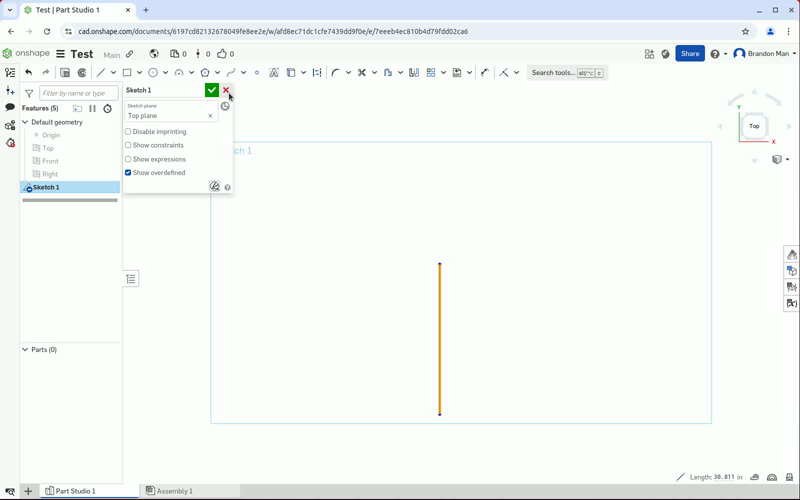
key(shift+h)
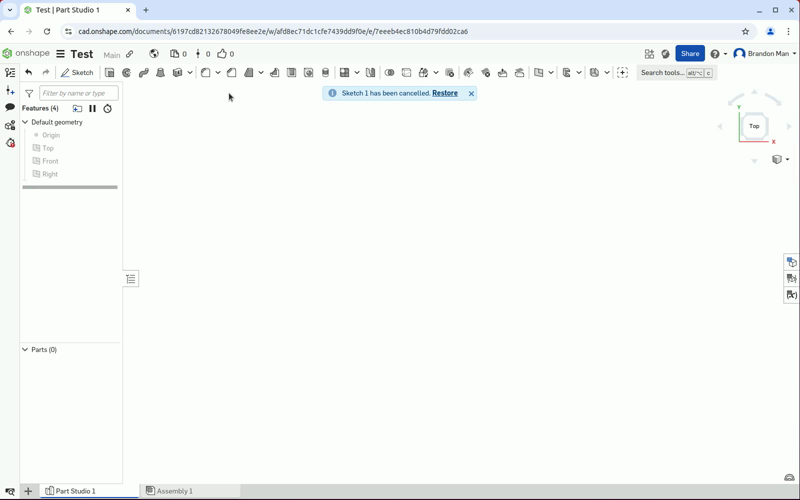
mouse_move(73, 352)
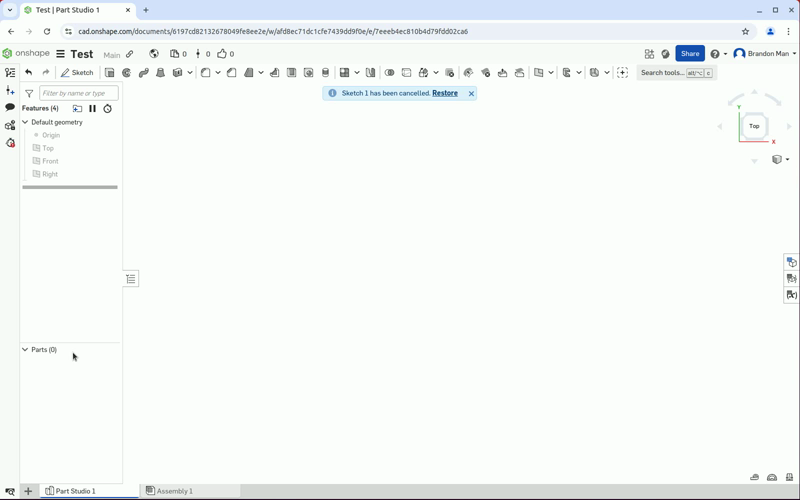
key(y)
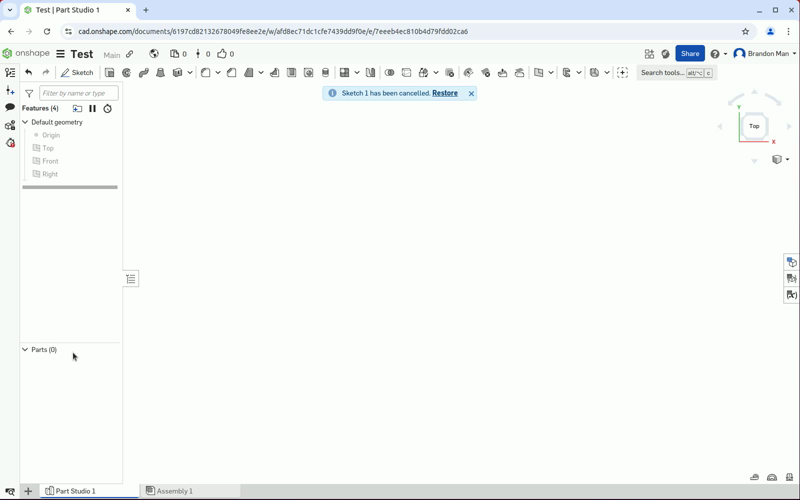
key(shift+p)
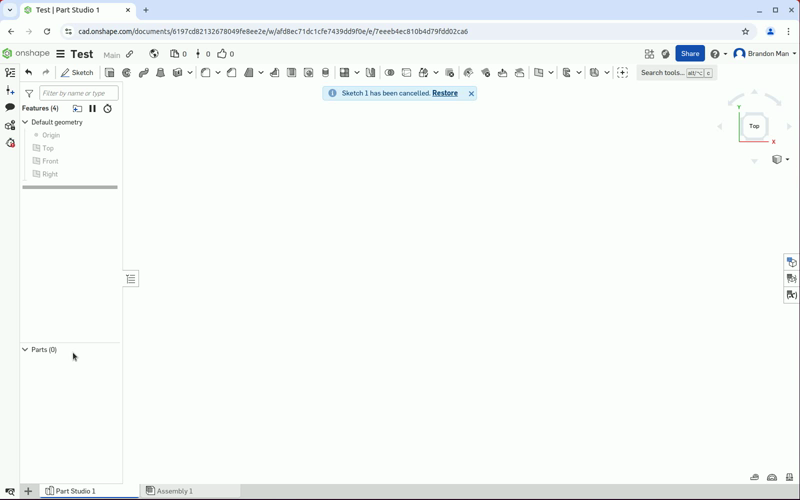
key(space)
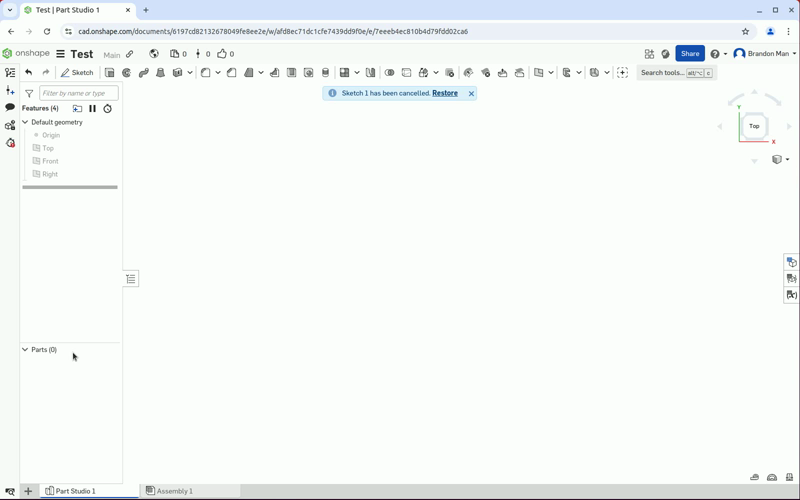
key_down(shift)
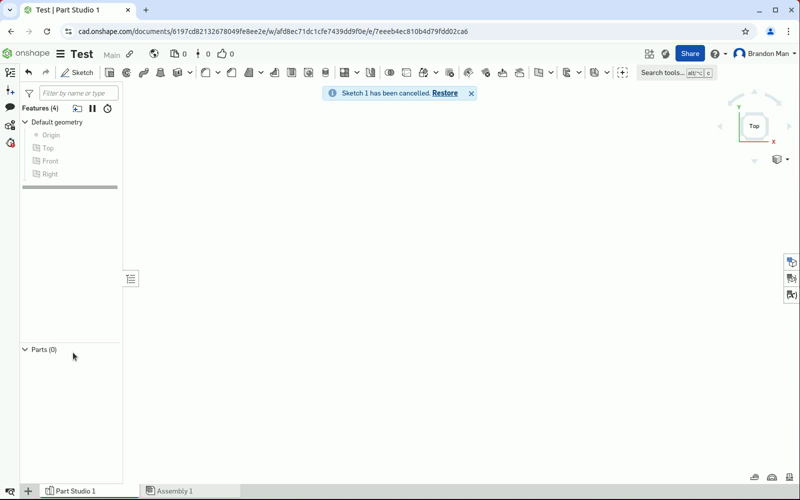
key(up)
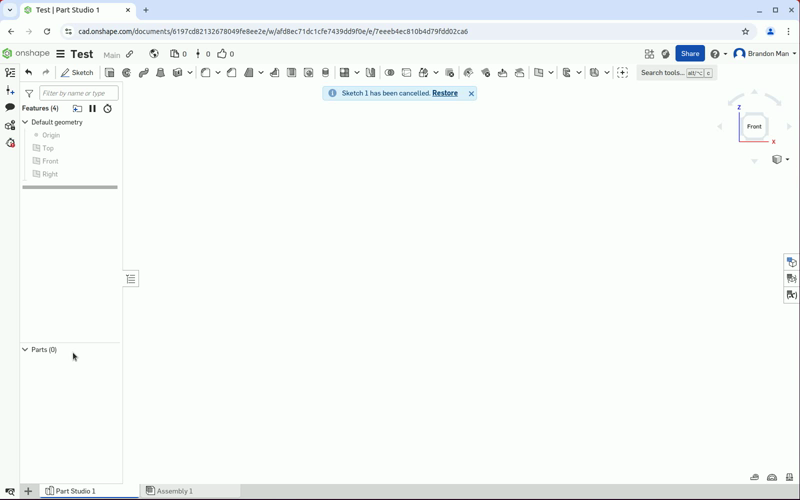
key_up(shift)
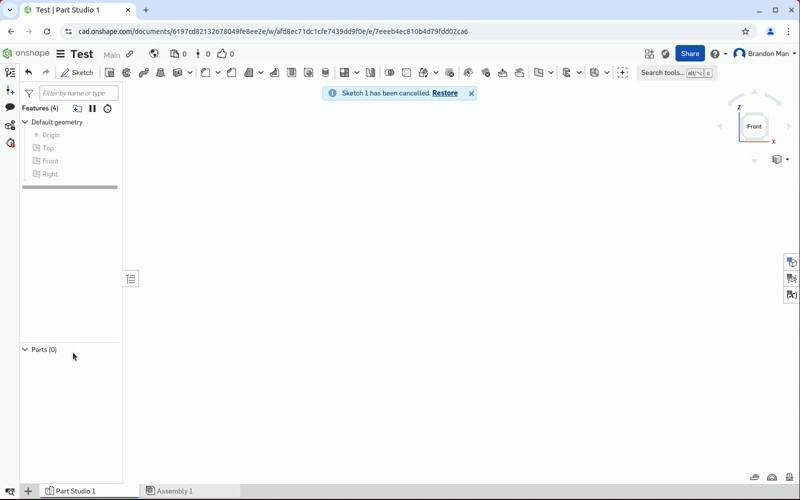
mouse_move(73, 352)
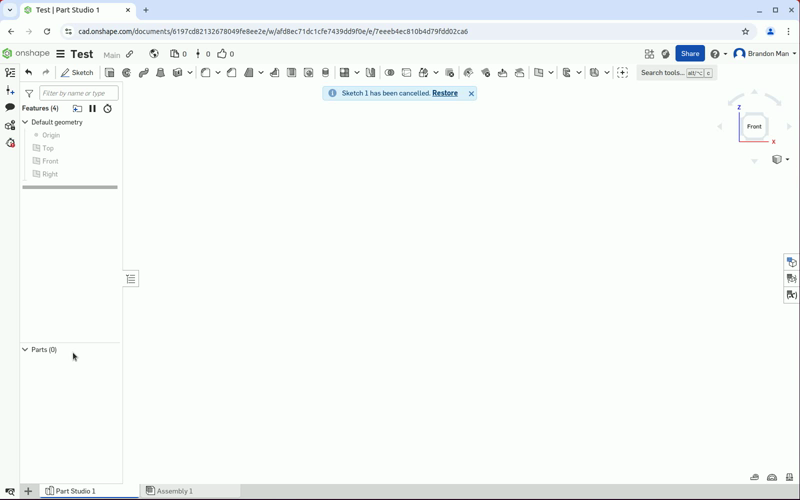
key(shift+y)
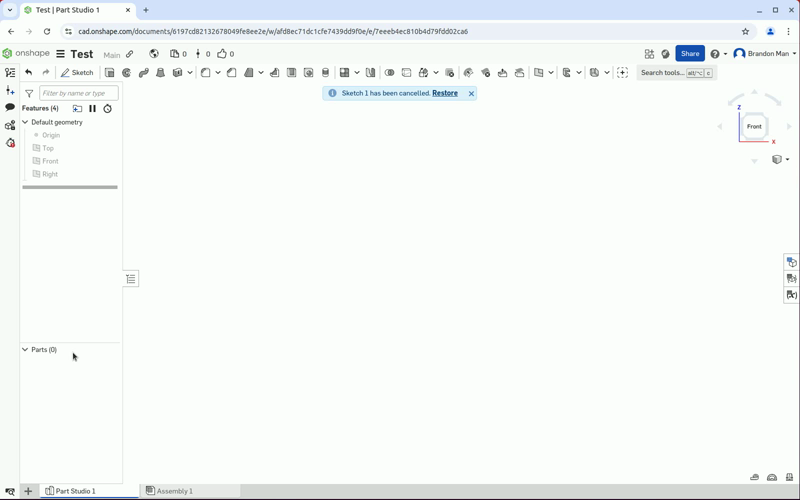
key(shift+s)
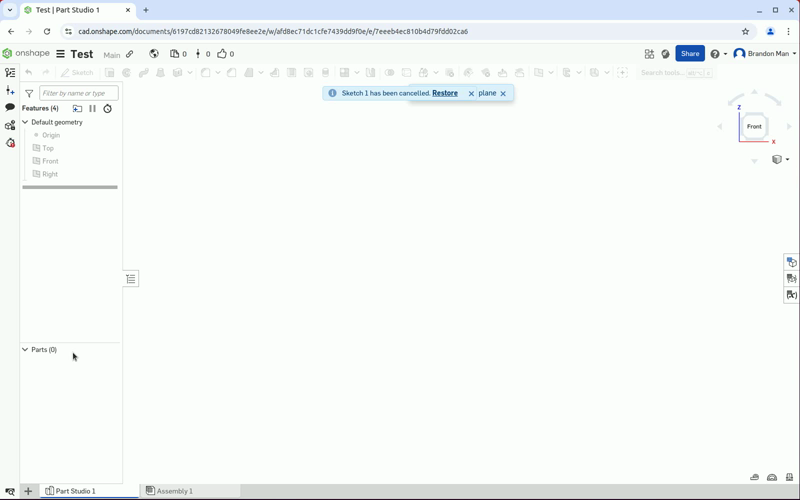
mouse_move(73, 163)
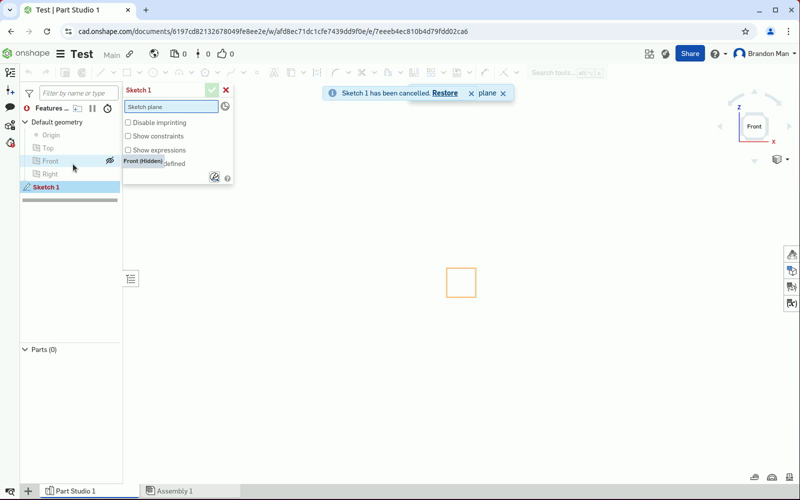
click(73, 163)
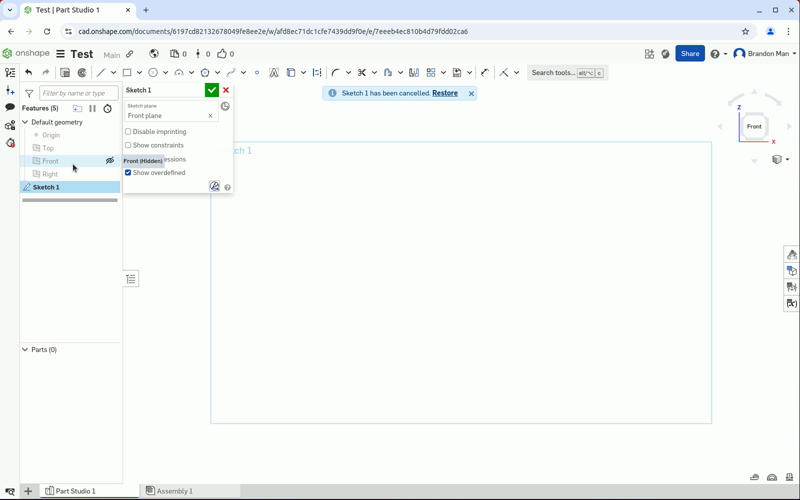
mouse_move(73, 352)
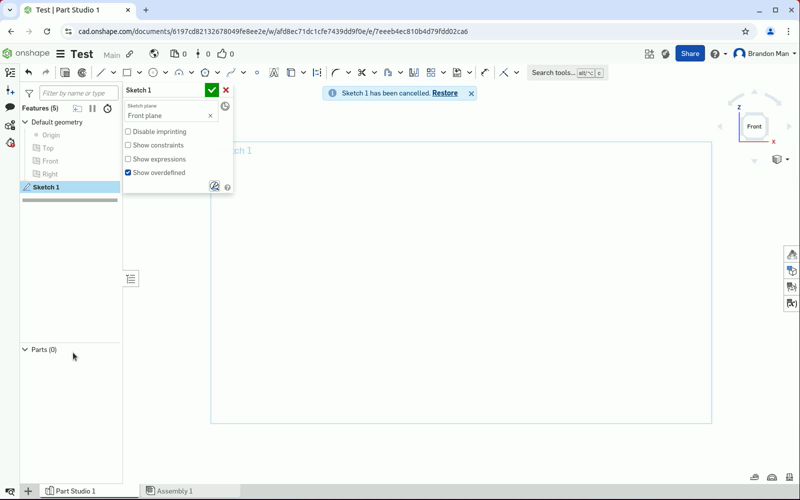
key(y)
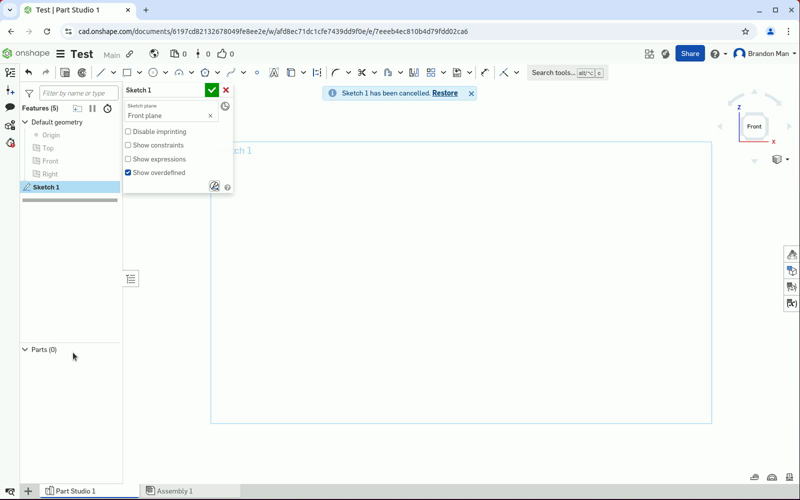
key(c)
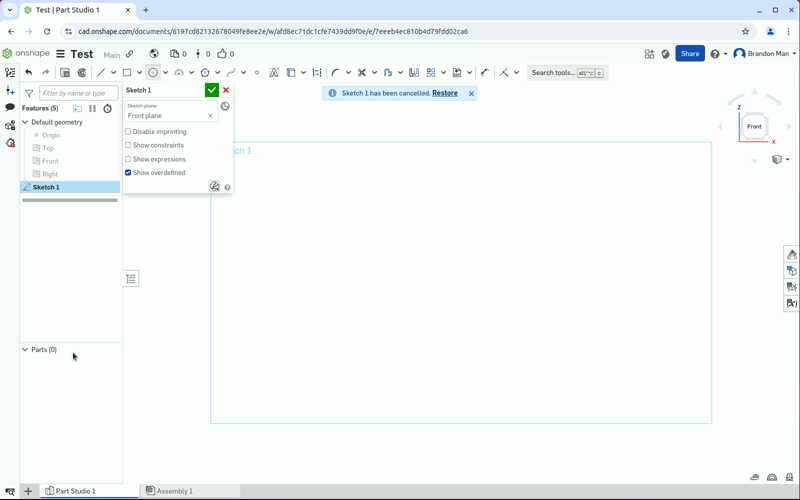
key_down(shift)
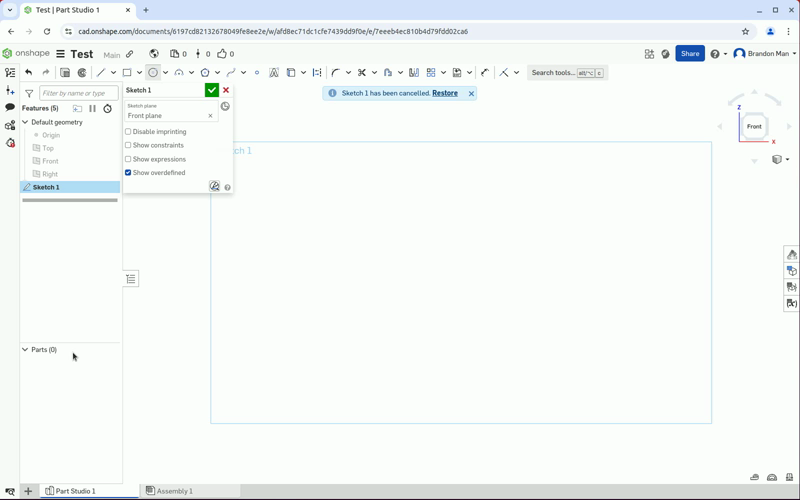
mouse_move(461, 282)
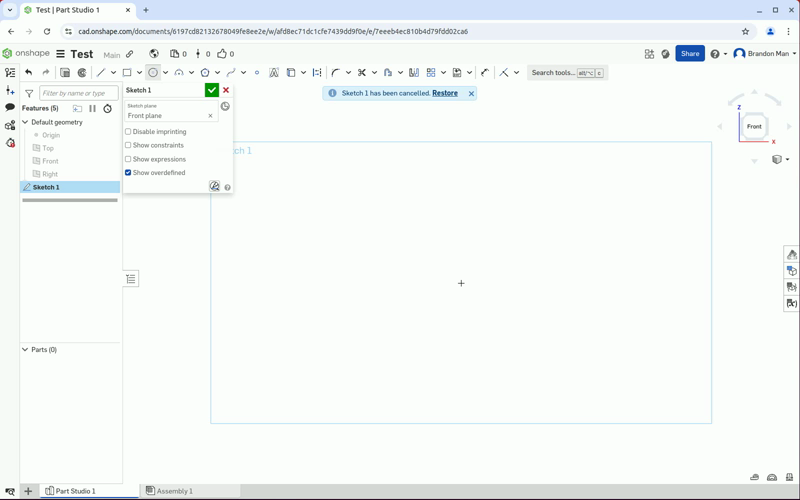
click(461, 282)
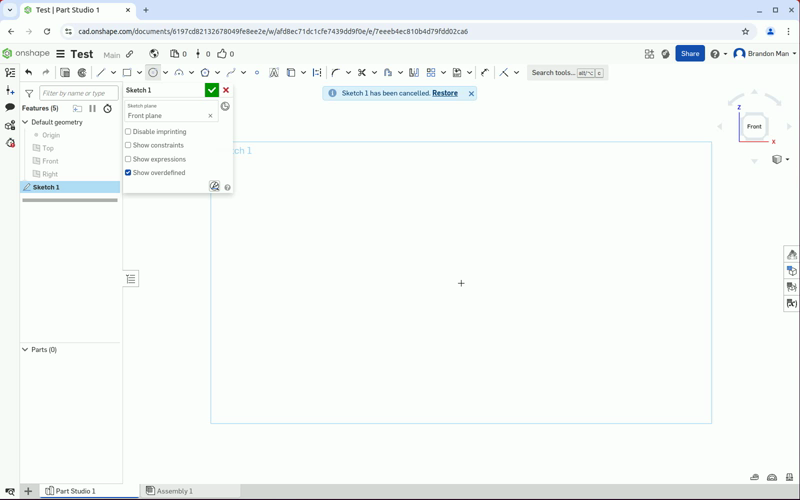
key_up(shift)
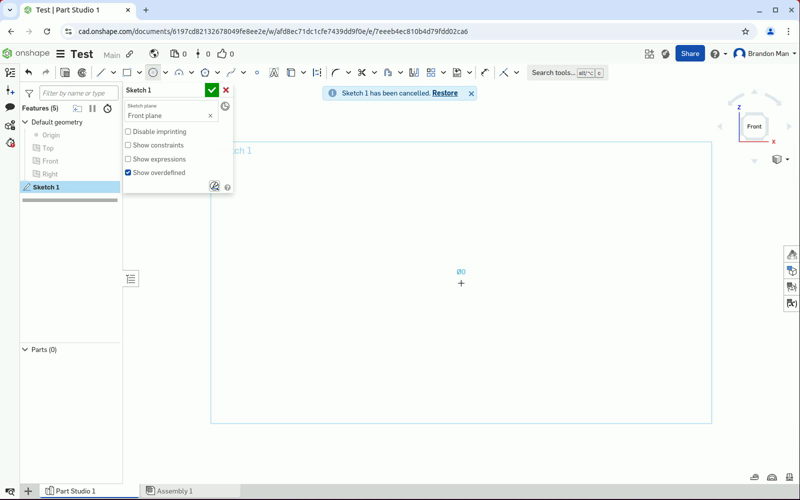
mouse_move(506, 282)
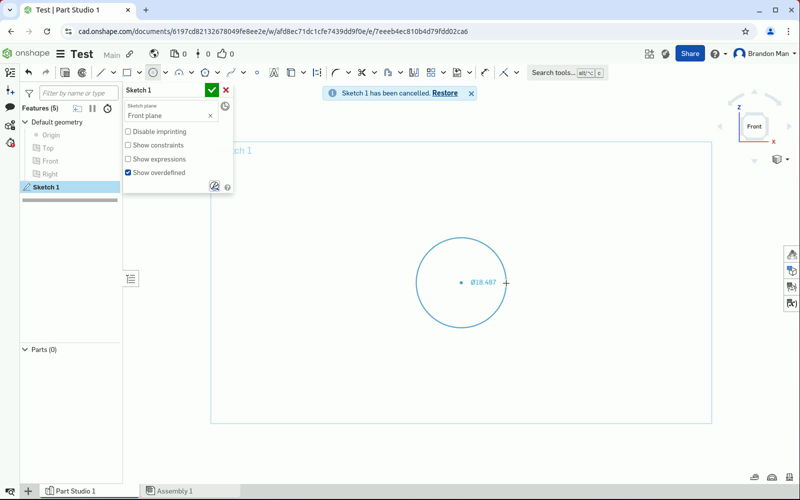
click(506, 282)
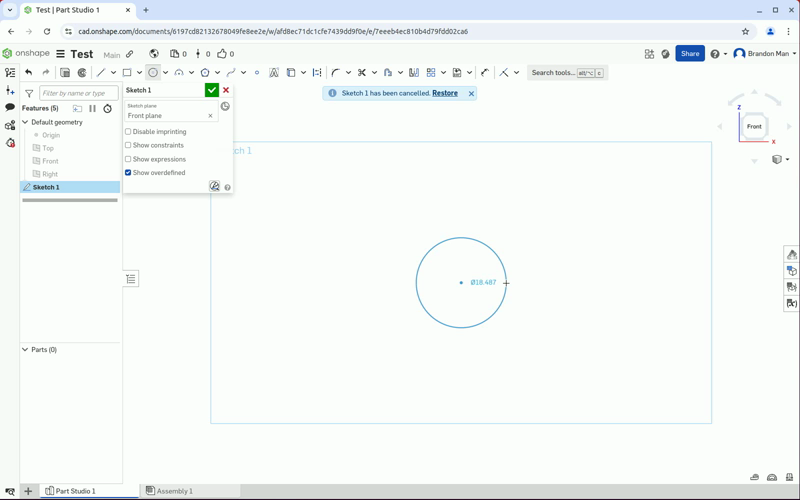
key(esc)
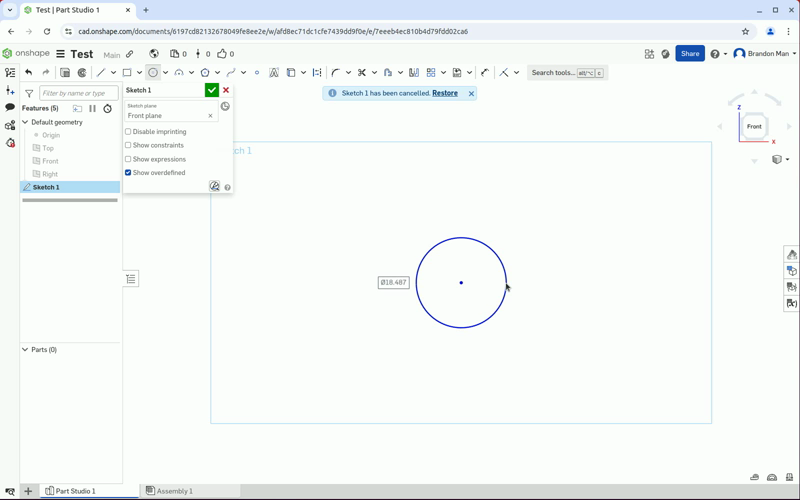
key(c)
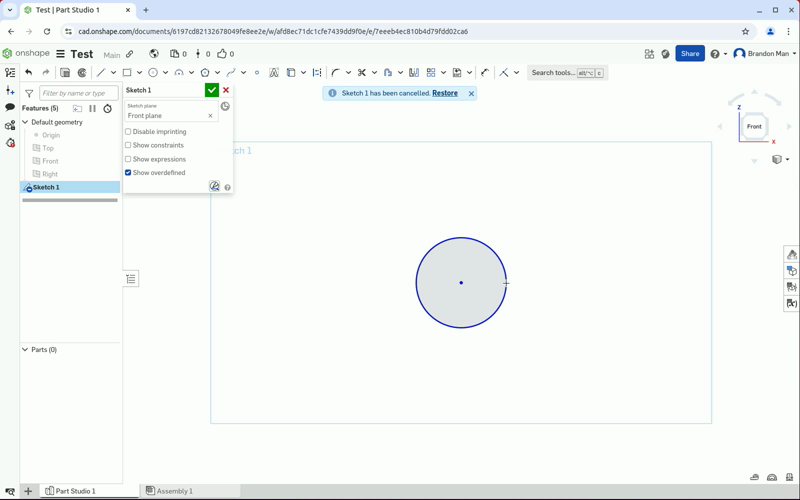
key_down(shift)
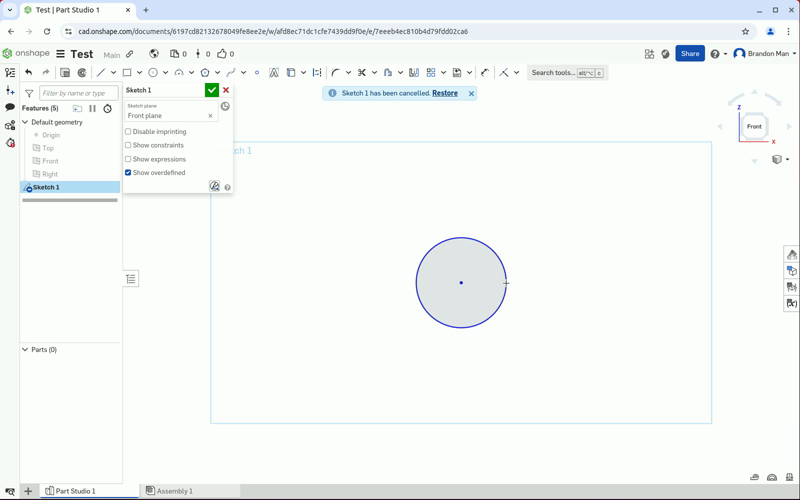
mouse_move(461, 282)
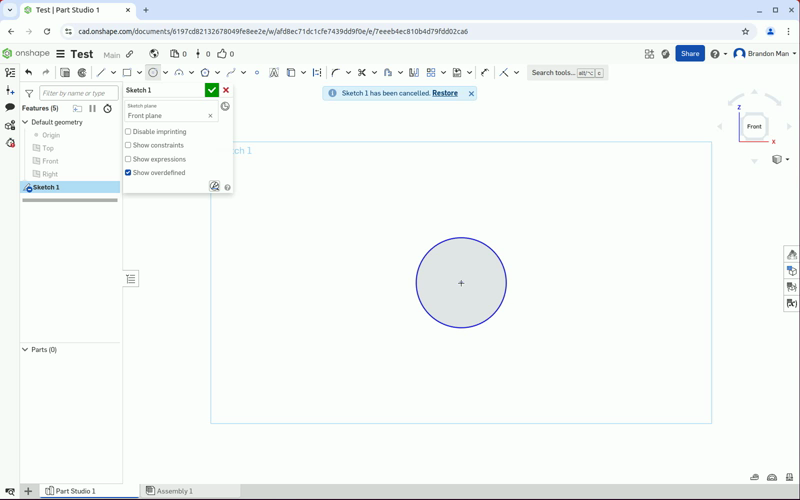
click(461, 282)
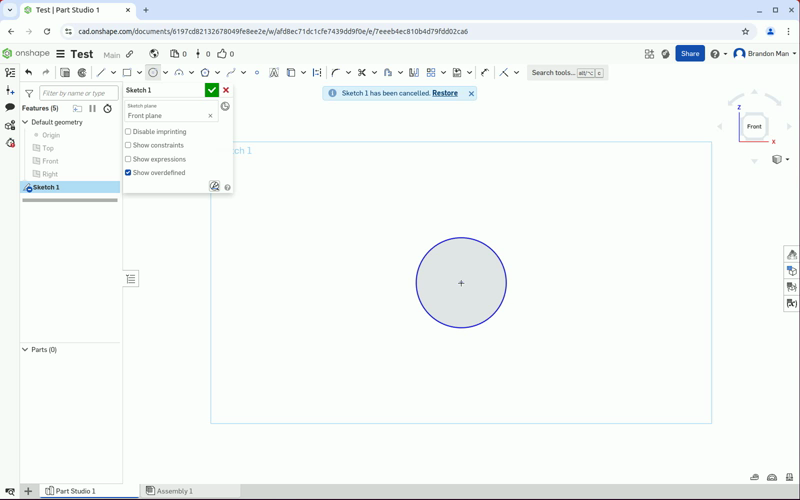
key_up(shift)
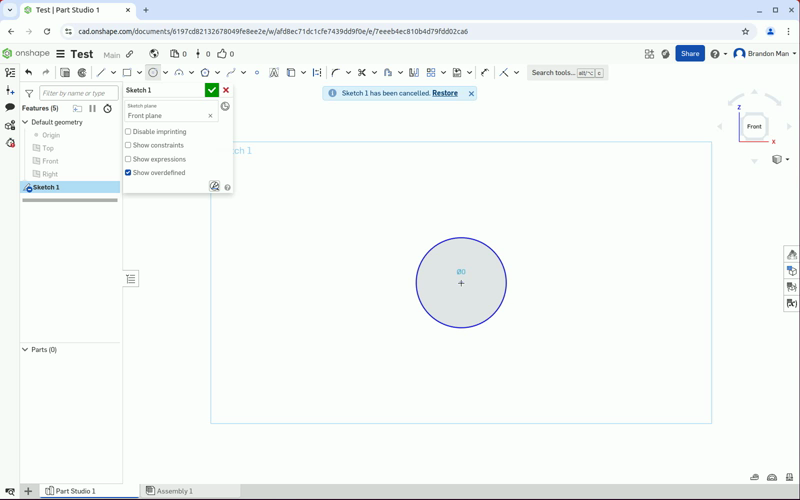
mouse_move(481, 282)
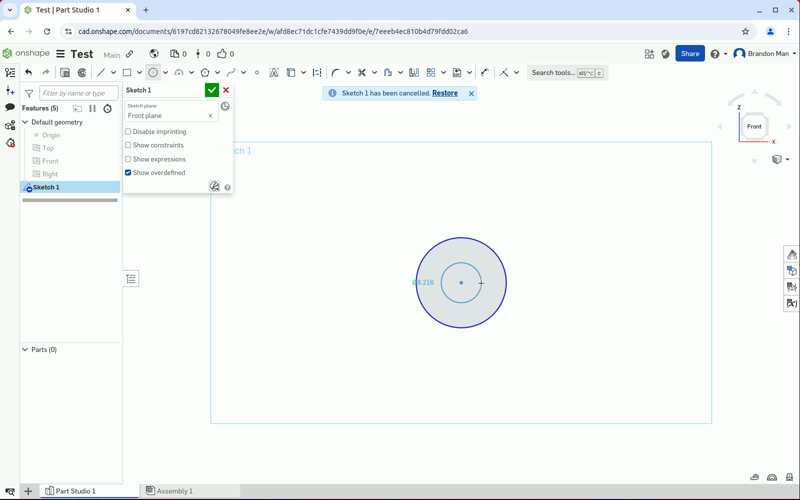
click(481, 282)
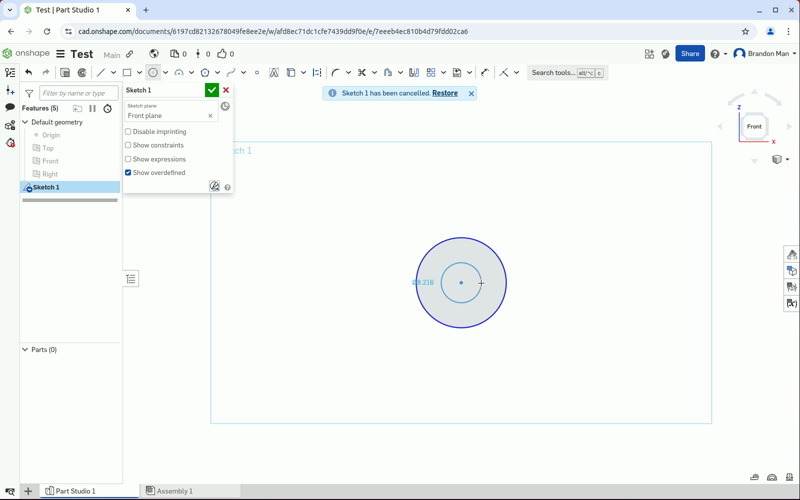
key(esc)
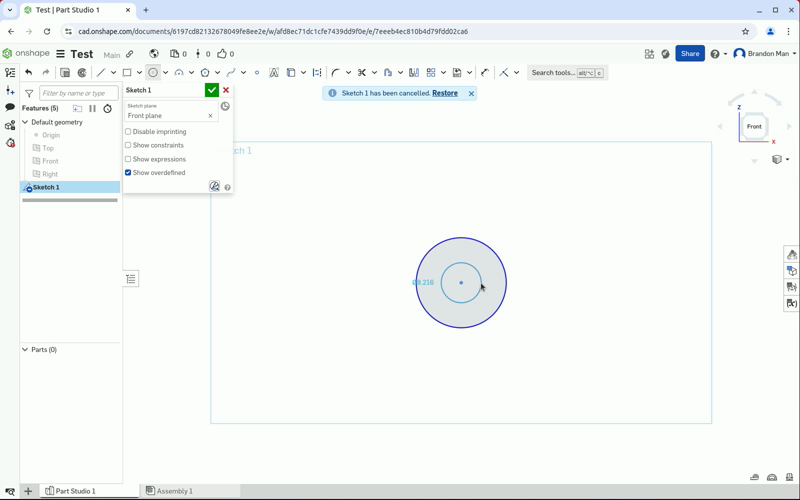
mouse_move(500, 273)
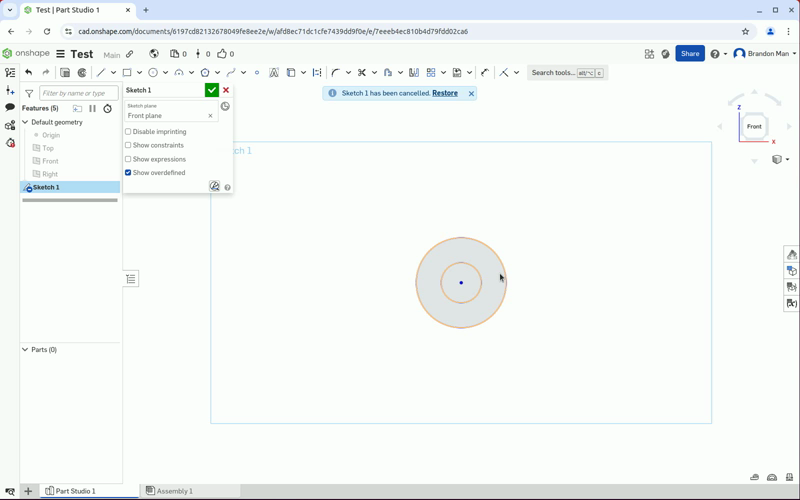
click(500, 273)
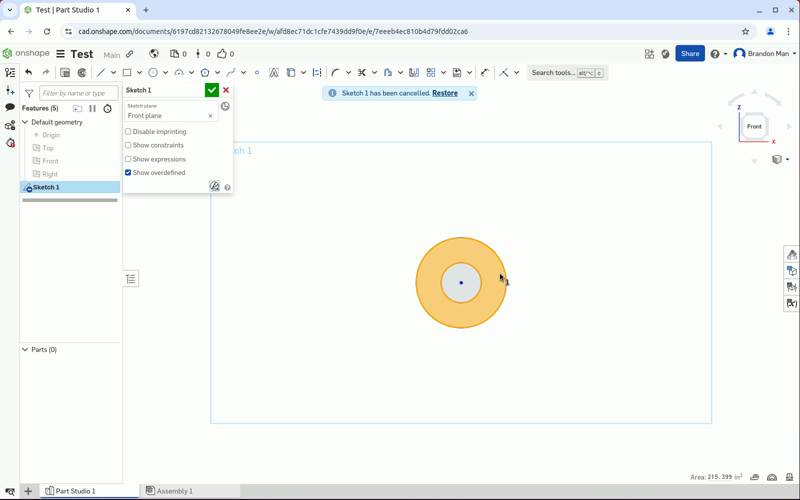
mouse_move(73, 352)
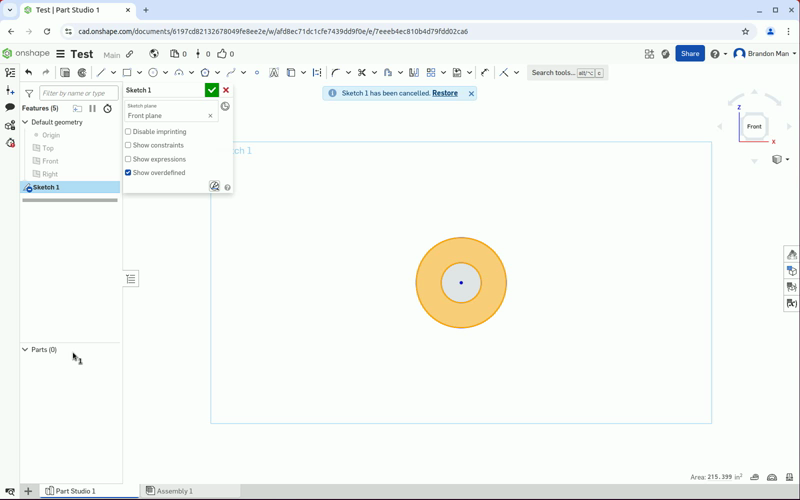
key(shift+y)
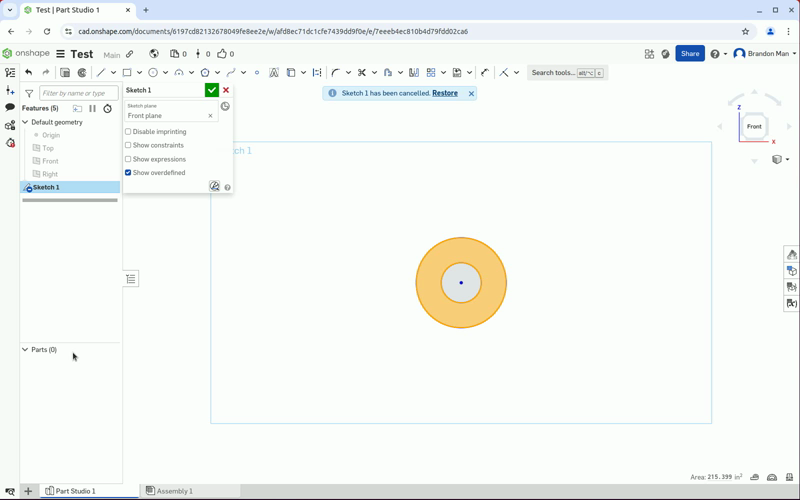
key(shift+e)
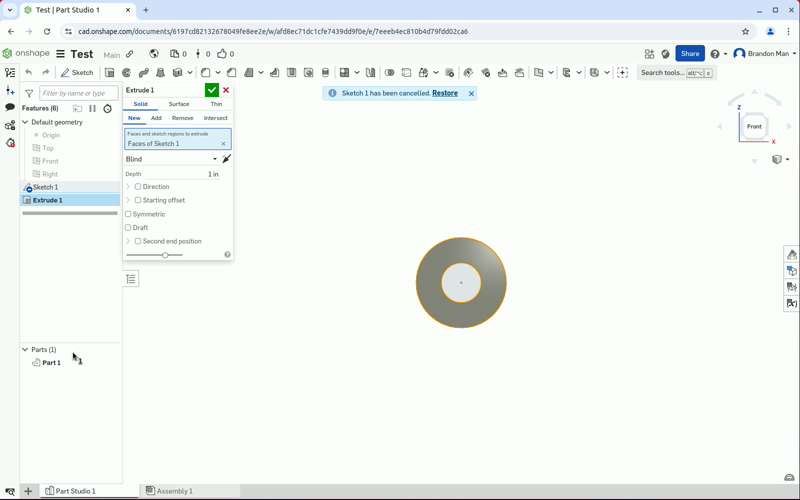
mouse_move(143, 106)
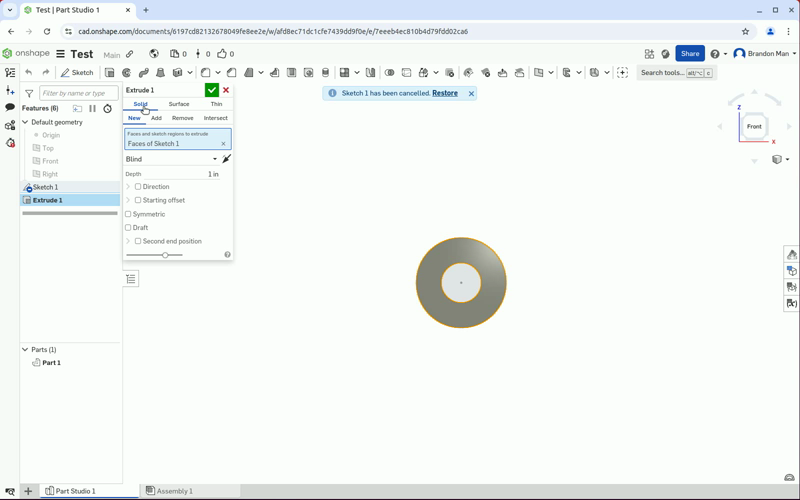
click(143, 106)
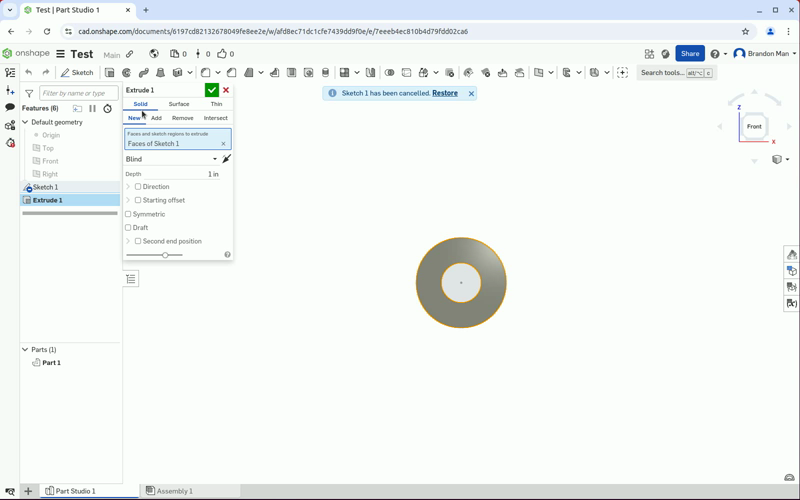
mouse_move(137, 120)
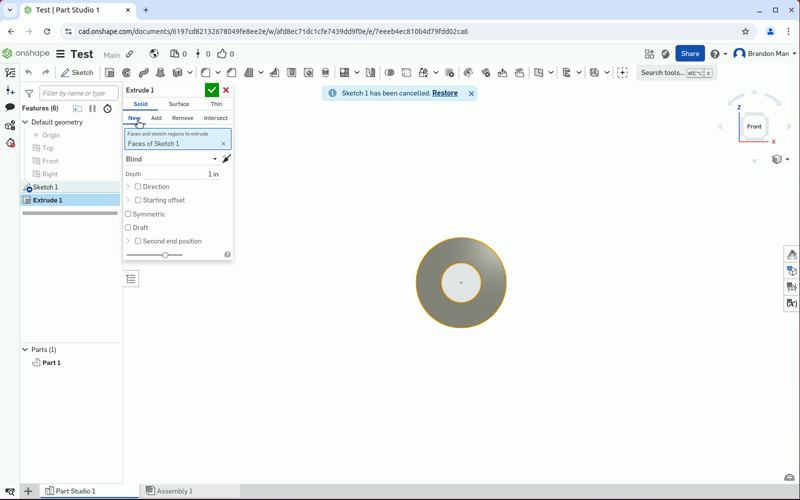
click(137, 120)
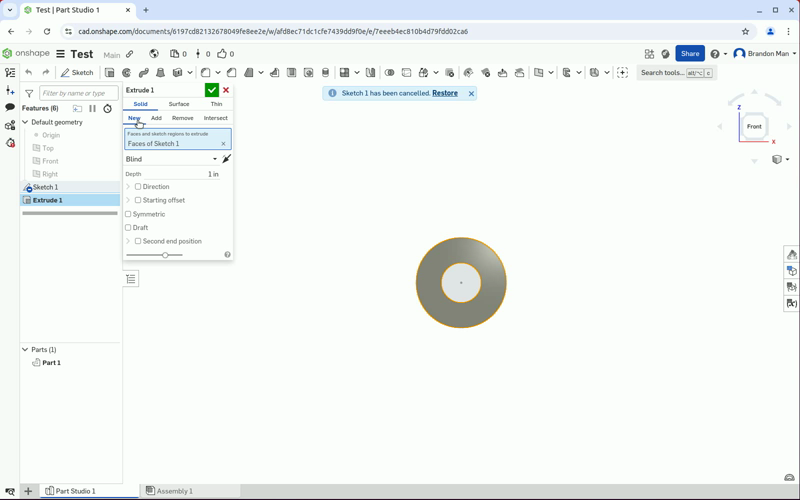
key(tab, 4)
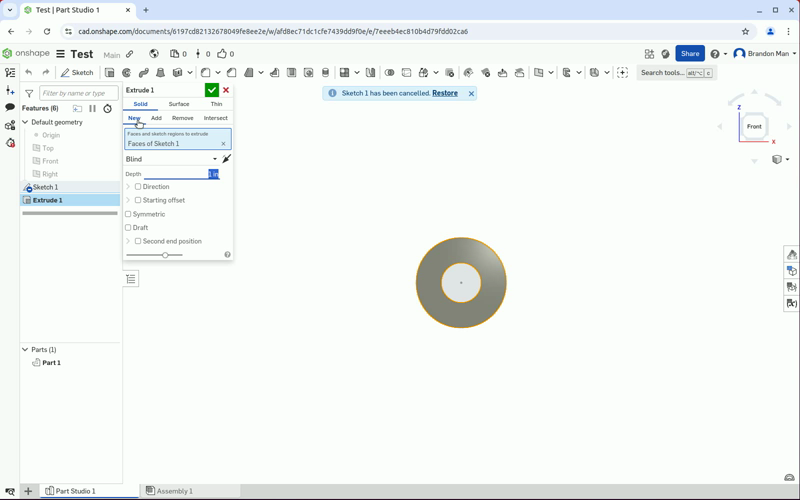
text(12.036)
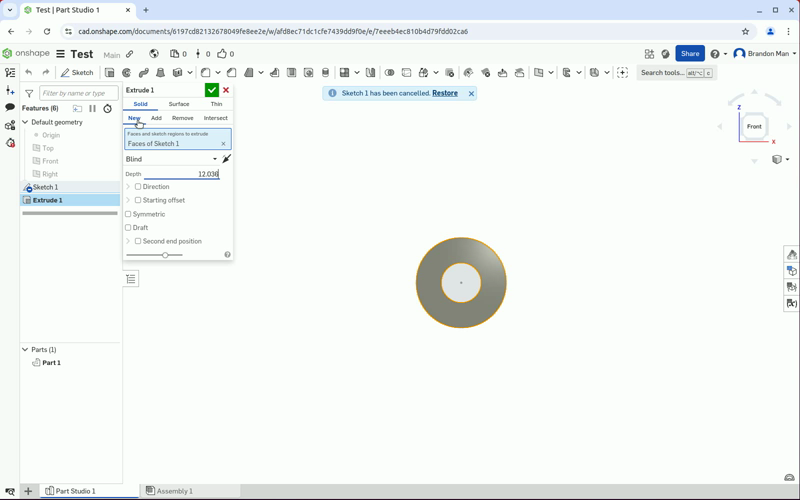
key(enter)
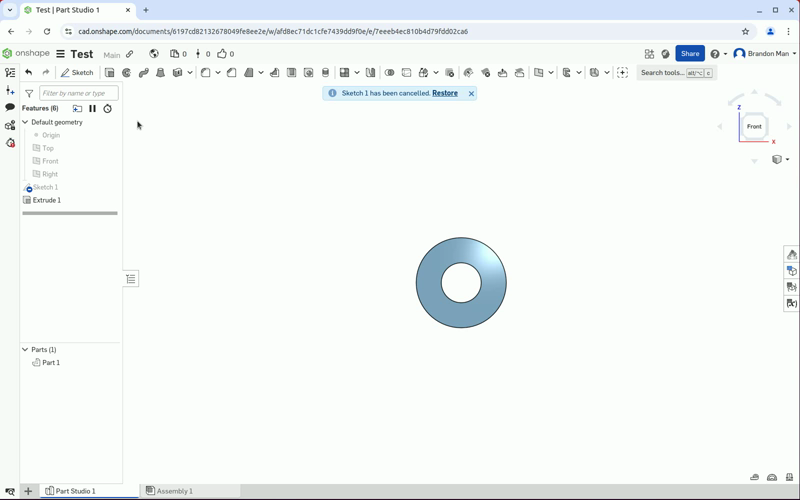
key(shift+h)
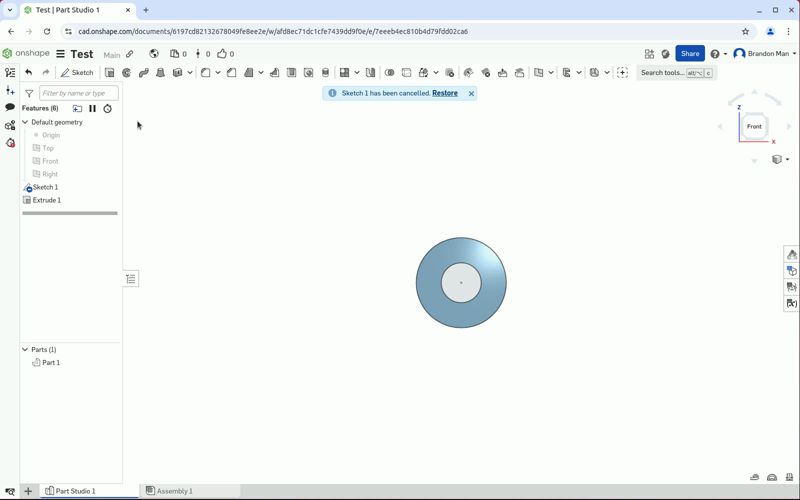
key(shift+h)
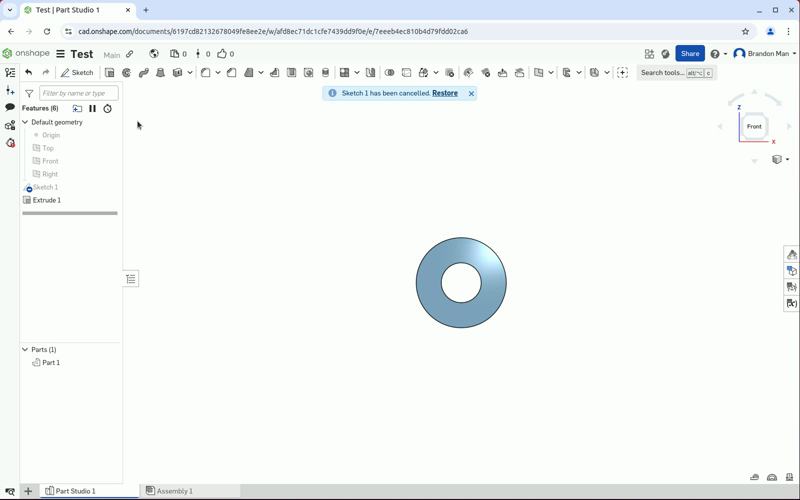
mouse_move(73, 189)
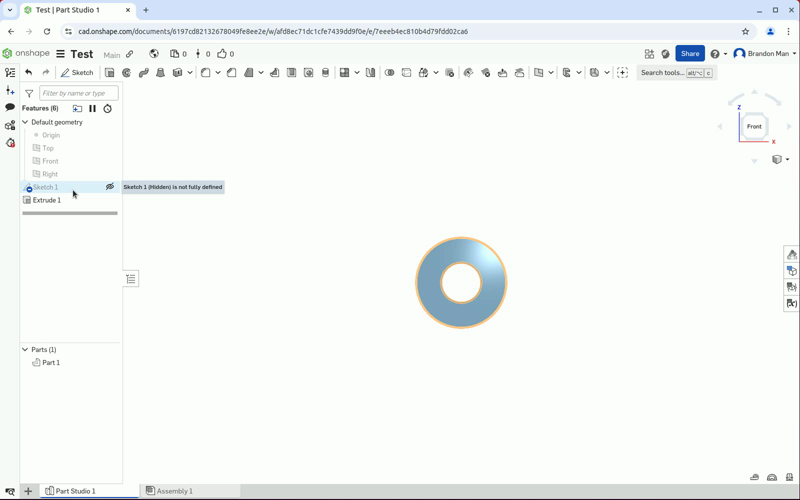
click(73, 189)
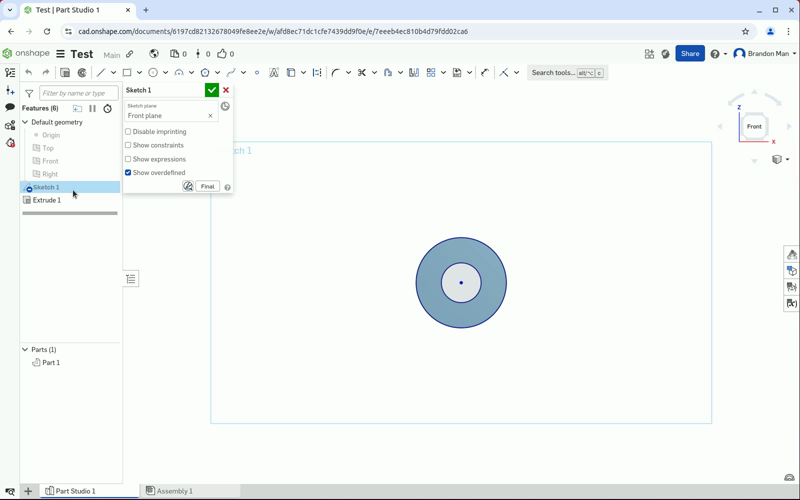
mouse_move(229, 92)
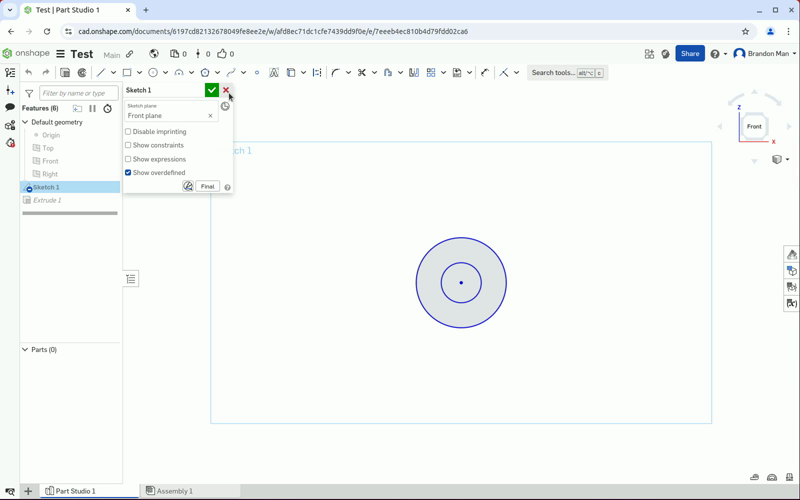
click(229, 92)
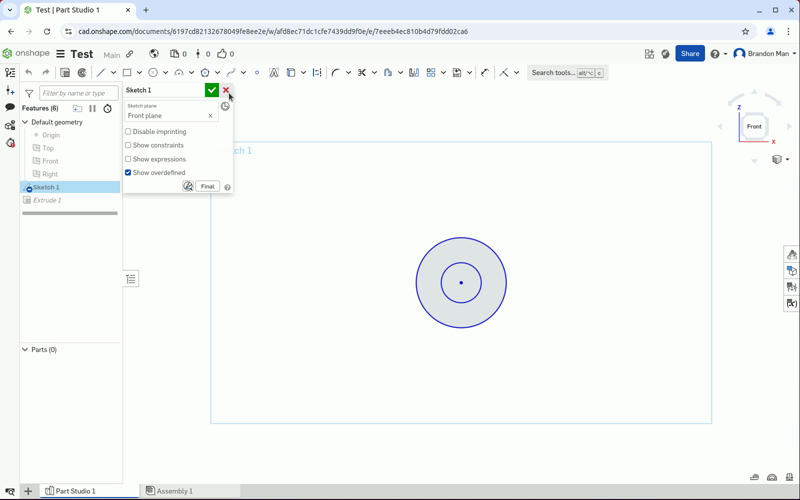
key(shift+s)
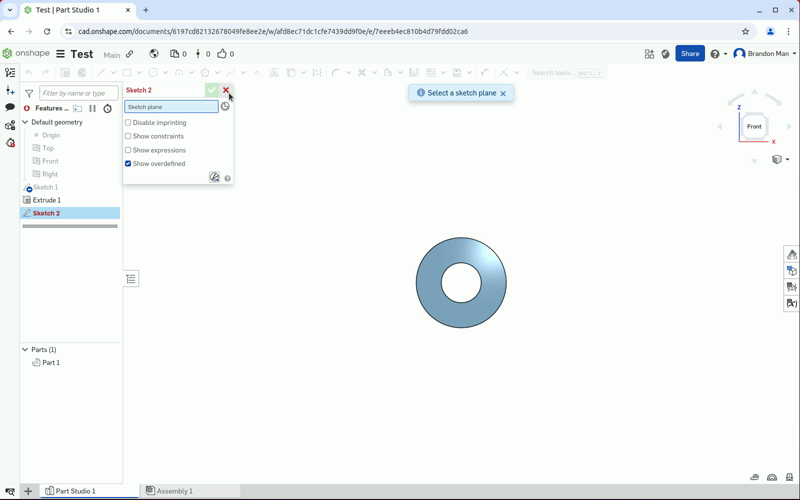
mouse_move(73, 163)
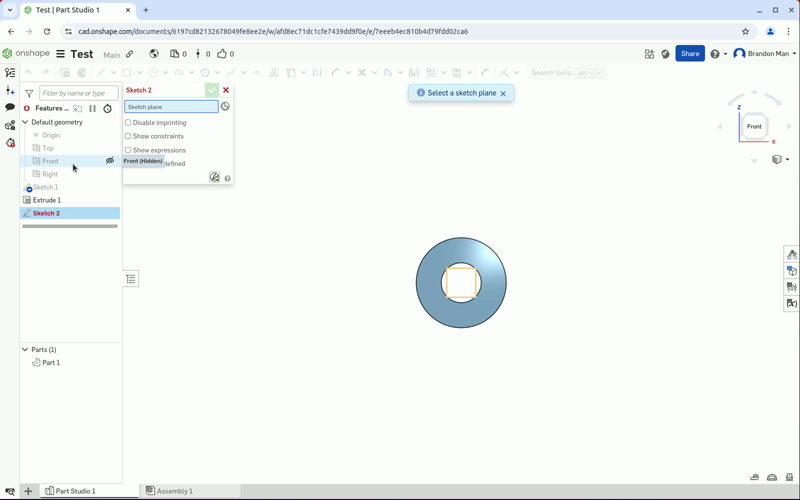
click(73, 163)
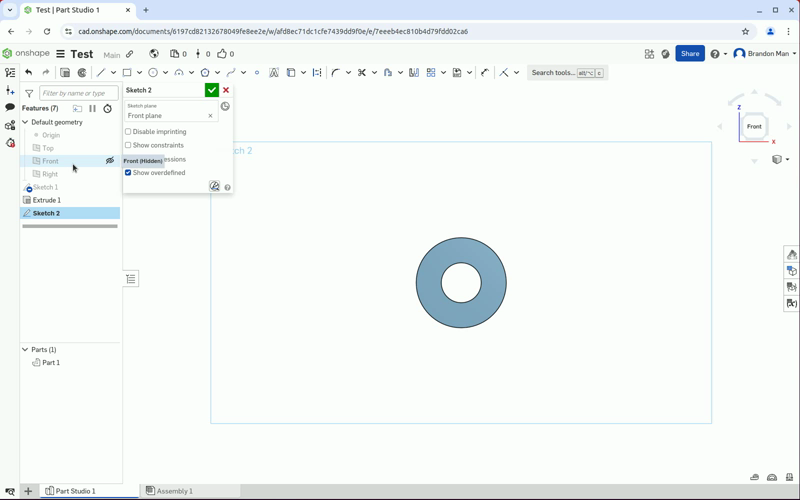
mouse_move(73, 352)
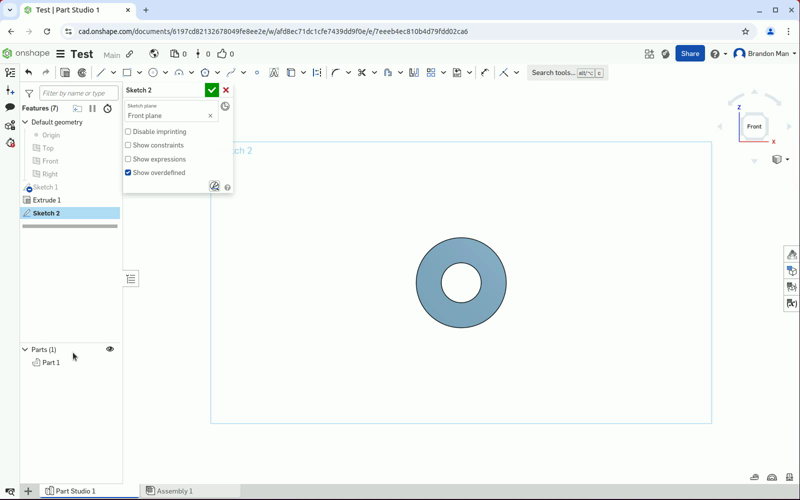
key(y)
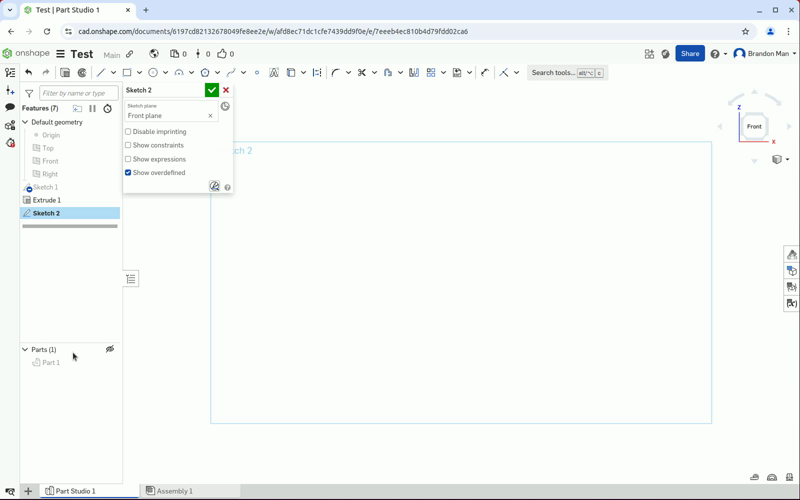
key(c)
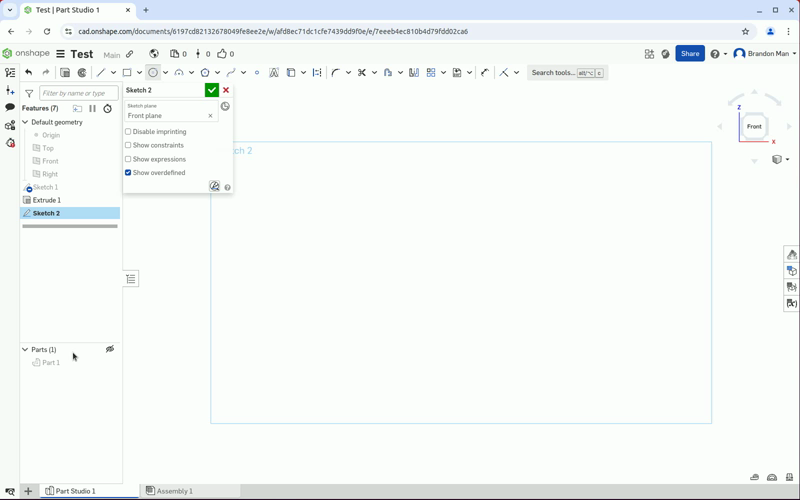
key_down(shift)
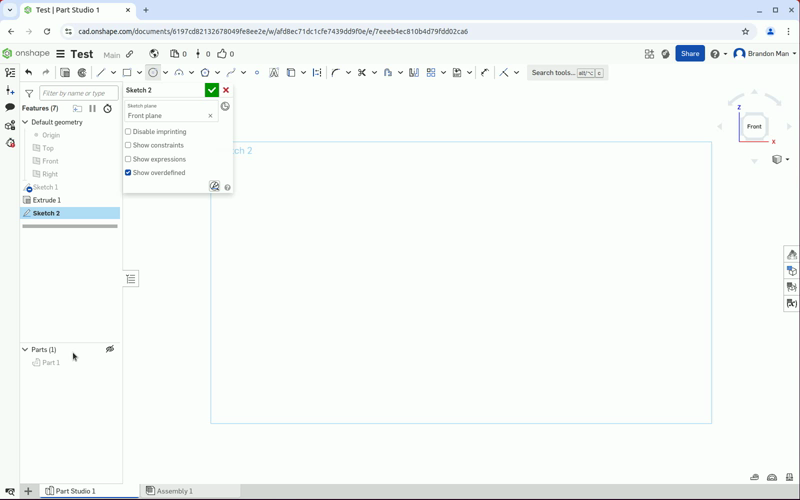
mouse_move(382, 282)
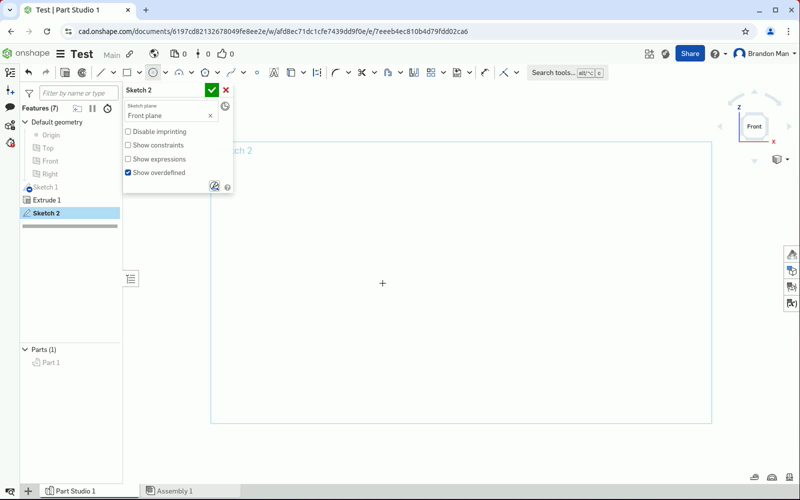
click(382, 282)
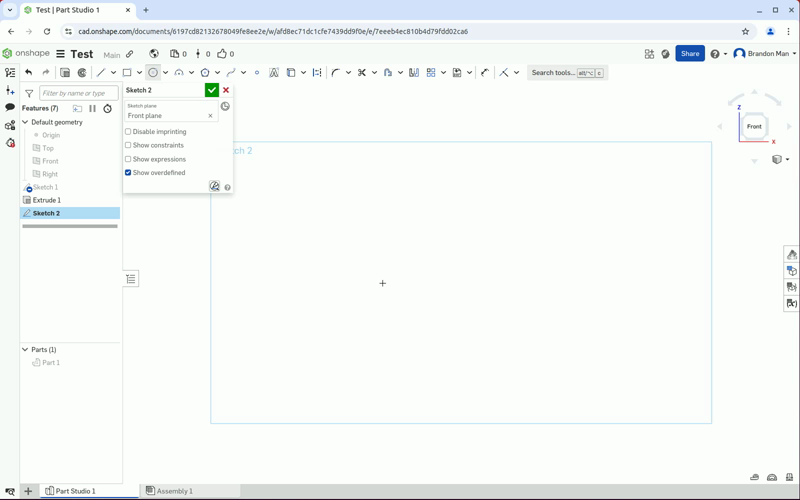
key_up(shift)
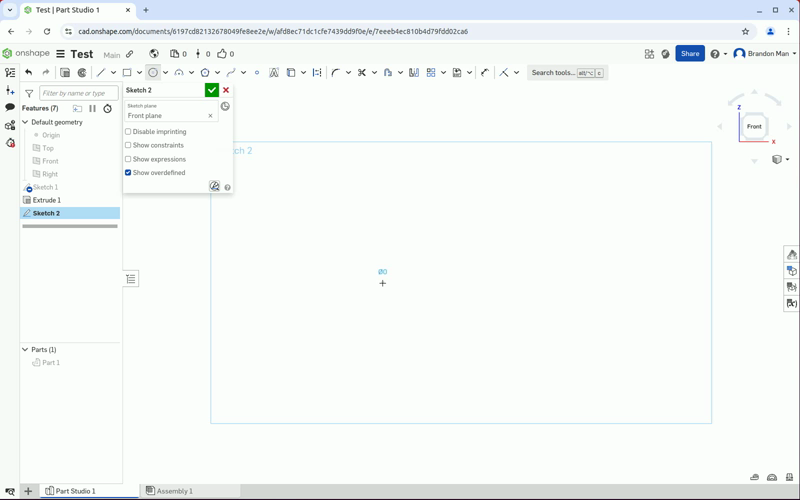
mouse_move(416, 282)
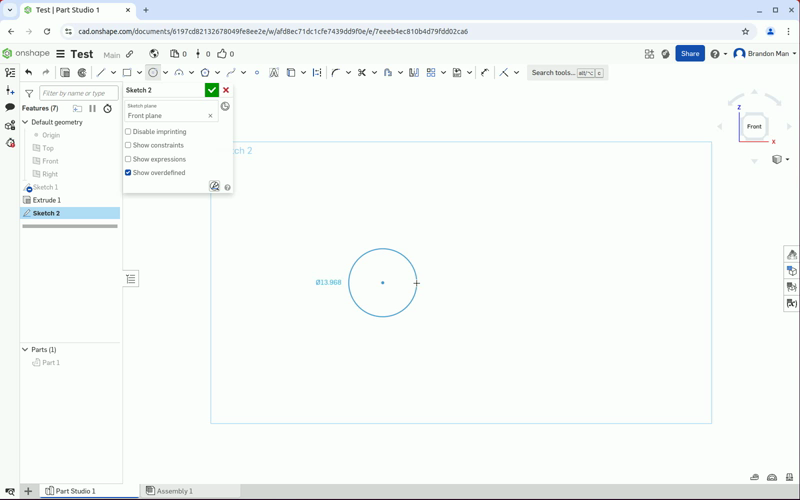
click(416, 282)
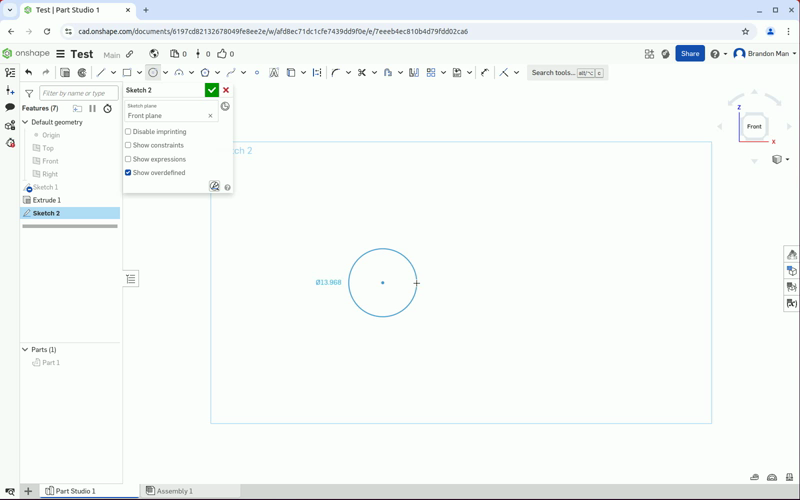
key(esc)
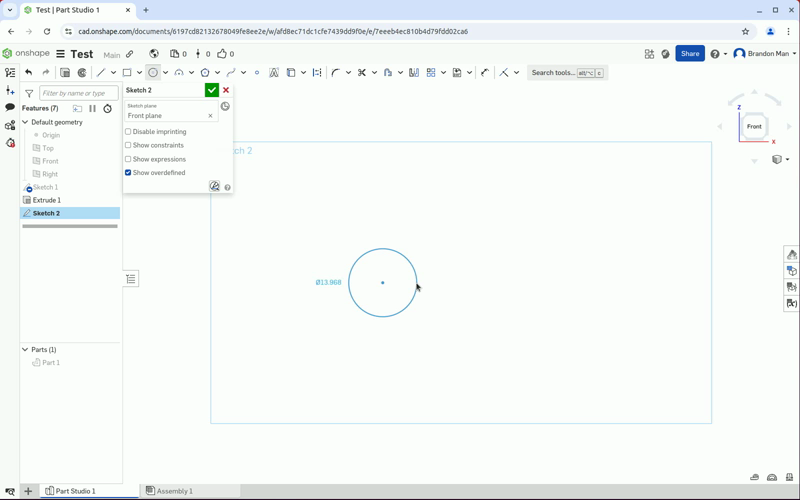
key(c)
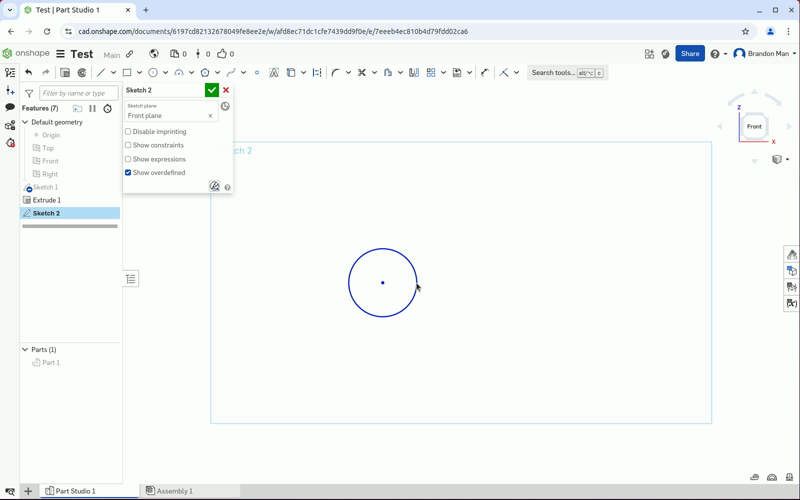
key_down(shift)
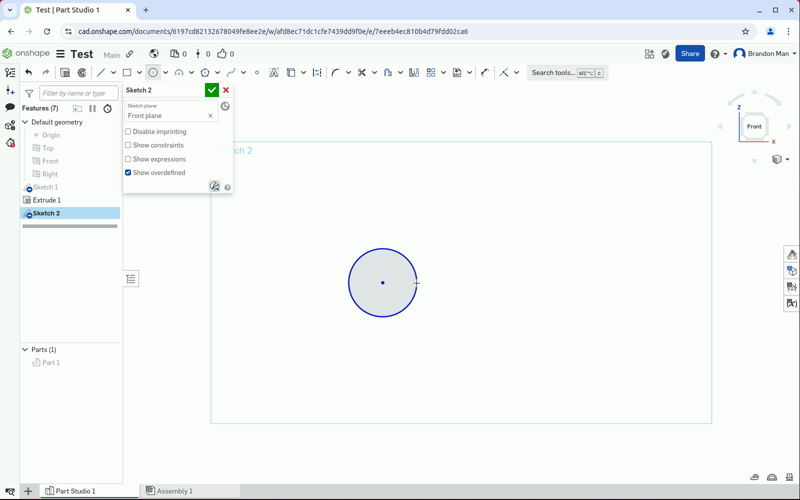
mouse_move(382, 282)
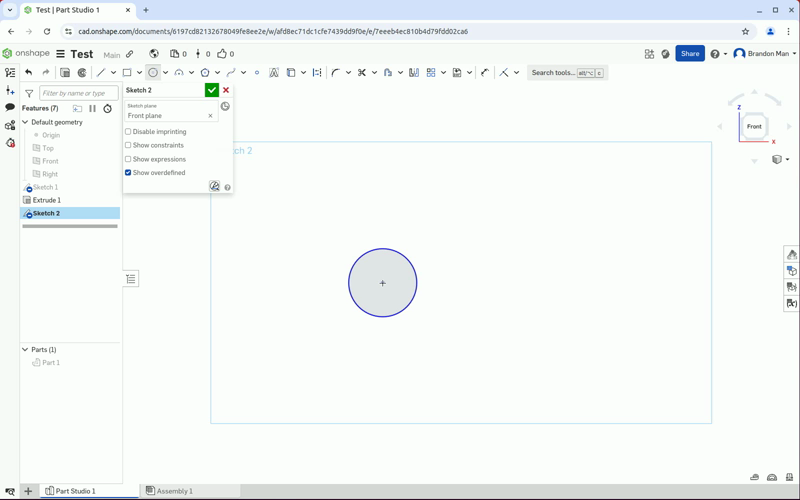
click(382, 282)
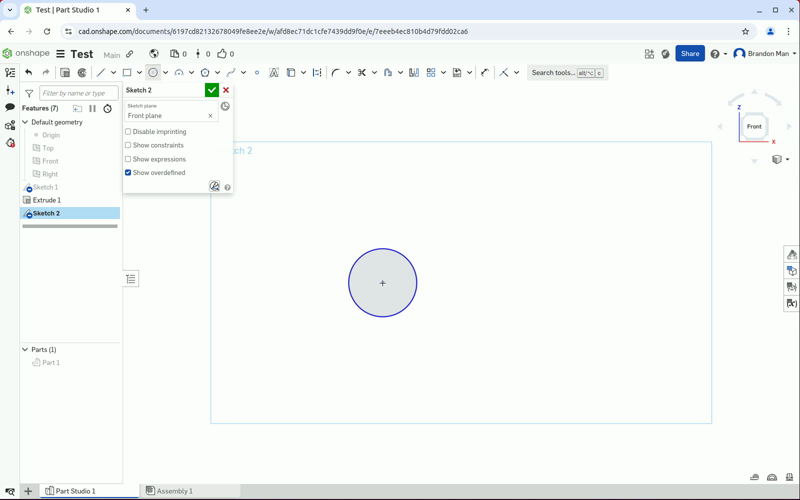
key_up(shift)
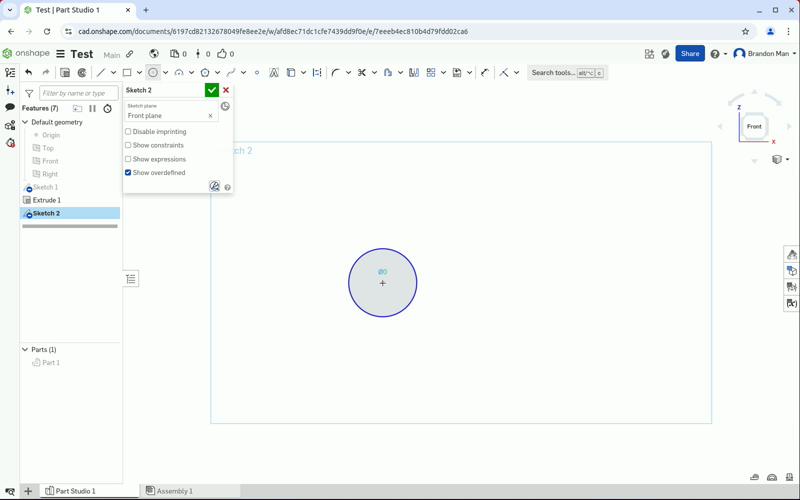
mouse_move(400, 282)
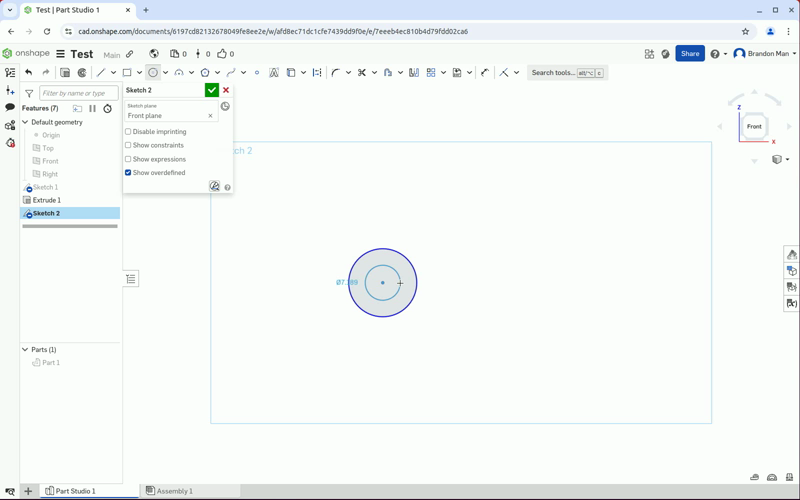
click(400, 282)
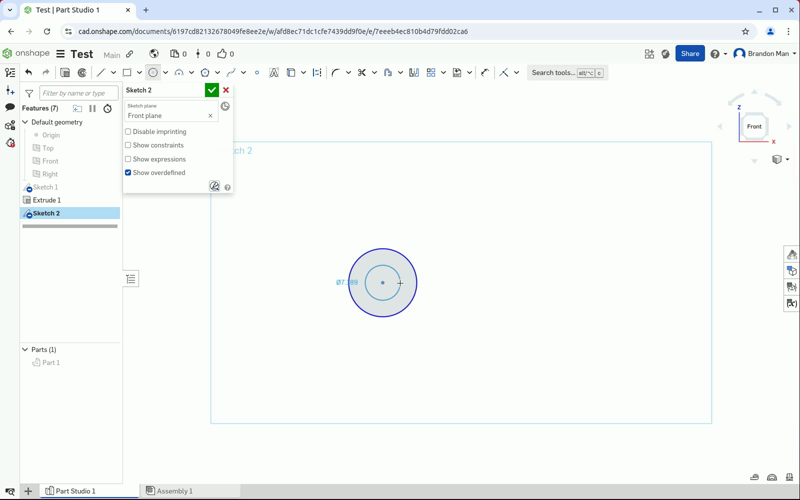
key(esc)
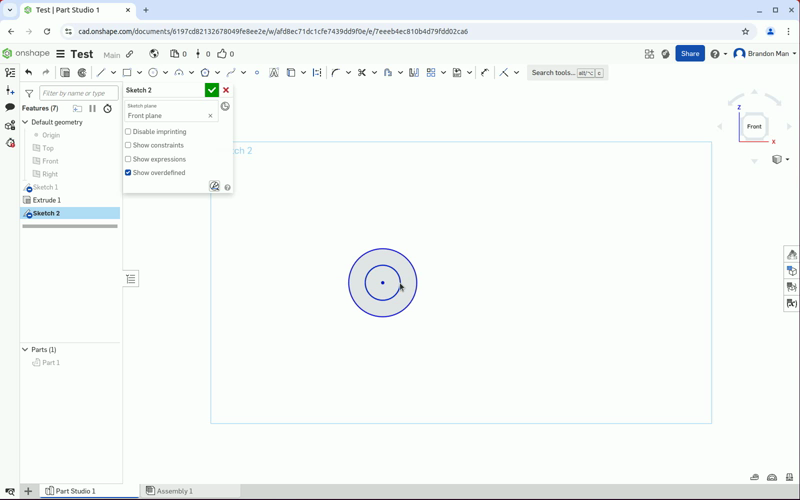
mouse_move(409, 269)
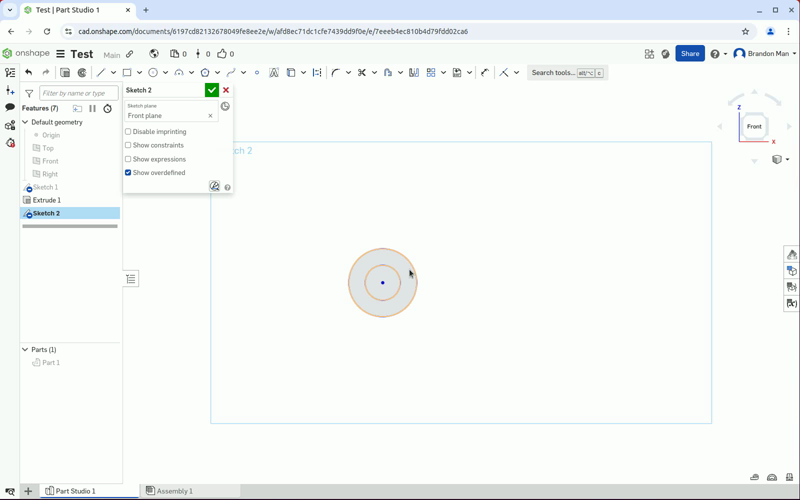
click(409, 269)
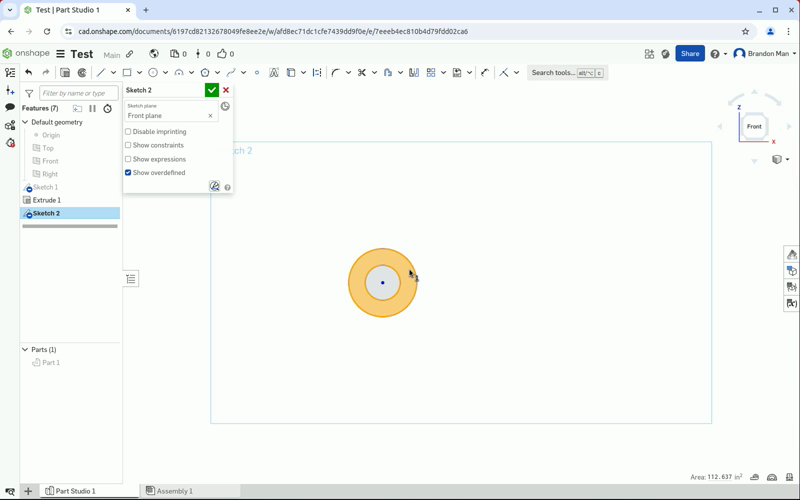
mouse_move(73, 352)
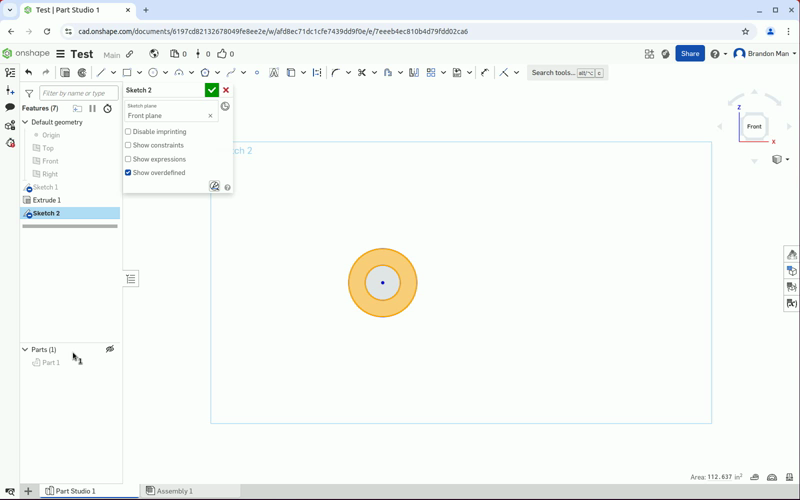
key(shift+y)
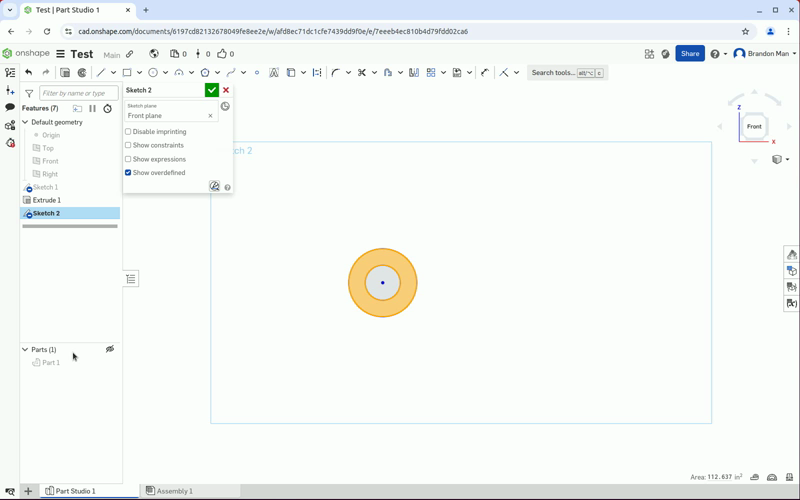
key(shift+e)
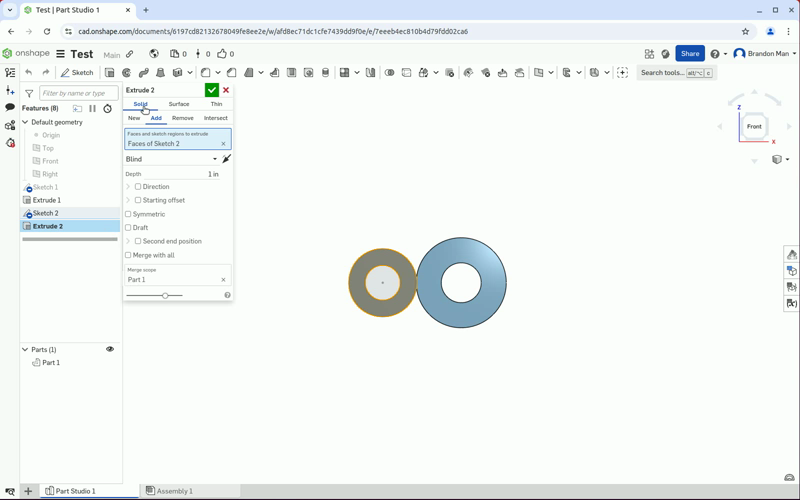
mouse_move(143, 106)
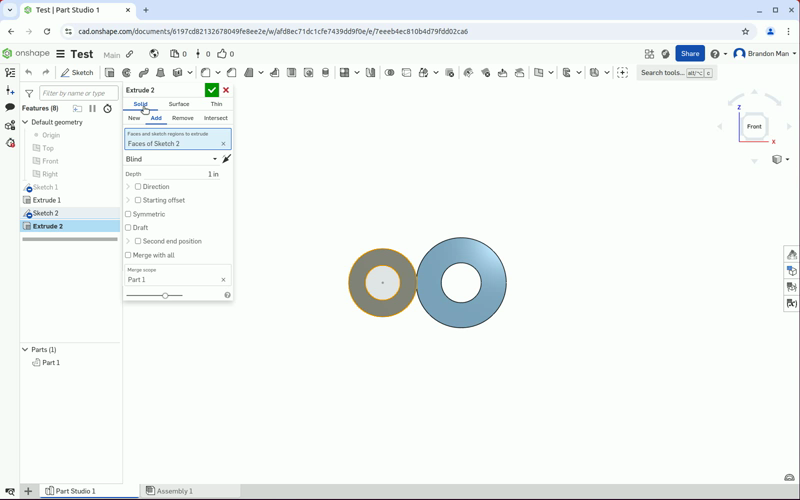
click(143, 106)
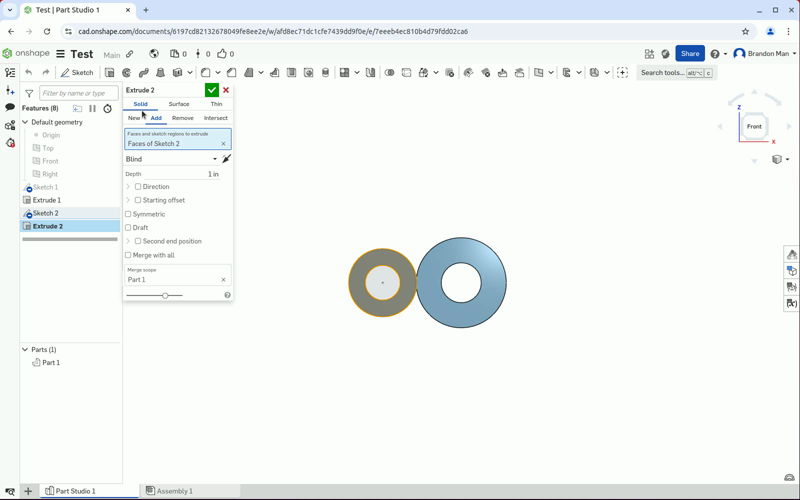
mouse_move(137, 120)
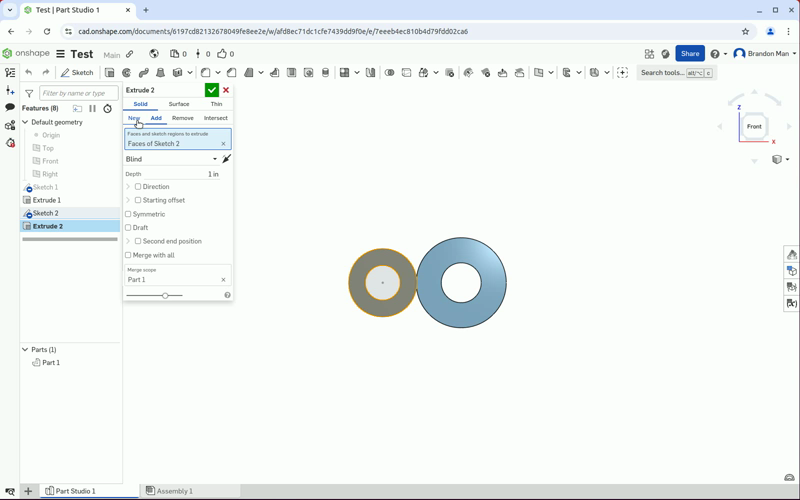
click(137, 120)
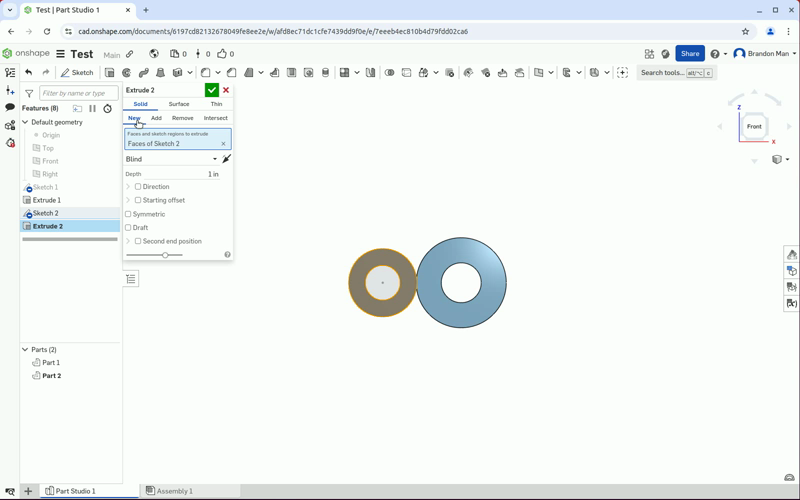
key(tab, 4)
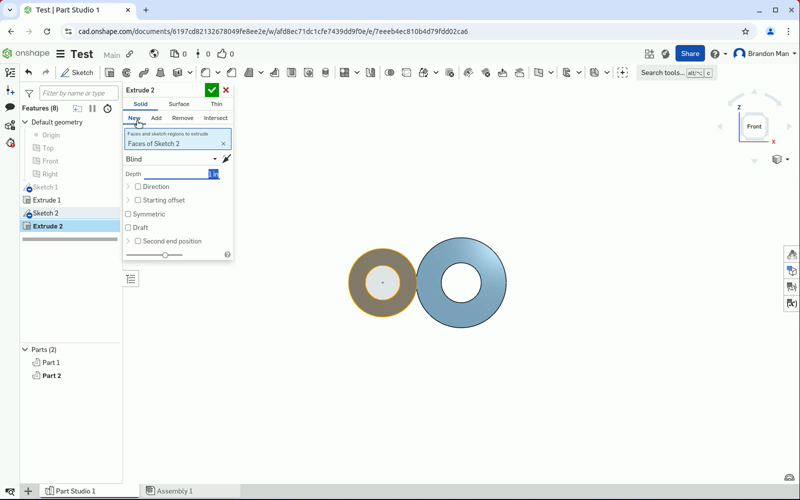
text(6.018)
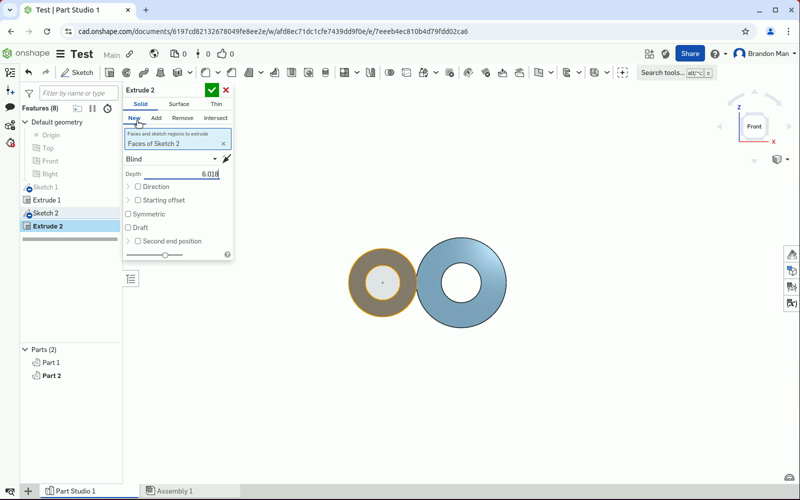
key(enter)
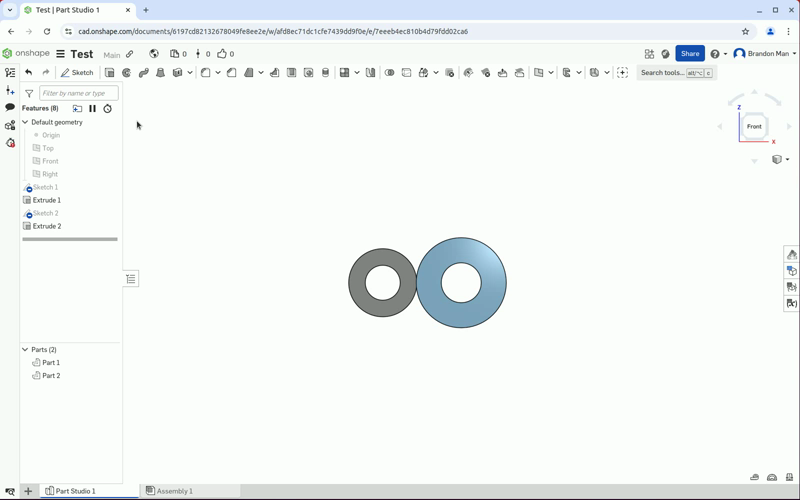
key(shift+h)
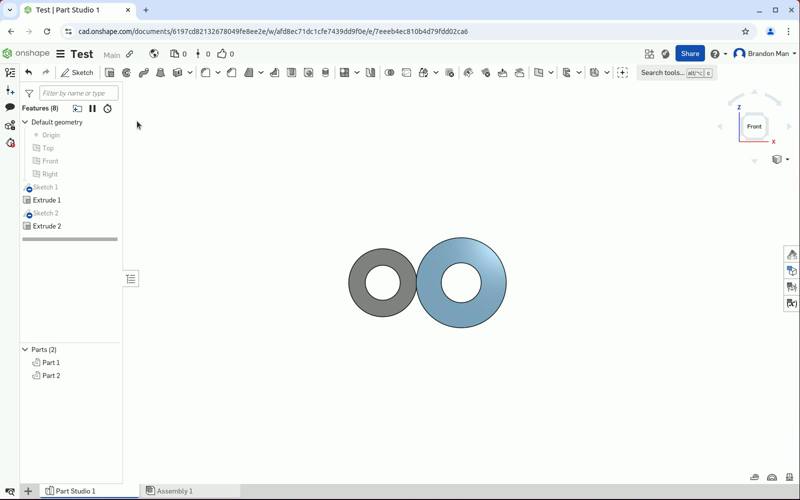
key(shift+h)
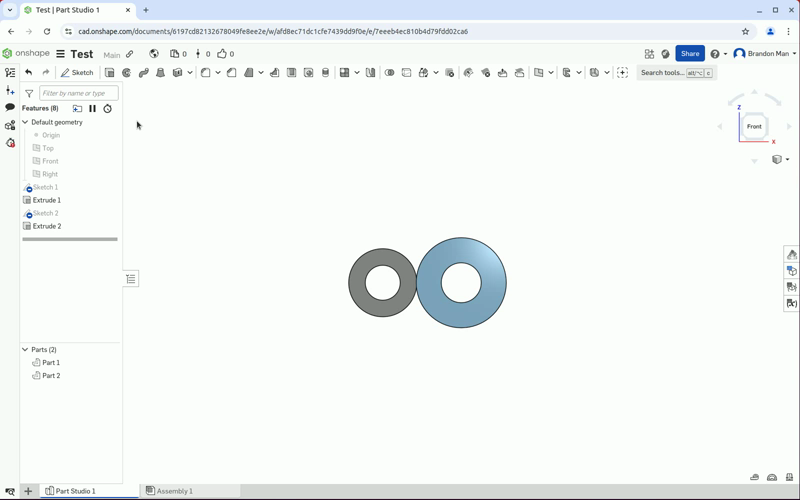
mouse_move(73, 189)
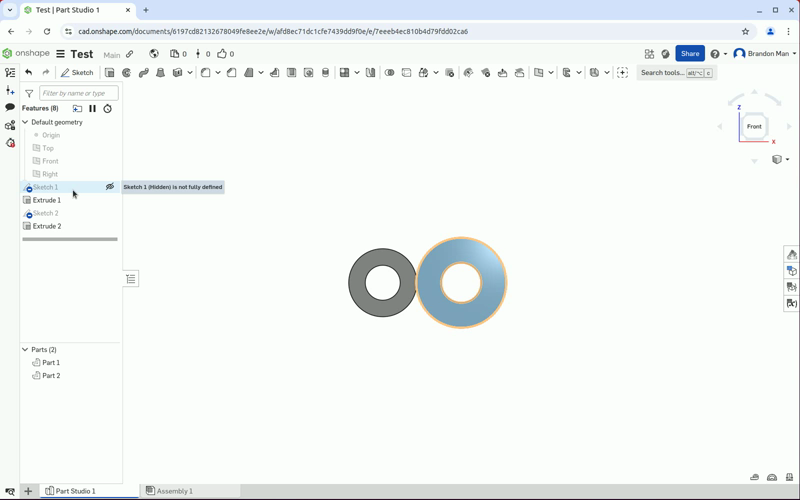
click(73, 189)
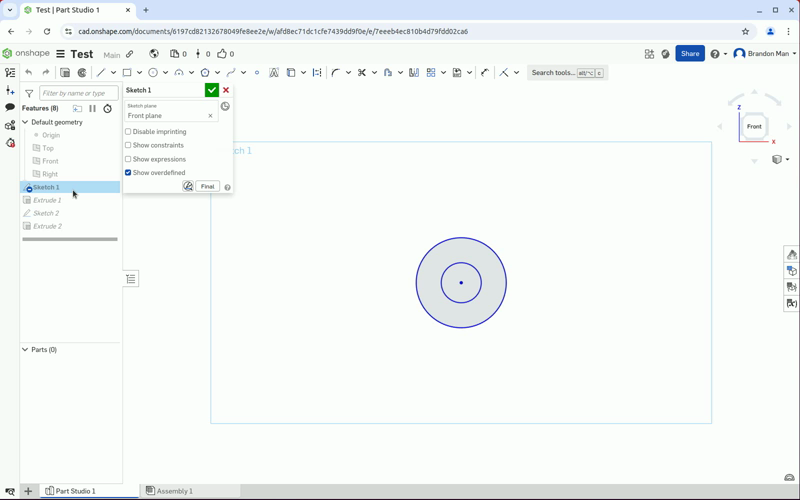
mouse_move(229, 92)
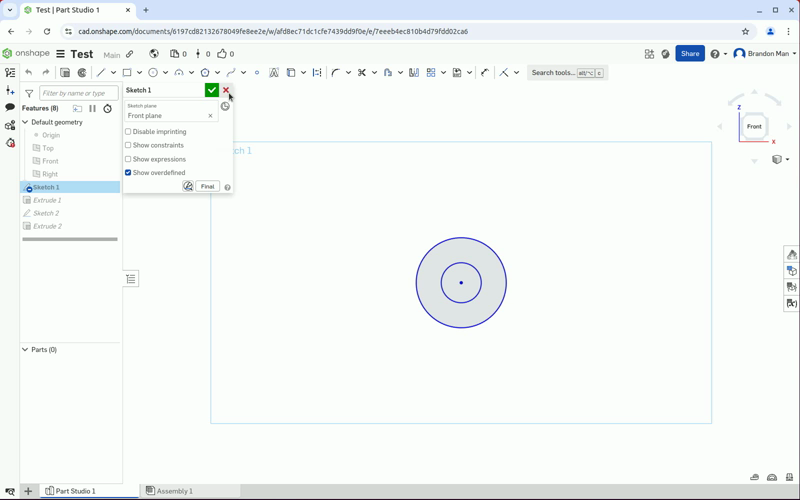
click(229, 92)
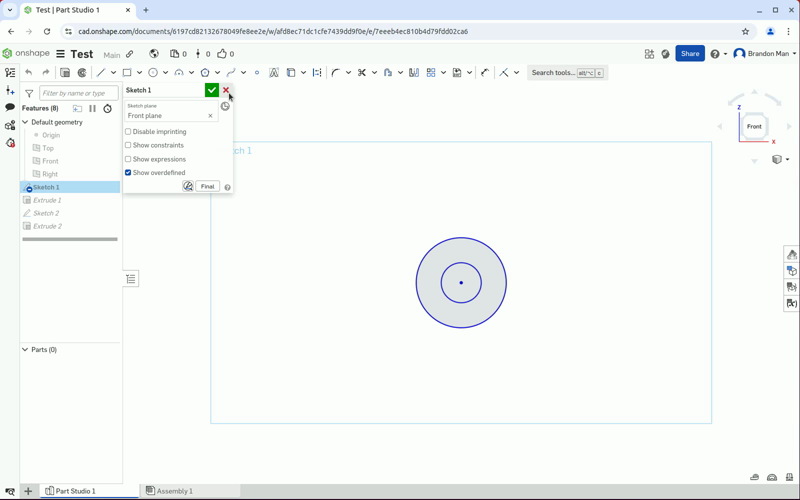
key(shift+s)
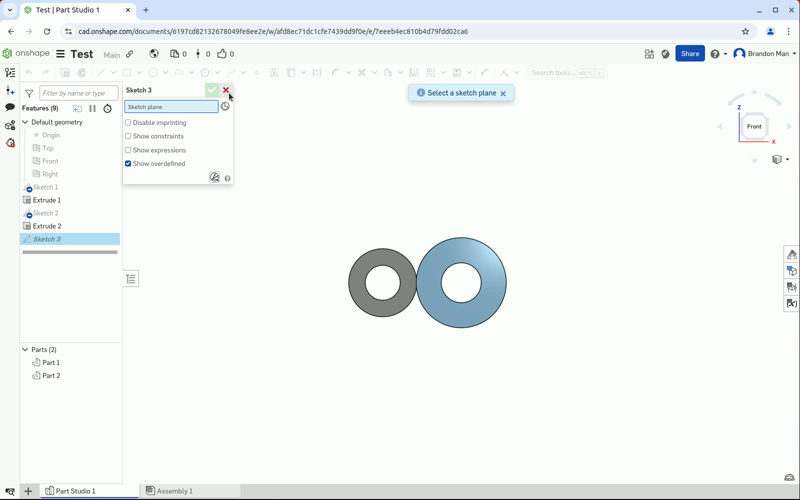
mouse_move(73, 163)
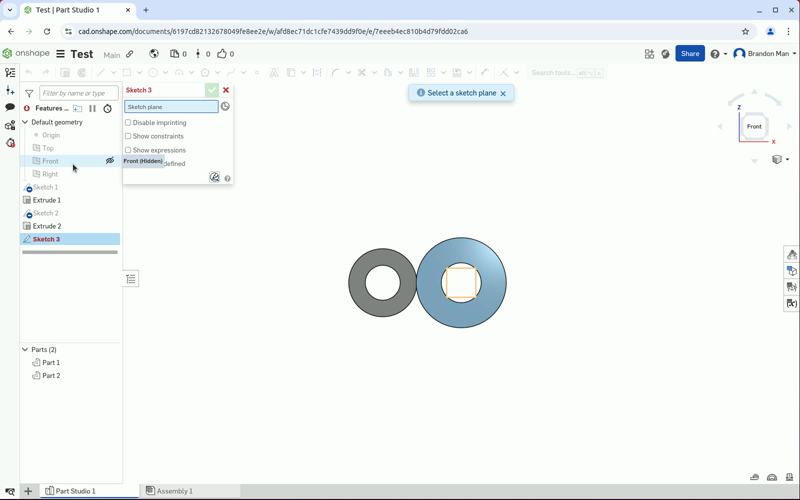
click(73, 163)
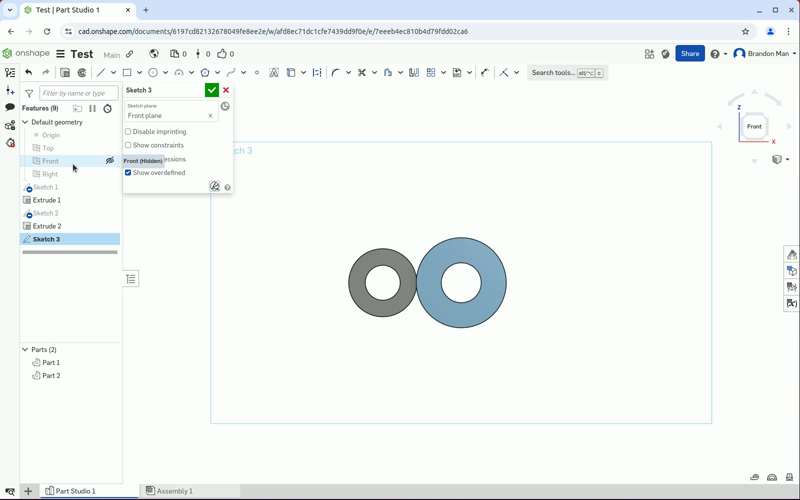
mouse_move(73, 352)
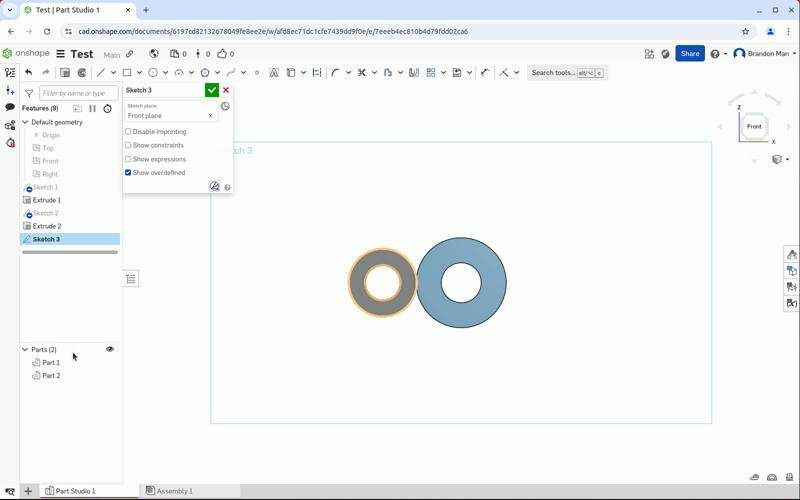
key(y)
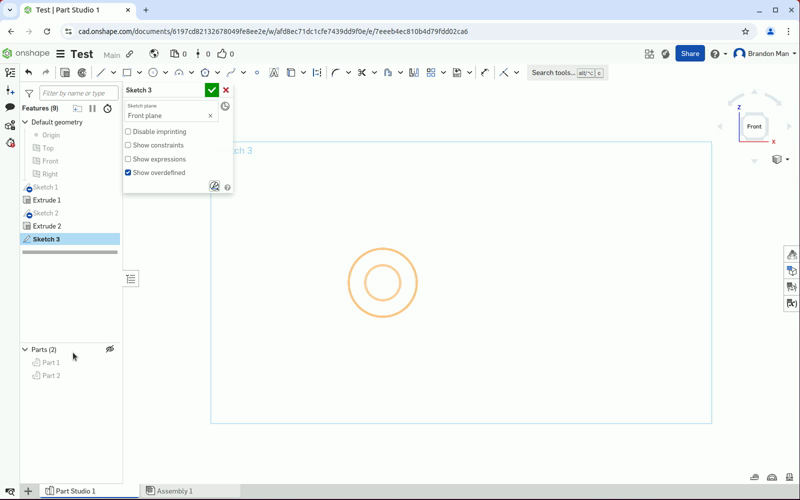
key(a)
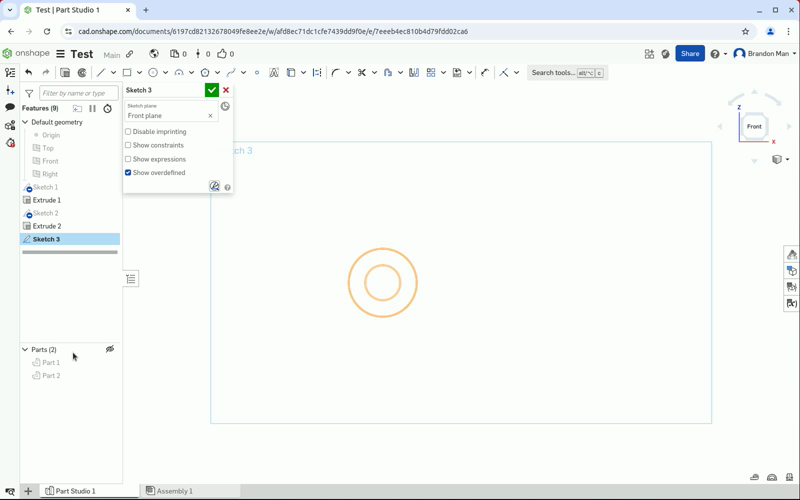
key_down(shift)
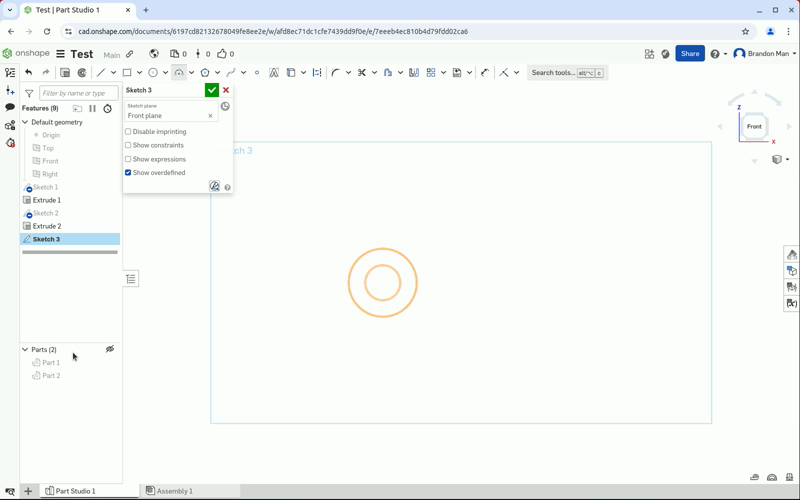
mouse_move(383, 249)
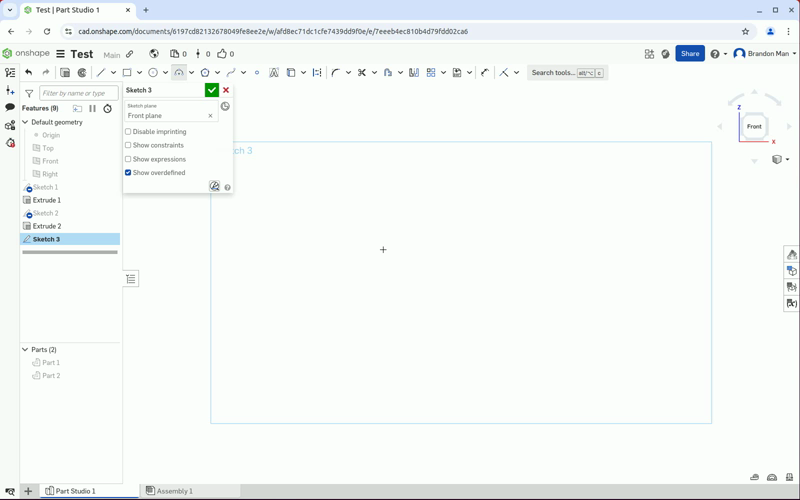
click(383, 249)
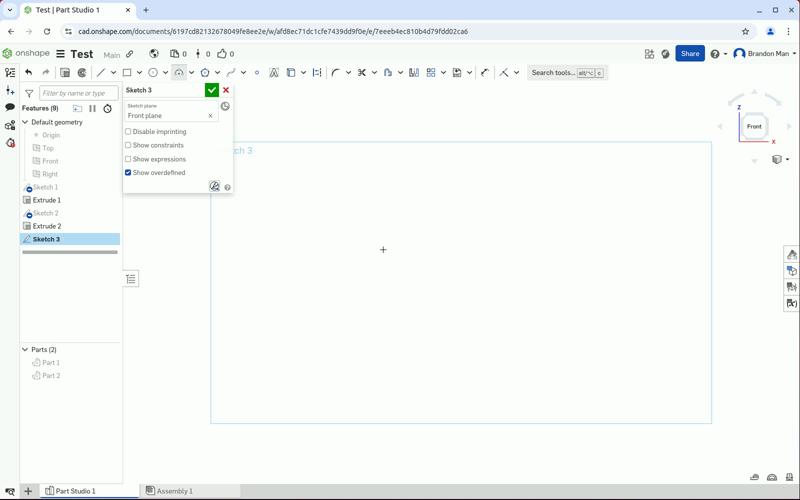
key_up(shift)
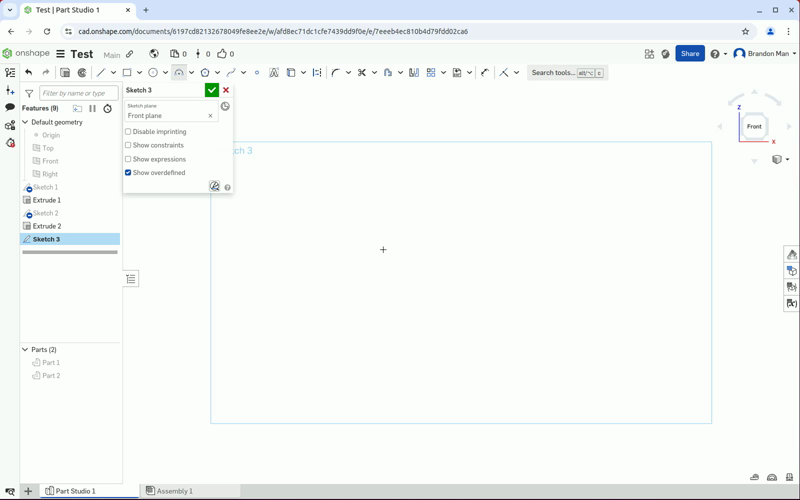
key_down(shift)
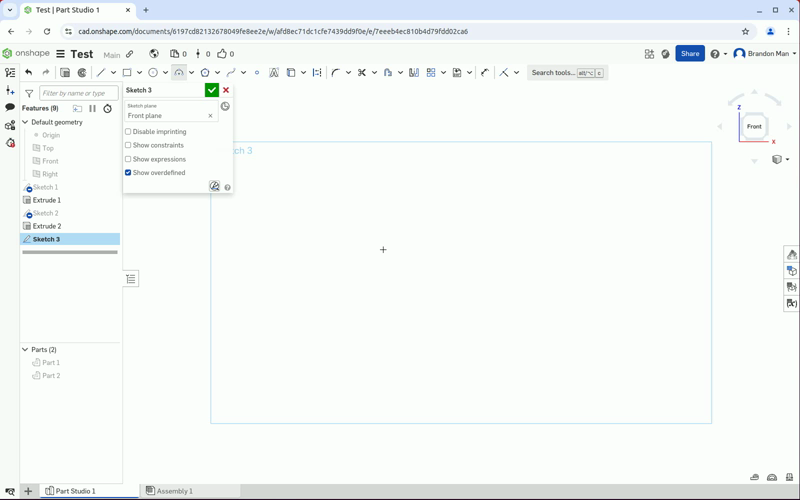
mouse_move(416, 283)
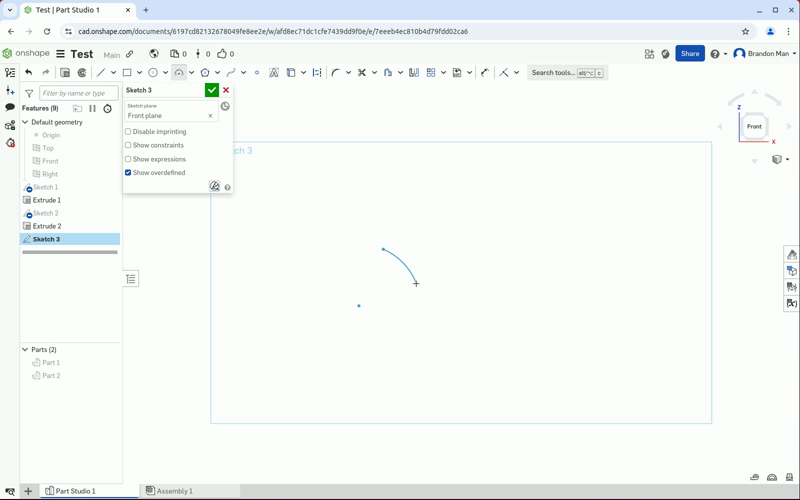
click(416, 283)
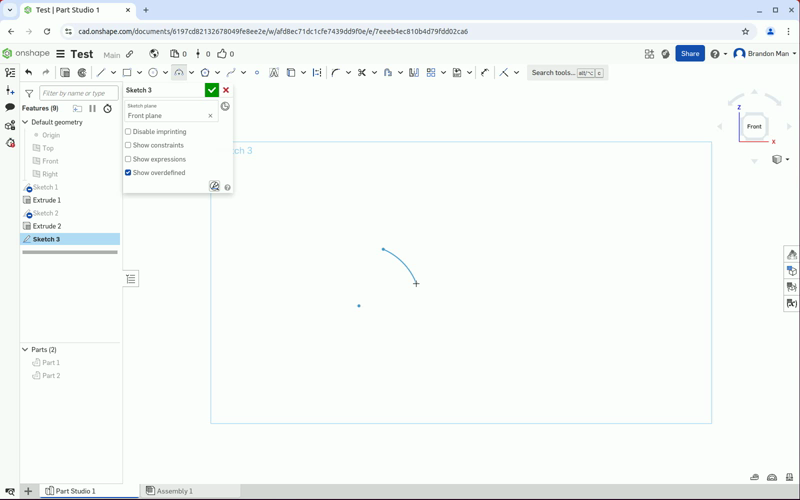
mouse_move(406, 259)
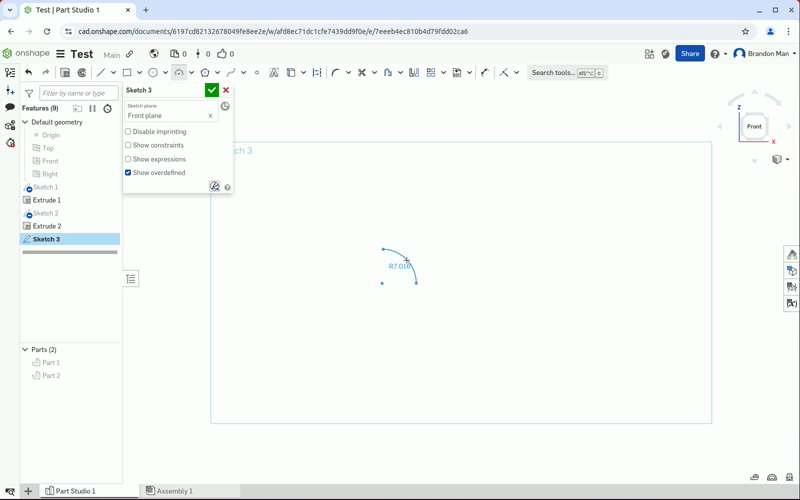
click(406, 259)
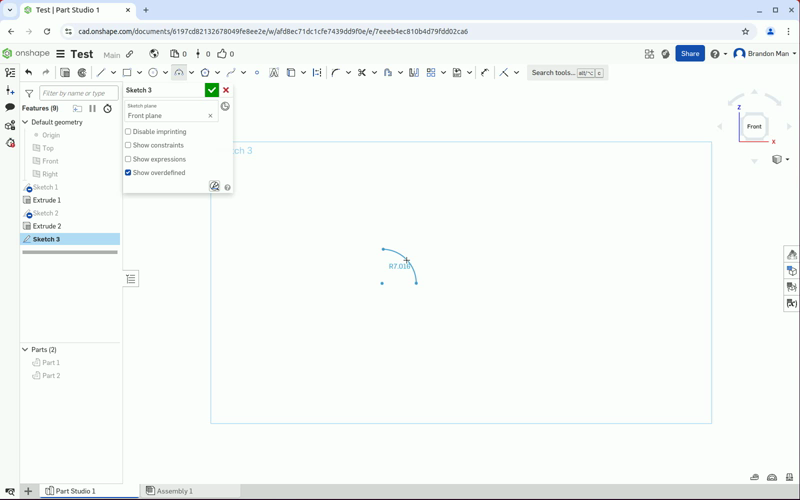
key_up(shift)
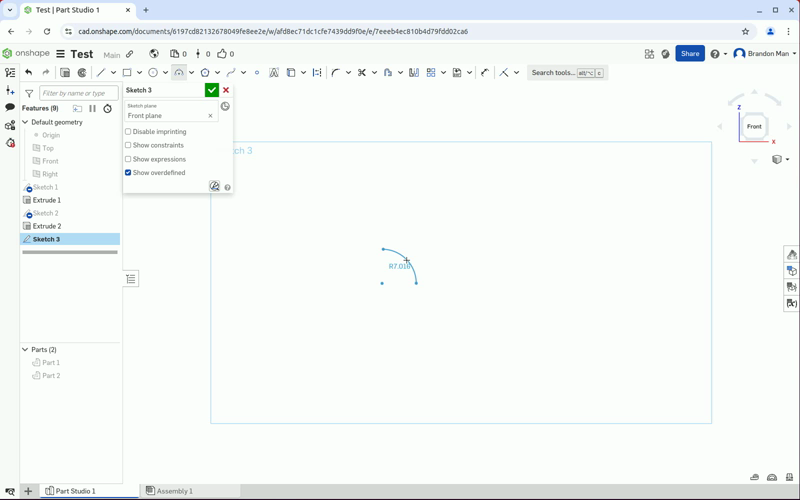
mouse_move(416, 283)
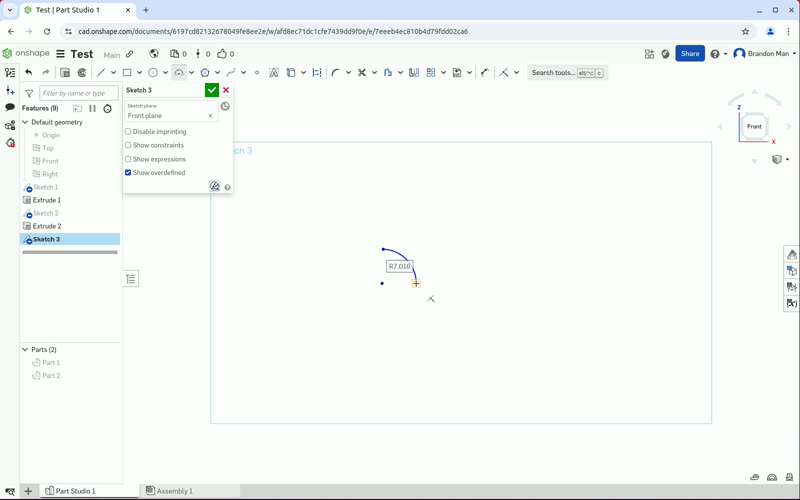
click(416, 283)
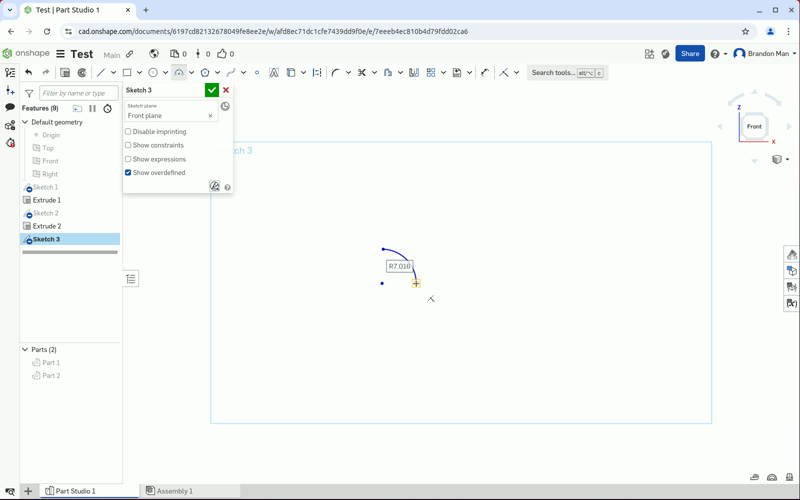
key_down(shift)
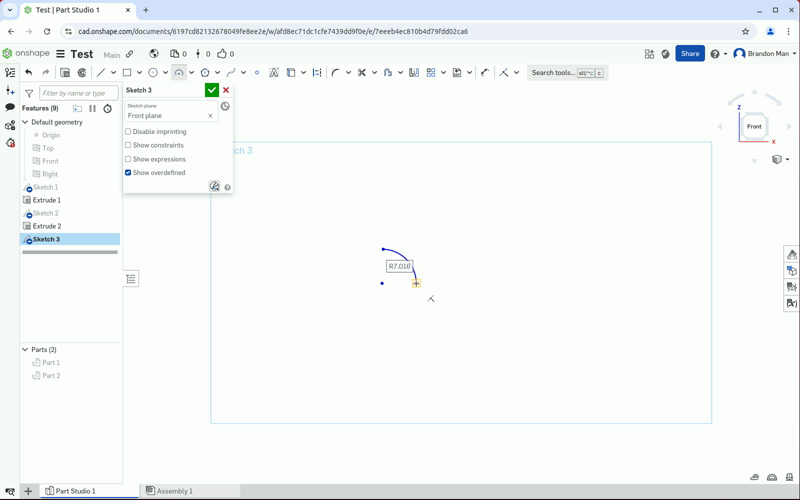
mouse_move(431, 249)
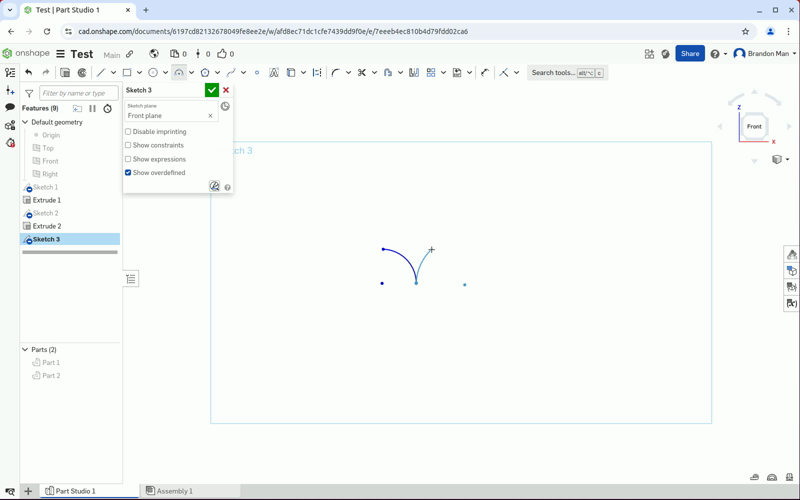
click(431, 249)
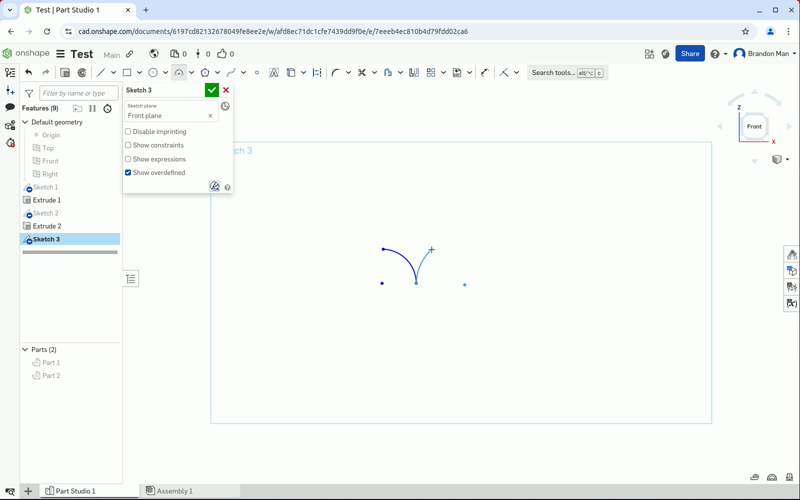
mouse_move(420, 264)
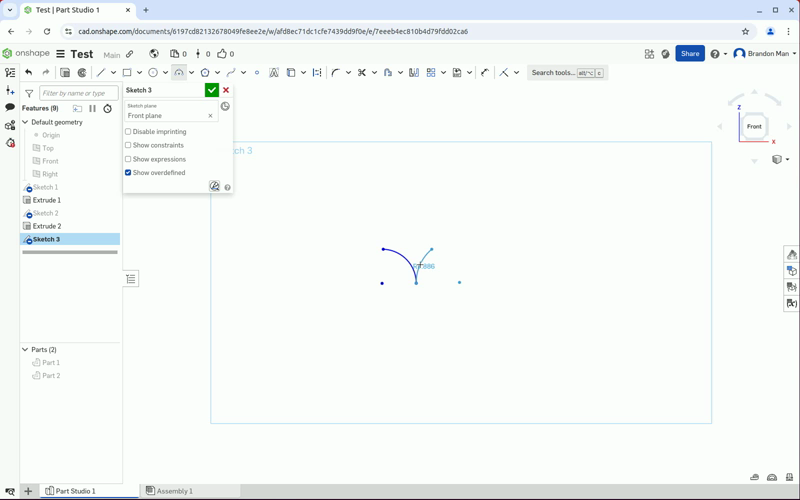
click(420, 264)
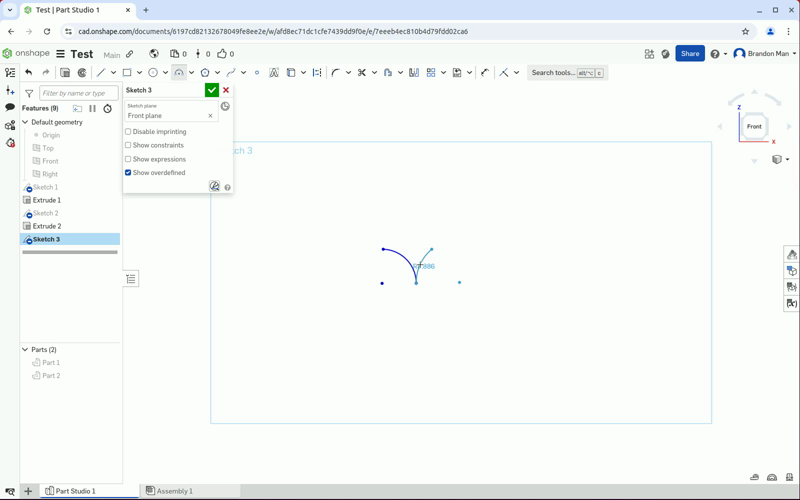
key_up(shift)
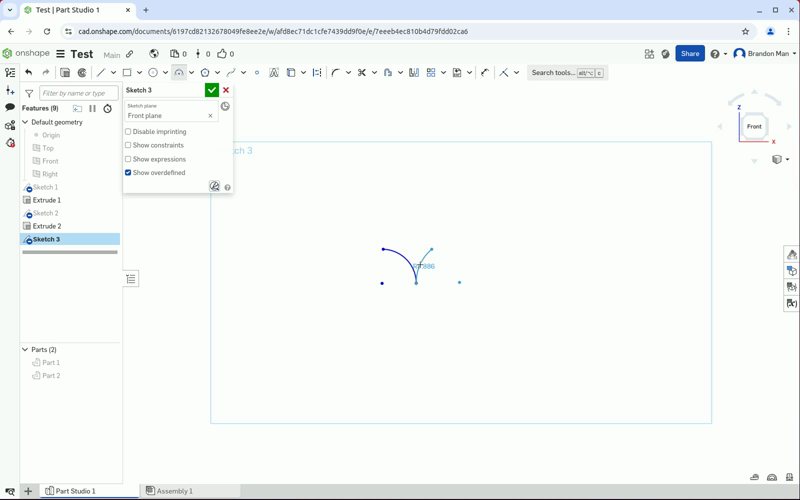
key(esc)
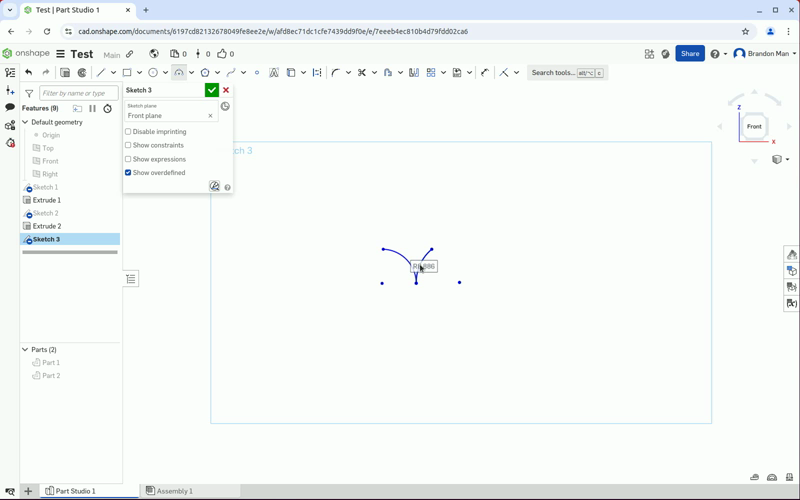
key(l)
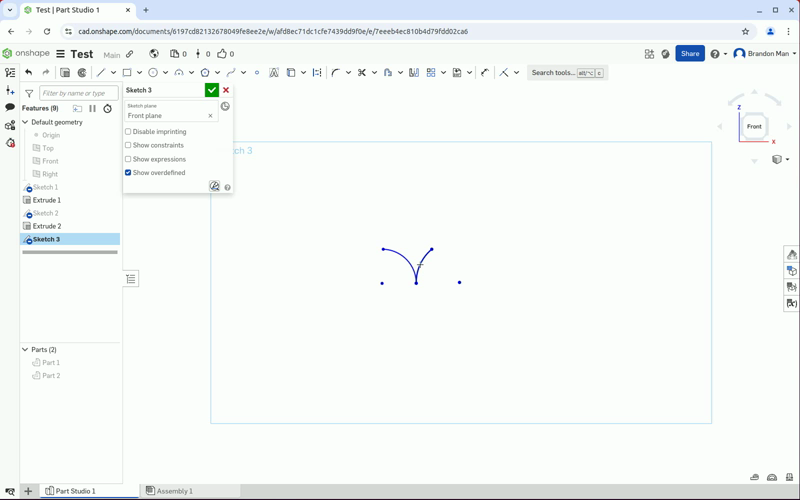
mouse_move(431, 249)
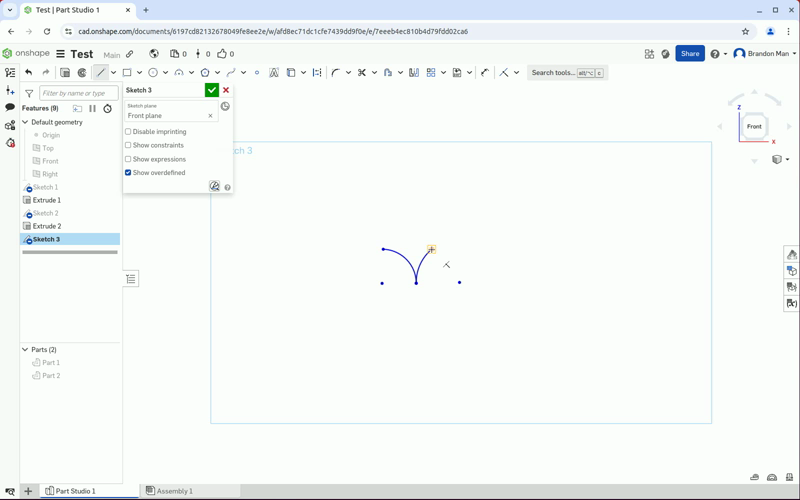
click(431, 249)
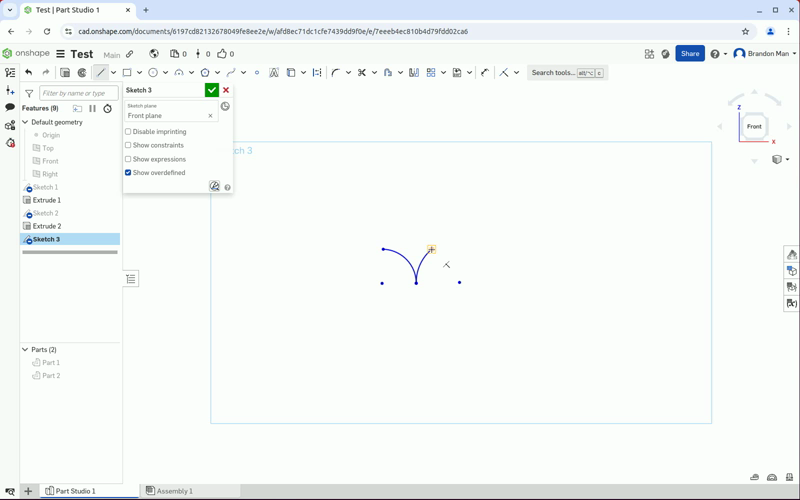
mouse_move(461, 249)
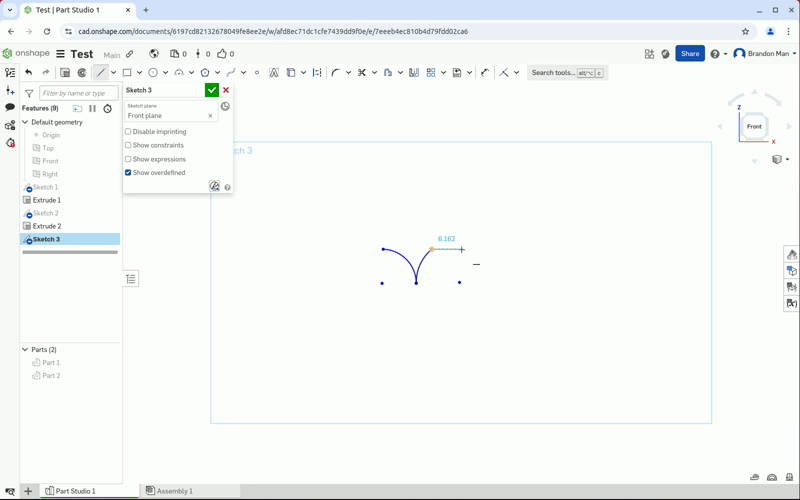
key_down(shift)
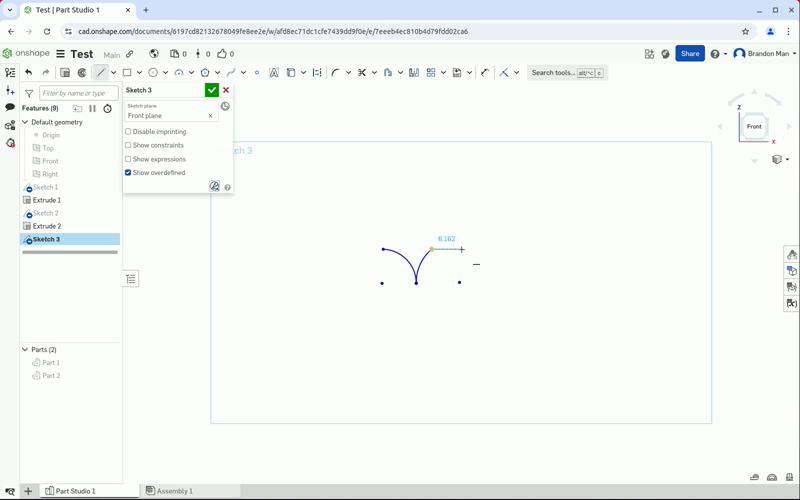
mouse_move(383, 249)
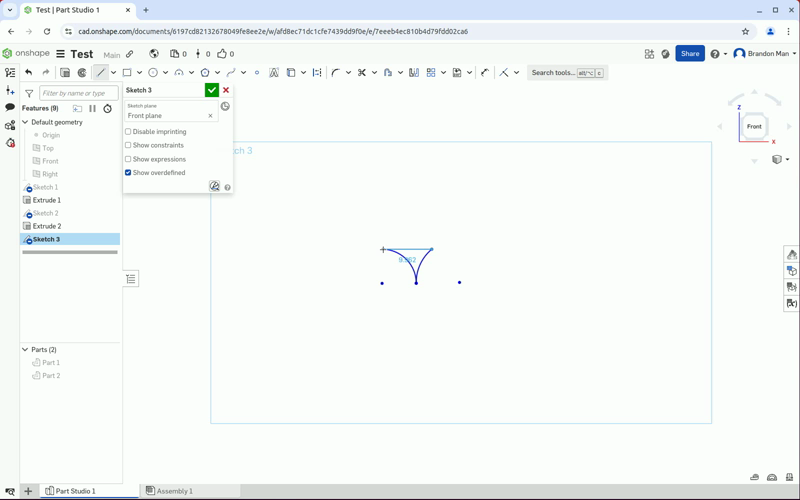
key_up(shift)
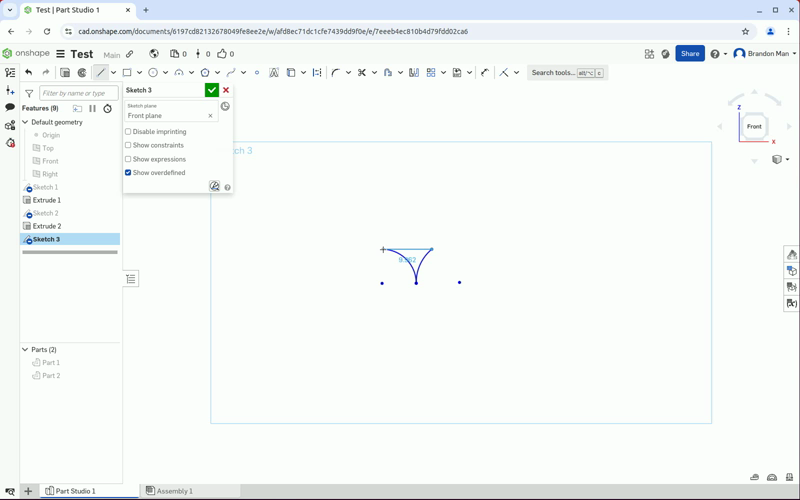
click(383, 249)
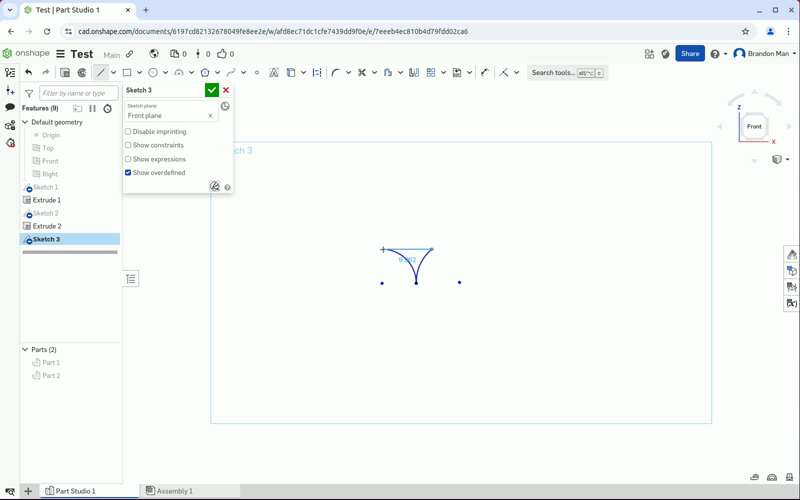
key(esc)
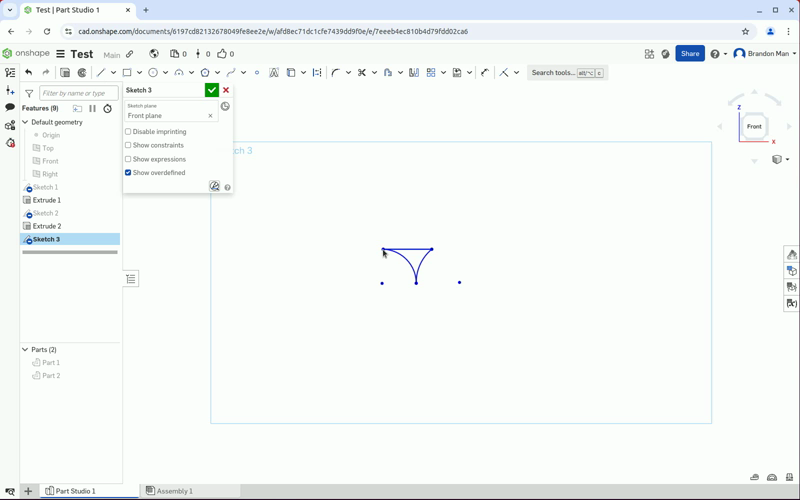
mouse_move(420, 270)
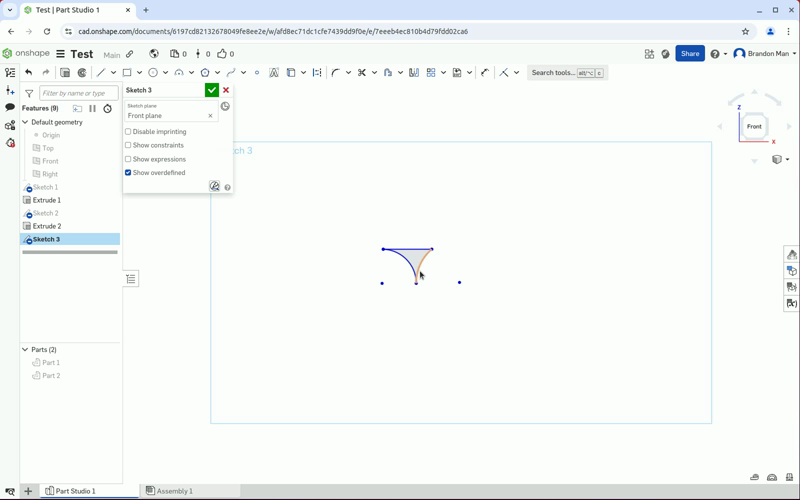
scroll(6)
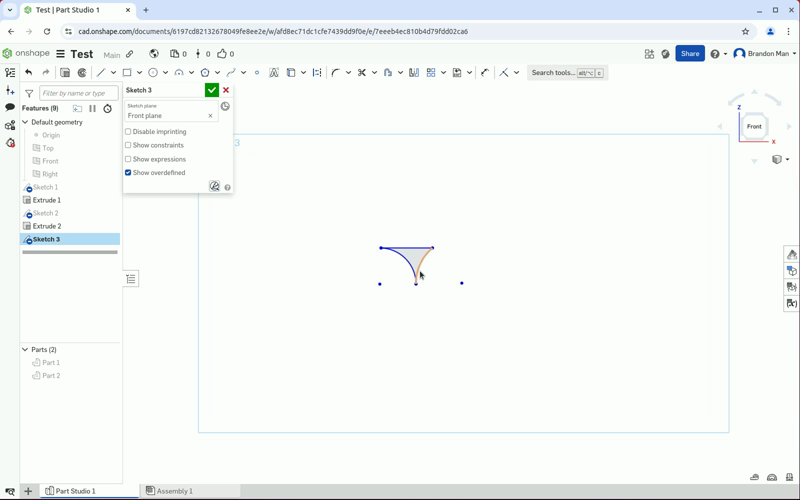
scroll(6)
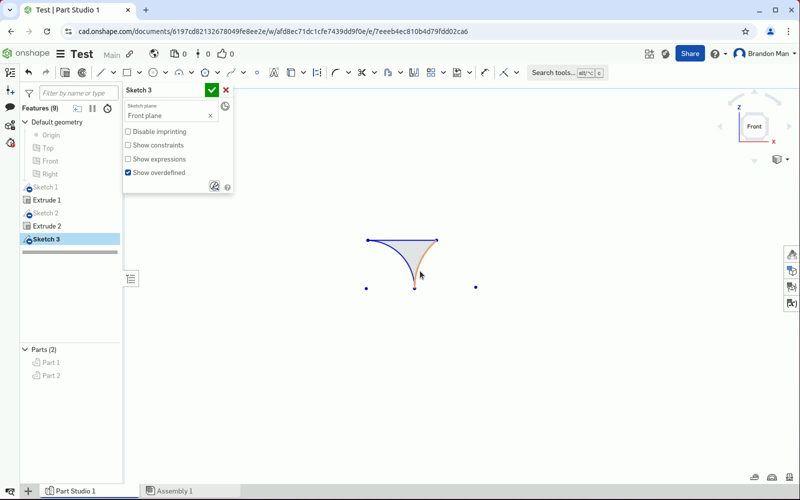
scroll(6)
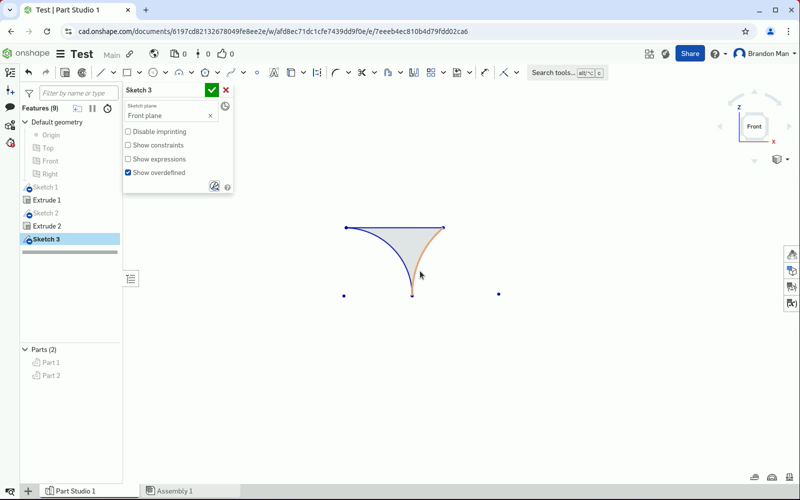
scroll(6)
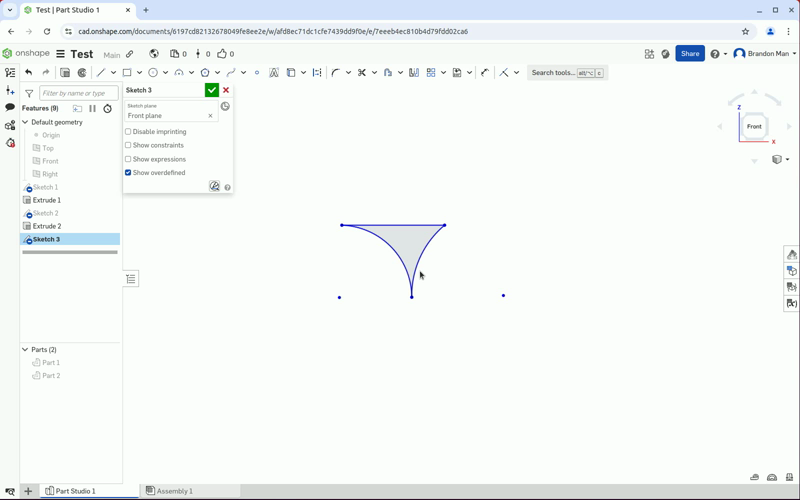
scroll(6)
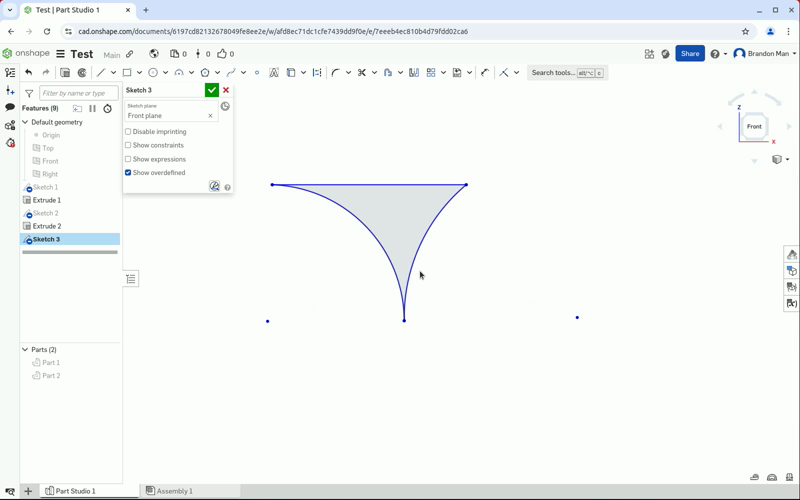
scroll(6)
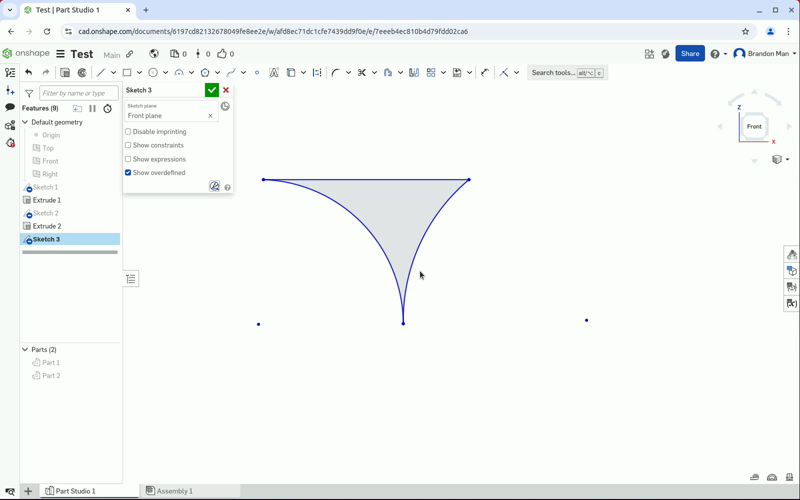
scroll(6)
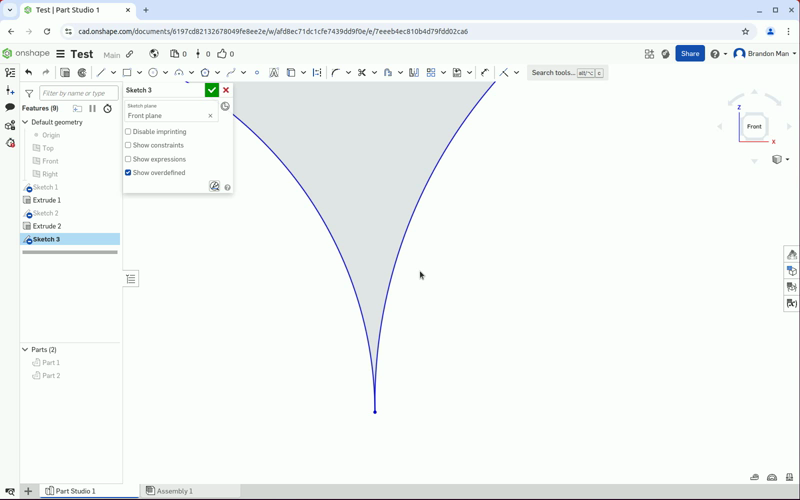
click(420, 270)
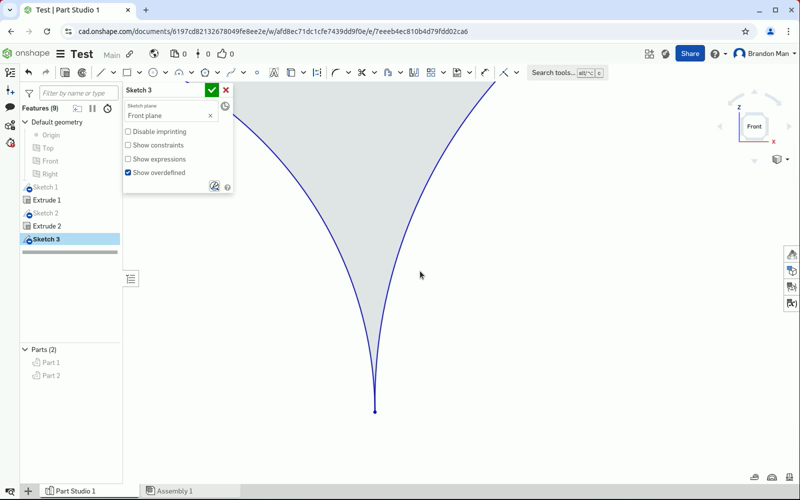
scroll(-6)
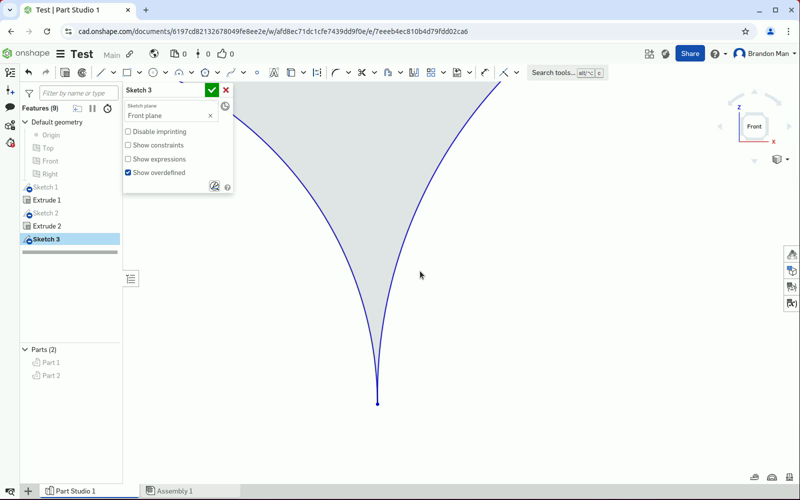
scroll(-6)
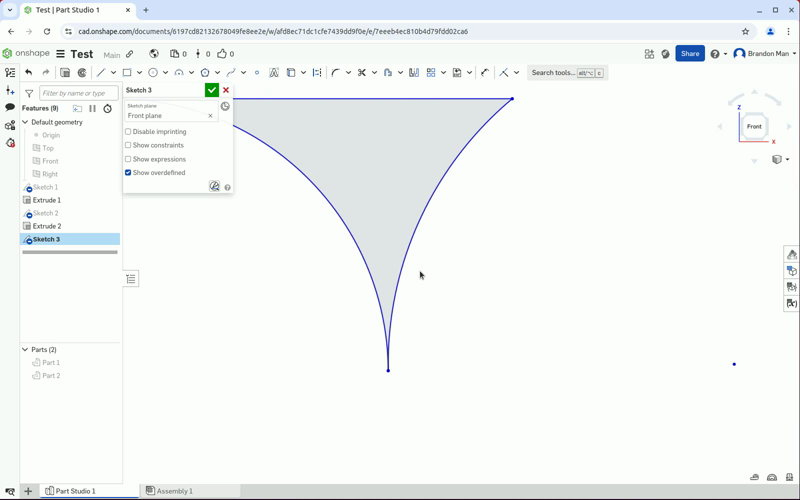
scroll(-6)
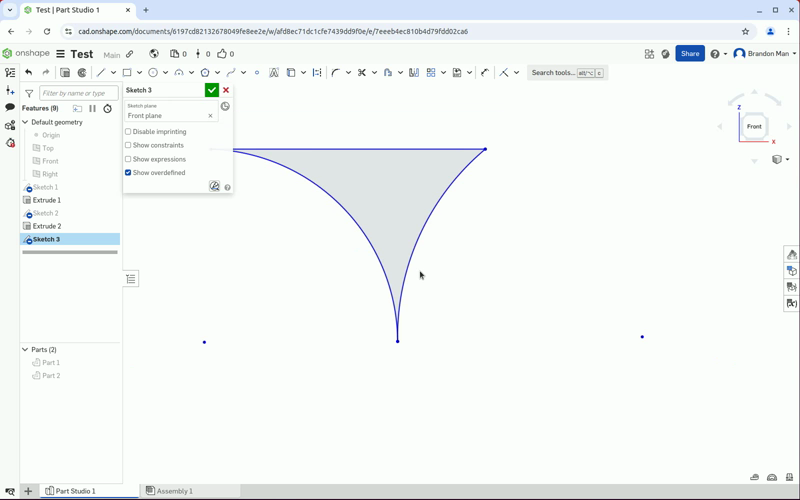
scroll(-6)
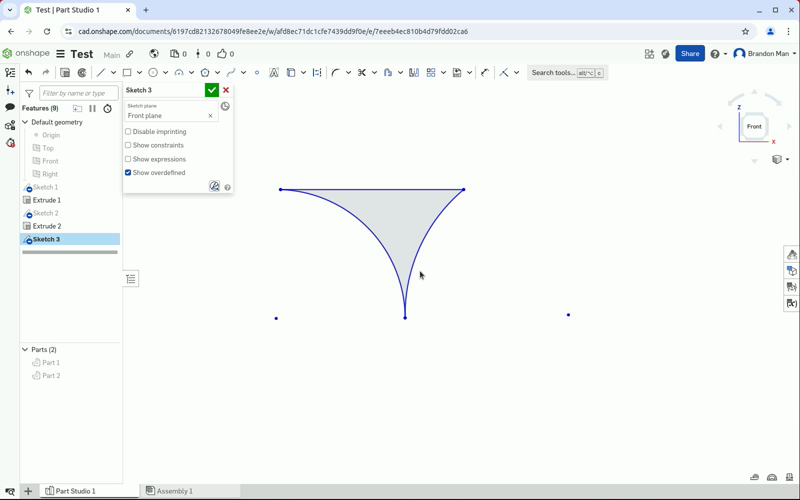
scroll(-6)
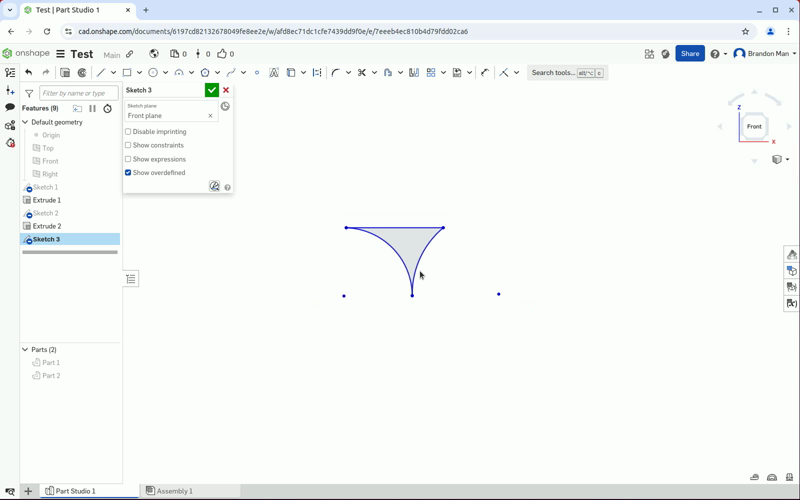
scroll(-6)
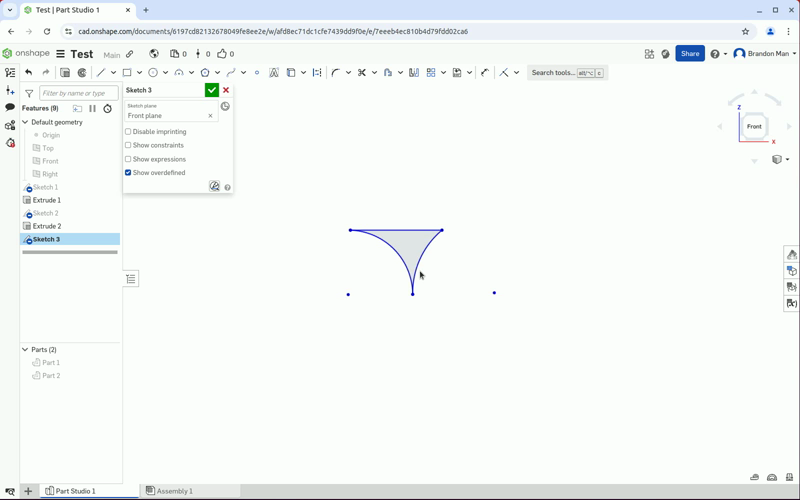
scroll(-6)
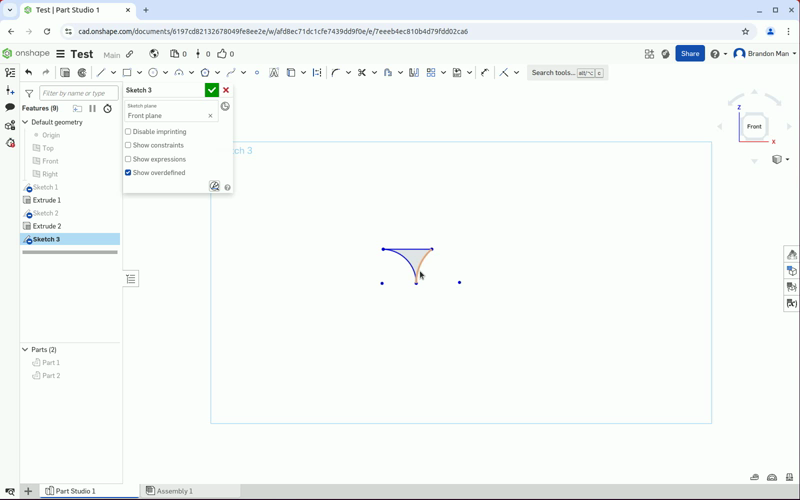
mouse_move(73, 352)
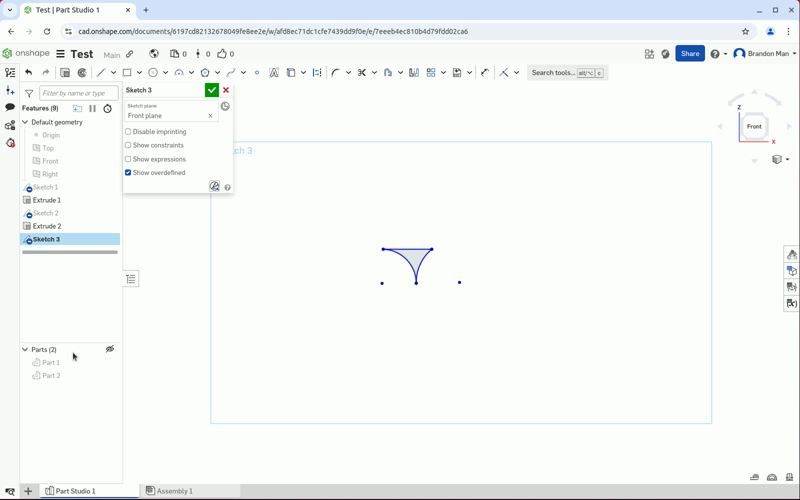
key(shift+y)
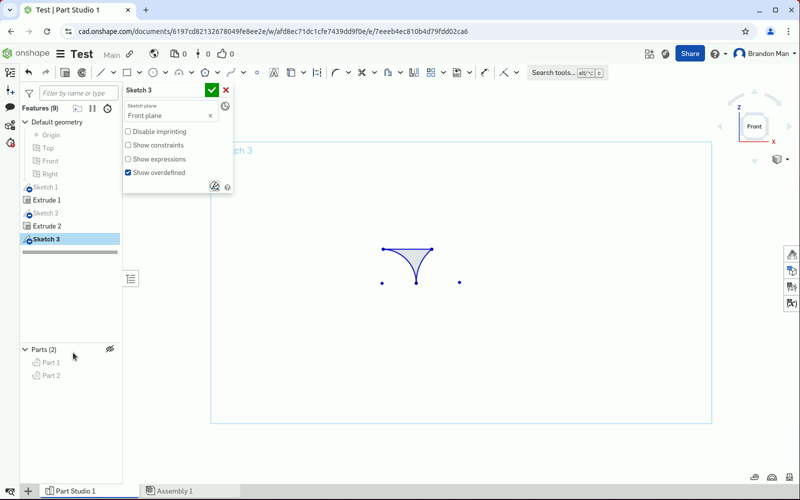
key(shift+e)
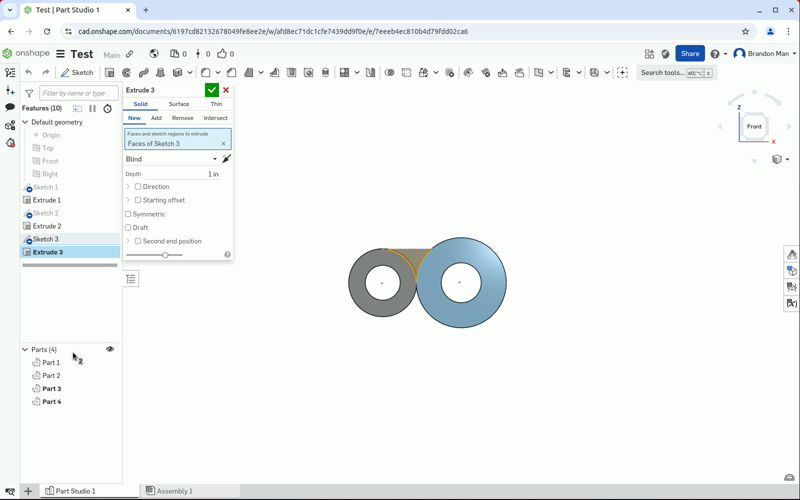
mouse_move(143, 106)
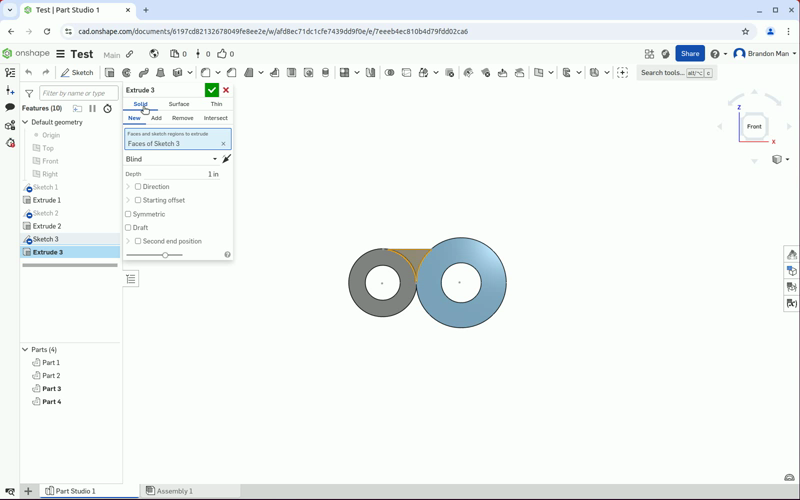
click(143, 106)
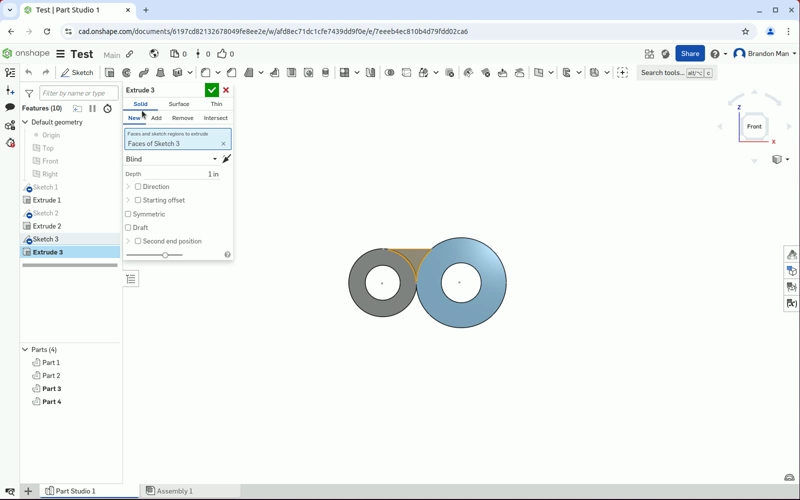
mouse_move(137, 120)
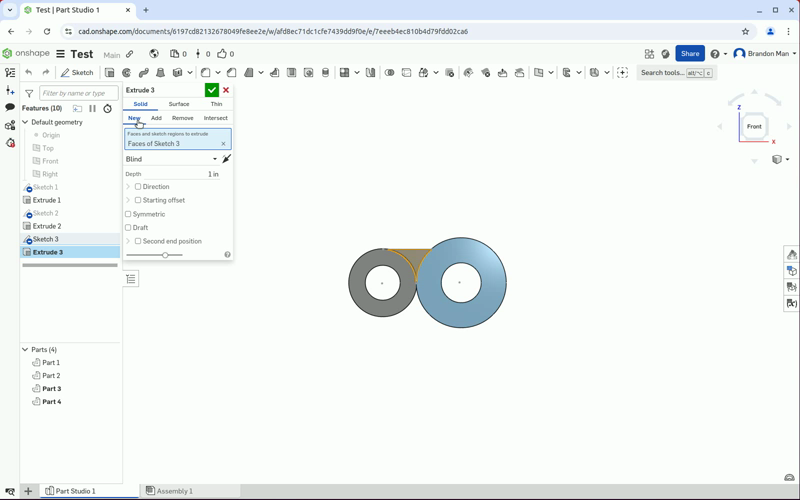
click(137, 120)
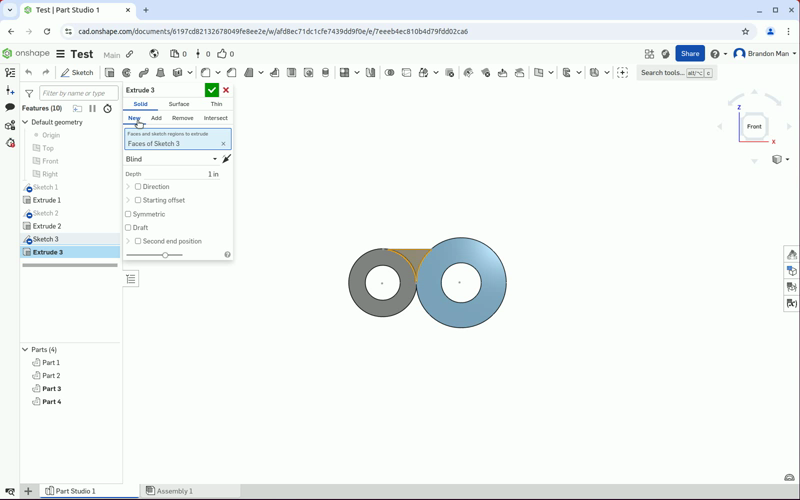
key(tab, 4)
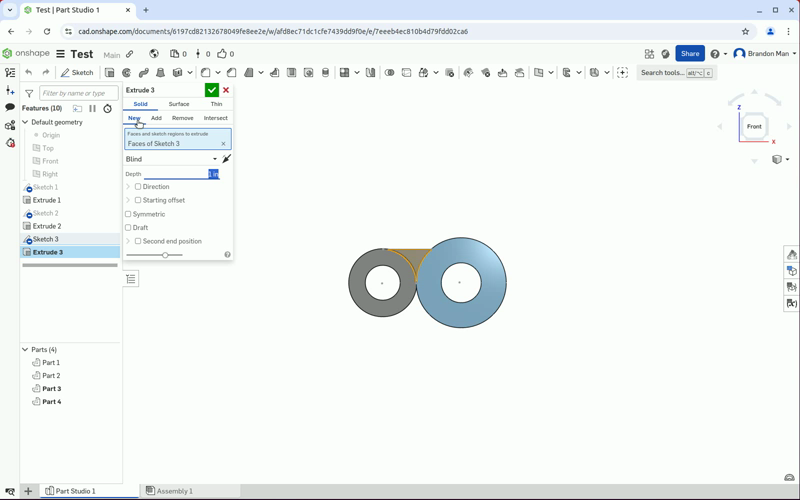
text(6.018)
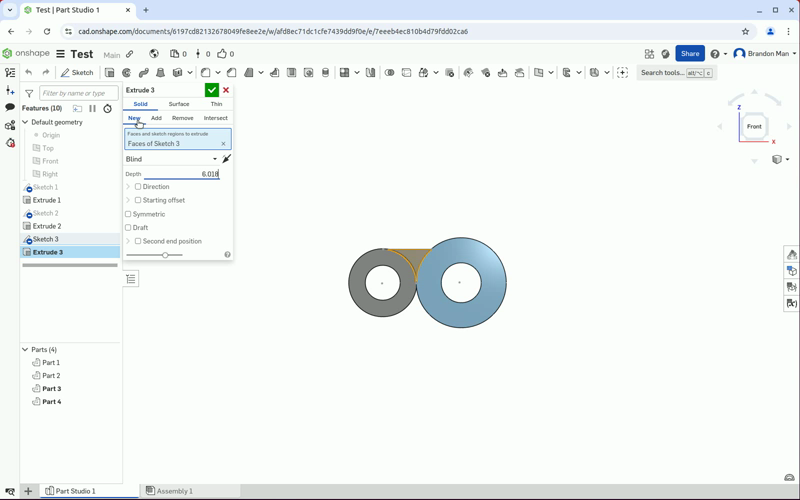
key(enter)
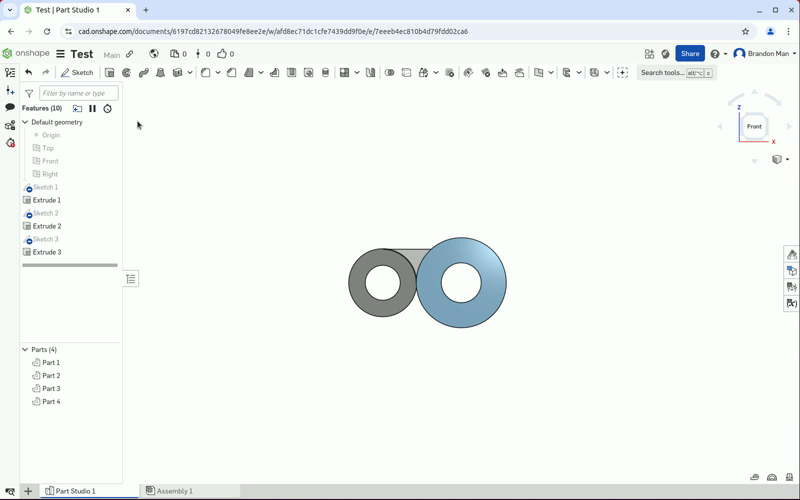
key(shift+h)
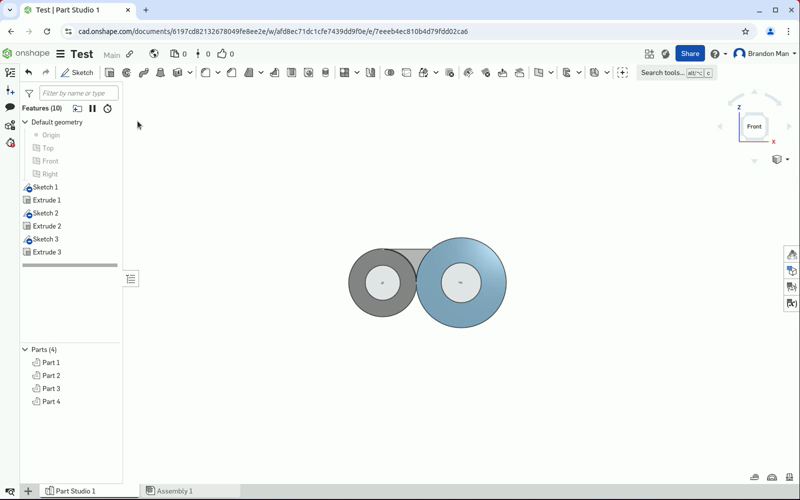
key(shift+h)
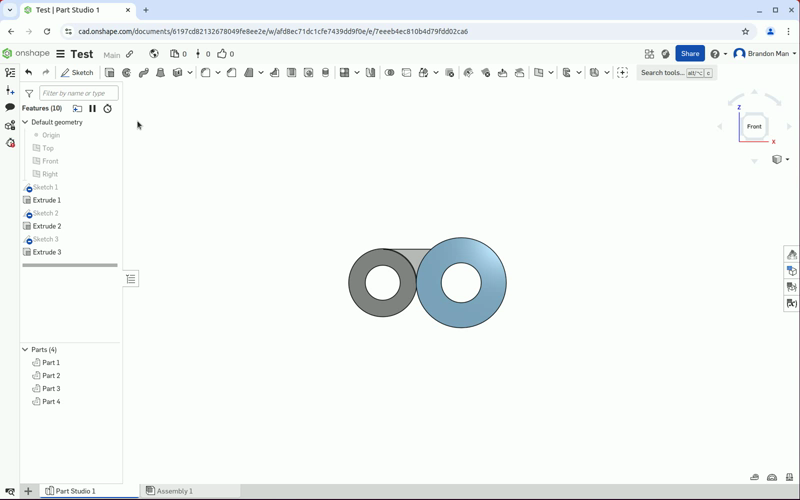
mouse_move(73, 189)
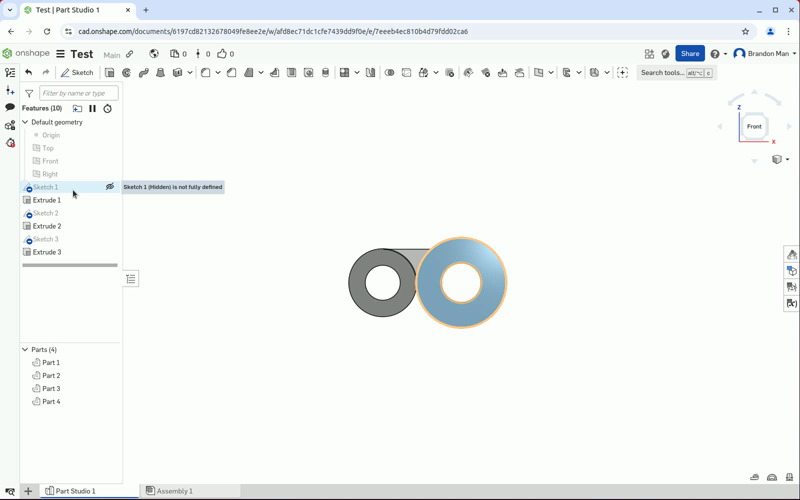
click(73, 189)
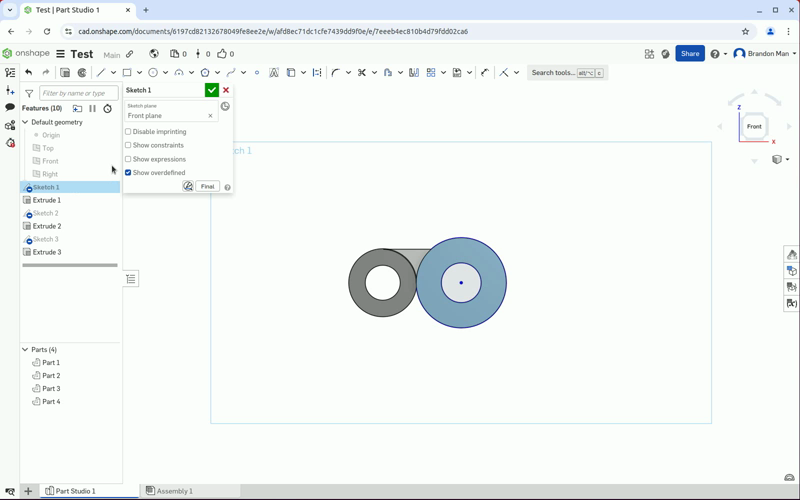
mouse_move(229, 92)
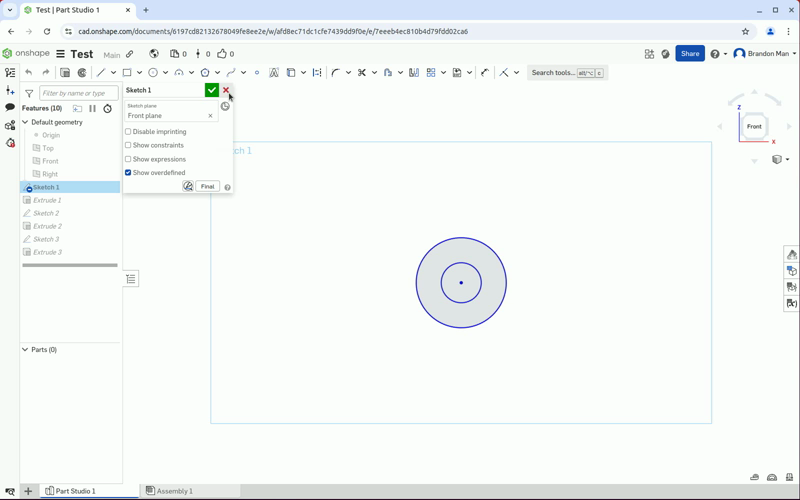
click(229, 92)
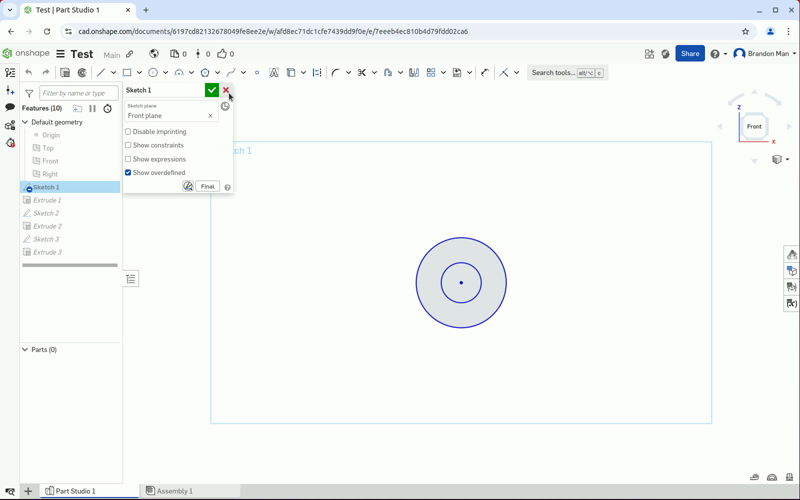
key(shift+s)
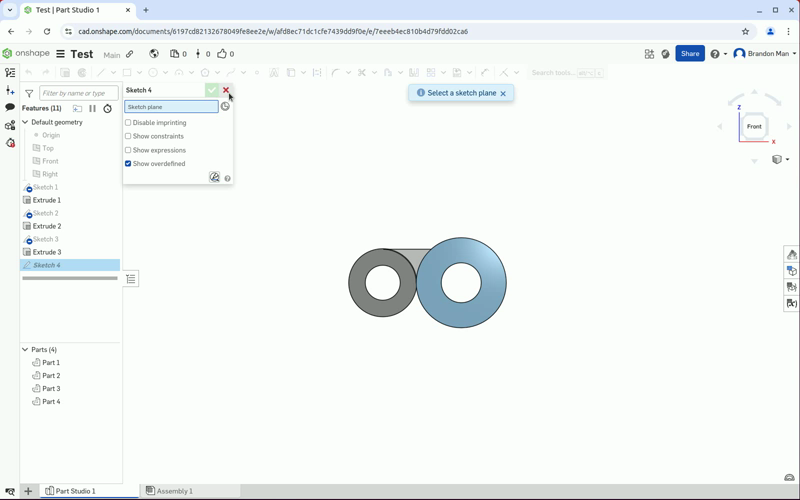
mouse_move(73, 163)
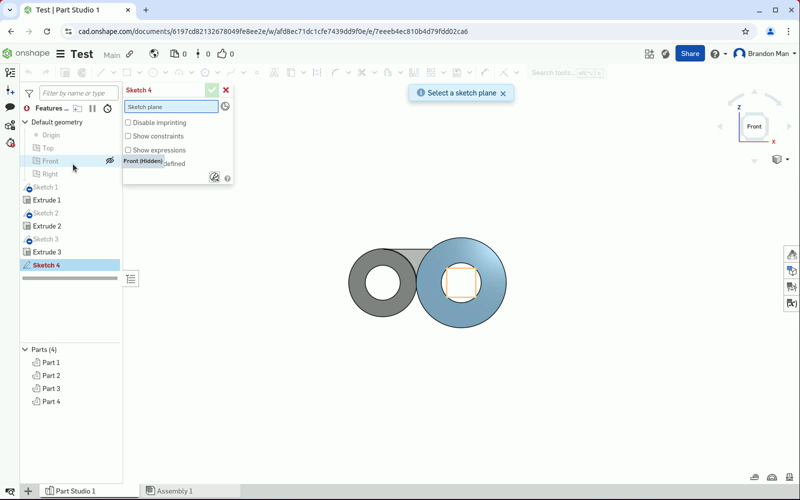
click(73, 163)
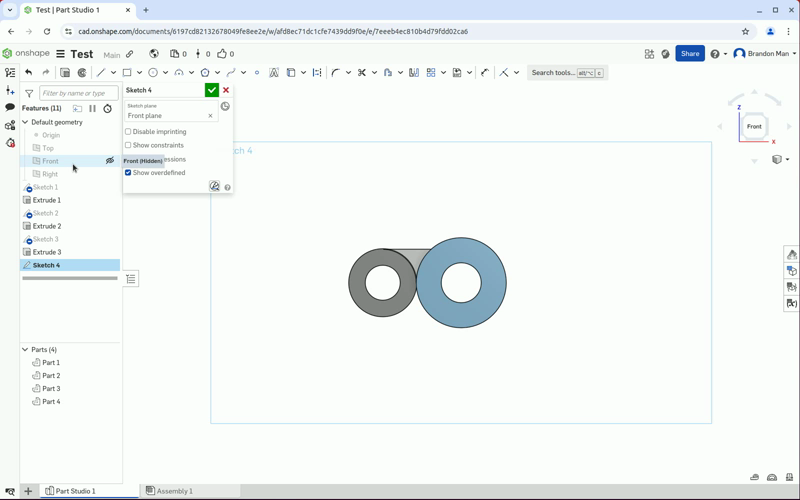
mouse_move(73, 352)
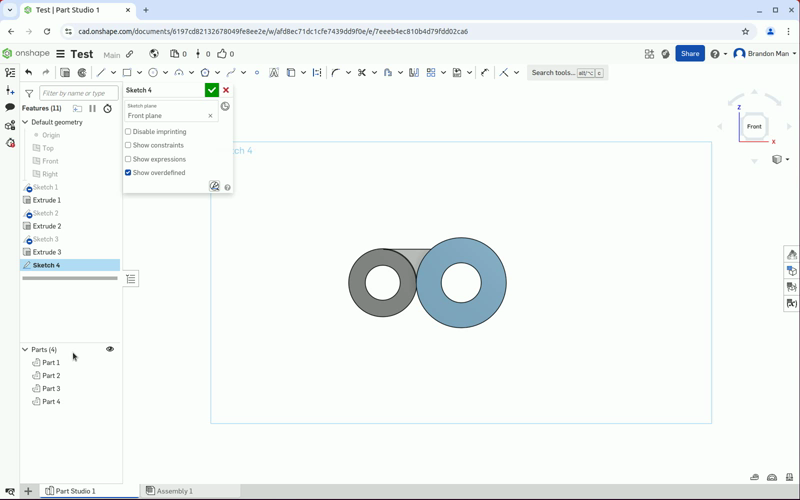
key(y)
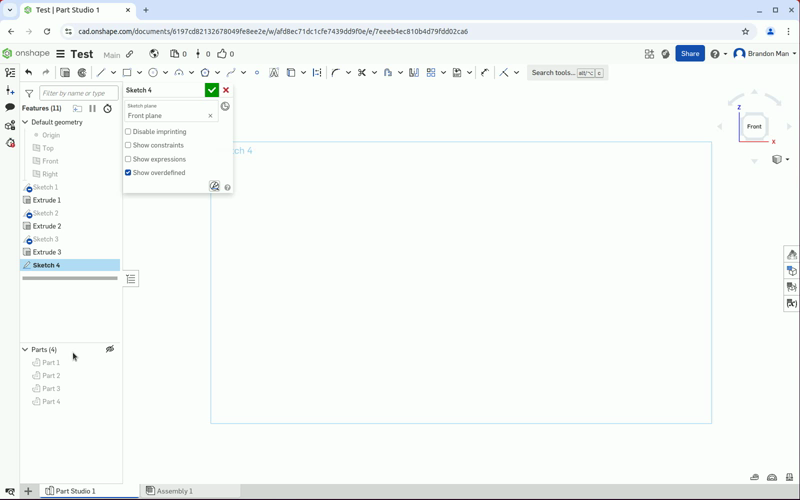
key(l)
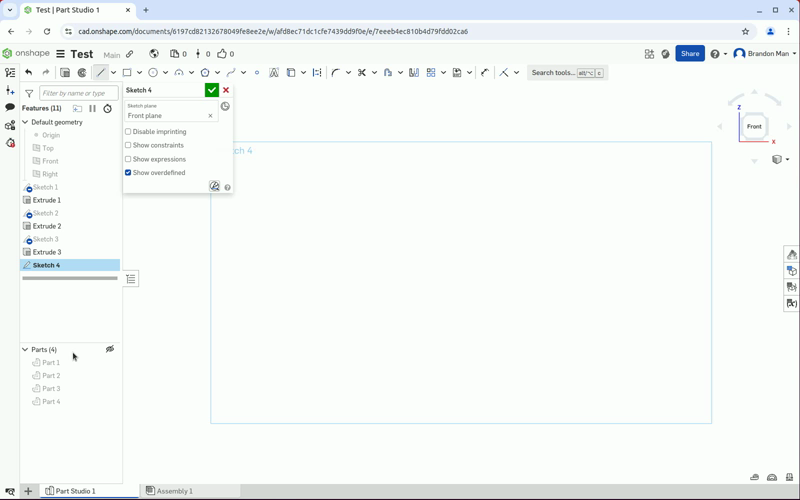
key_down(shift)
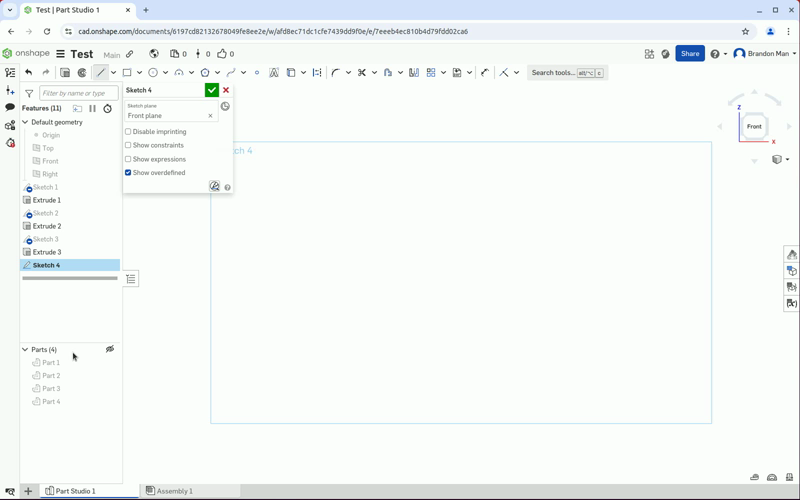
mouse_move(383, 316)
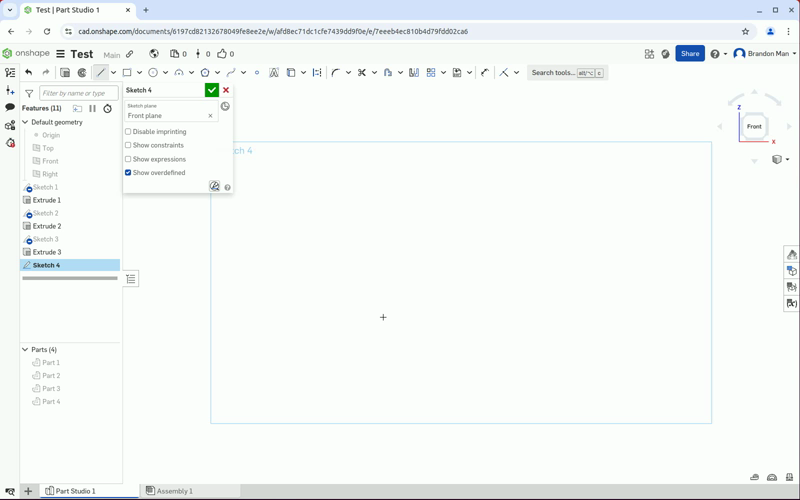
click(383, 316)
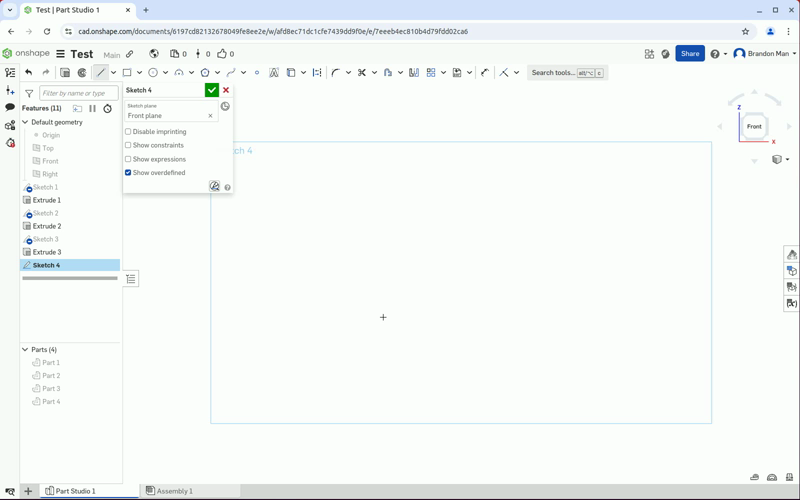
key_up(shift)
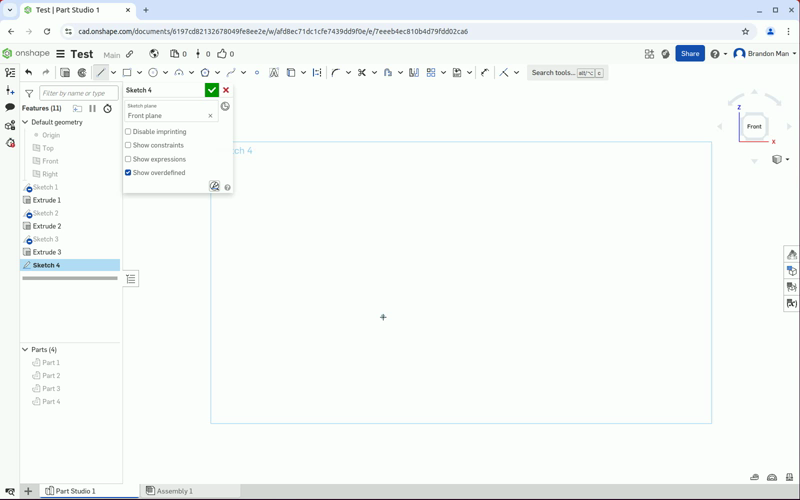
key_down(shift)
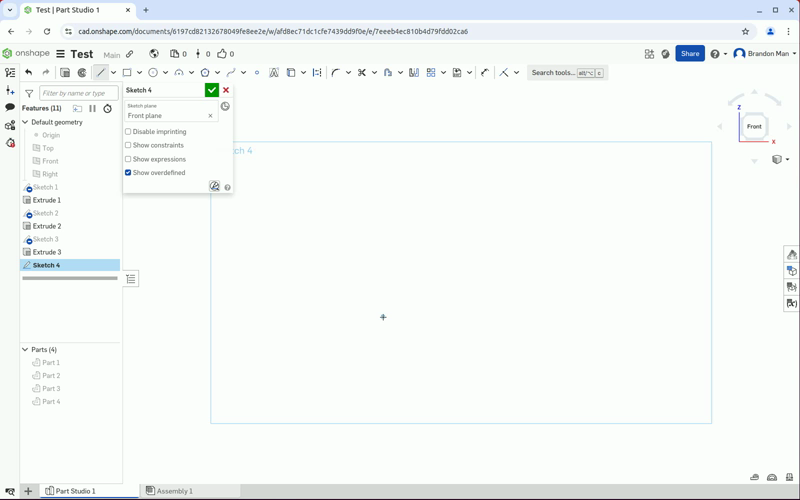
mouse_move(413, 316)
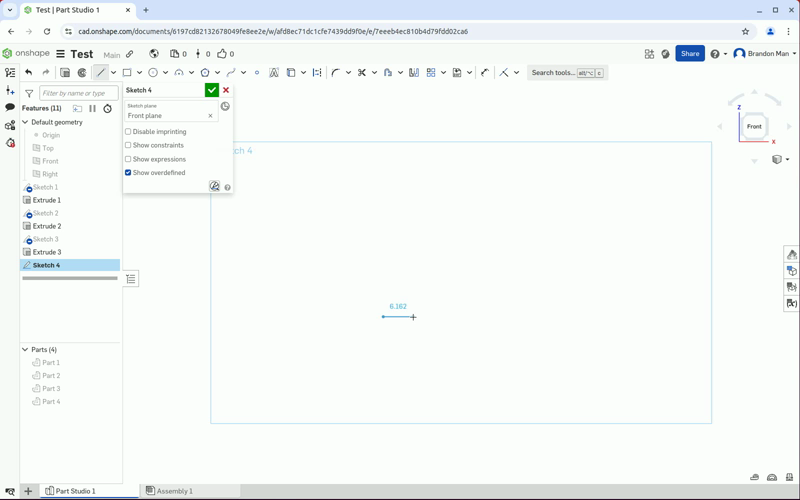
mouse_move(431, 316)
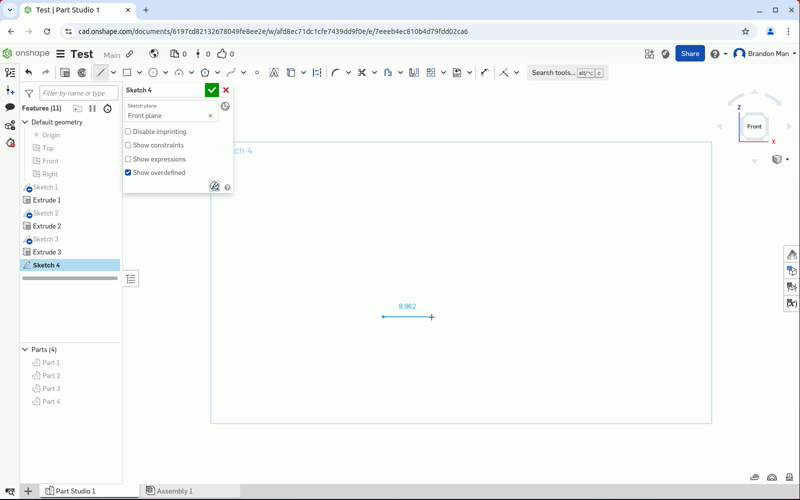
click(431, 316)
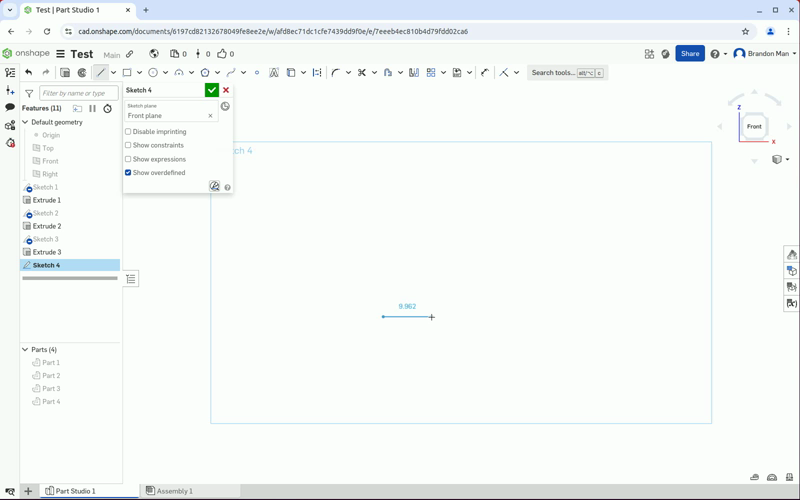
key_up(shift)
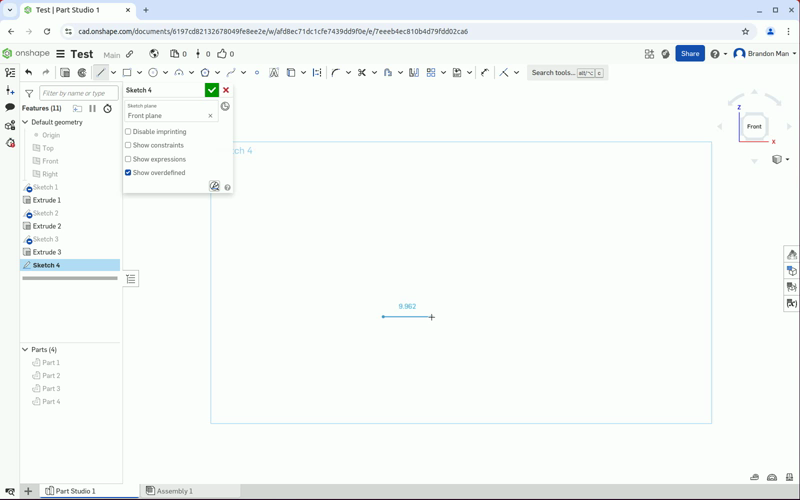
key(esc)
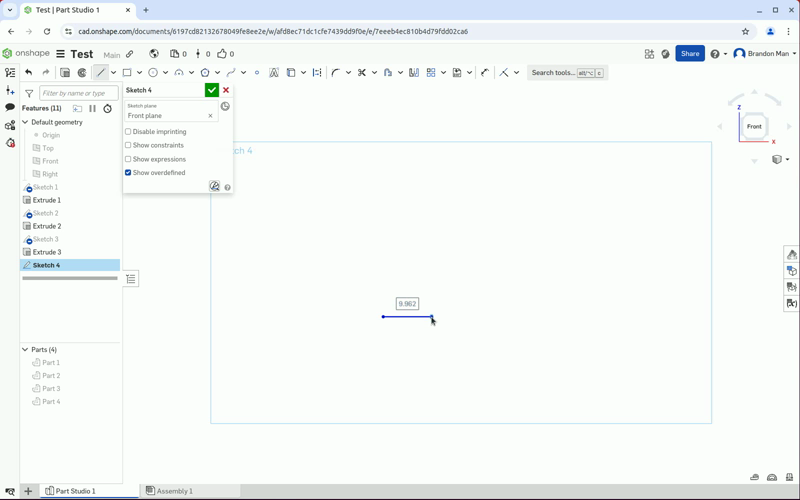
key(a)
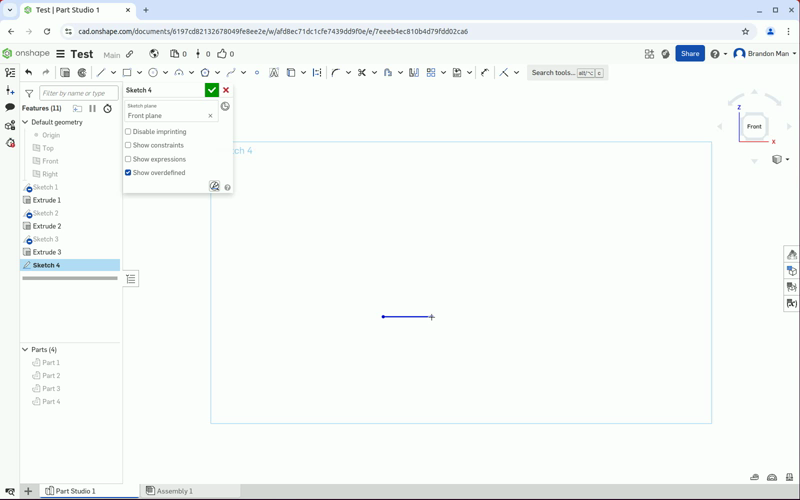
mouse_move(431, 316)
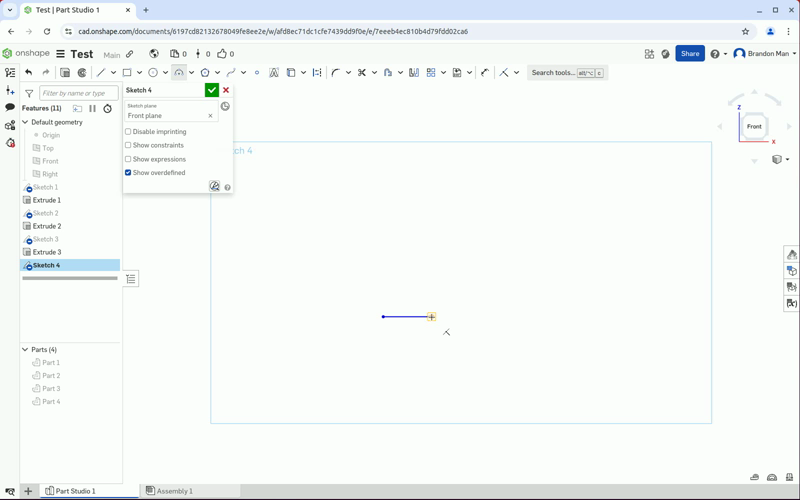
click(431, 316)
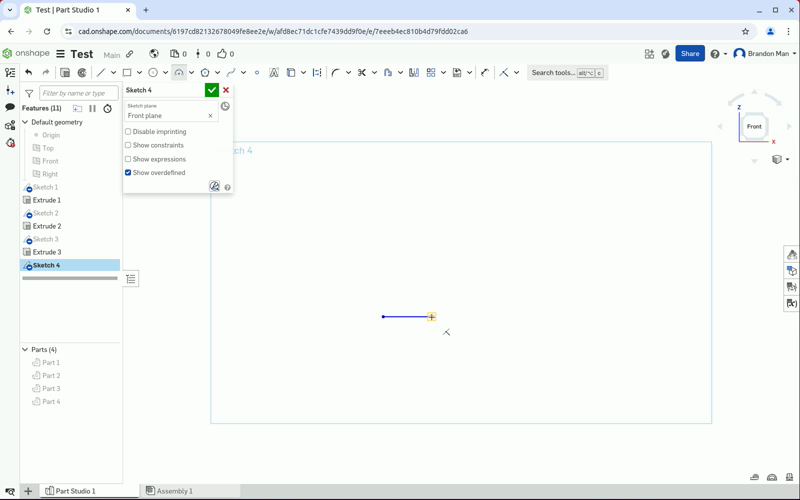
key_down(shift)
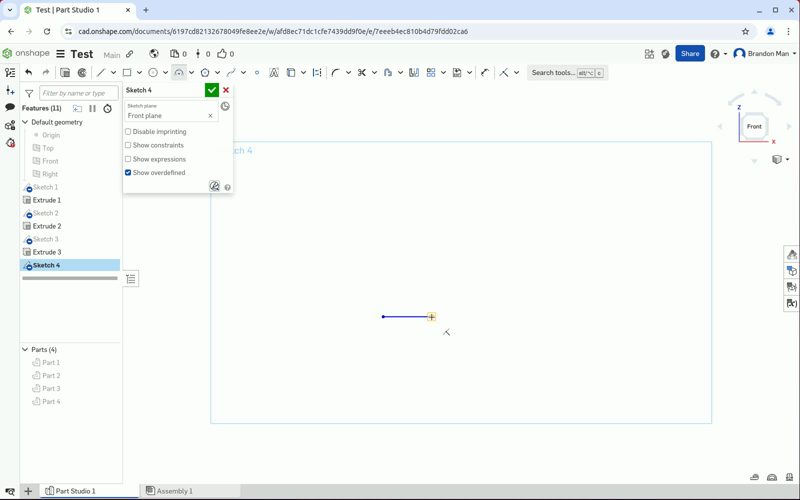
mouse_move(416, 282)
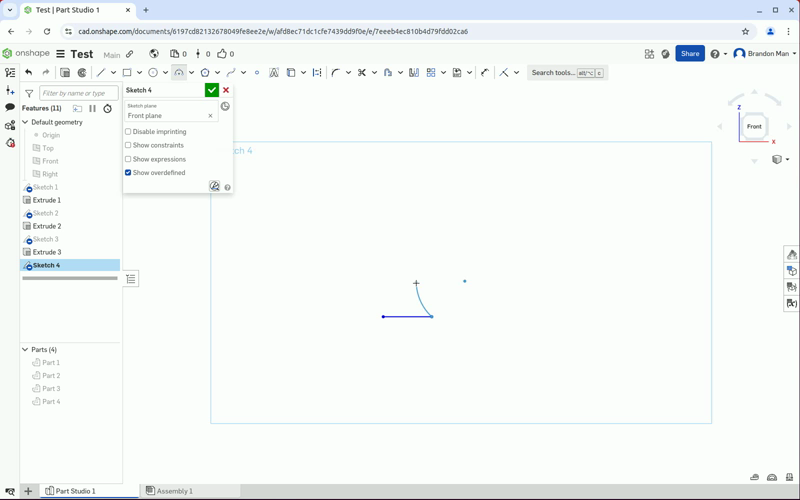
click(416, 282)
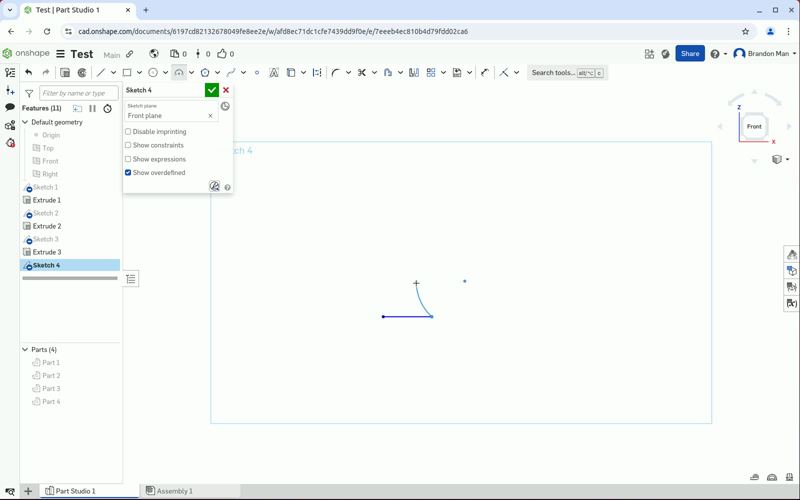
mouse_move(420, 301)
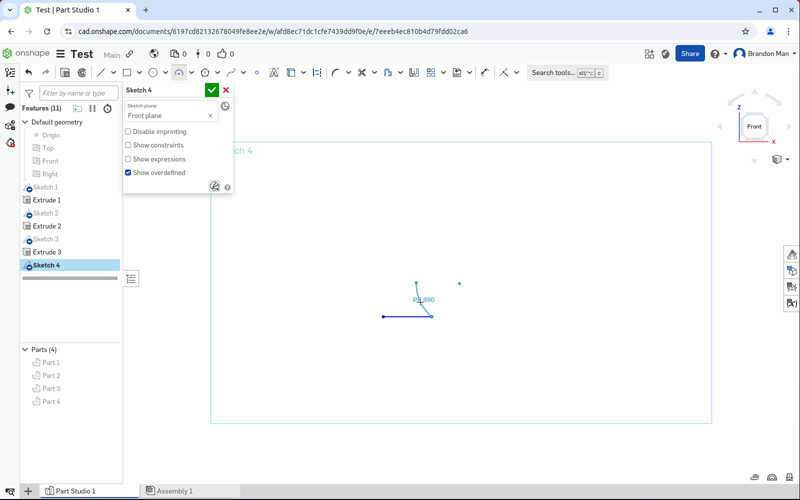
click(420, 301)
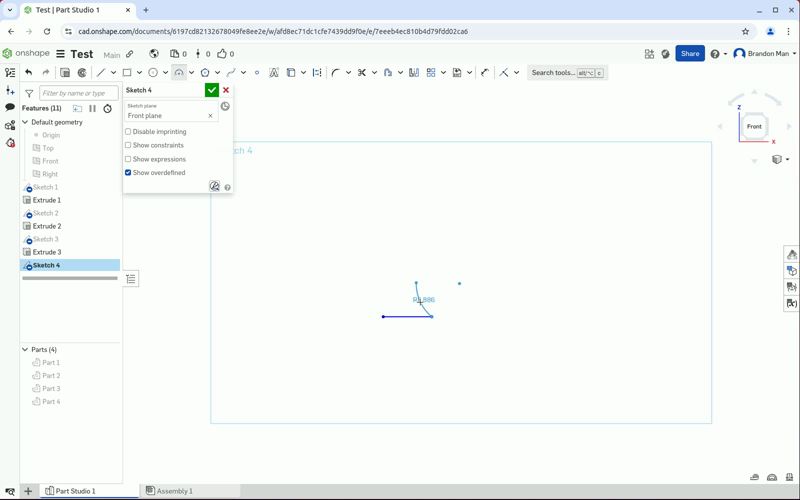
key_up(shift)
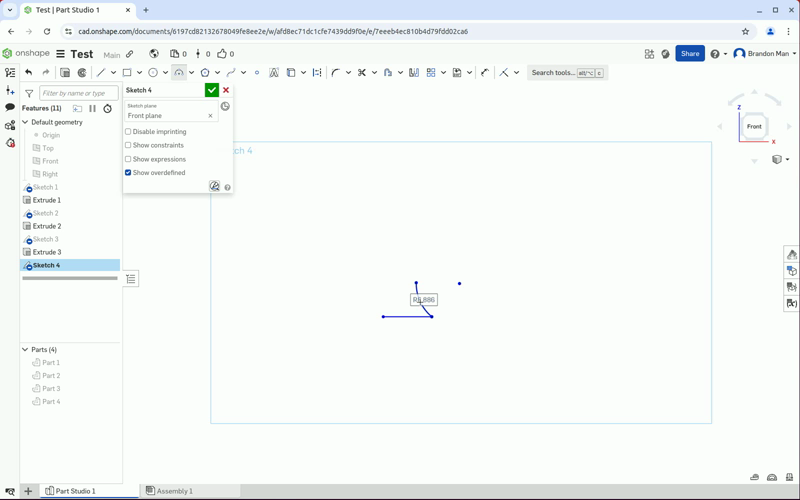
mouse_move(416, 282)
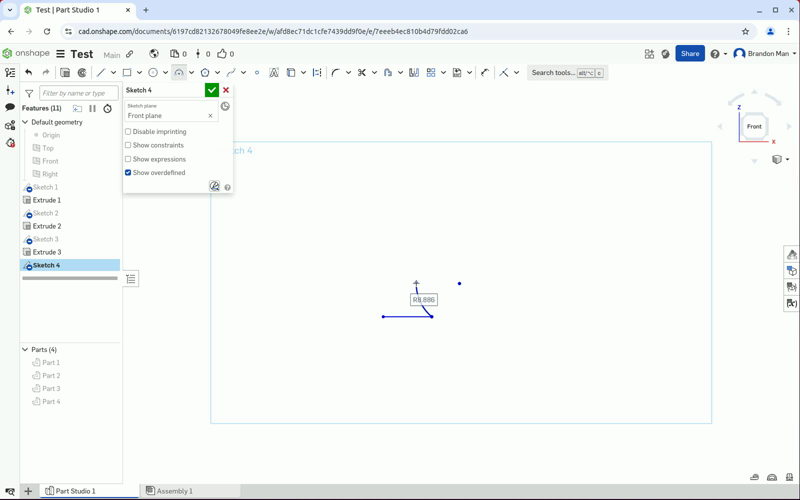
click(416, 282)
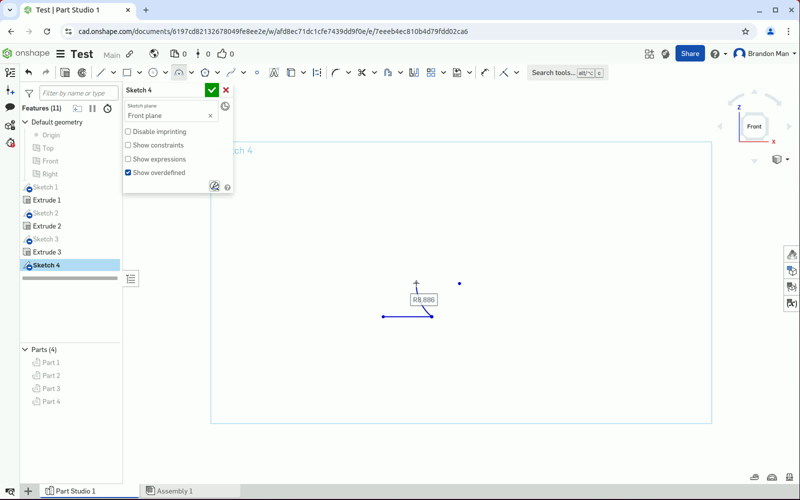
mouse_move(383, 316)
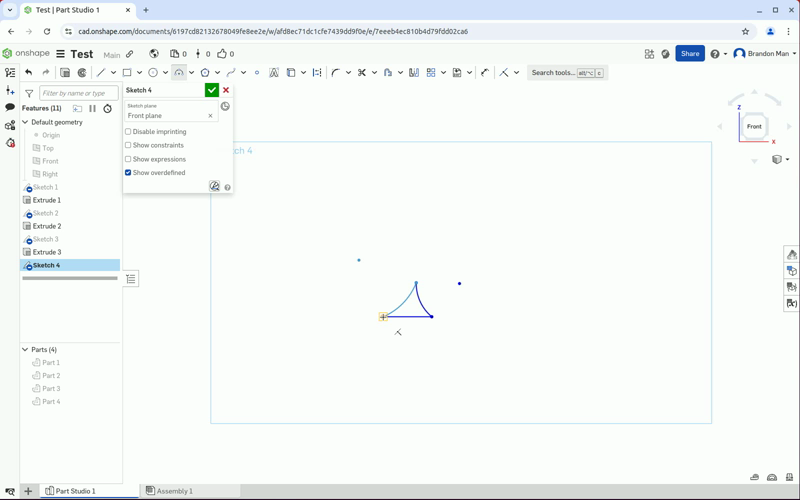
click(383, 316)
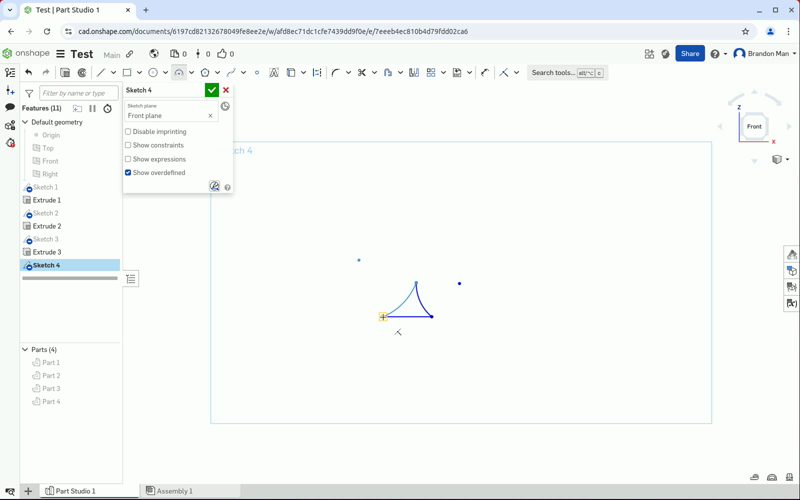
key_down(shift)
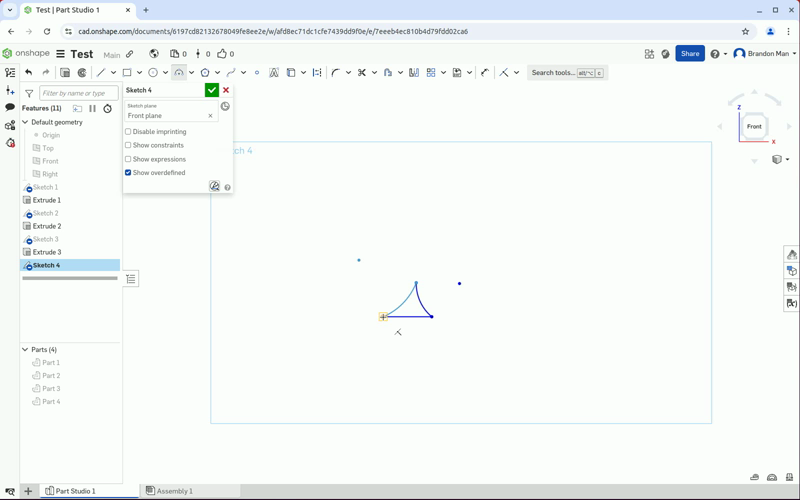
mouse_move(406, 306)
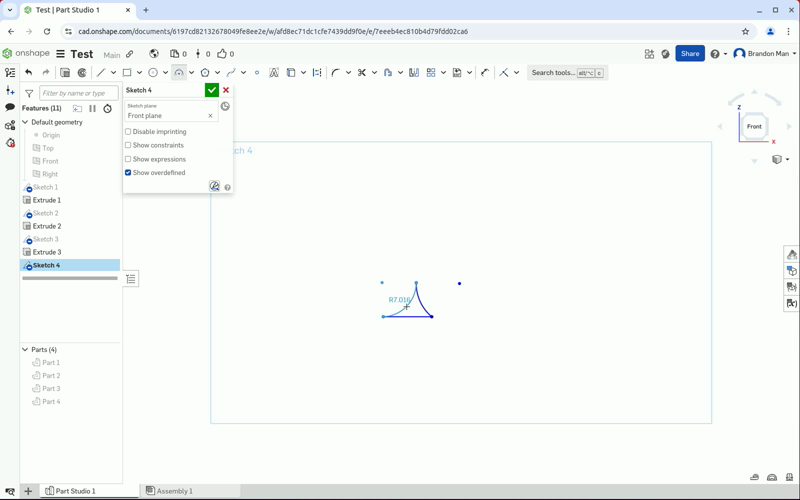
click(406, 306)
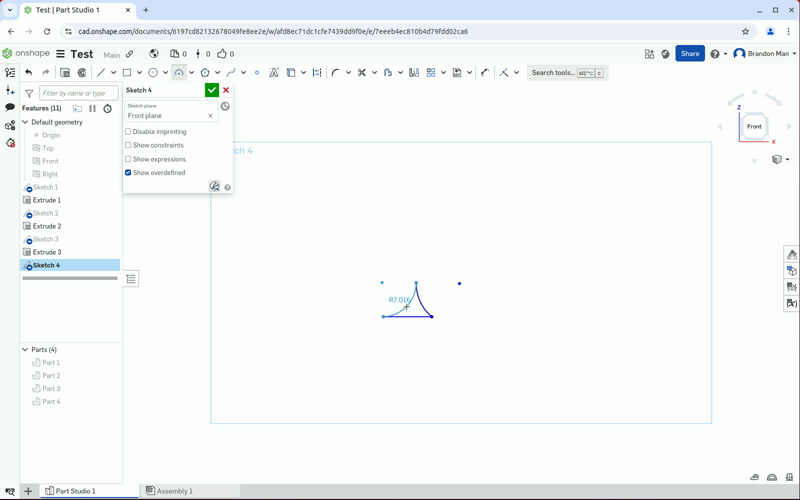
key_up(shift)
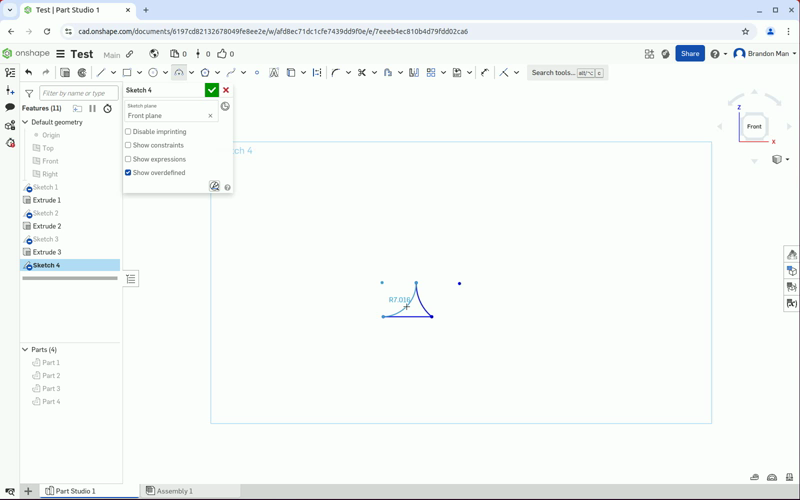
key(esc)
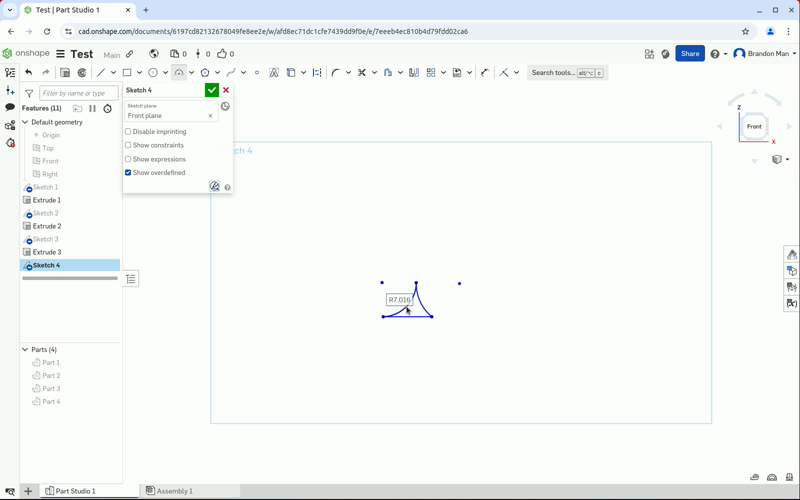
mouse_move(414, 288)
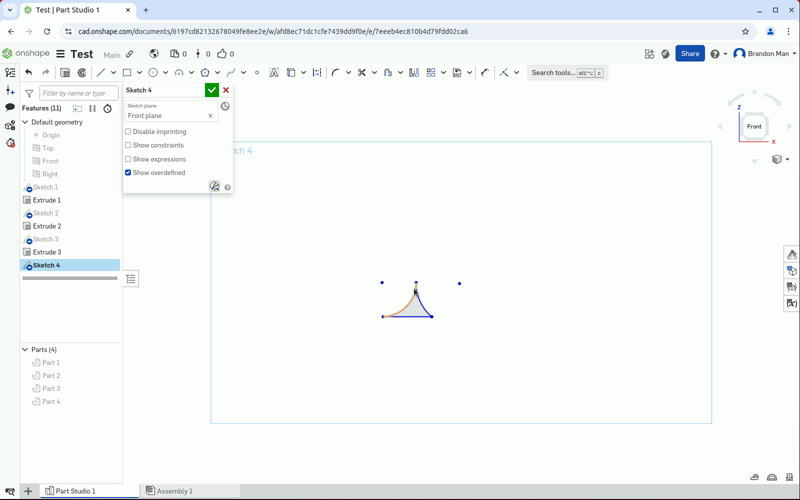
scroll(6)
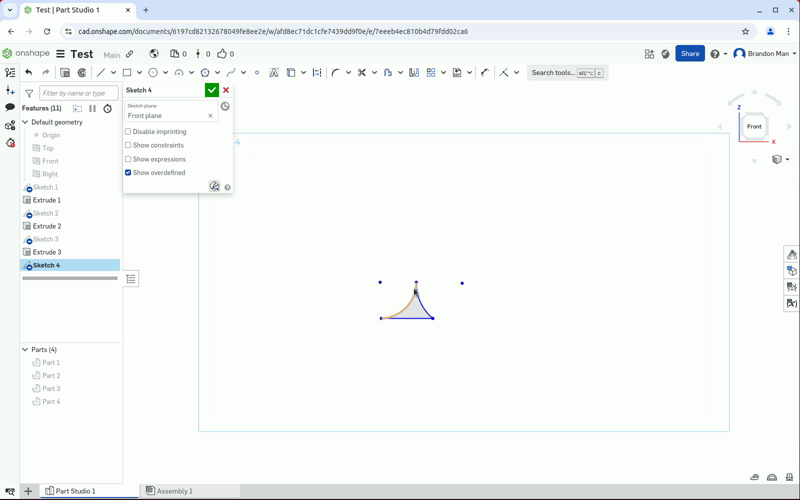
scroll(6)
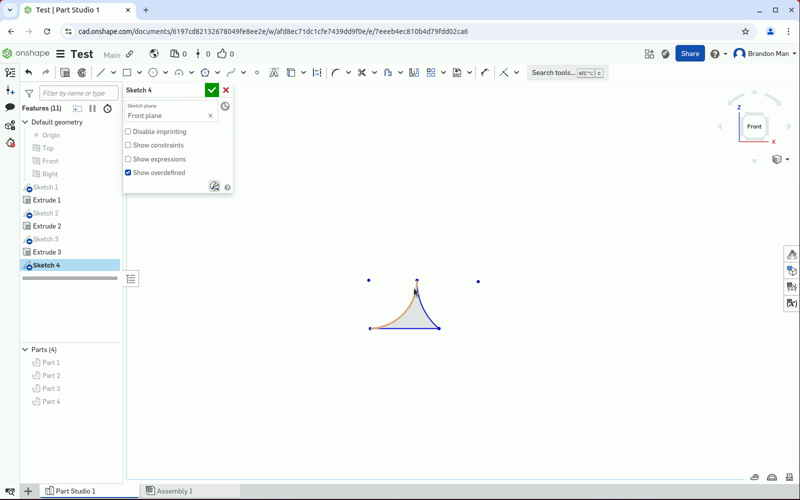
scroll(6)
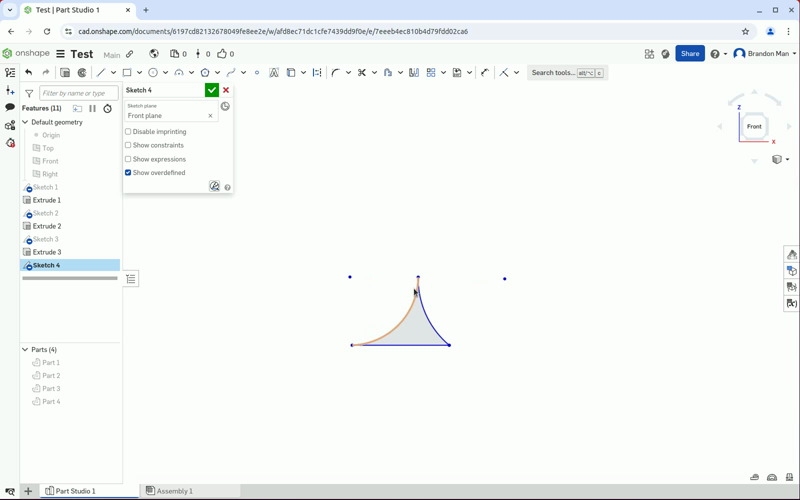
scroll(6)
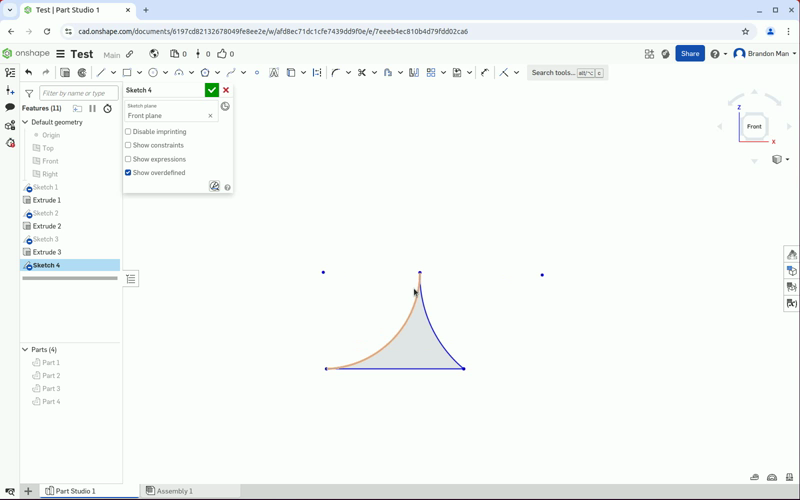
scroll(6)
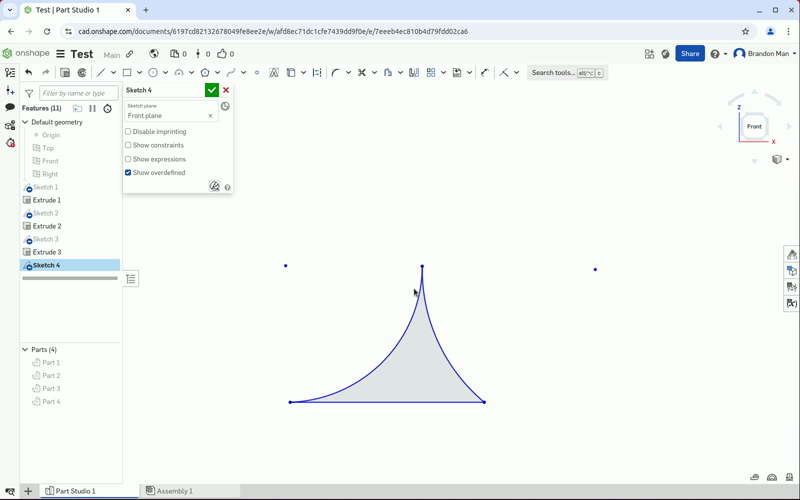
scroll(6)
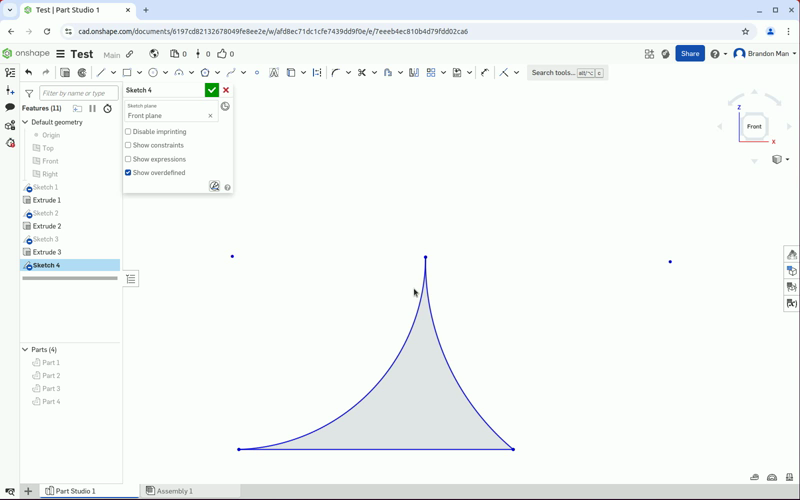
scroll(6)
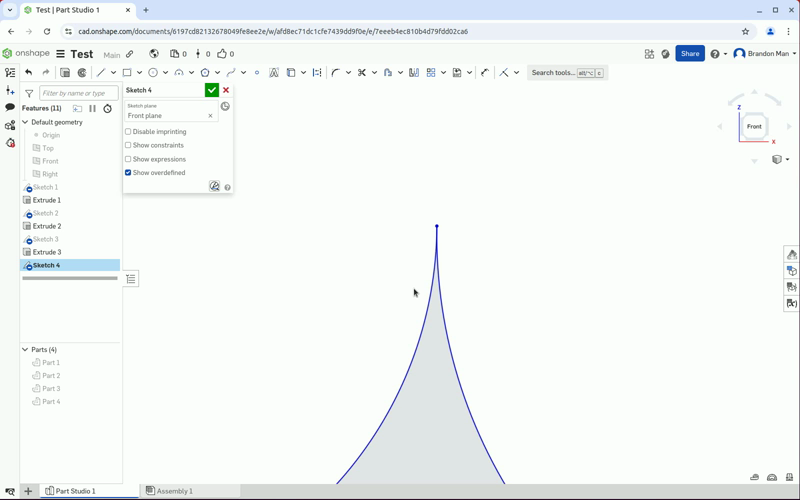
click(414, 288)
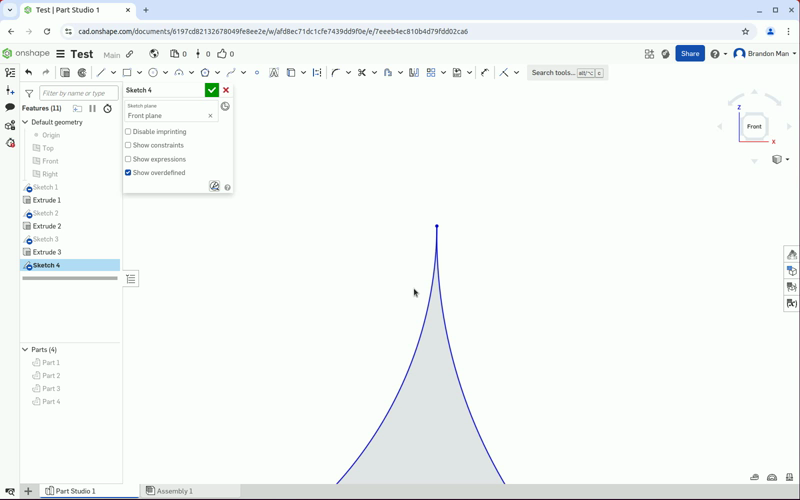
scroll(-6)
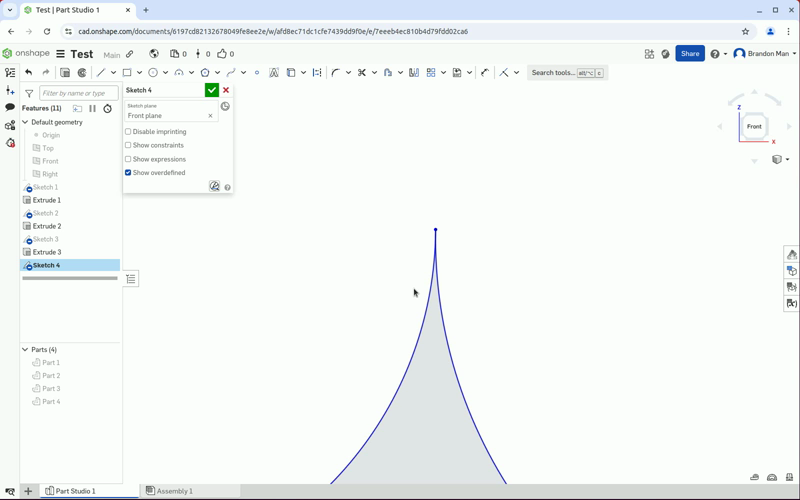
scroll(-6)
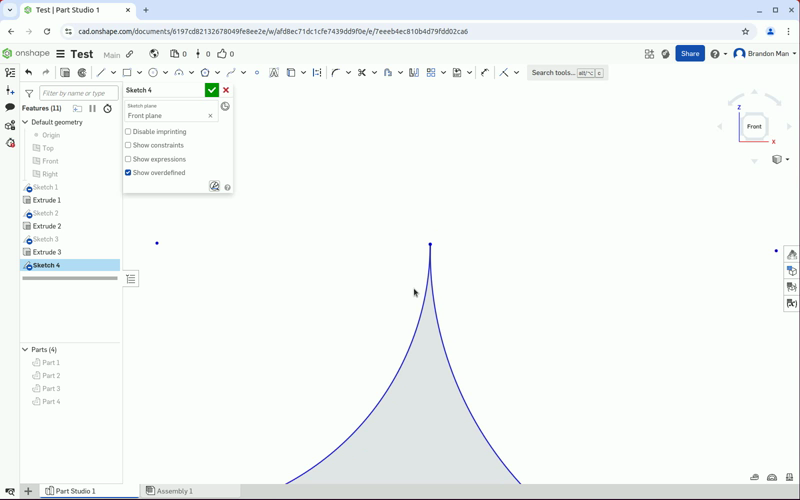
scroll(-6)
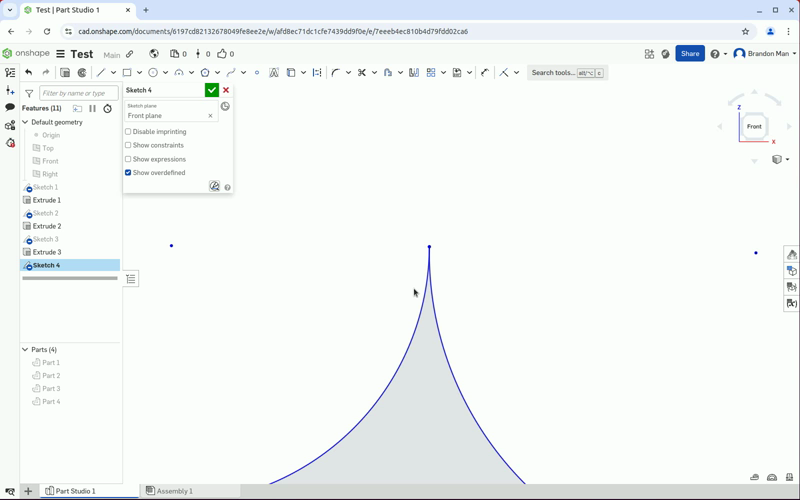
scroll(-6)
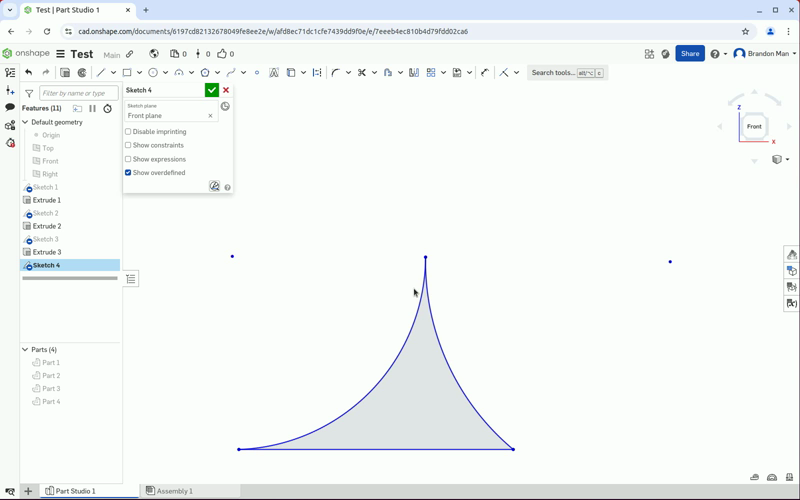
scroll(-6)
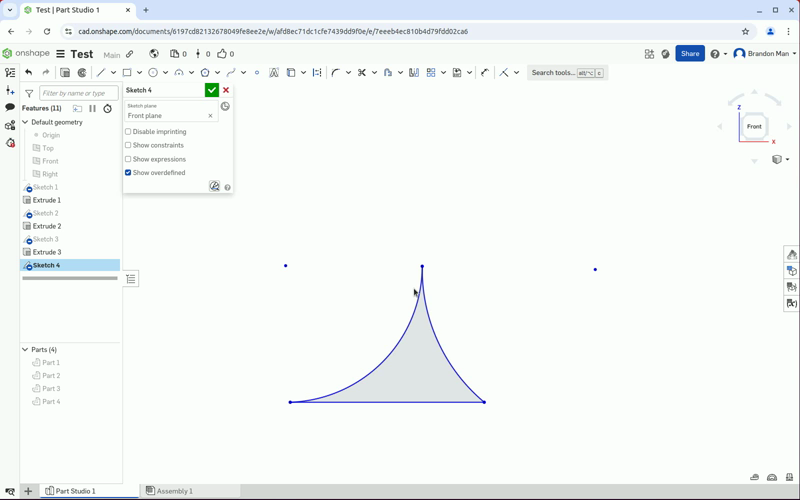
scroll(-6)
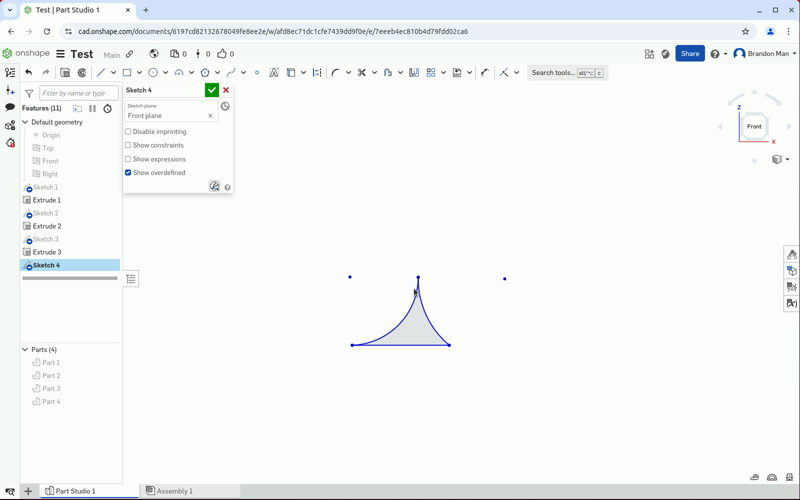
scroll(-6)
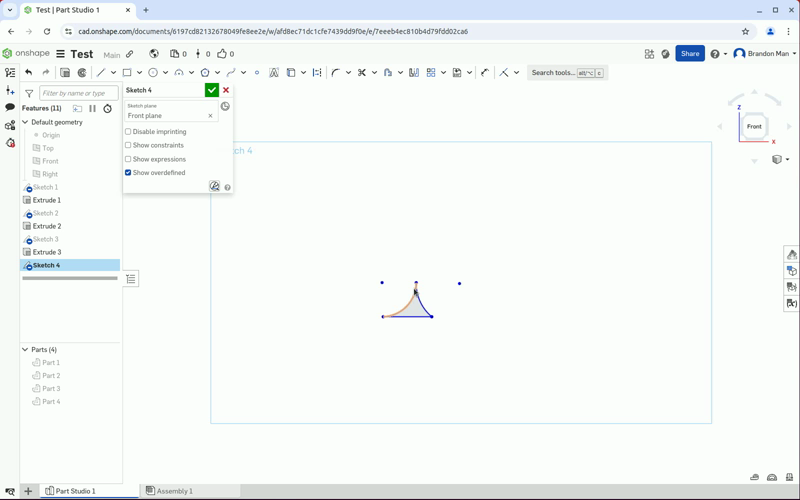
mouse_move(73, 352)
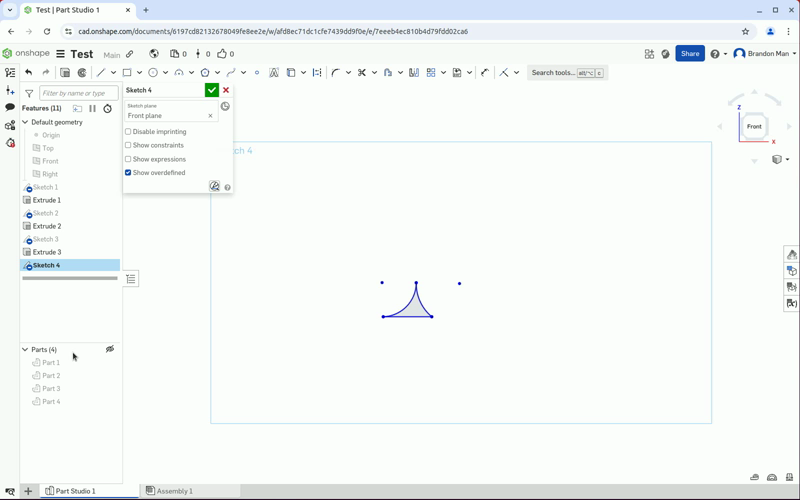
key(shift+y)
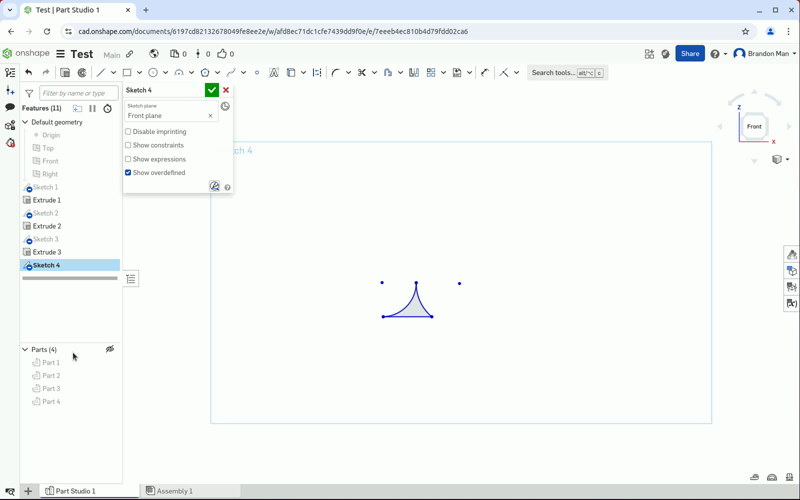
key(shift+e)
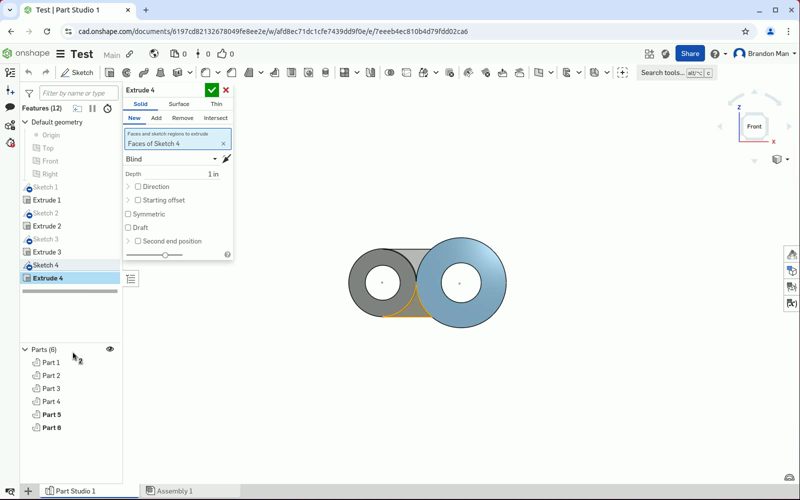
mouse_move(143, 106)
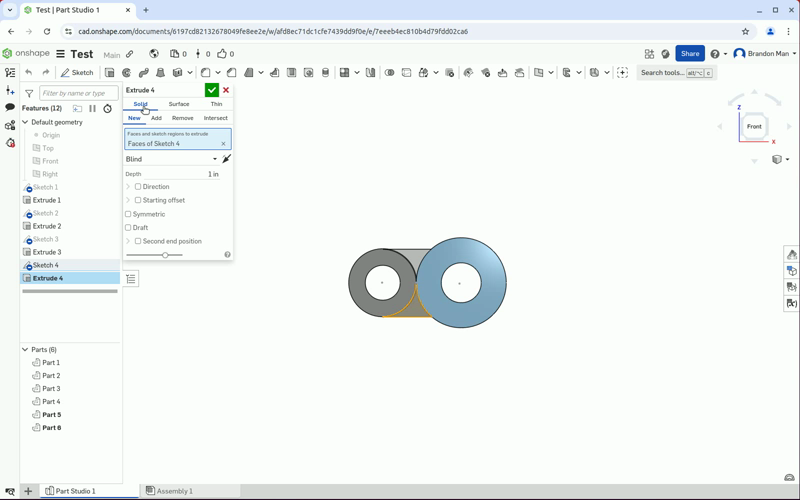
click(143, 106)
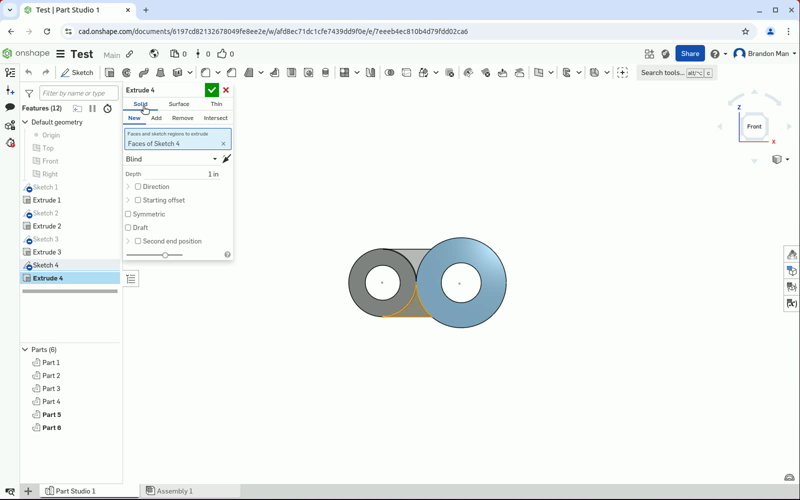
mouse_move(137, 120)
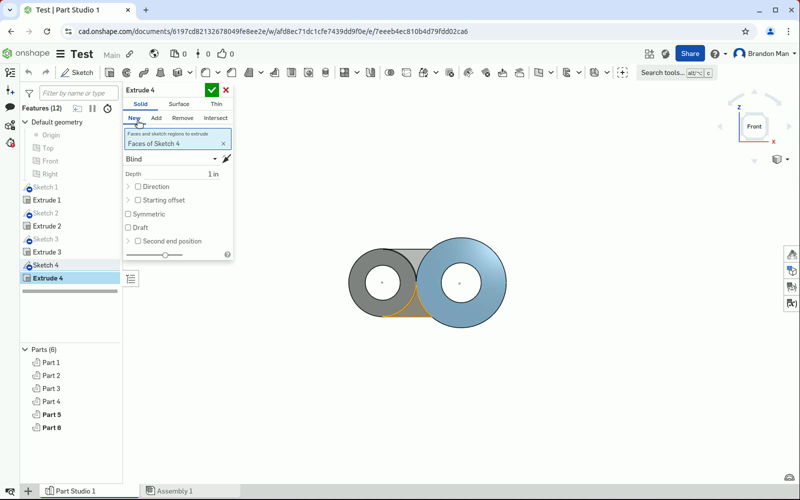
click(137, 120)
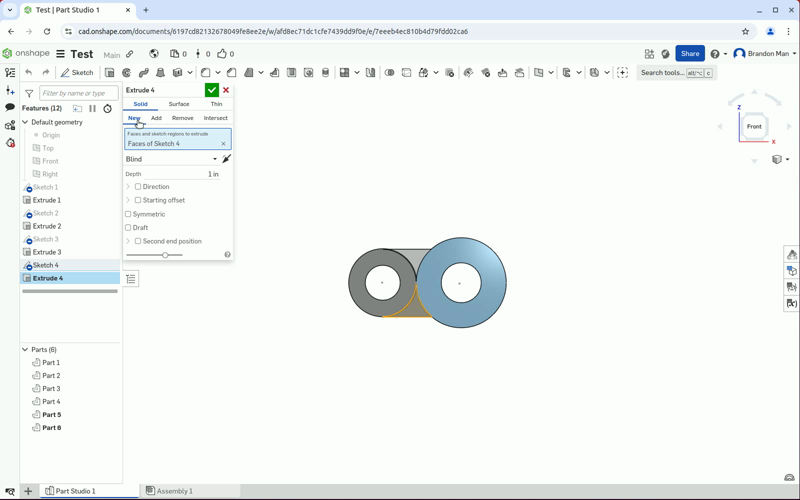
key(tab, 4)
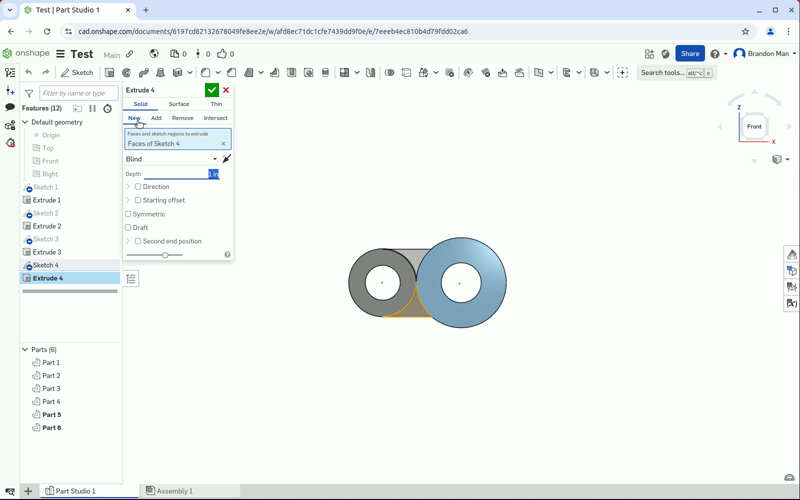
text(6.018)
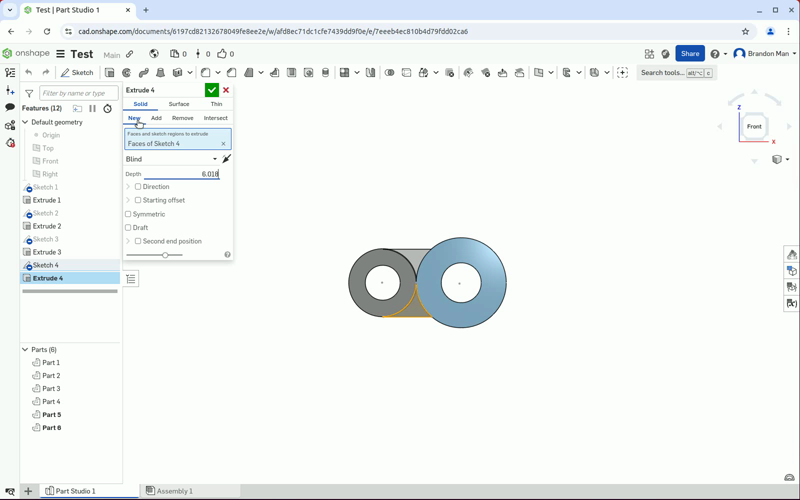
key(enter)
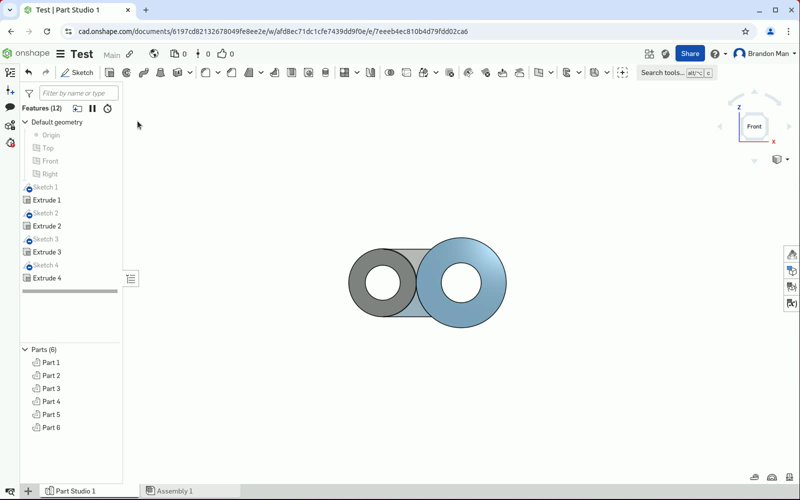
key(shift+h)
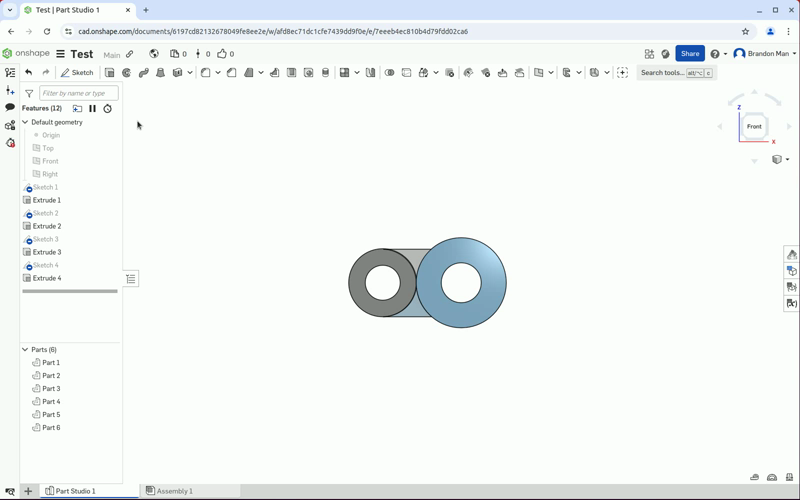
key(shift+h)
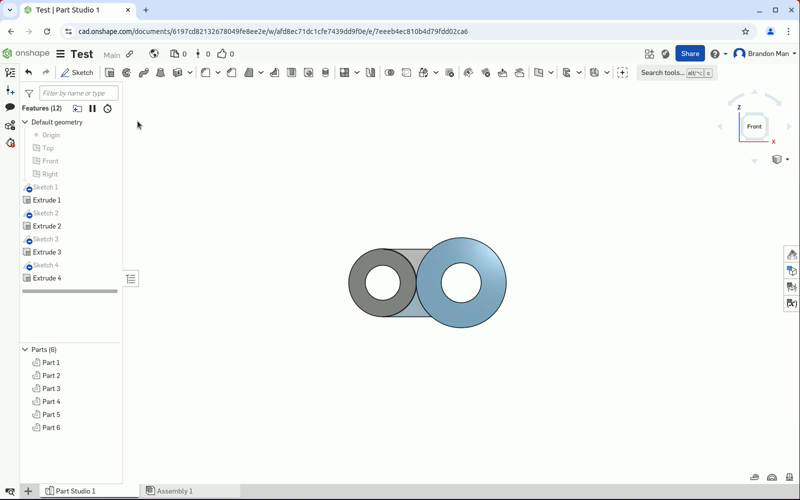
mouse_move(73, 189)
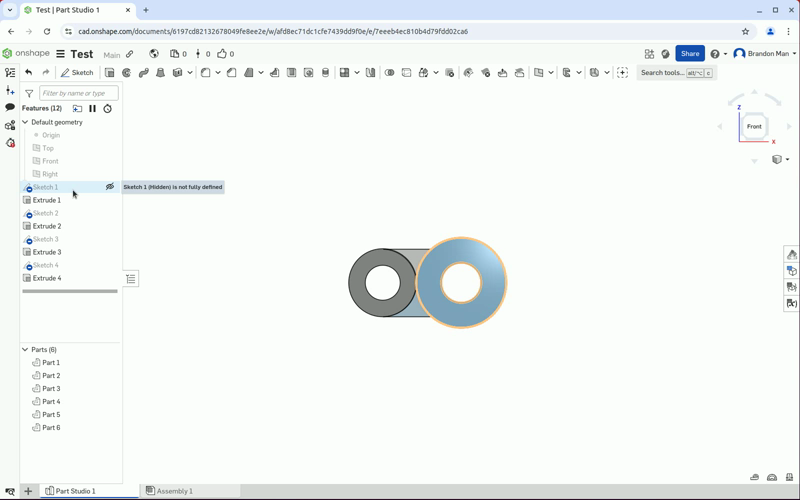
click(73, 189)
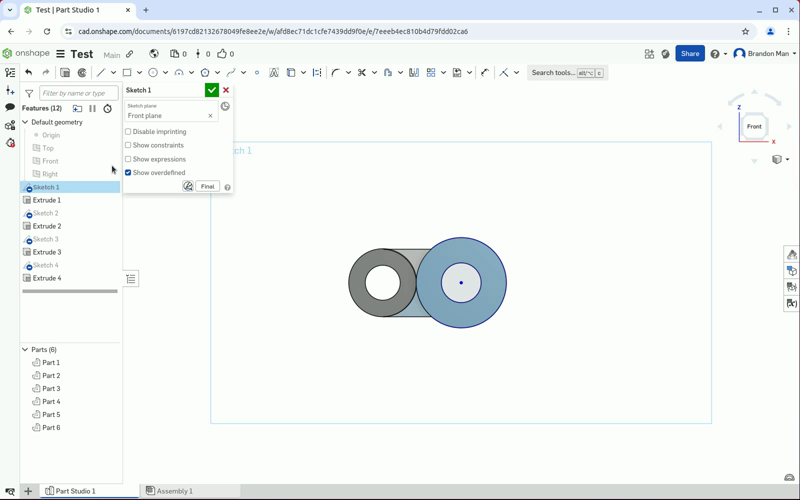
mouse_move(229, 92)
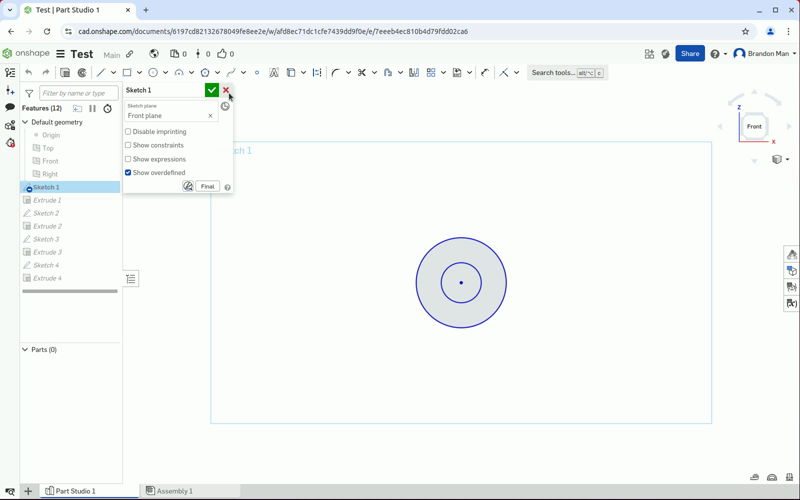
click(229, 92)
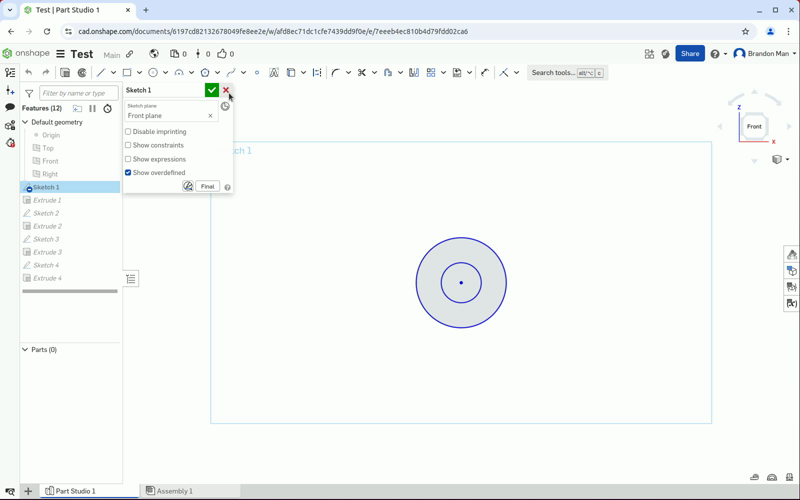
key(shift+s)
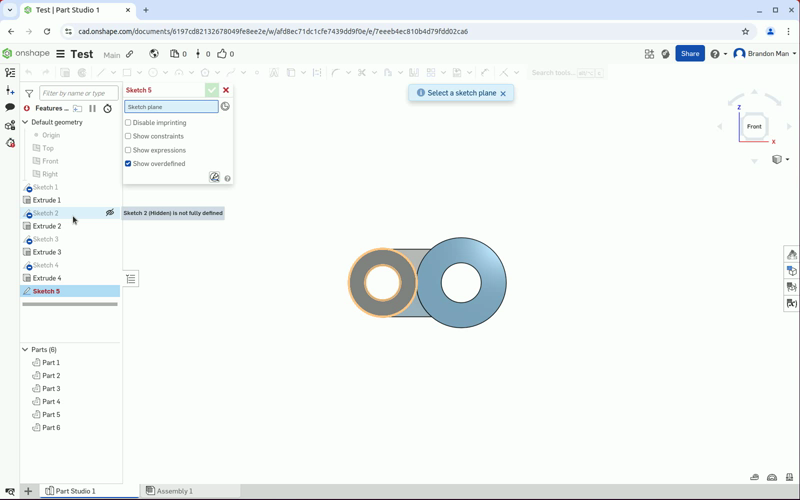
scroll(3)
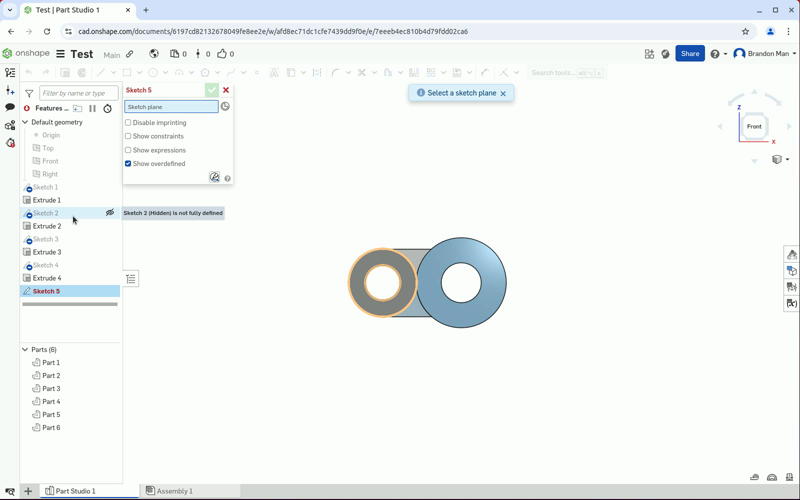
mouse_move(73, 163)
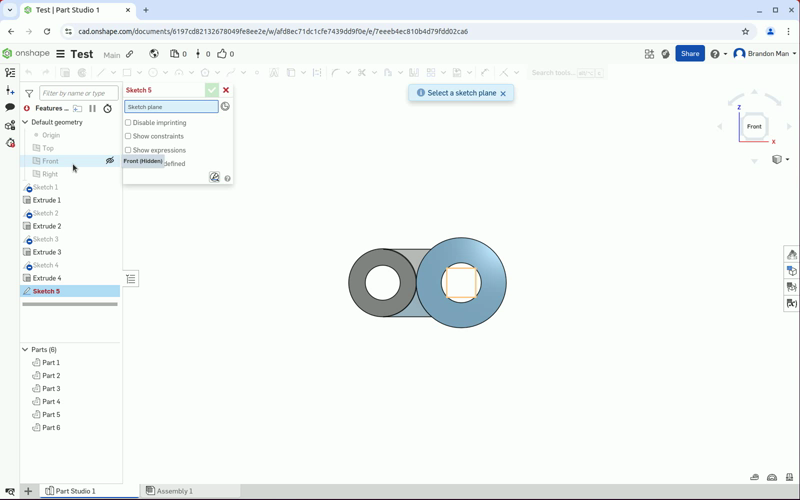
click(73, 163)
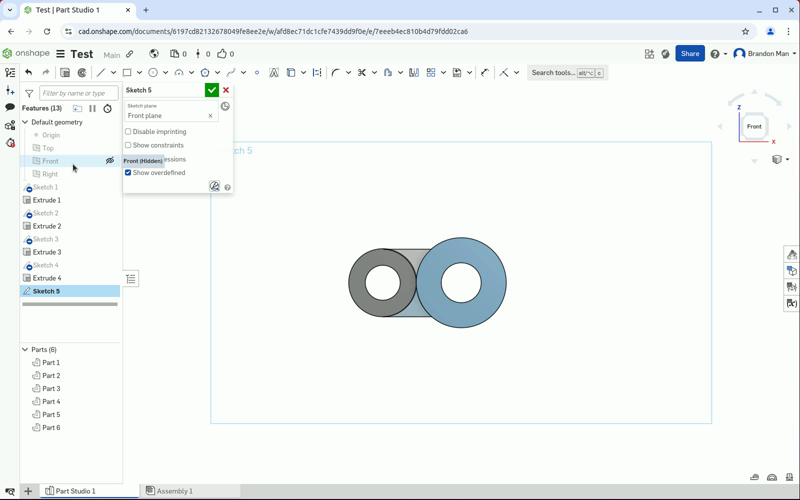
mouse_move(73, 352)
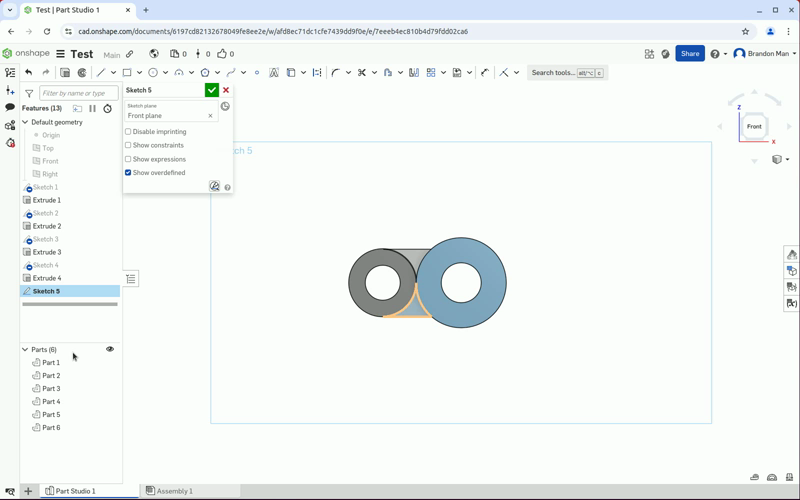
key(y)
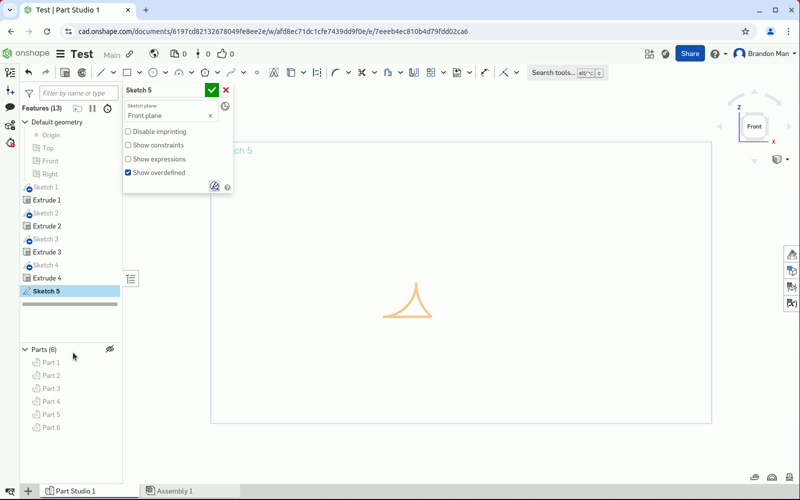
key(l)
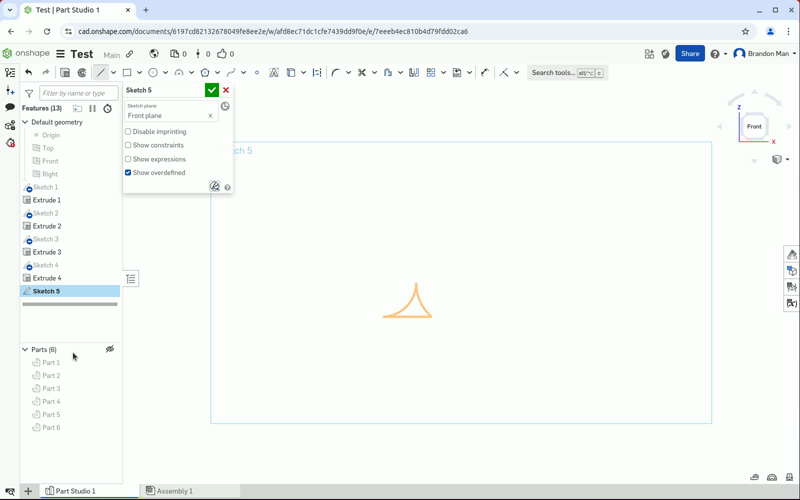
key_down(shift)
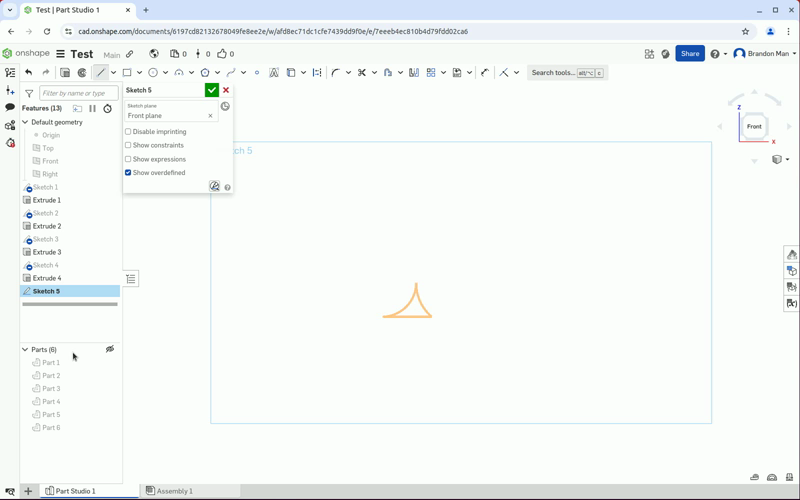
mouse_move(489, 316)
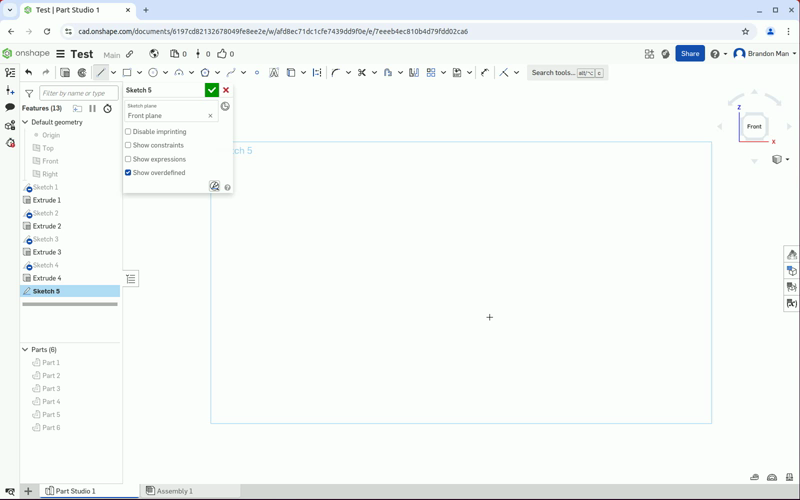
click(489, 316)
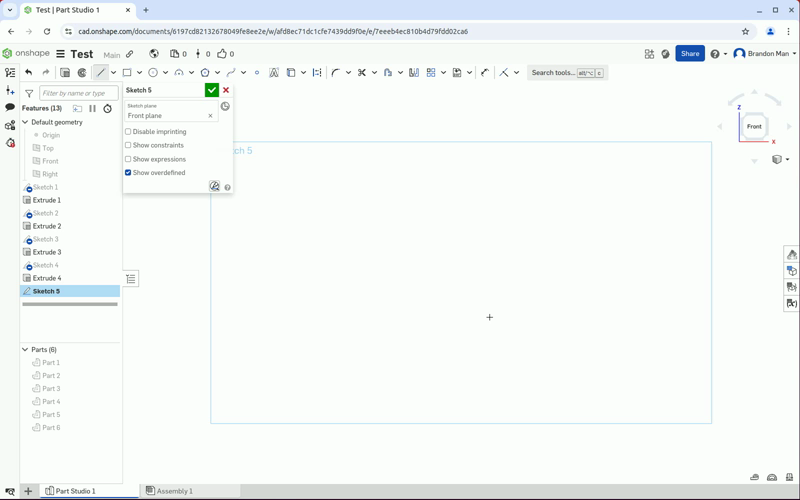
key_up(shift)
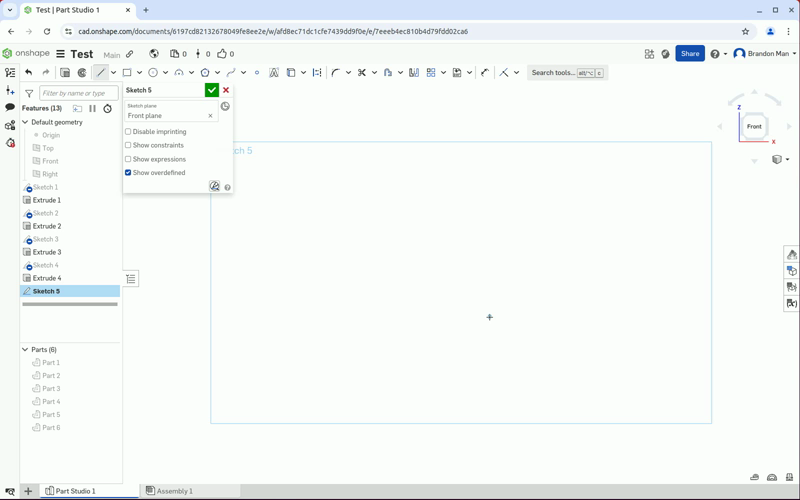
key_down(shift)
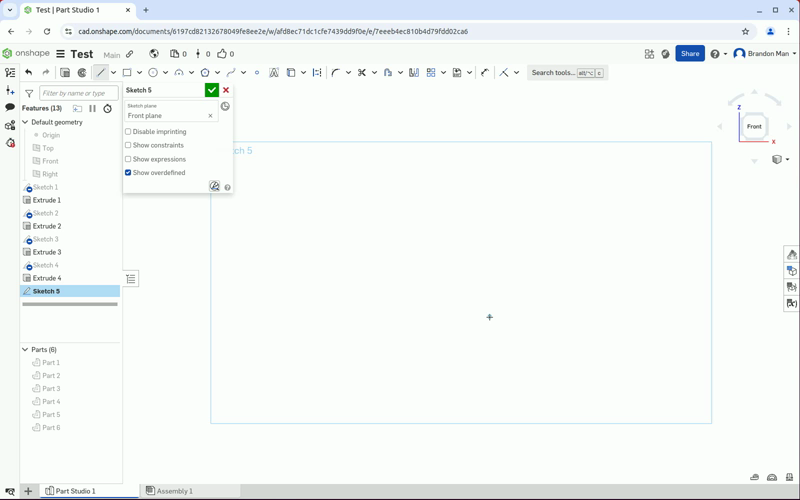
mouse_move(519, 316)
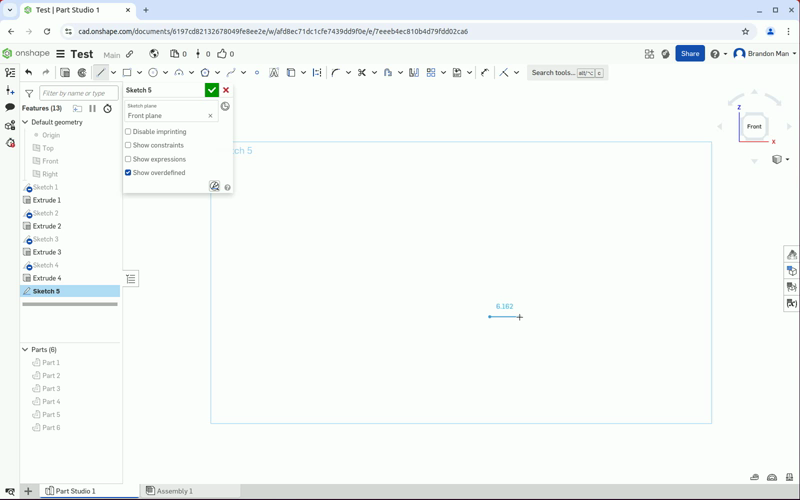
mouse_move(540, 316)
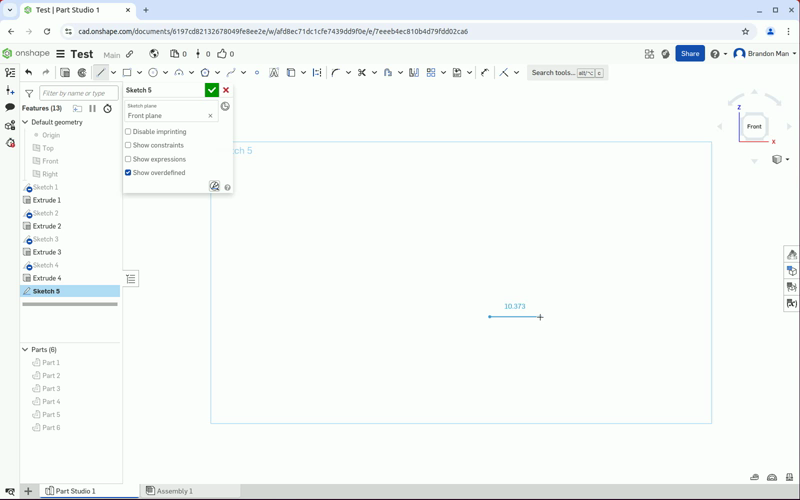
click(540, 316)
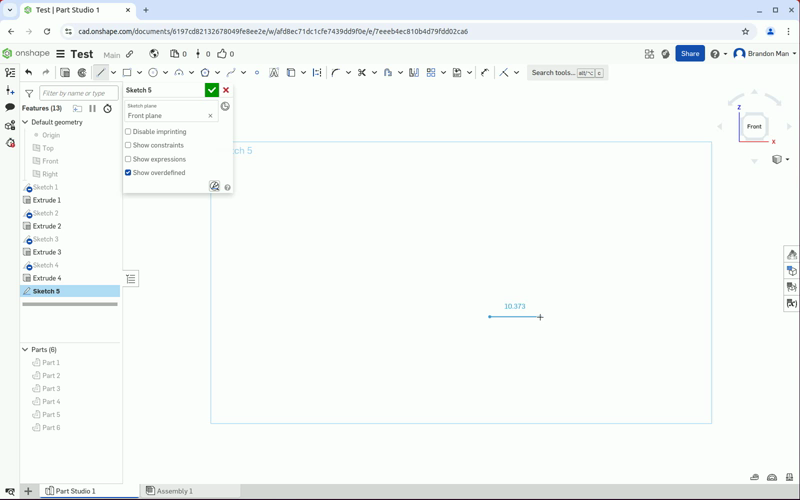
key_up(shift)
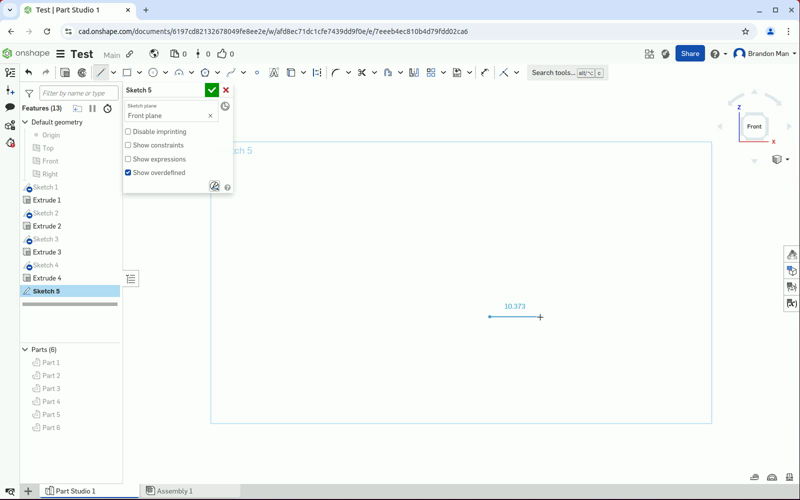
key(esc)
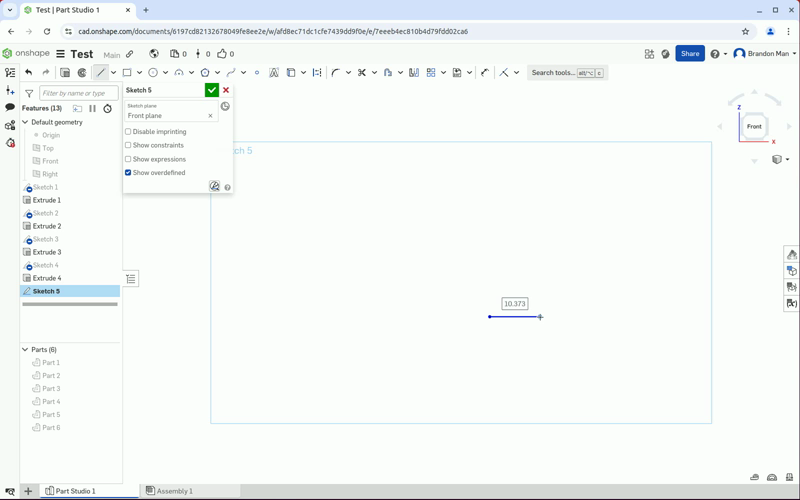
key(a)
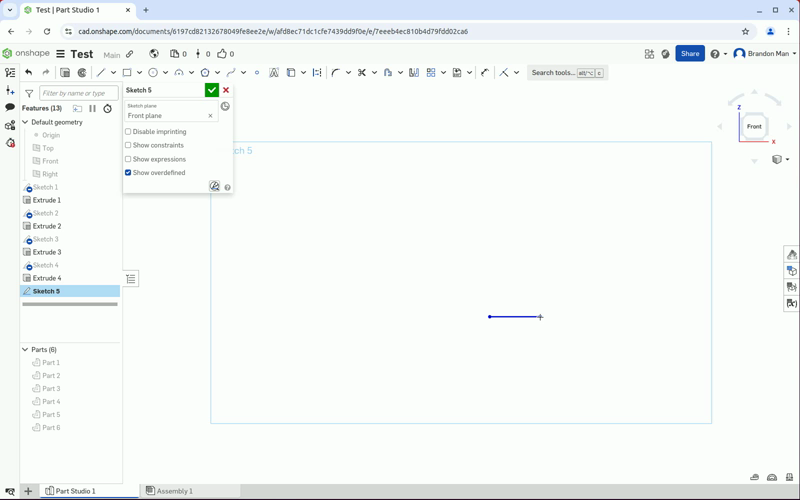
mouse_move(540, 316)
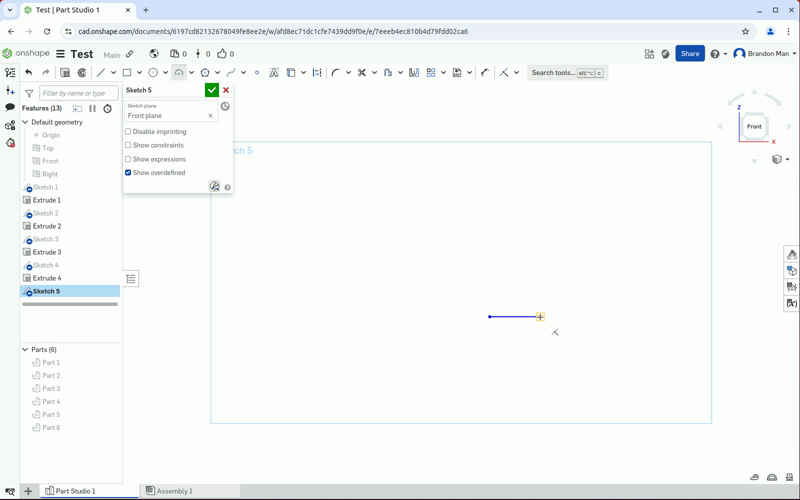
click(540, 316)
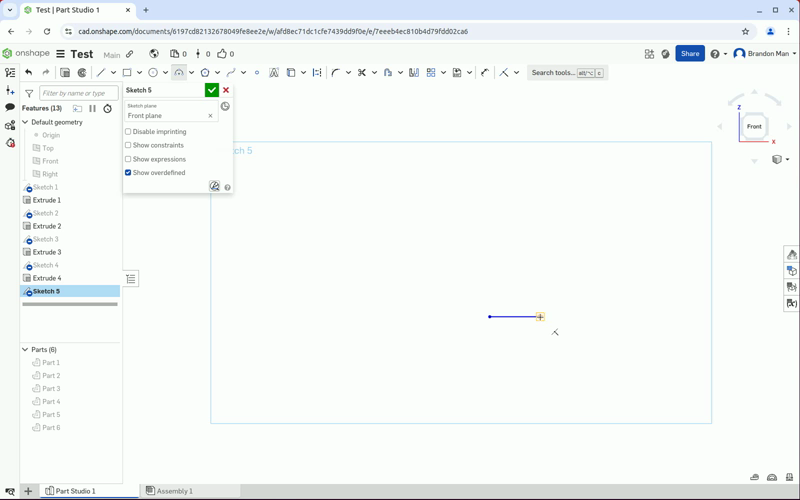
key_down(shift)
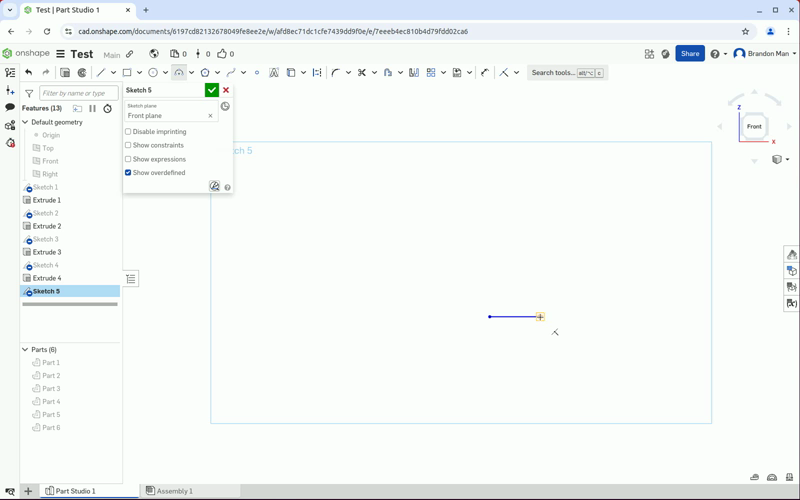
mouse_move(505, 282)
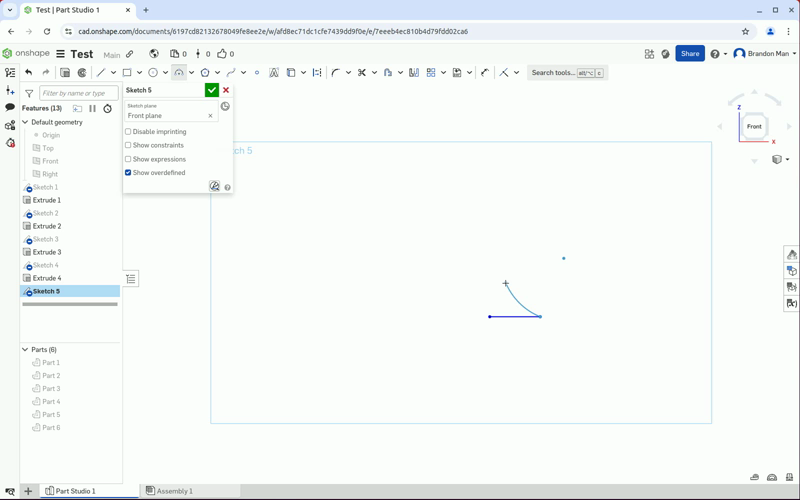
click(505, 282)
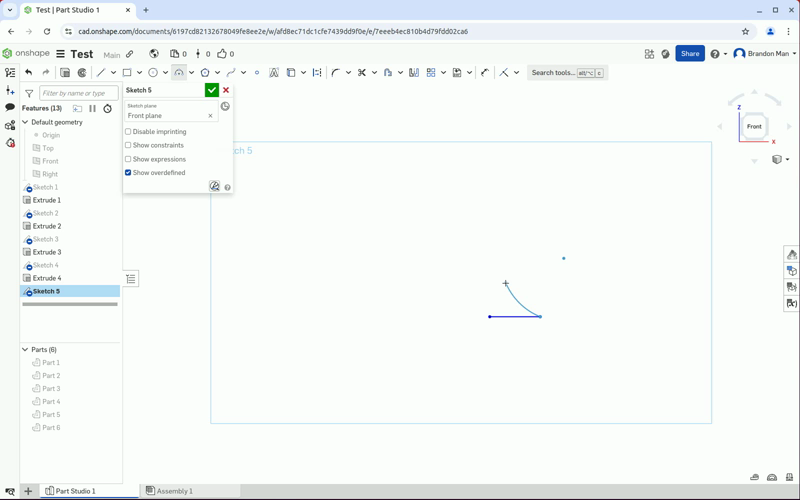
mouse_move(515, 306)
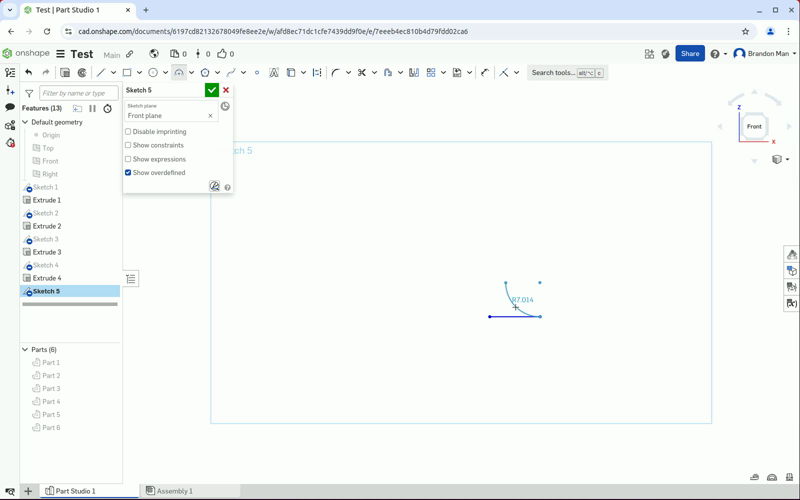
click(515, 306)
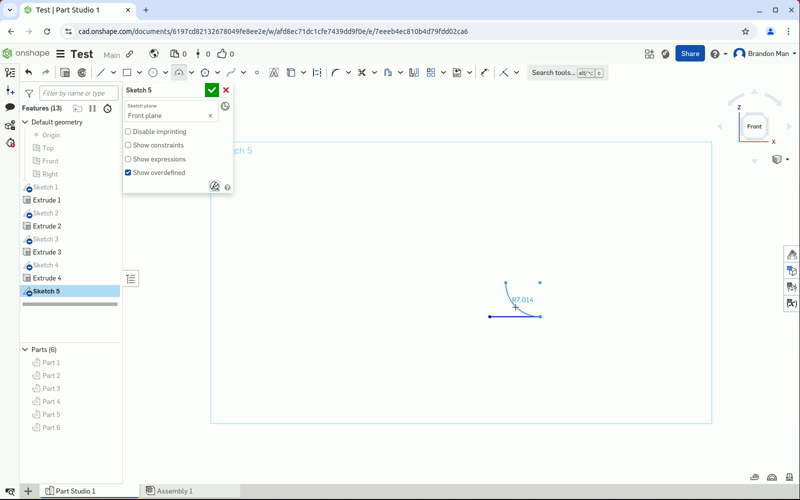
key_up(shift)
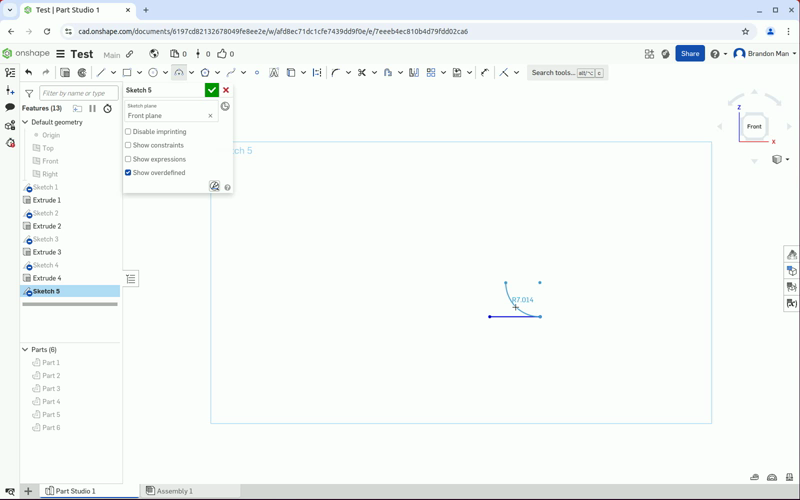
mouse_move(505, 282)
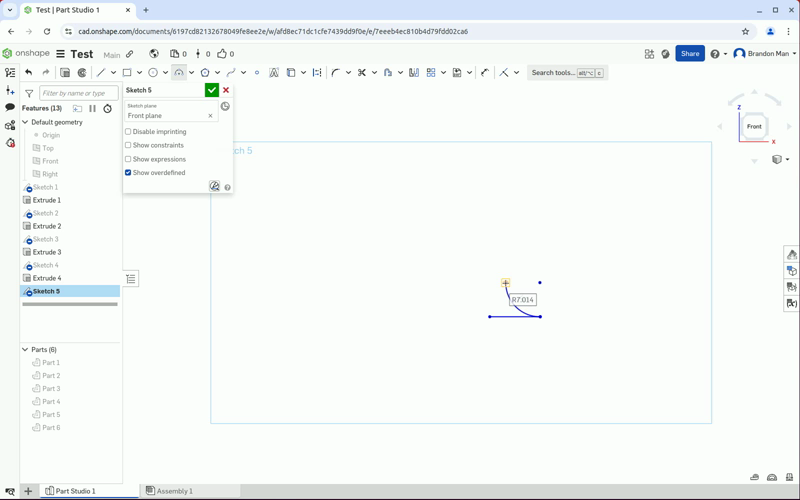
click(505, 282)
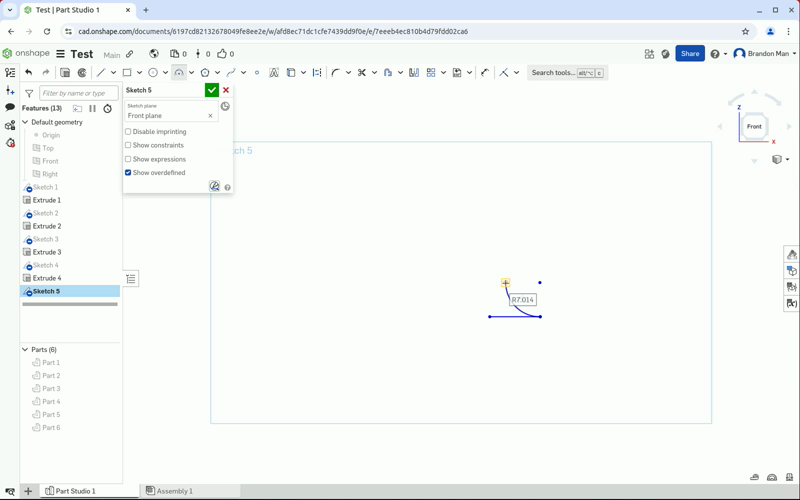
mouse_move(489, 316)
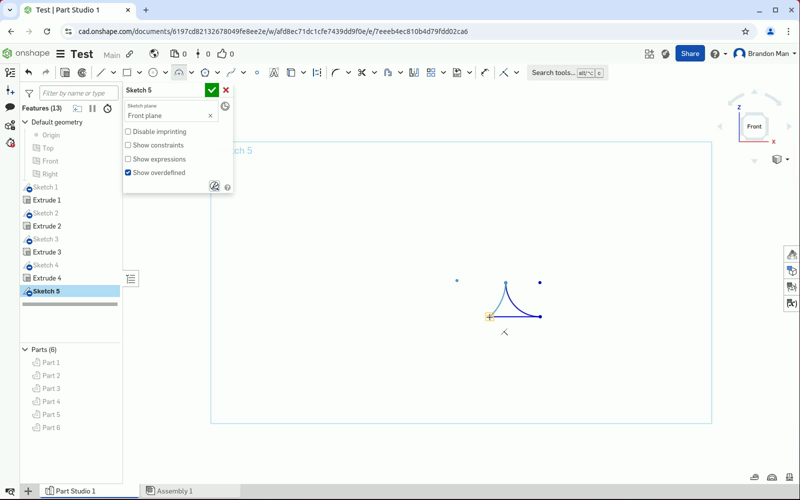
click(489, 316)
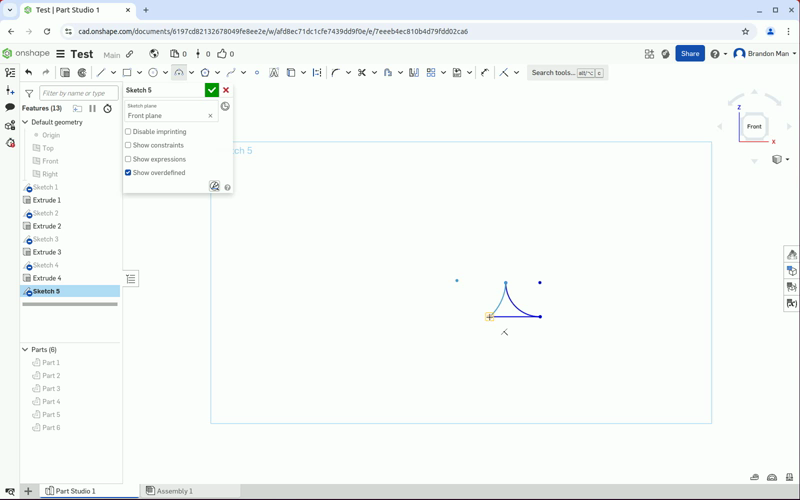
key_down(shift)
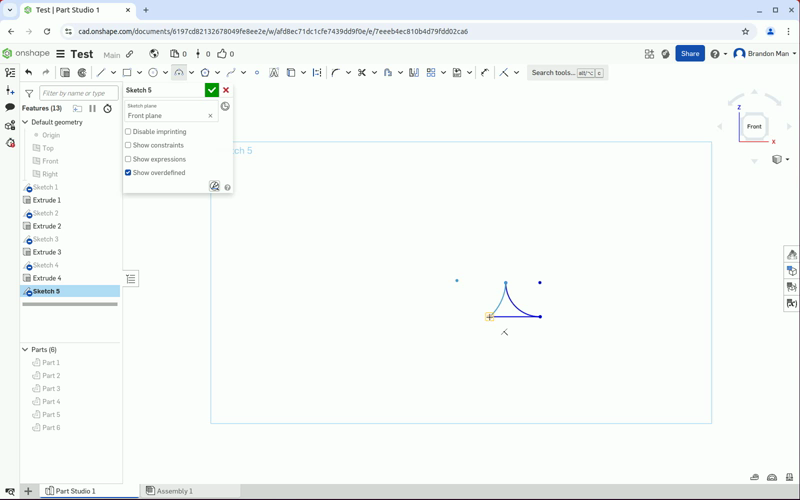
mouse_move(501, 301)
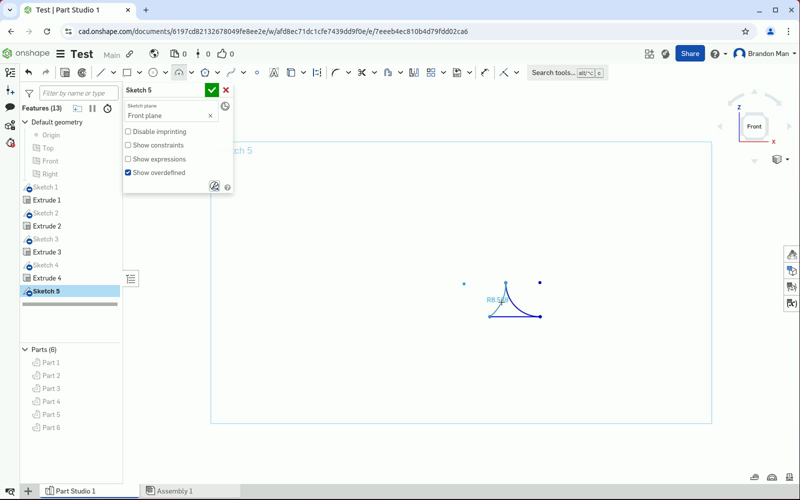
click(501, 301)
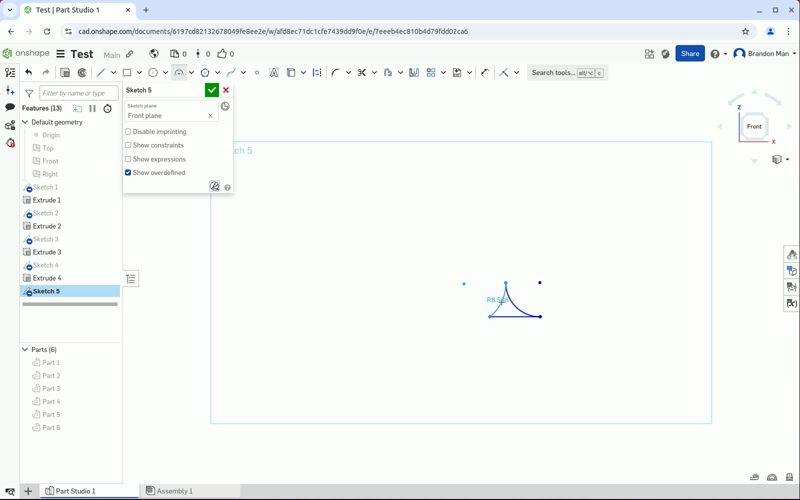
key_up(shift)
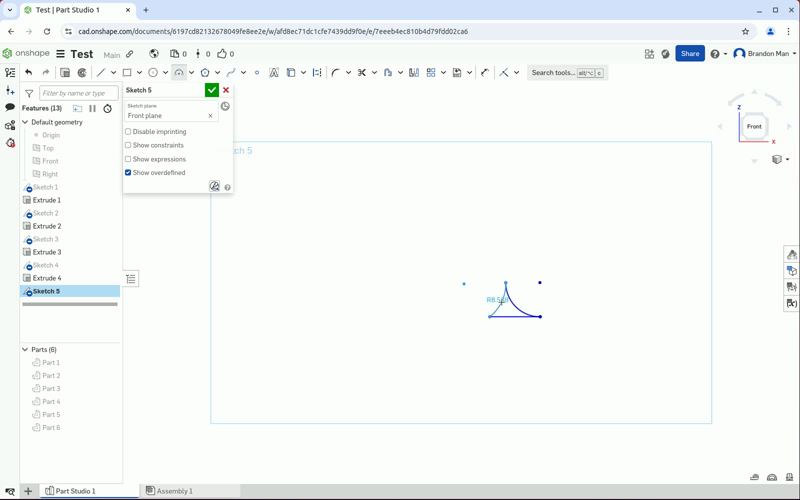
key(esc)
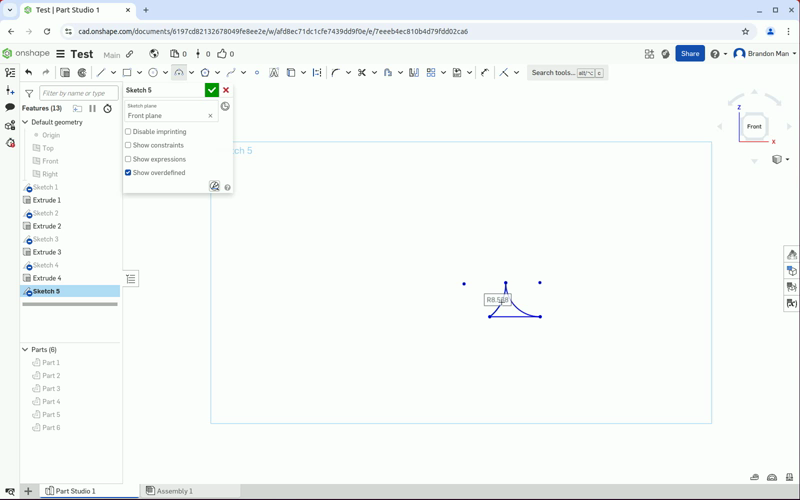
mouse_move(521, 310)
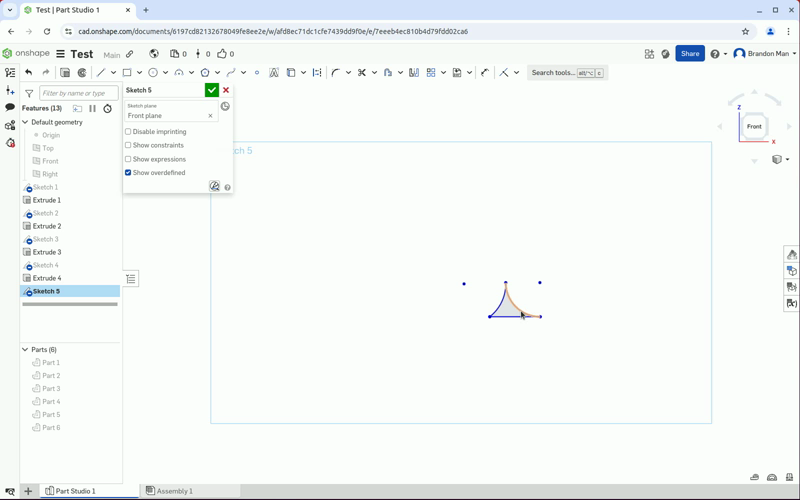
scroll(6)
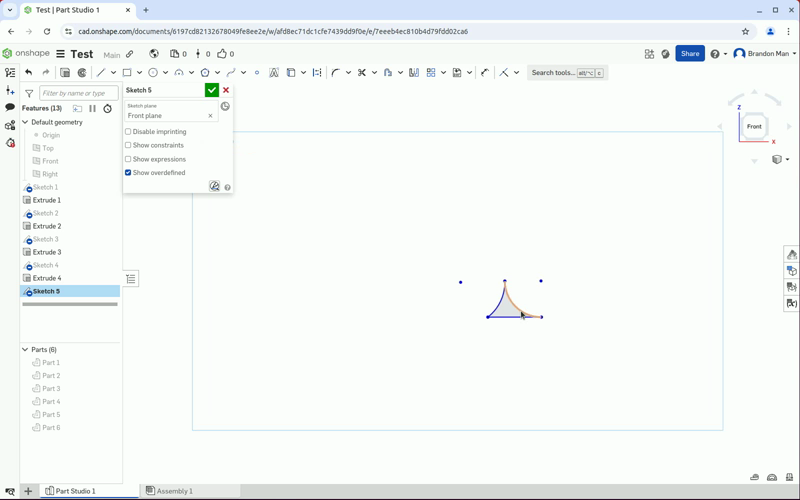
scroll(6)
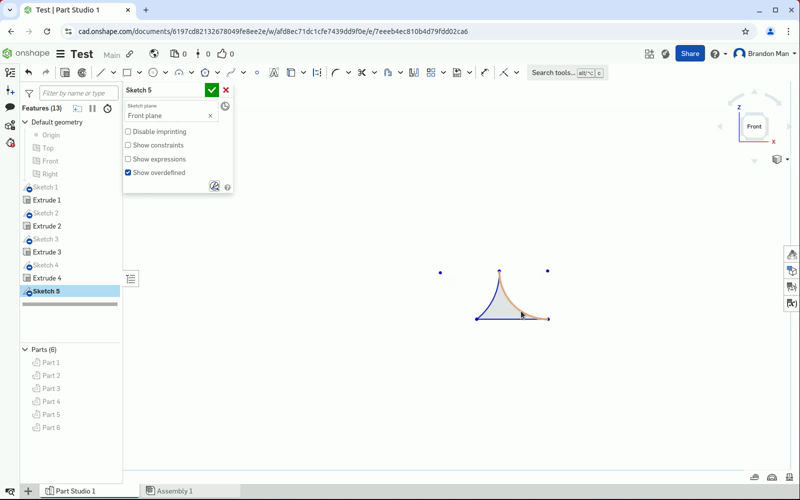
scroll(6)
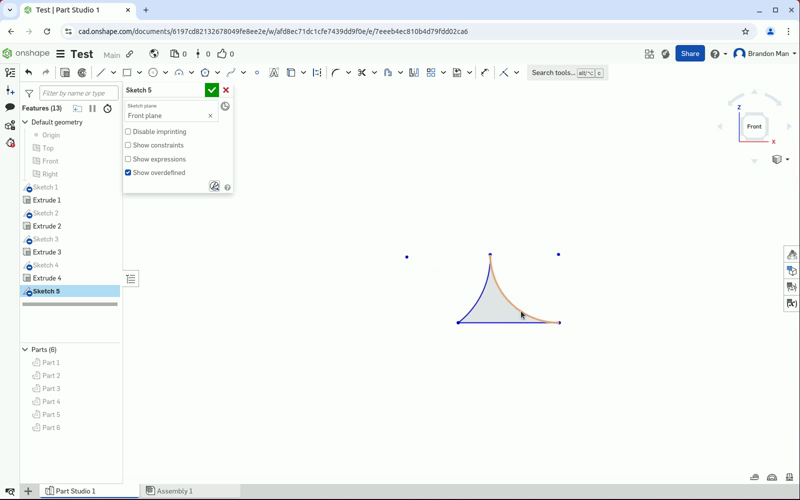
scroll(6)
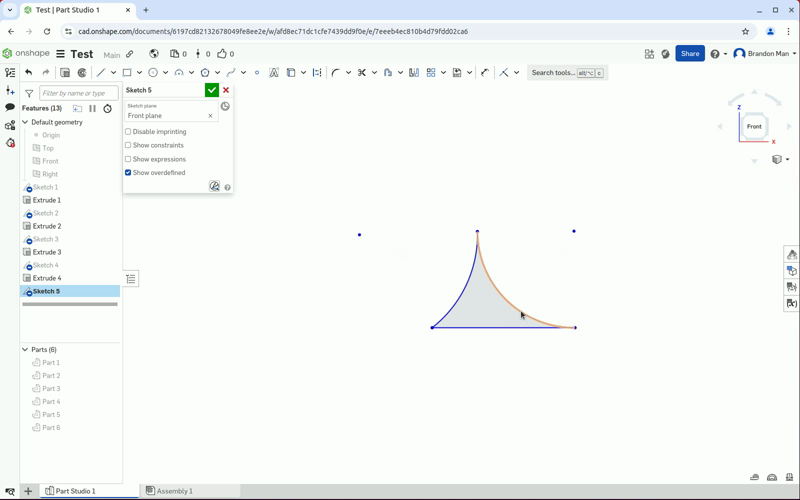
scroll(6)
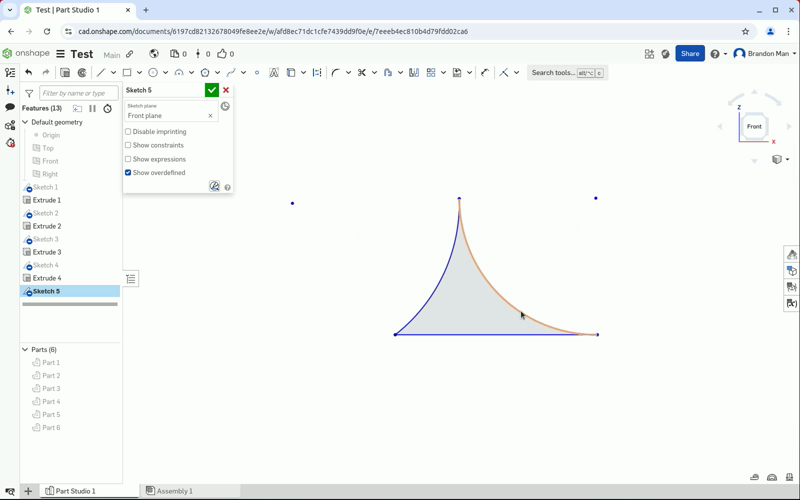
scroll(6)
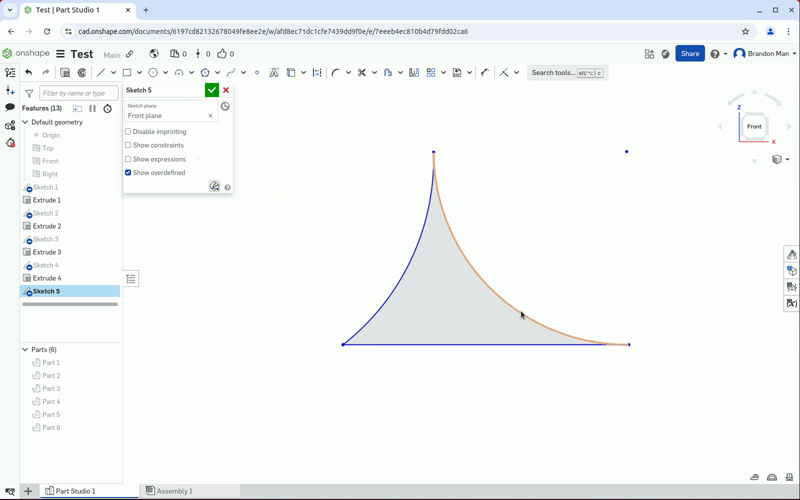
scroll(6)
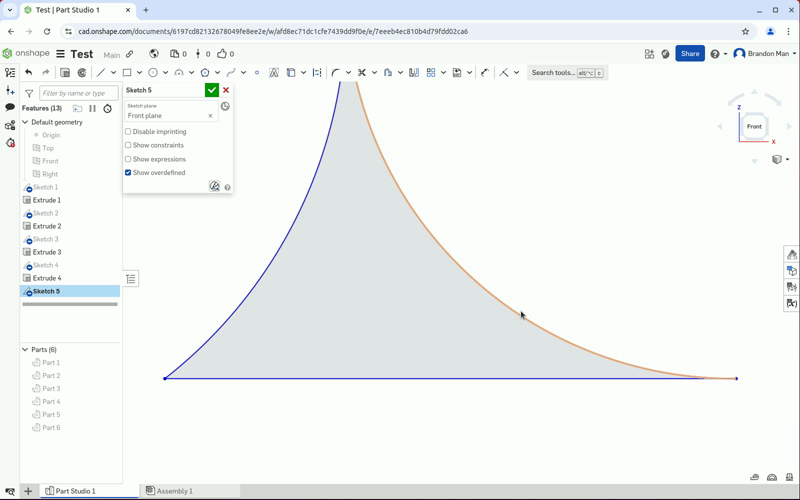
click(521, 310)
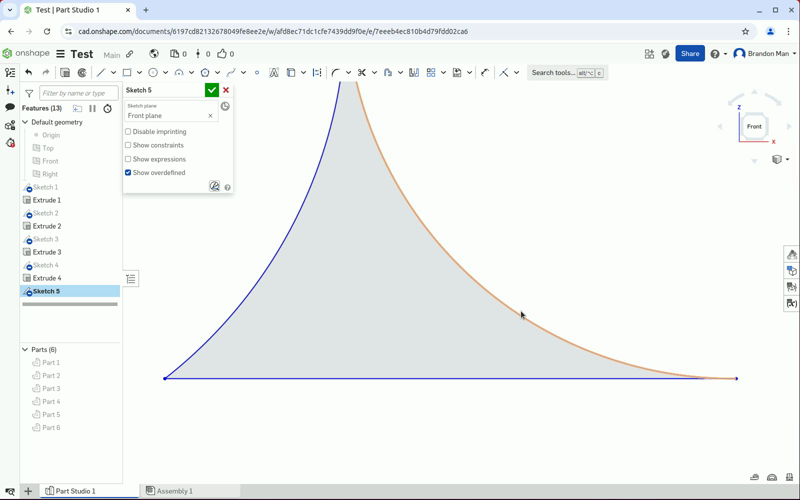
scroll(-6)
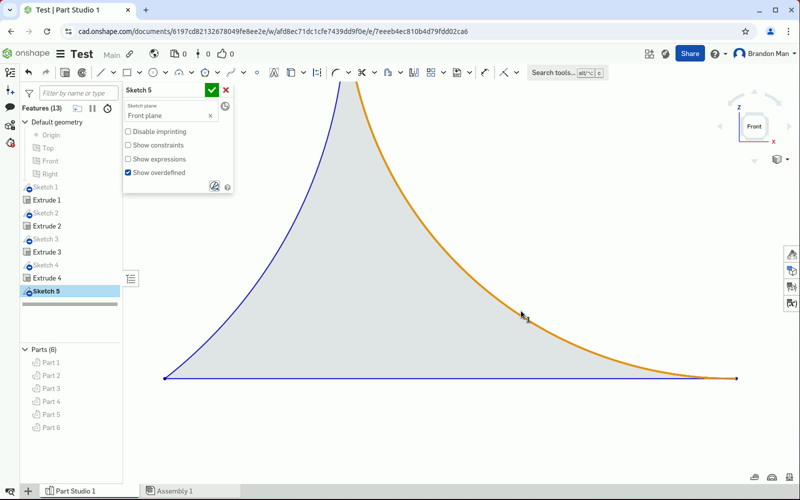
scroll(-6)
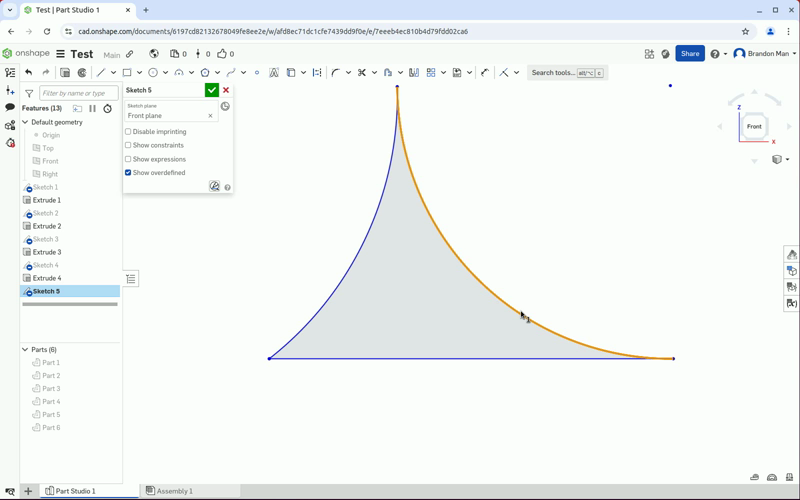
scroll(-6)
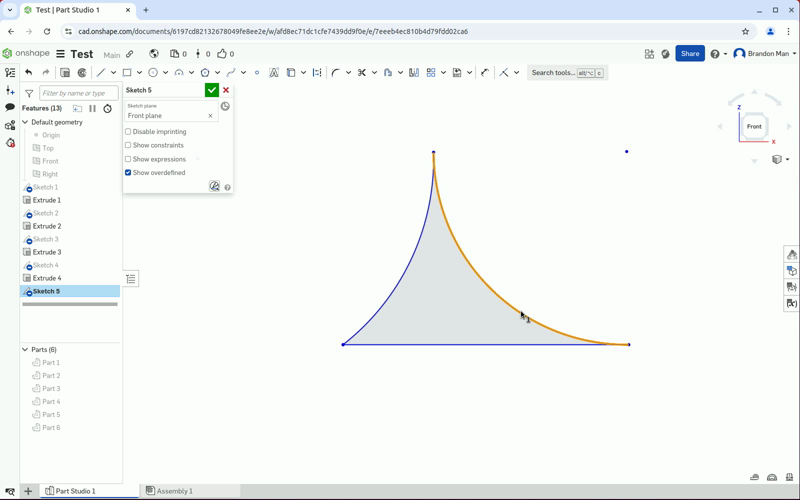
scroll(-6)
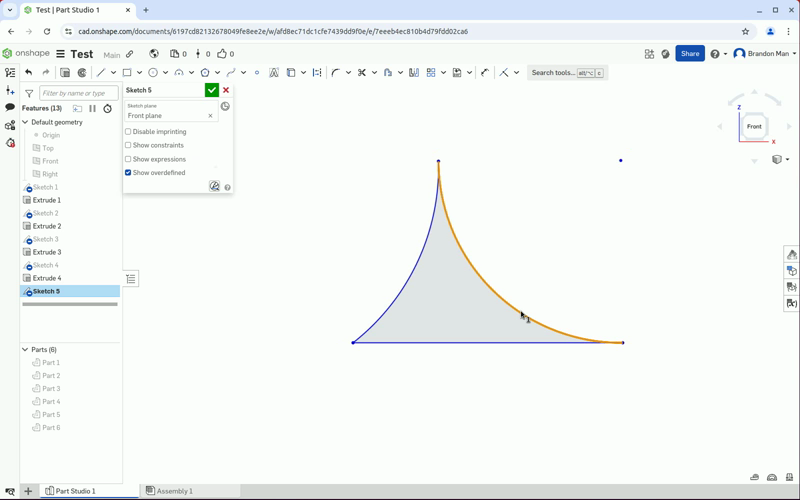
scroll(-6)
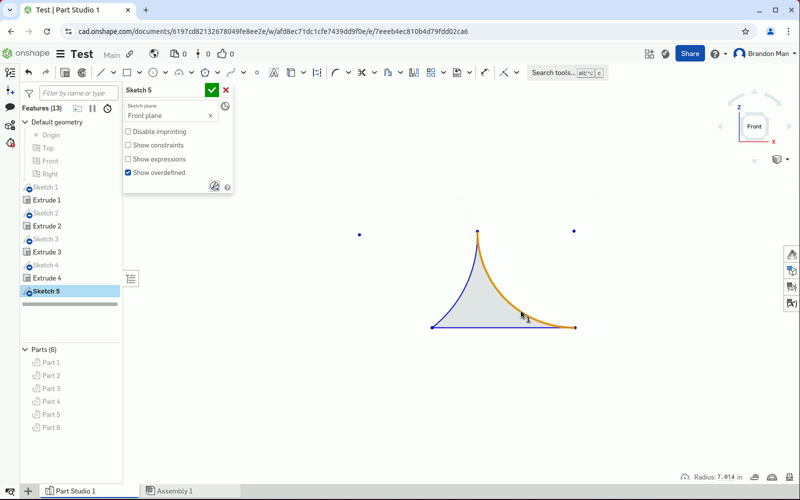
scroll(-6)
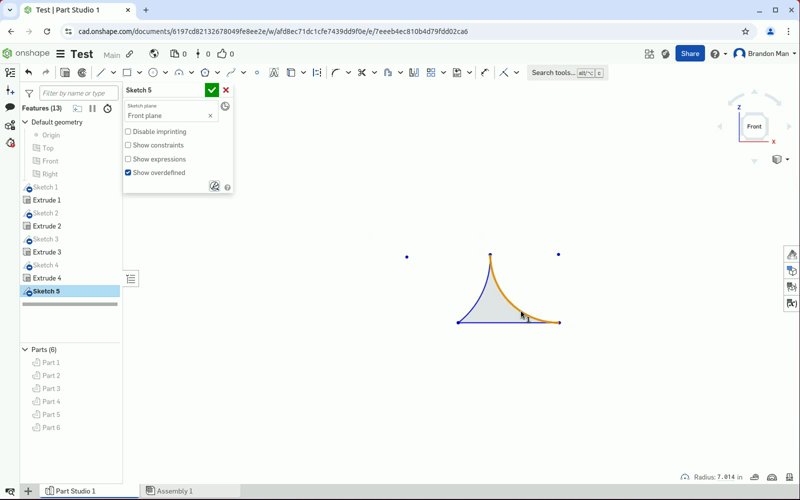
scroll(-6)
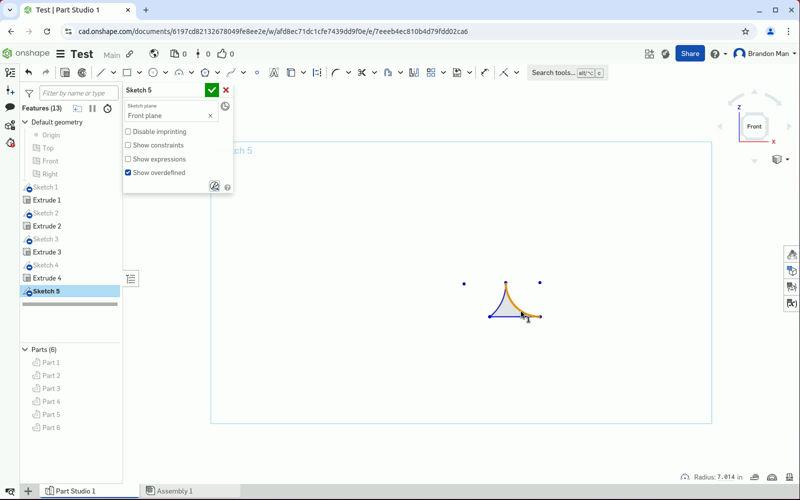
mouse_move(73, 352)
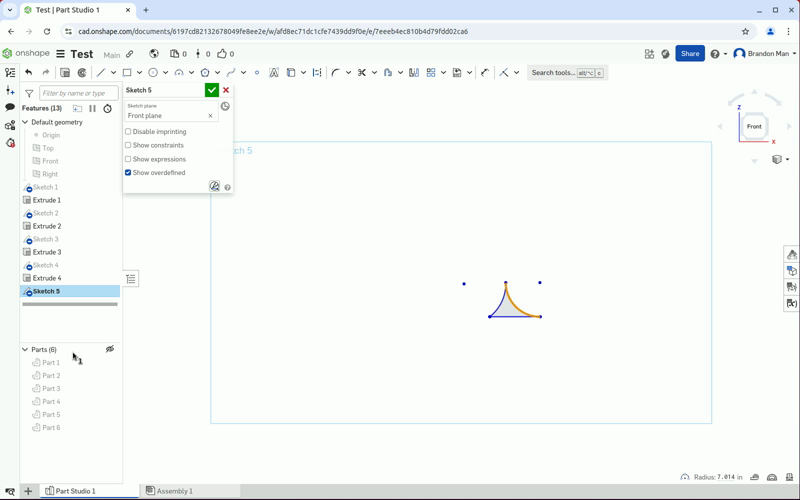
key(shift+y)
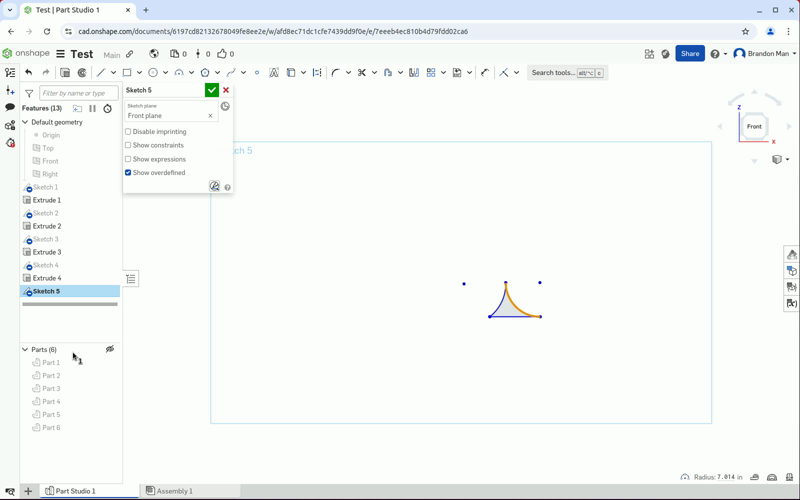
key(shift+e)
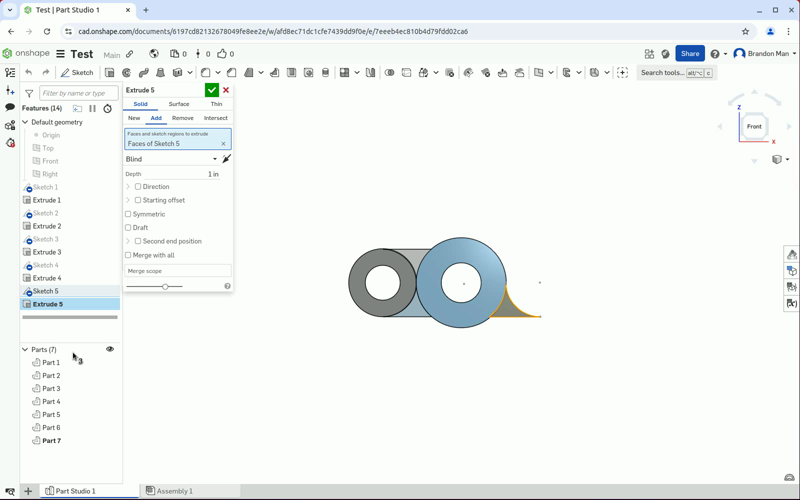
mouse_move(143, 106)
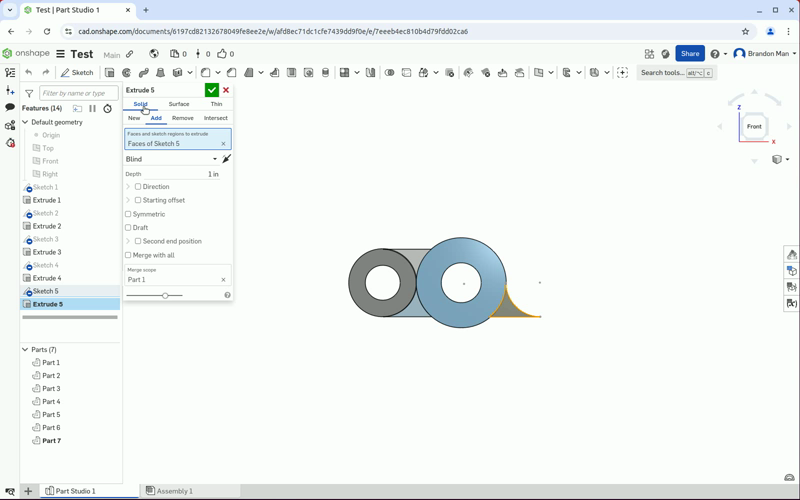
click(143, 106)
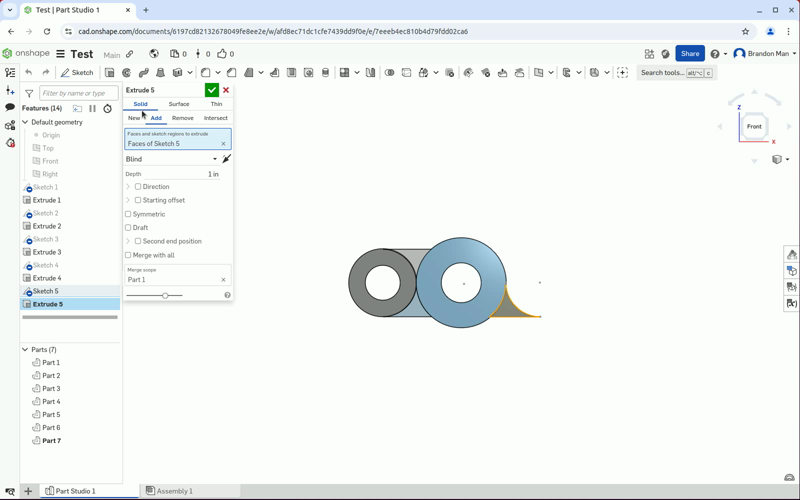
mouse_move(137, 120)
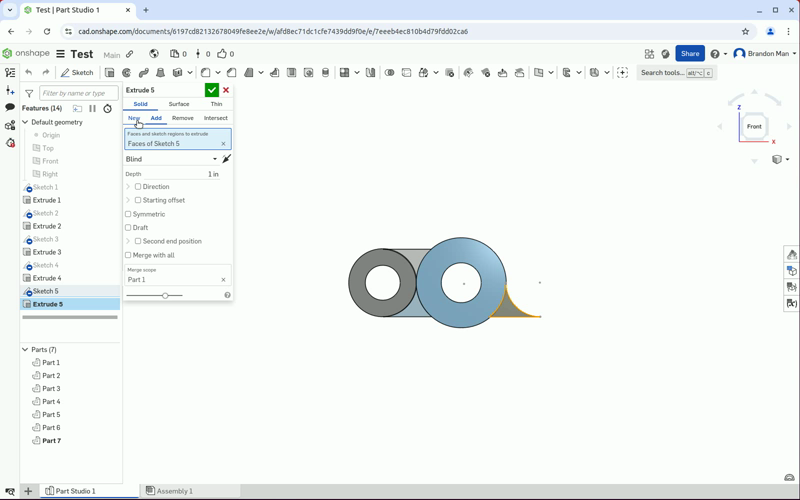
click(137, 120)
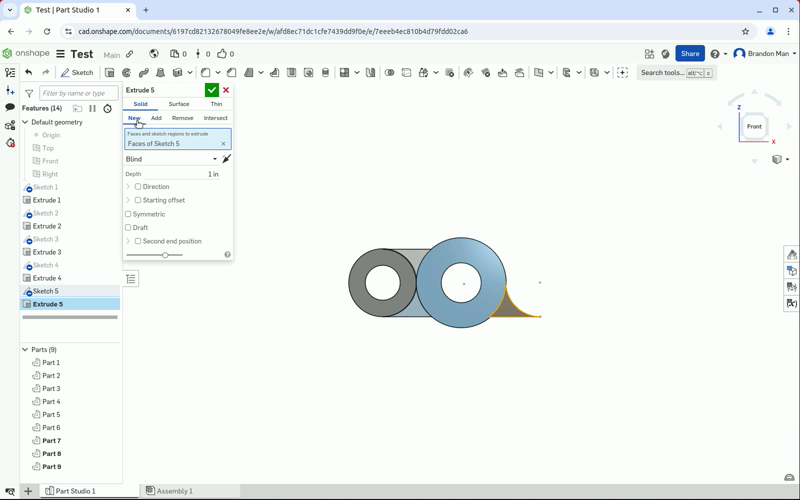
key(tab, 4)
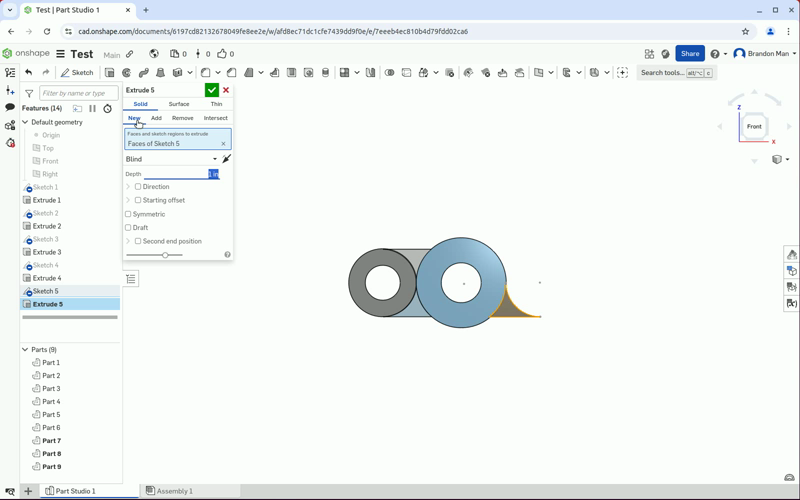
text(6.018)
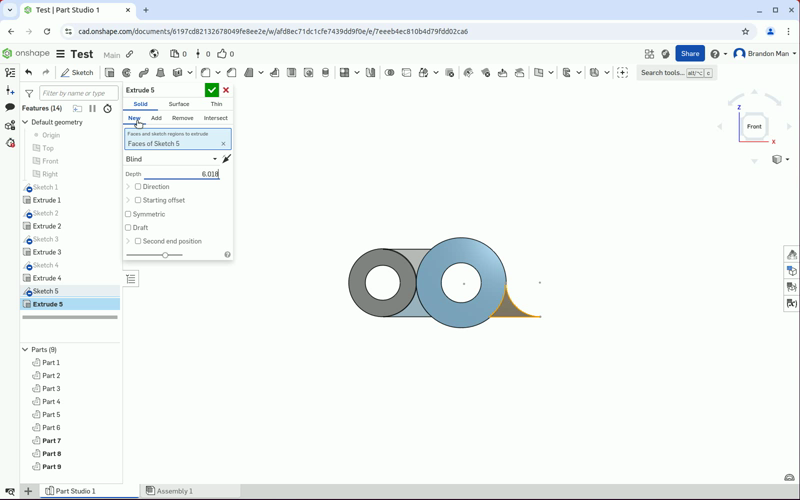
key(enter)
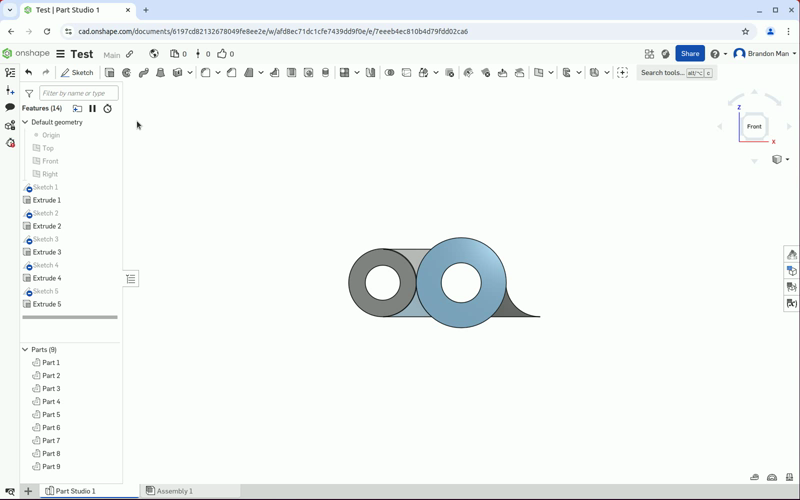
key(shift+h)
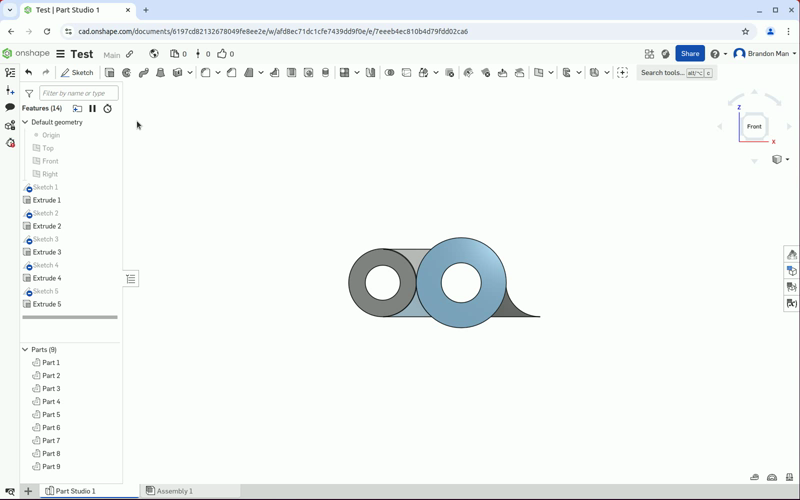
key(shift+h)
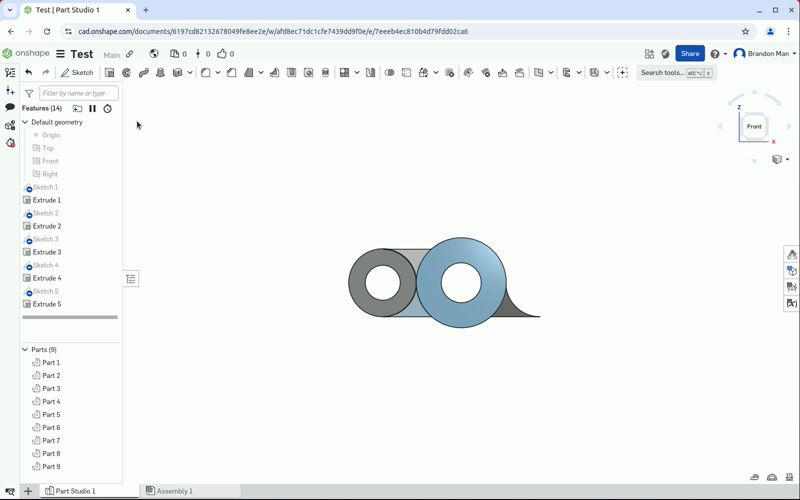
mouse_move(73, 189)
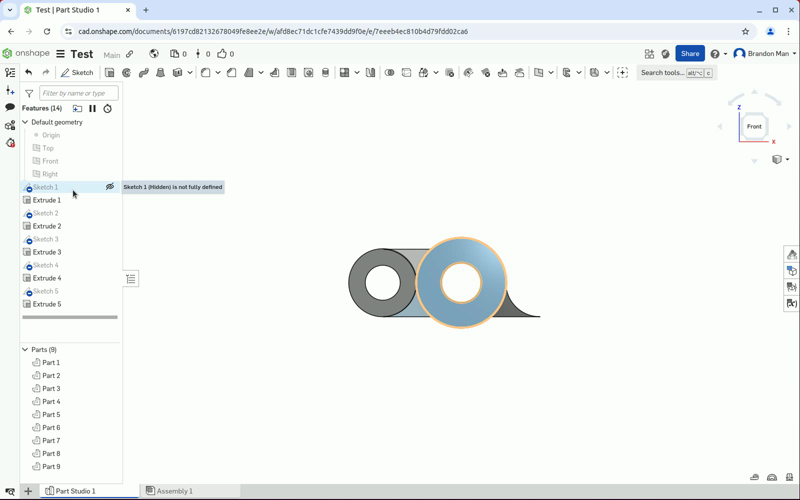
click(73, 189)
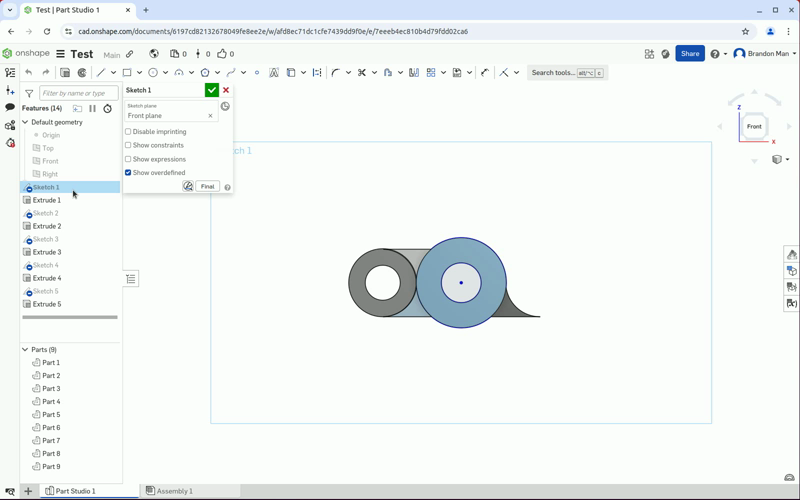
mouse_move(229, 92)
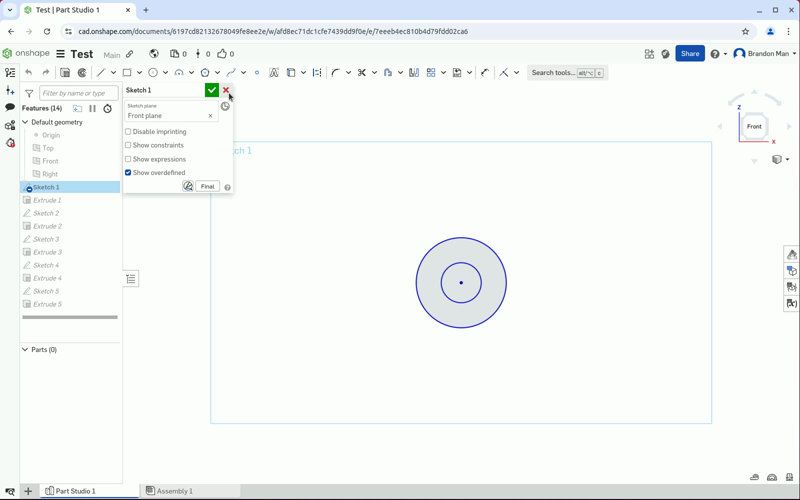
click(229, 92)
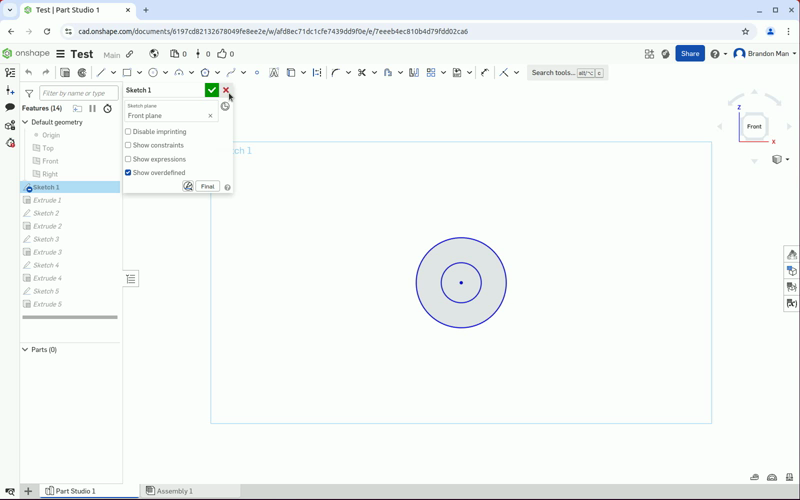
key(shift+s)
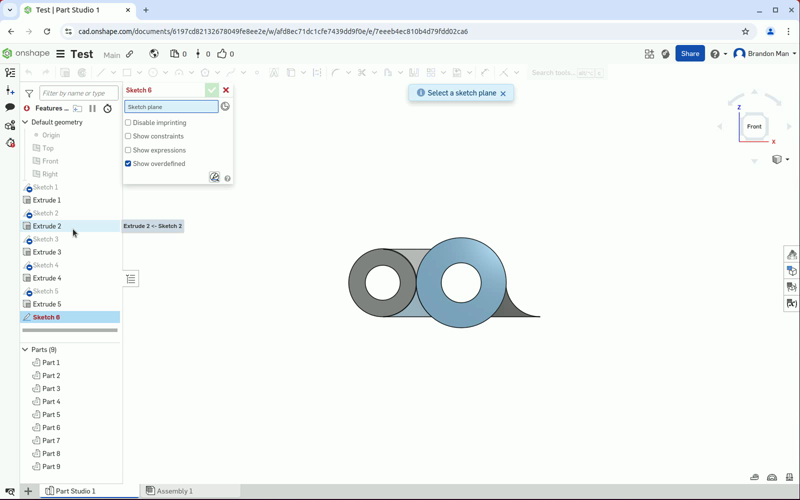
scroll(3)
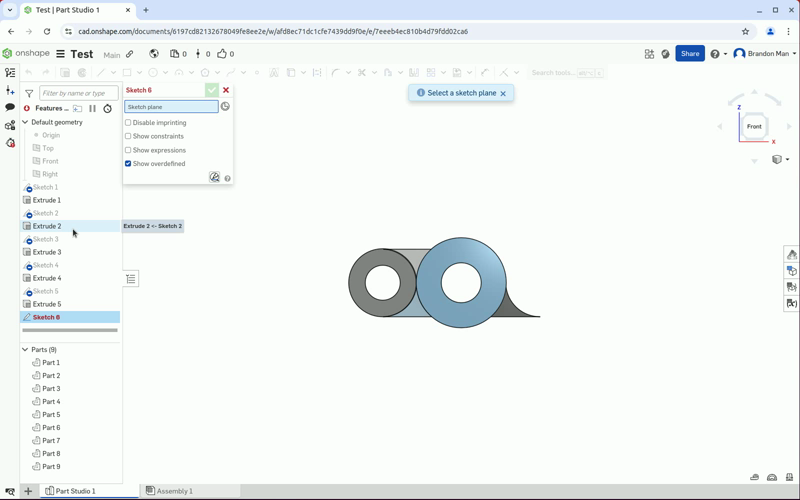
mouse_move(73, 163)
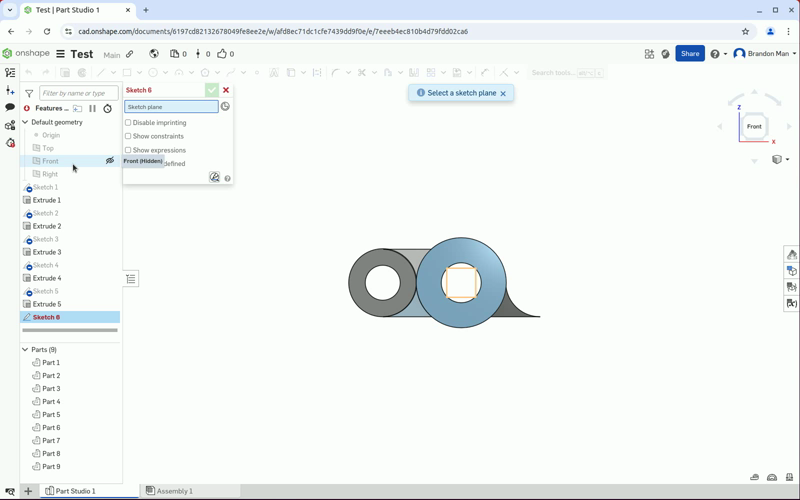
click(73, 163)
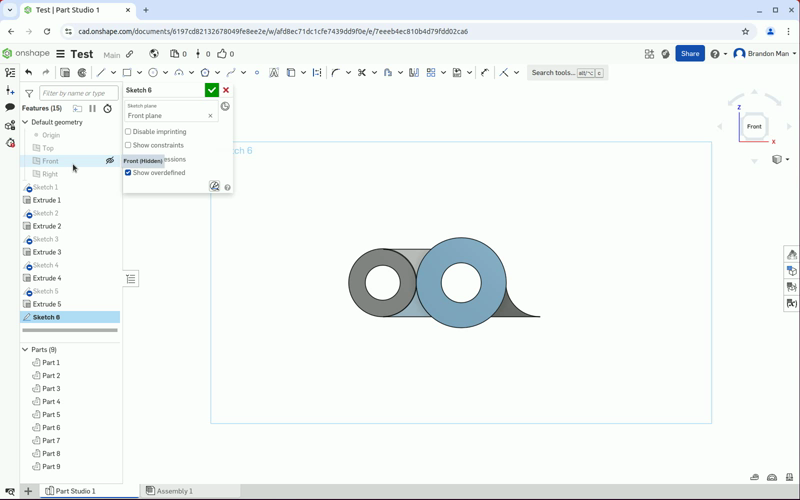
mouse_move(73, 352)
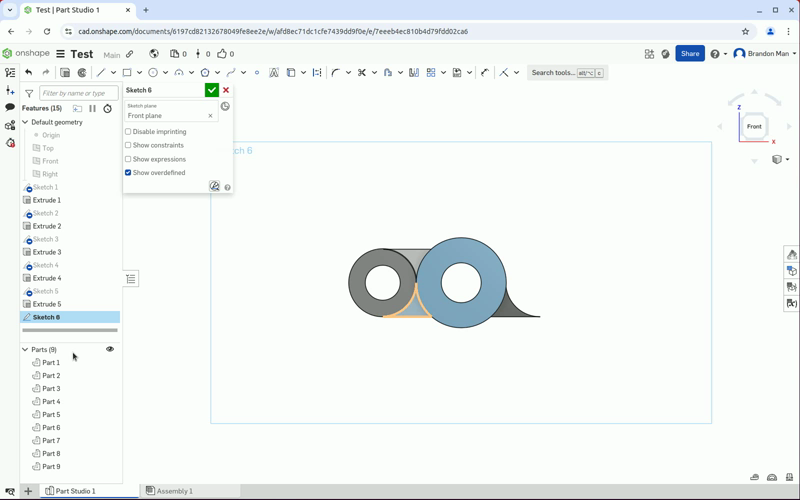
key(y)
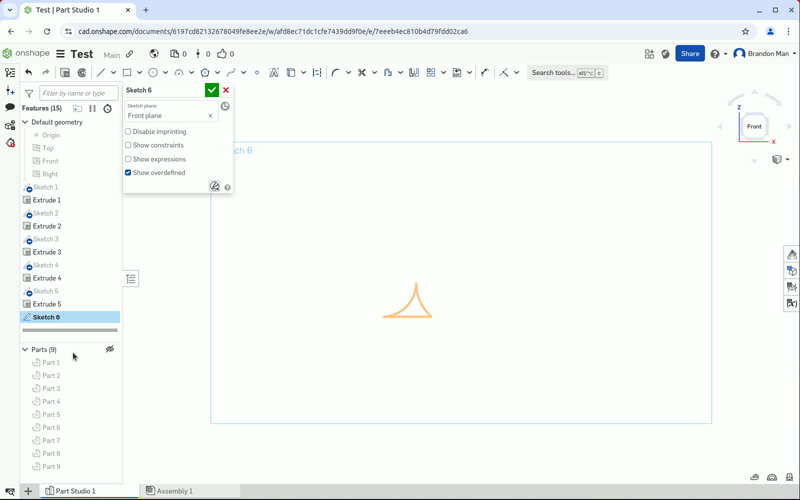
key(a)
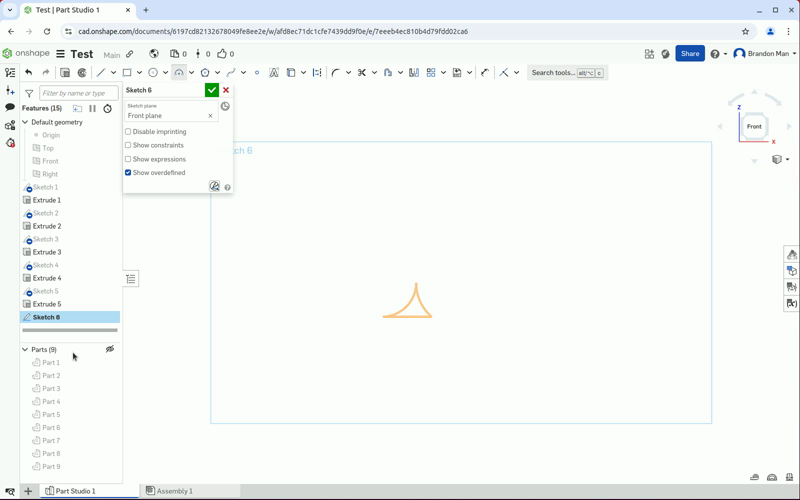
key_down(shift)
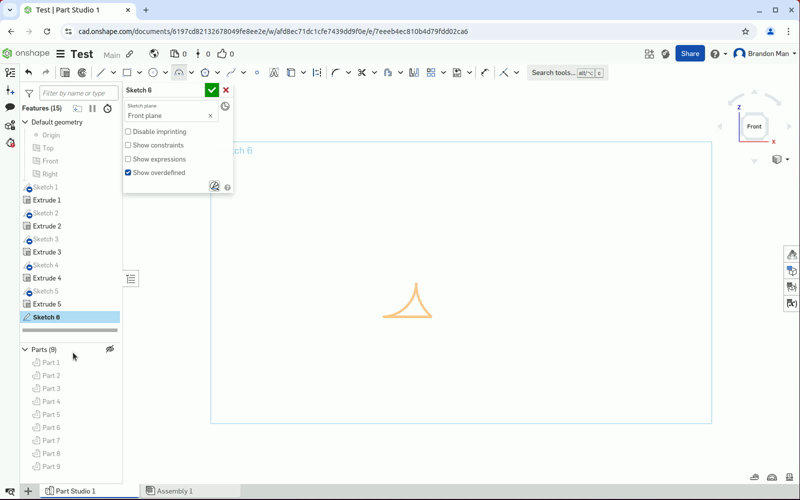
mouse_move(535, 249)
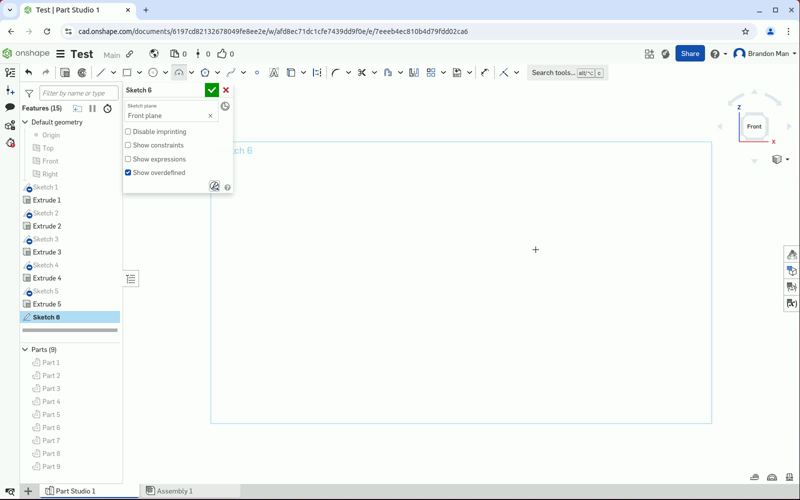
click(535, 249)
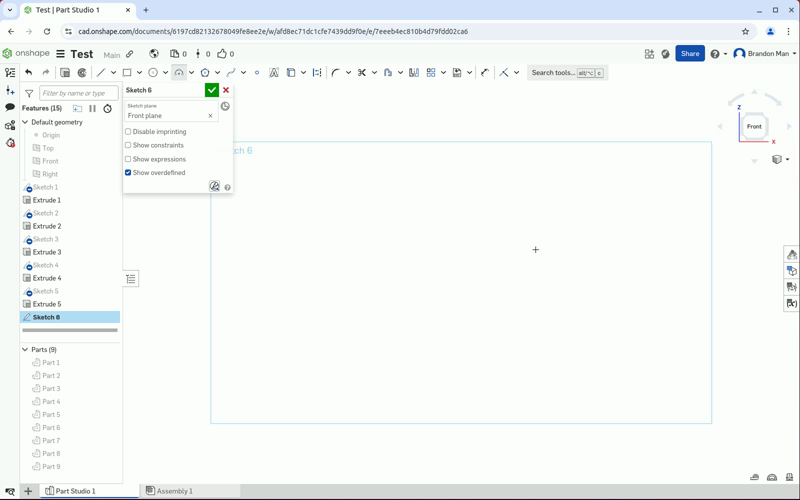
key_up(shift)
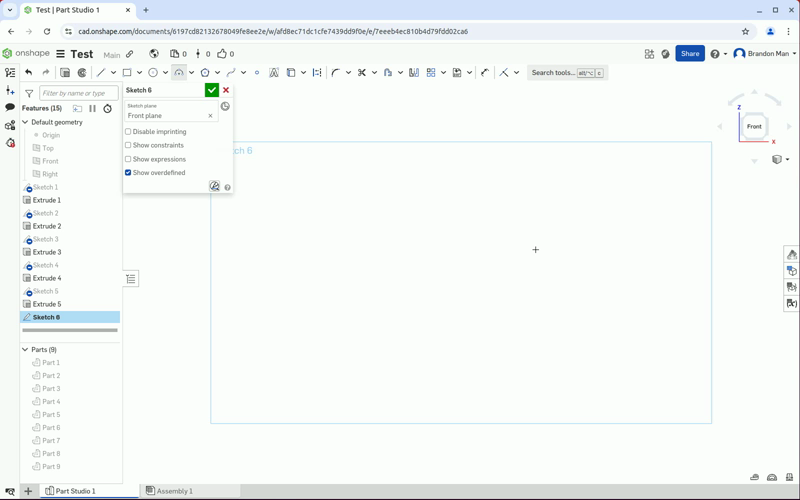
key_down(shift)
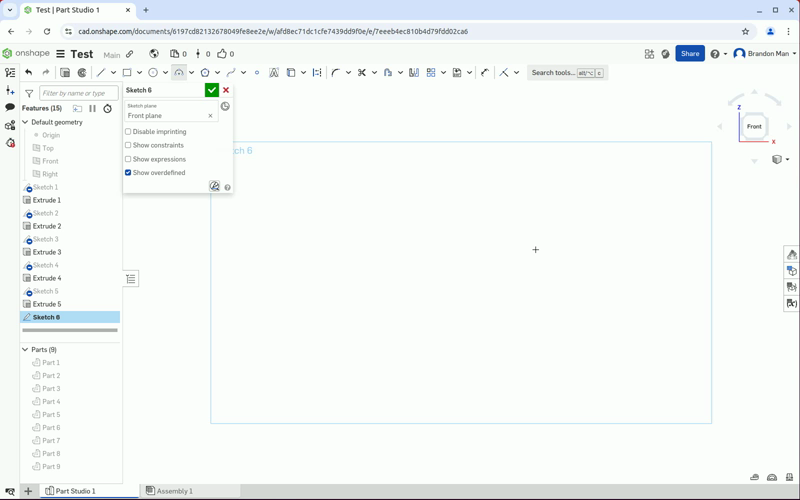
mouse_move(543, 249)
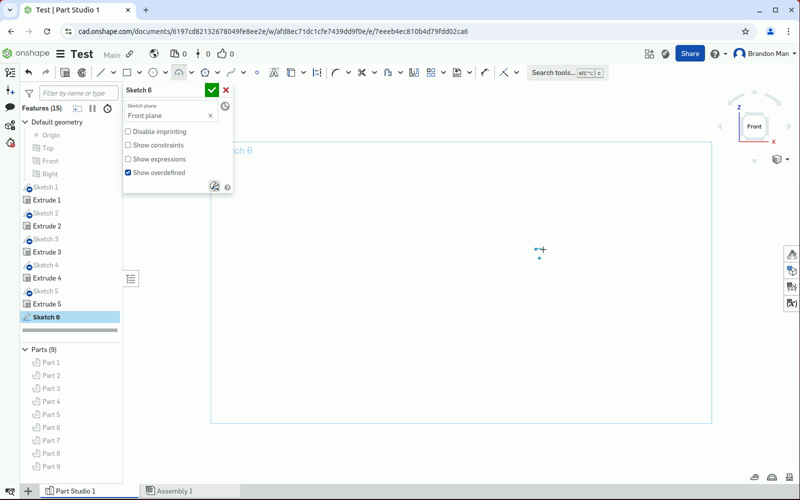
scroll(6)
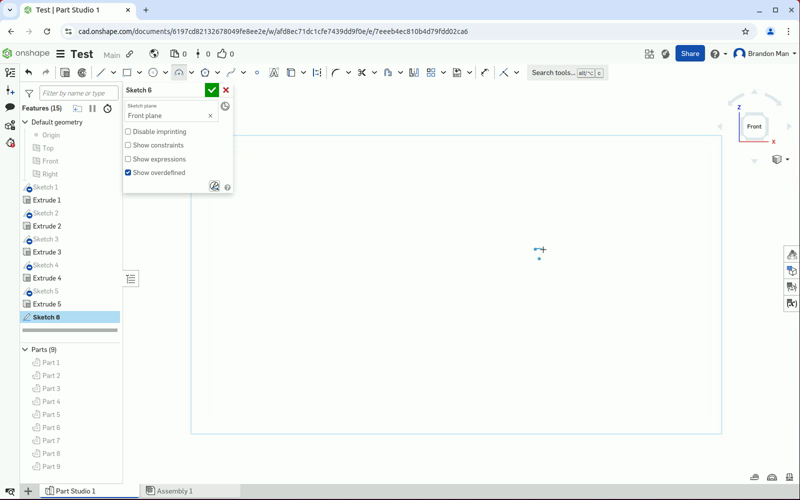
scroll(6)
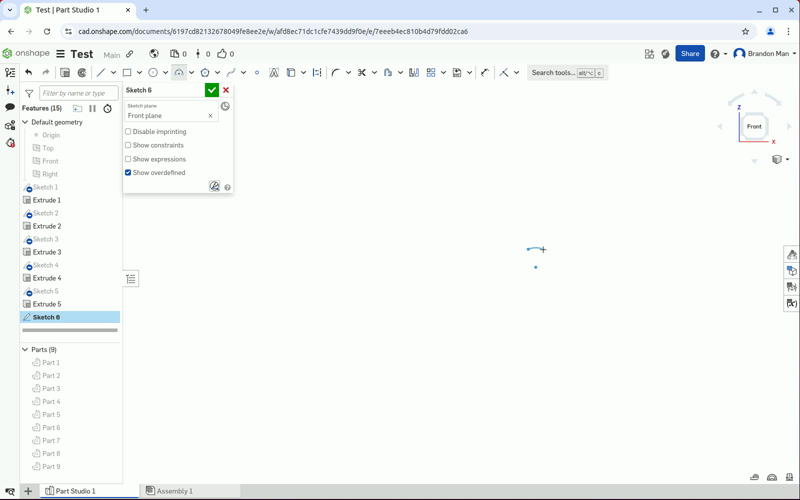
scroll(6)
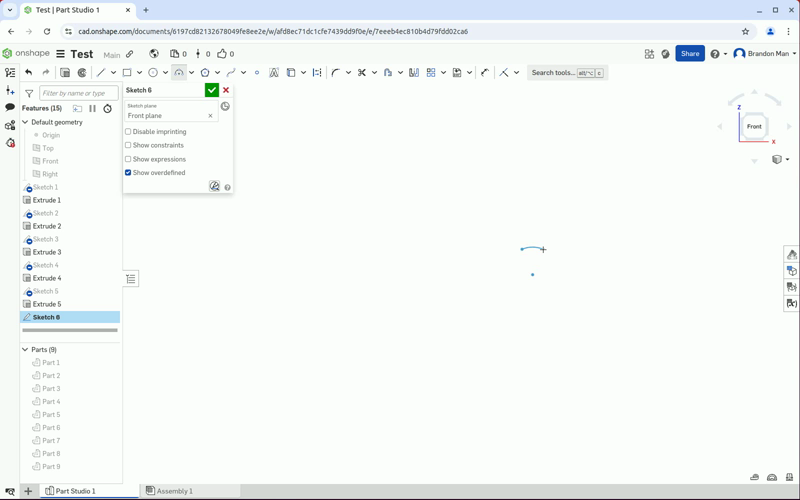
scroll(6)
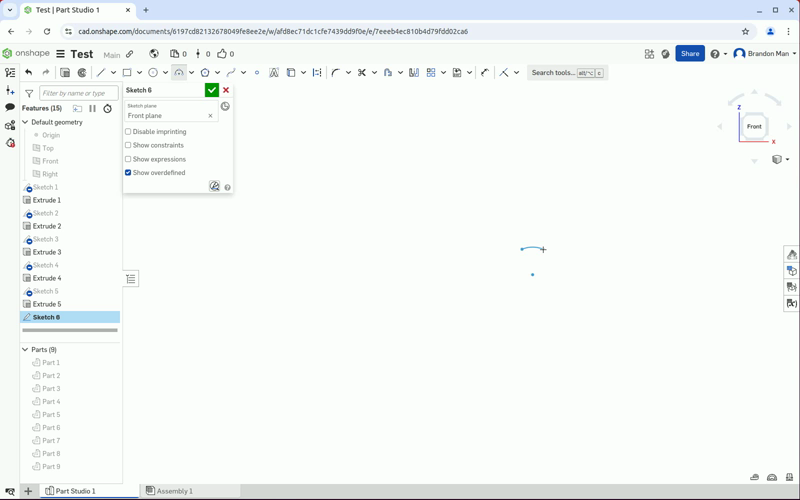
scroll(6)
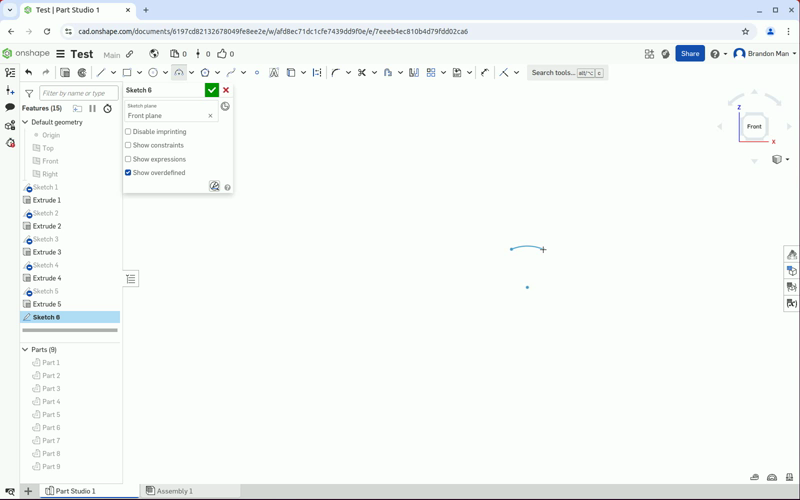
scroll(6)
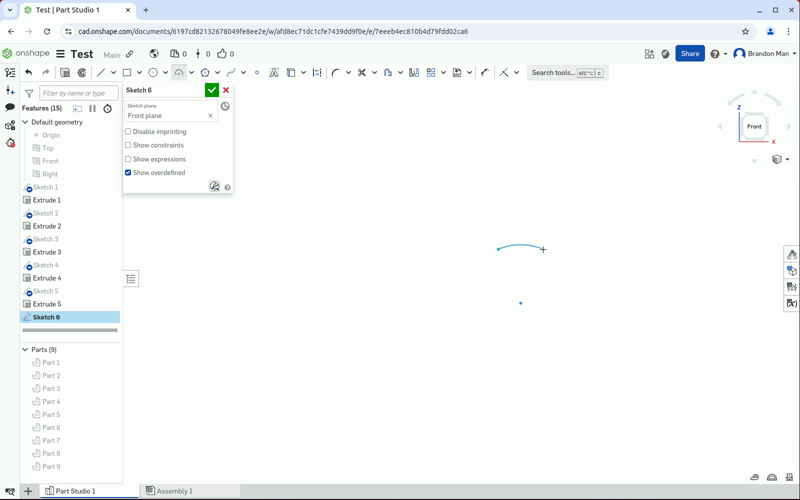
scroll(6)
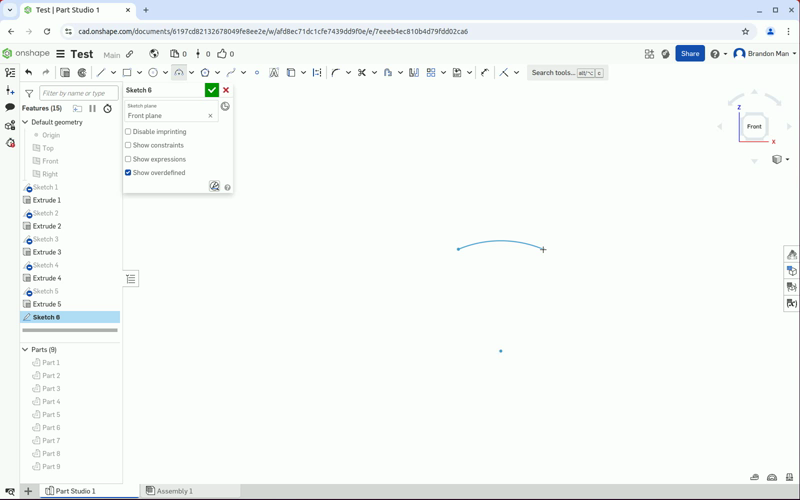
click(543, 249)
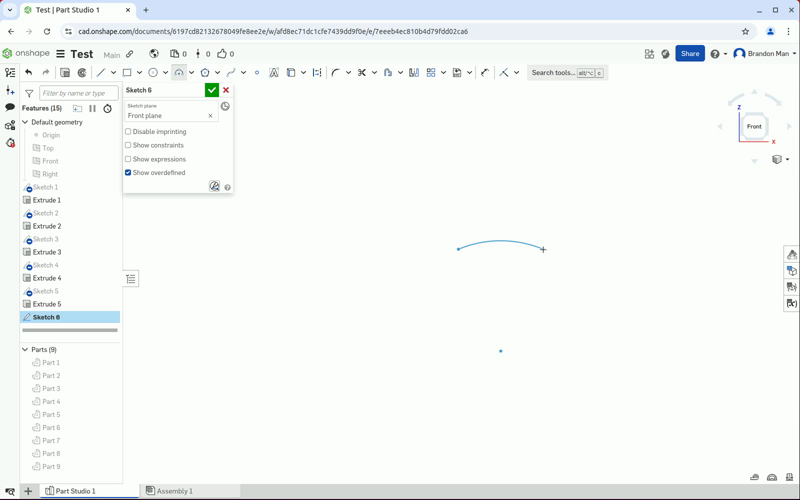
scroll(-6)
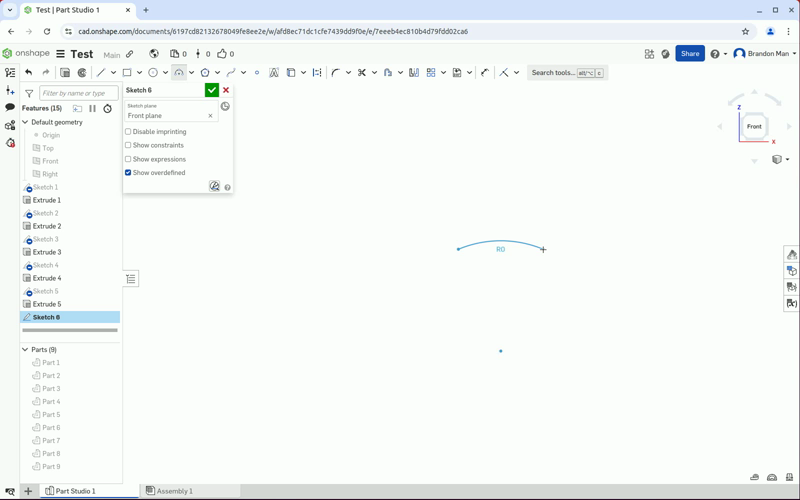
scroll(-6)
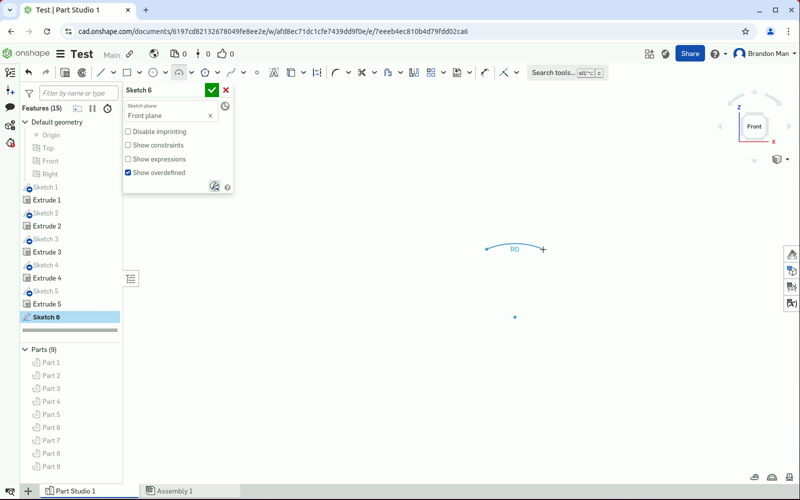
scroll(-6)
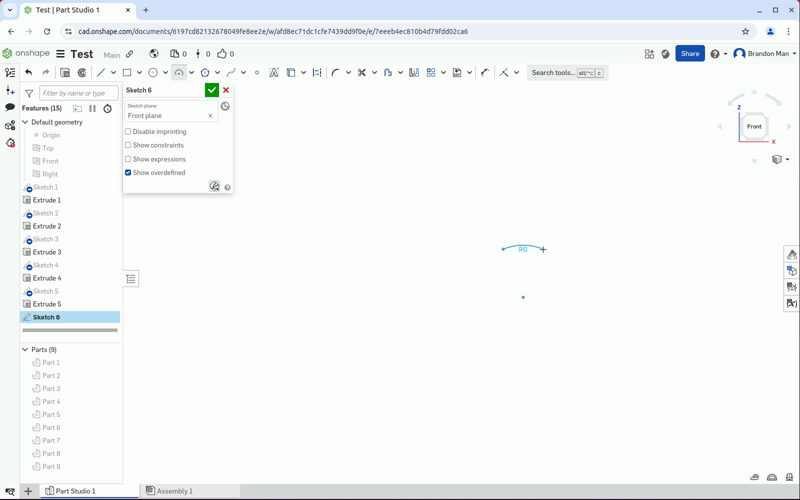
scroll(-6)
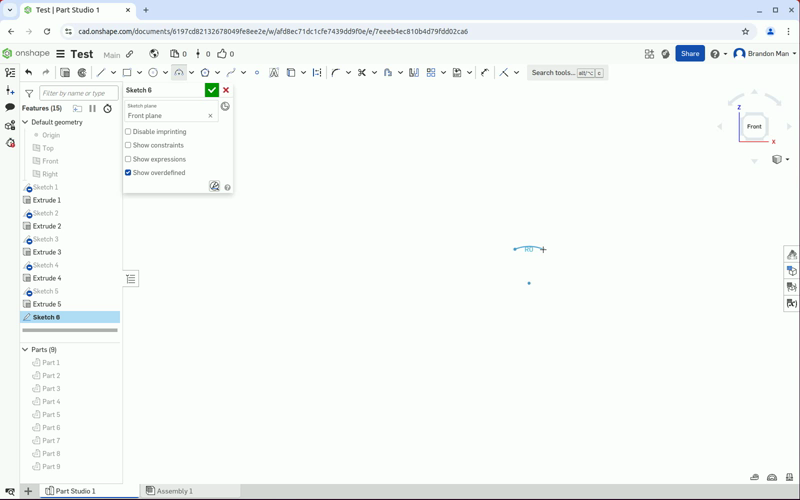
scroll(-6)
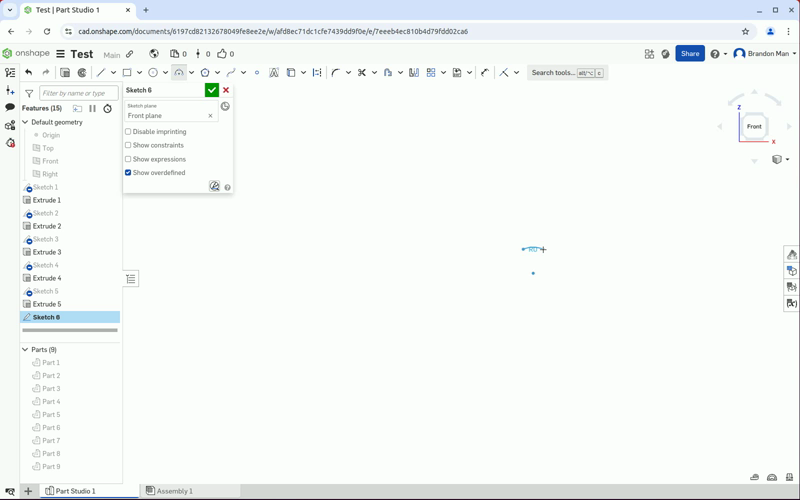
scroll(-6)
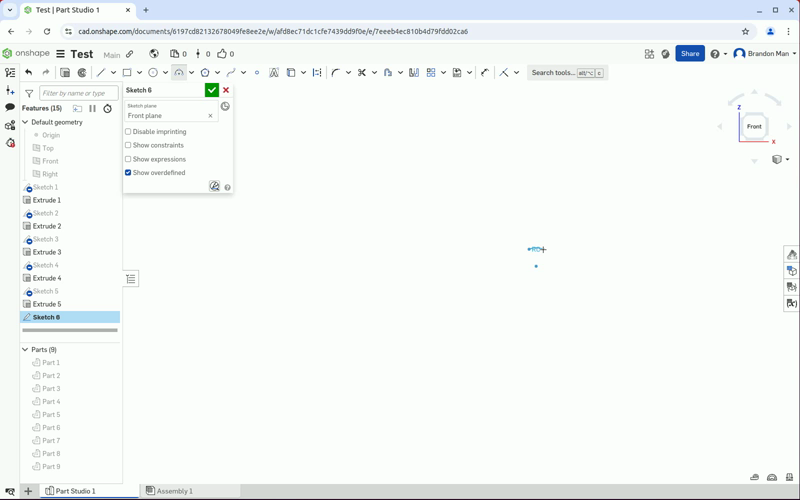
scroll(-6)
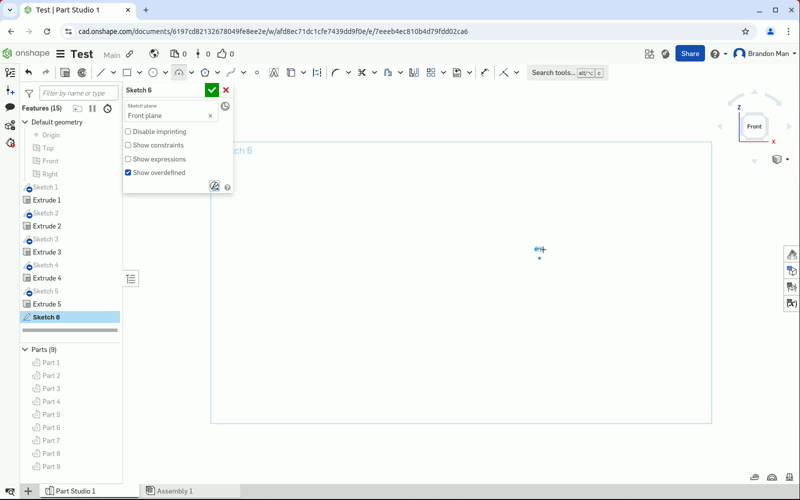
mouse_move(539, 314)
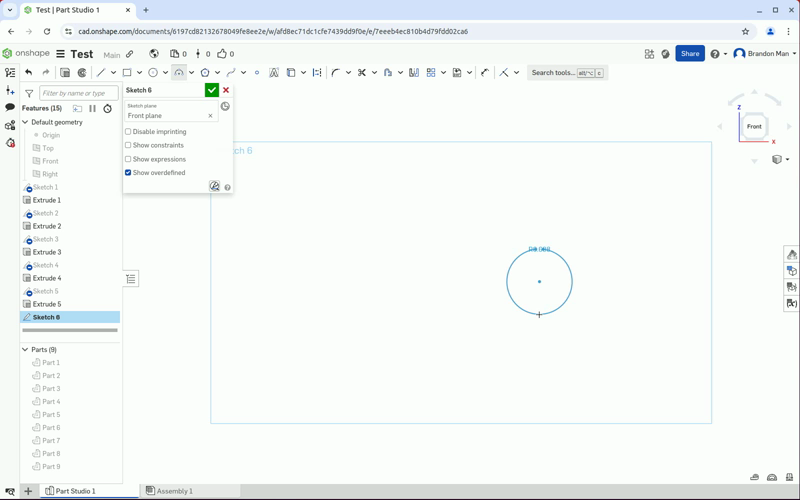
scroll(6)
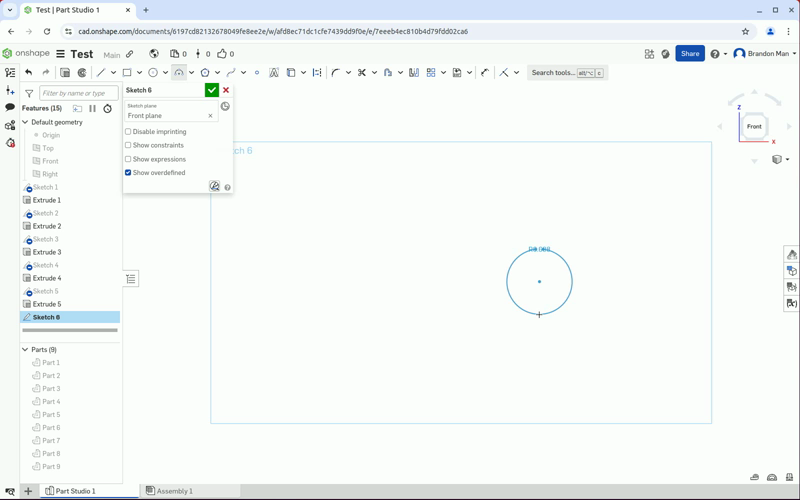
scroll(6)
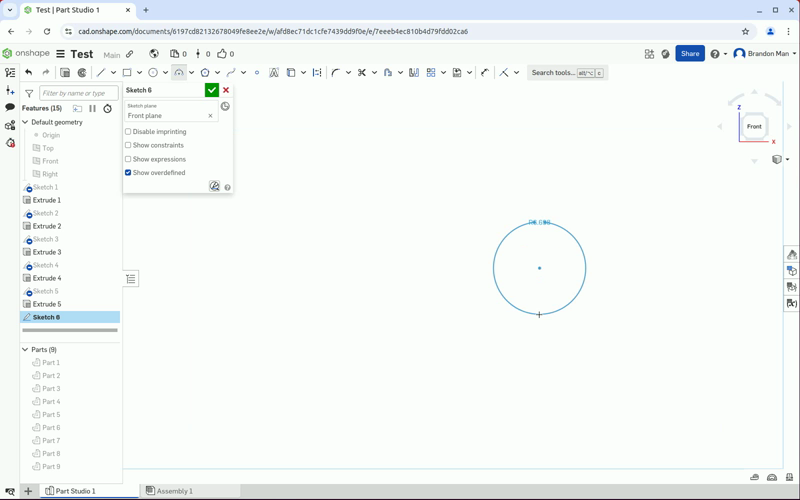
scroll(6)
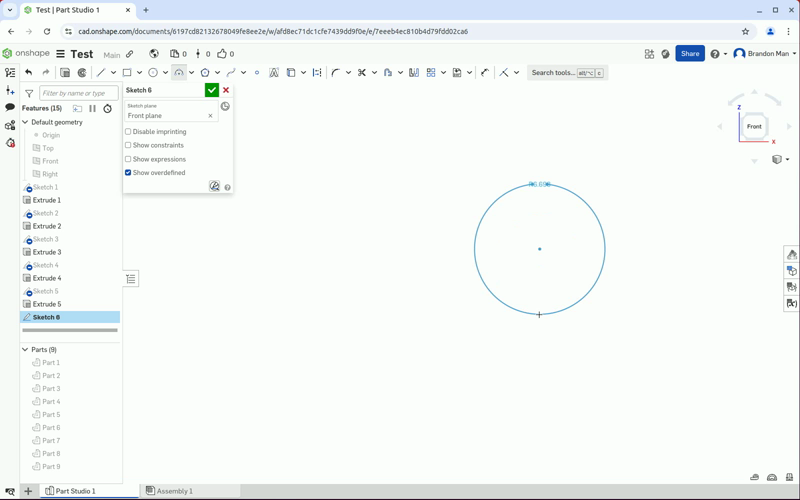
scroll(6)
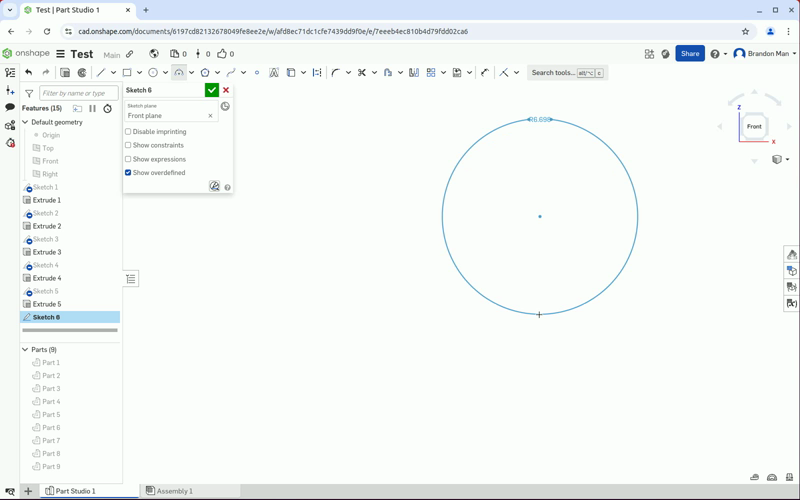
scroll(6)
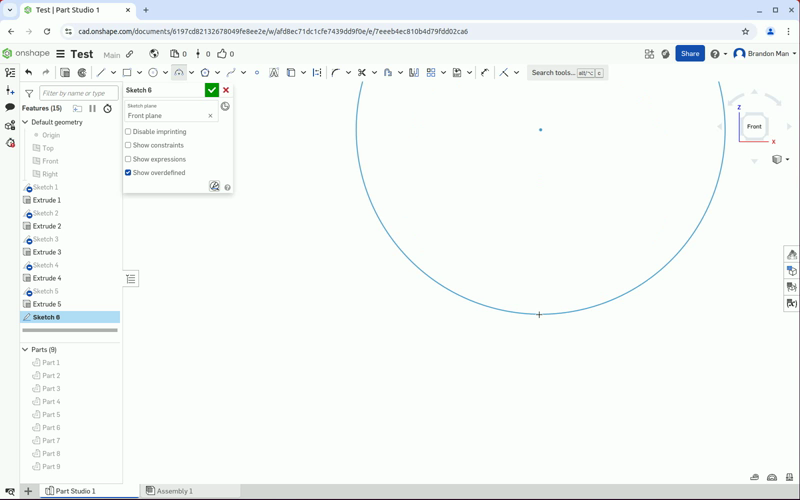
scroll(6)
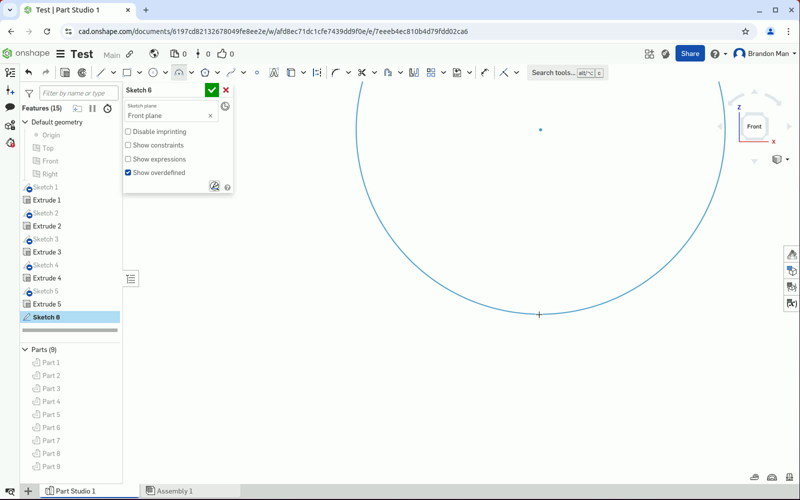
scroll(6)
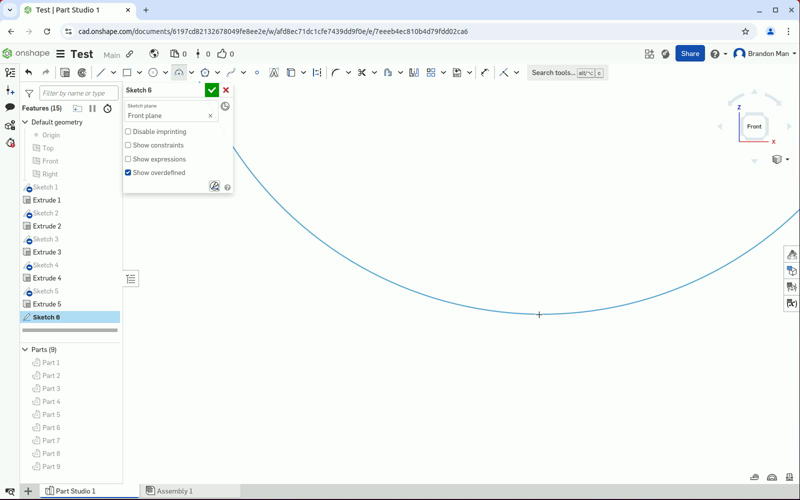
click(539, 314)
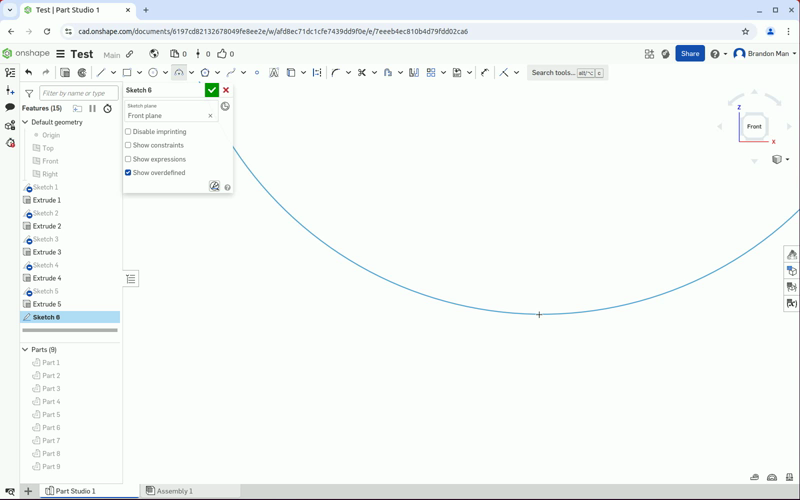
scroll(-6)
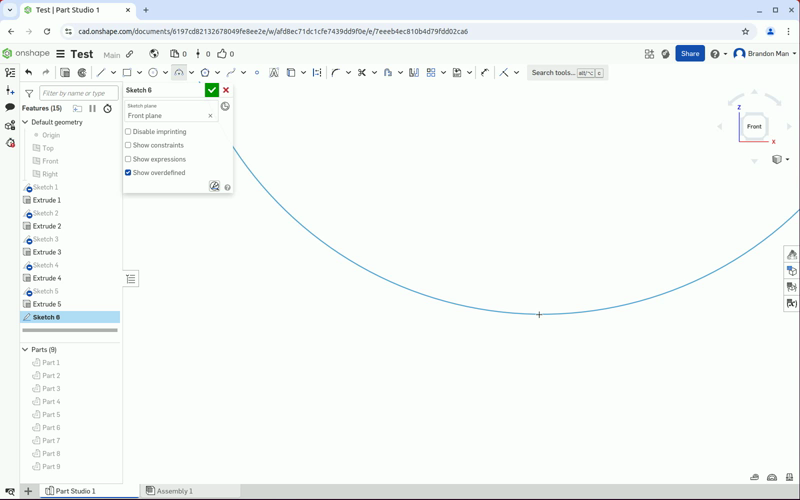
scroll(-6)
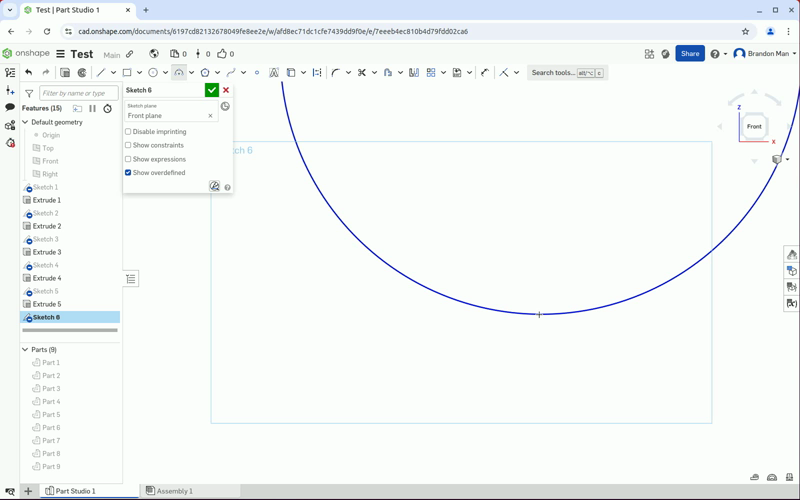
scroll(-6)
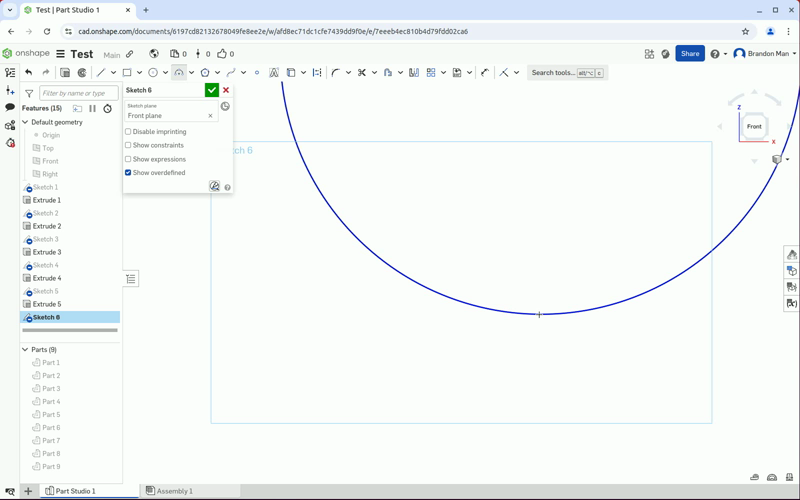
scroll(-6)
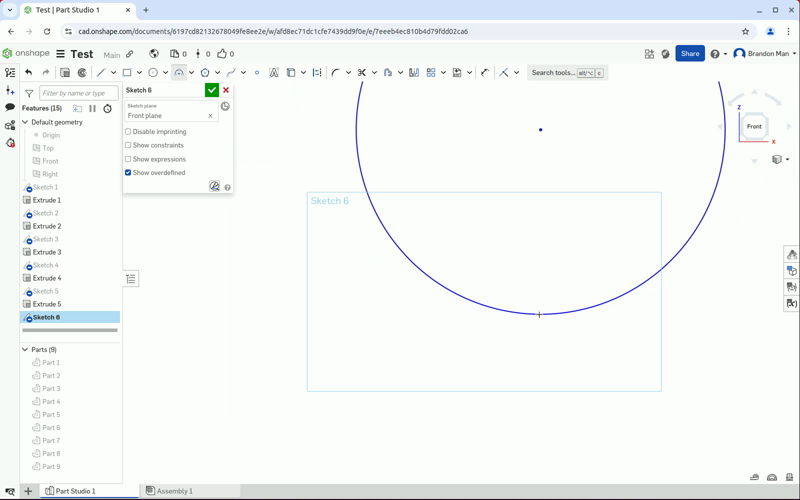
scroll(-6)
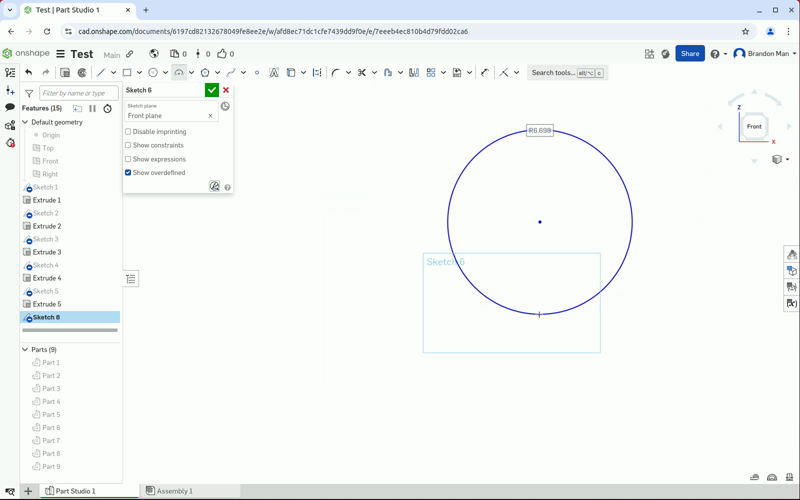
scroll(-6)
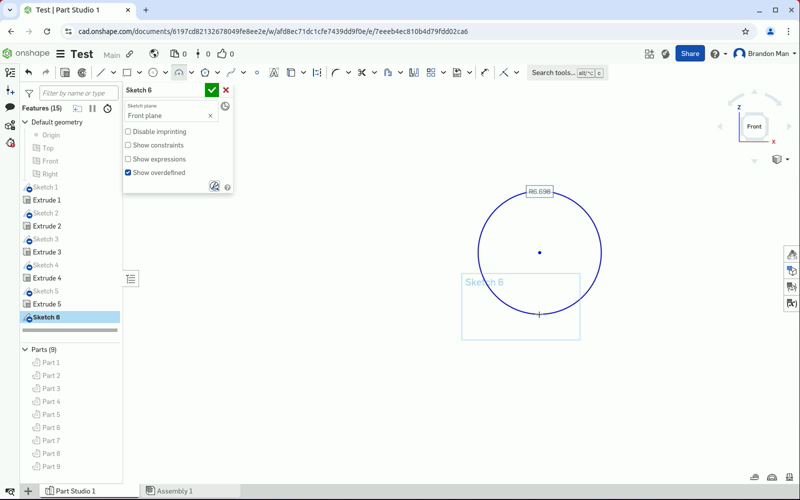
scroll(-6)
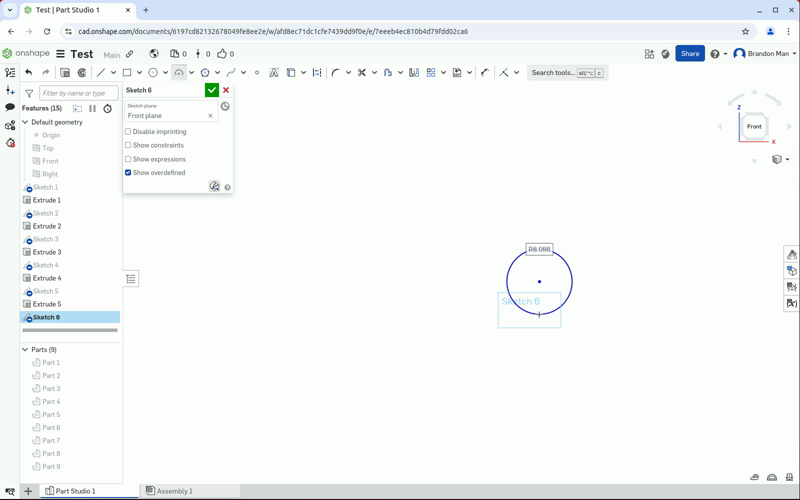
key_up(shift)
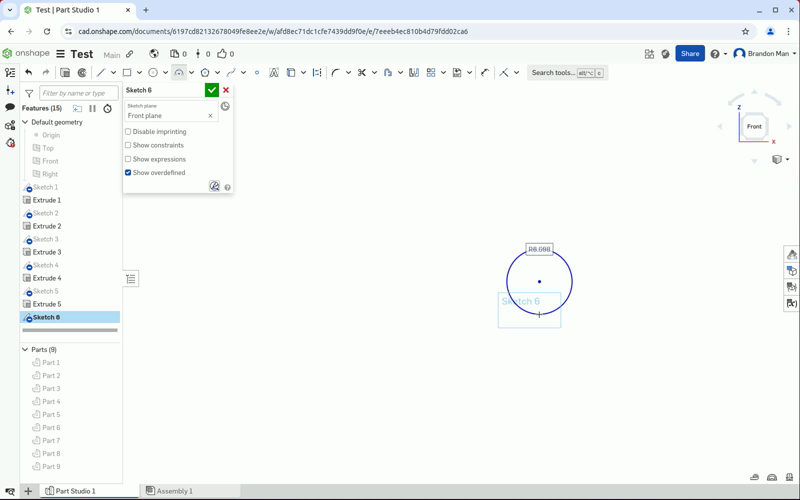
key(esc)
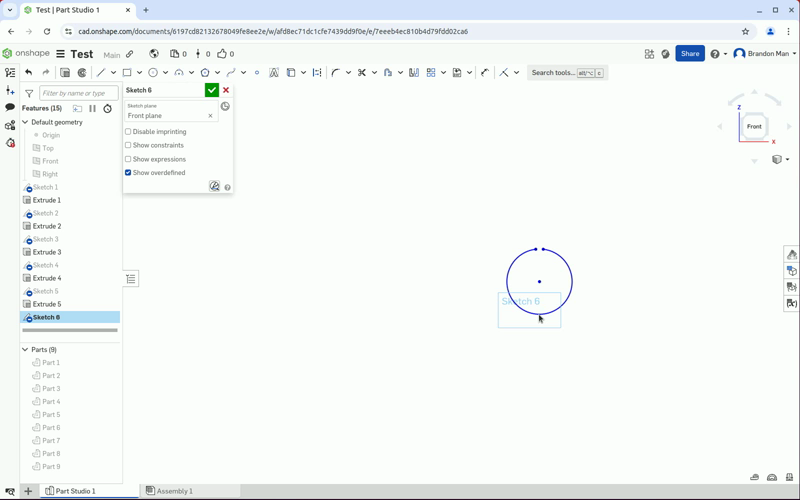
key(l)
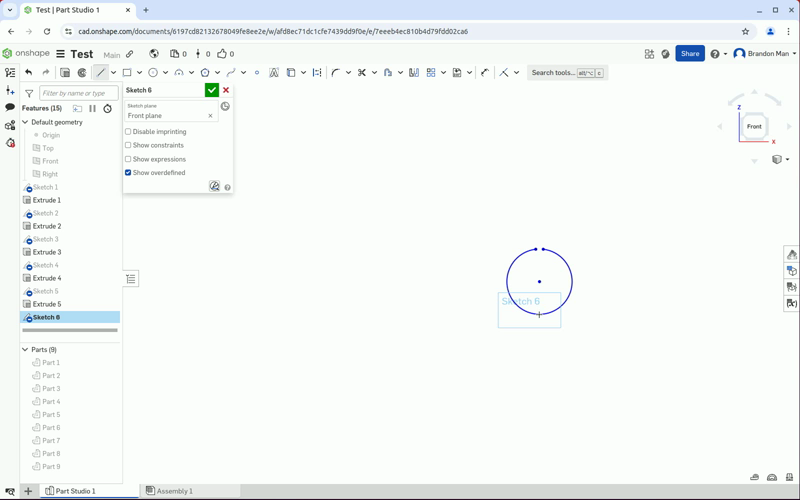
mouse_move(543, 249)
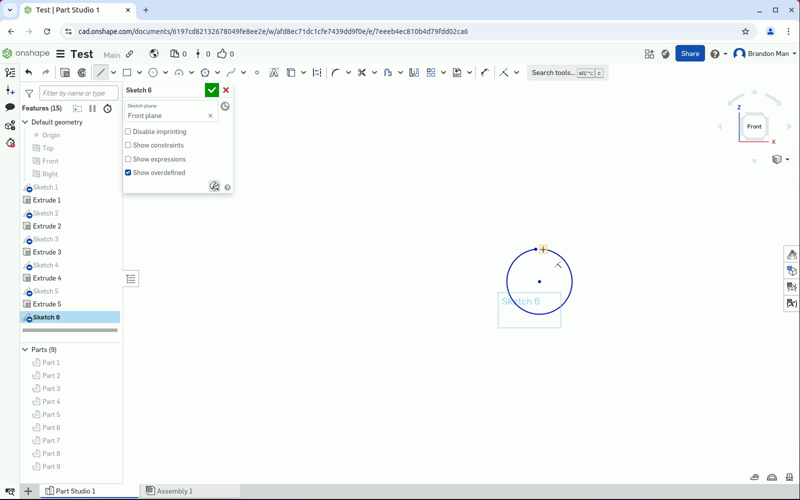
click(543, 249)
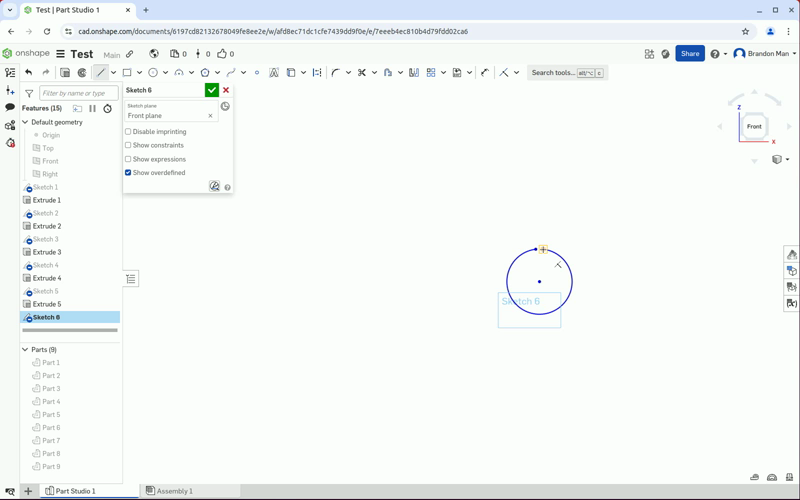
mouse_move(573, 249)
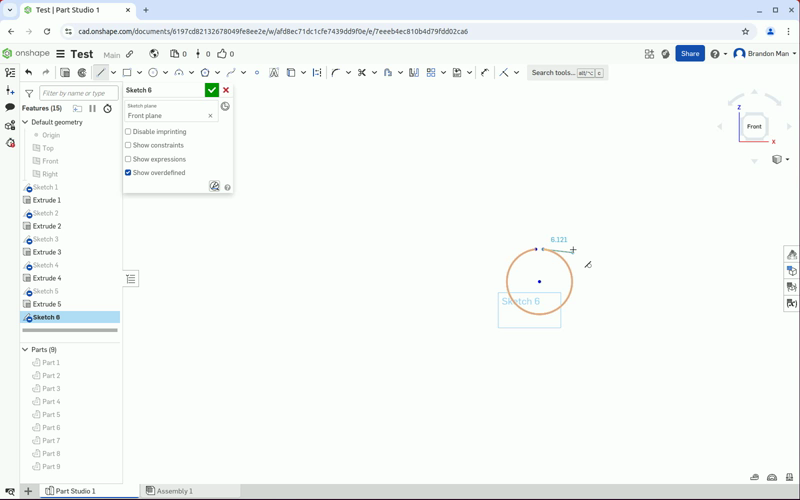
key_down(shift)
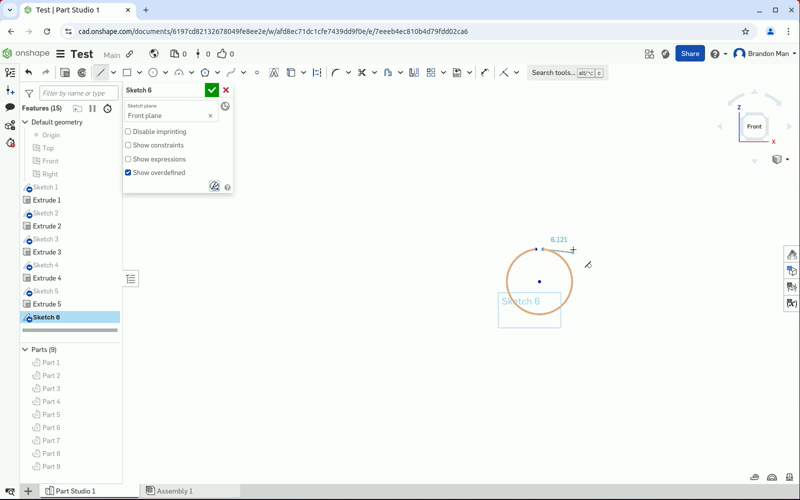
mouse_move(535, 249)
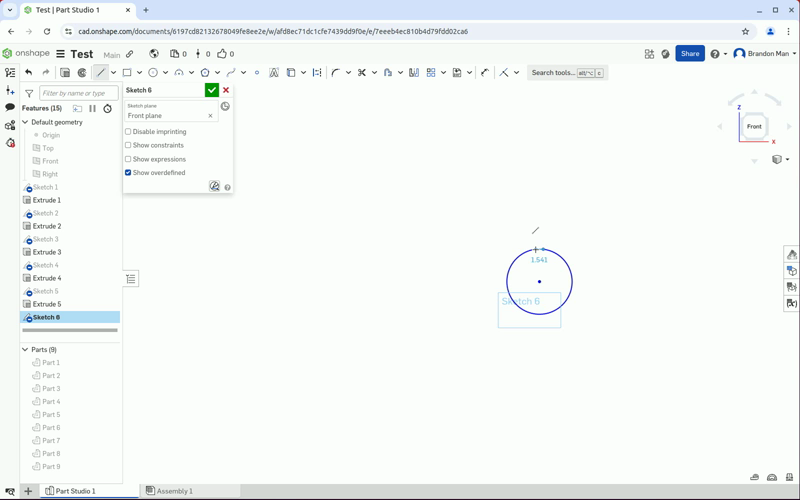
scroll(6)
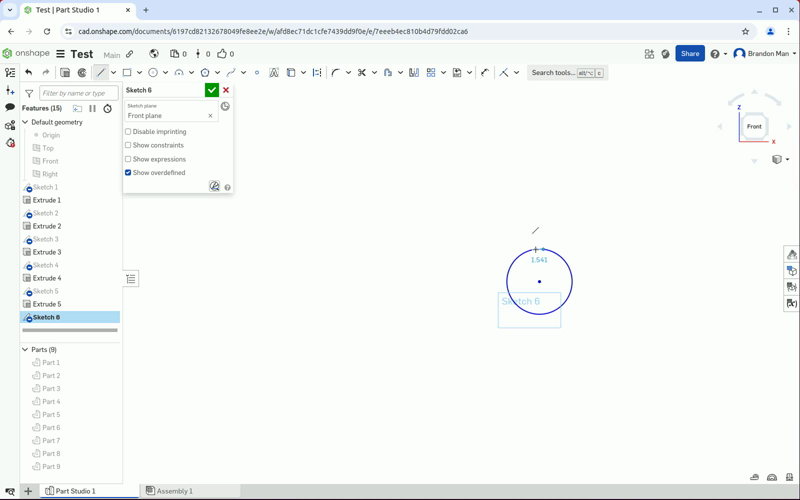
scroll(6)
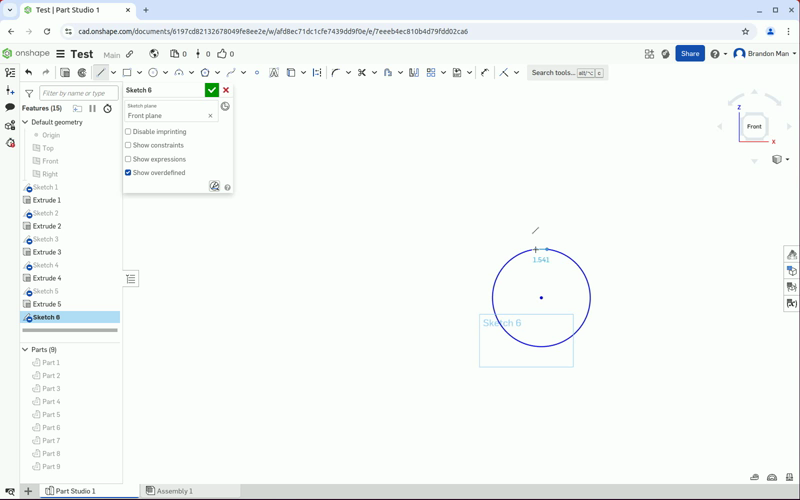
scroll(6)
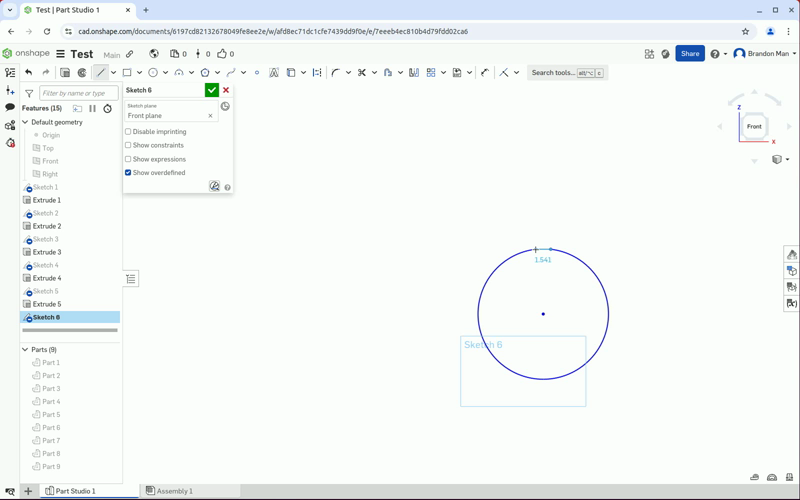
scroll(6)
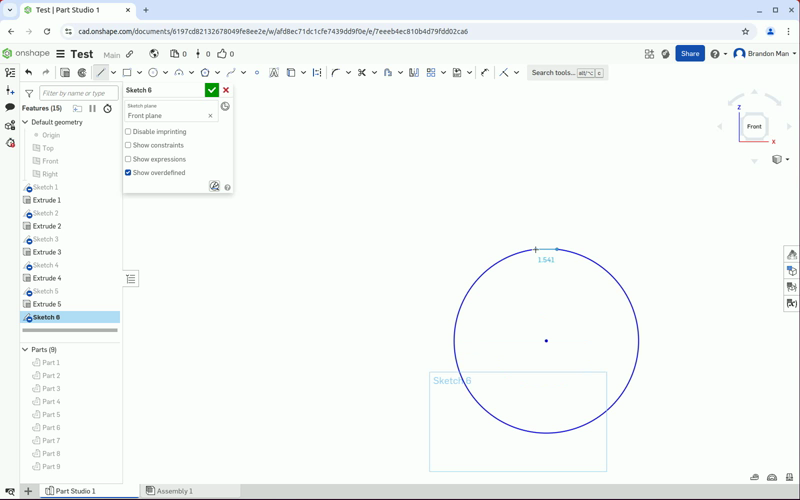
scroll(6)
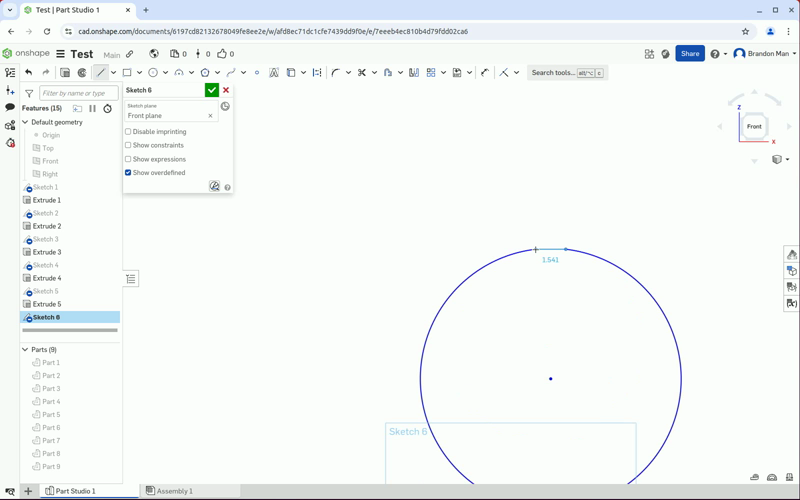
scroll(6)
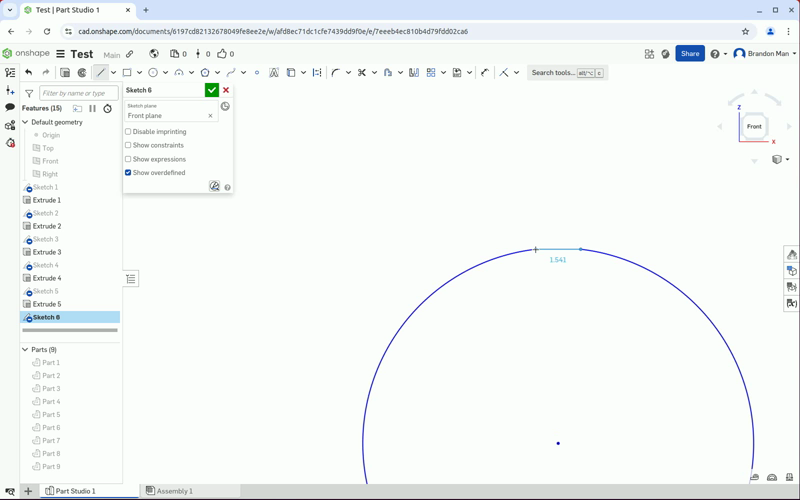
scroll(6)
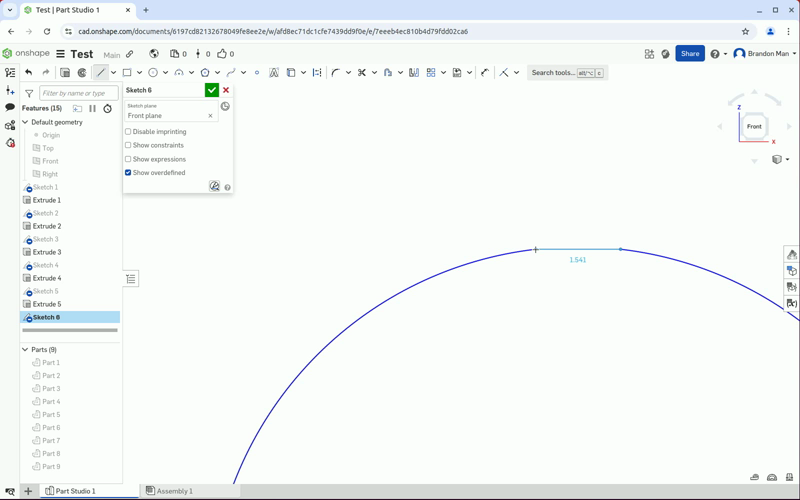
key_up(shift)
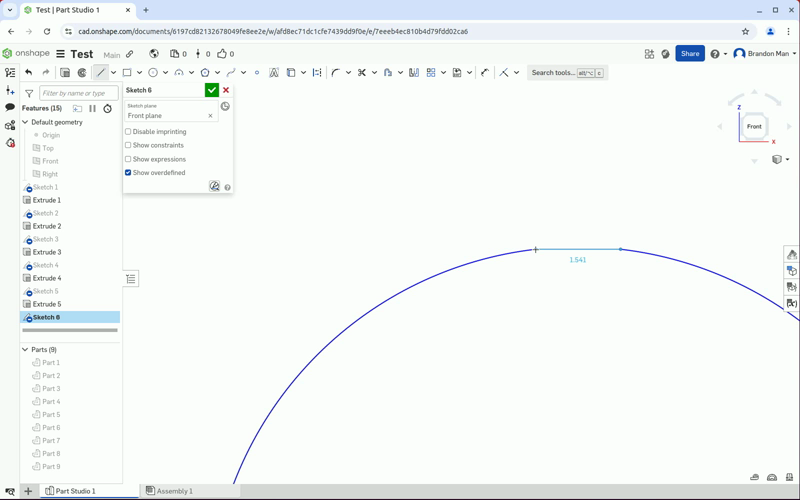
click(535, 249)
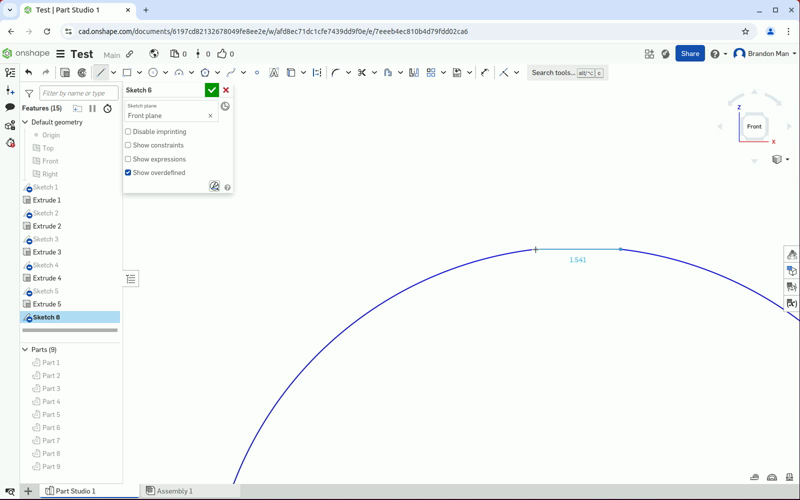
scroll(-6)
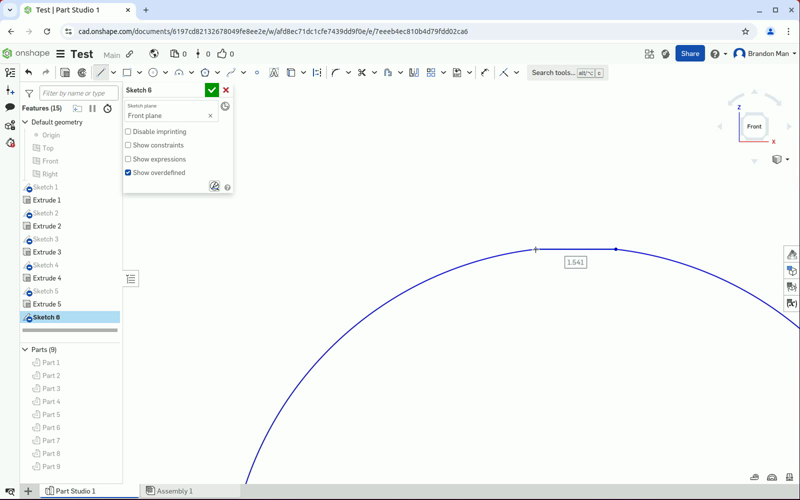
scroll(-6)
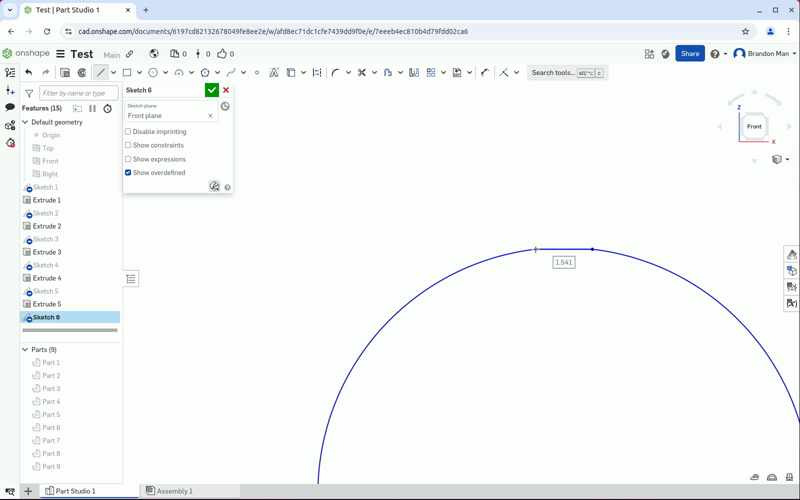
scroll(-6)
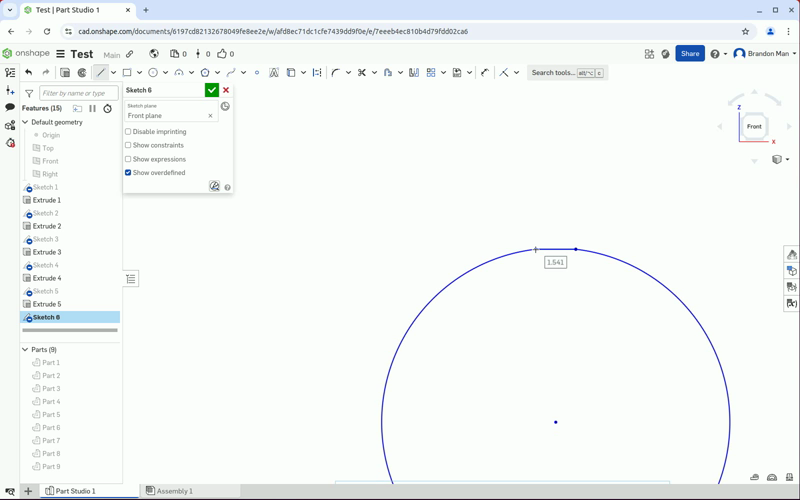
scroll(-6)
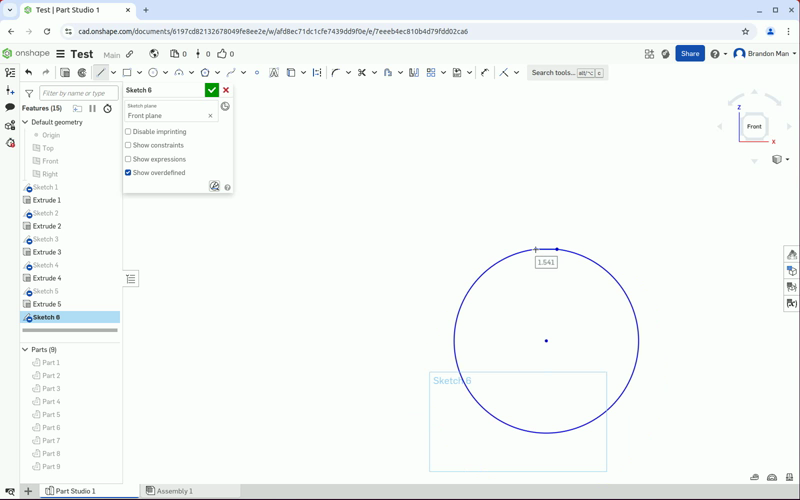
scroll(-6)
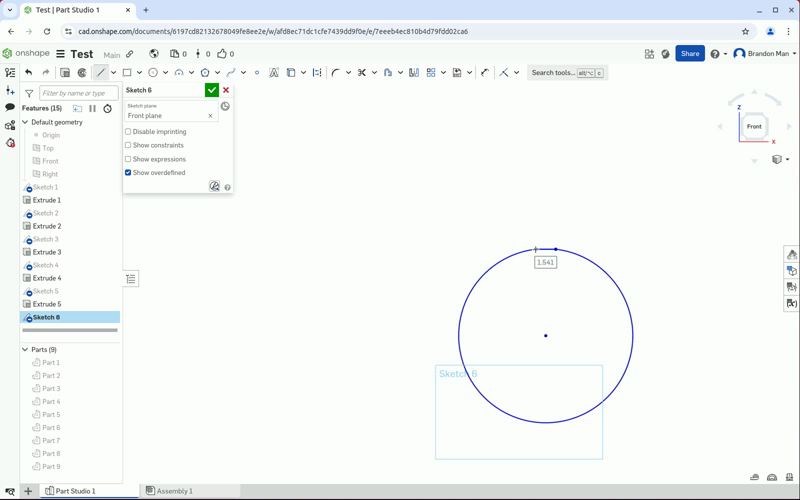
scroll(-6)
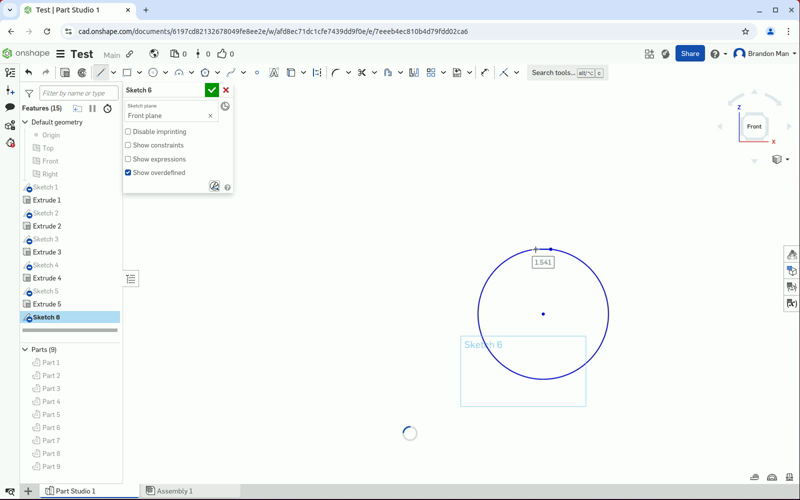
scroll(-6)
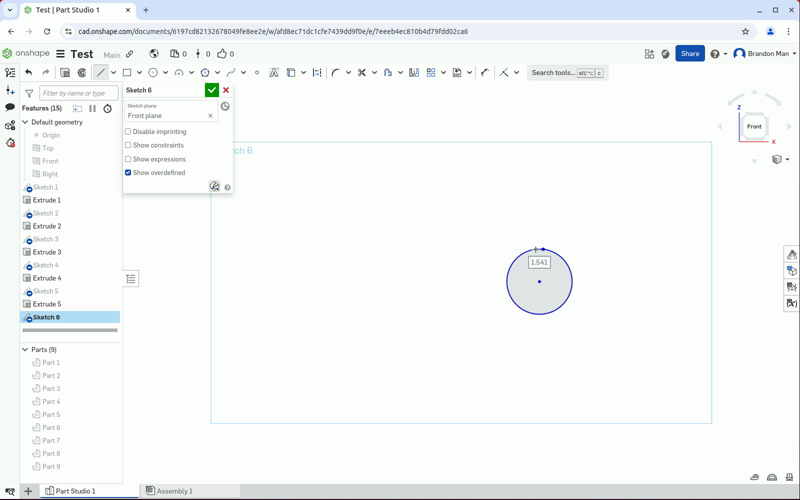
key(esc)
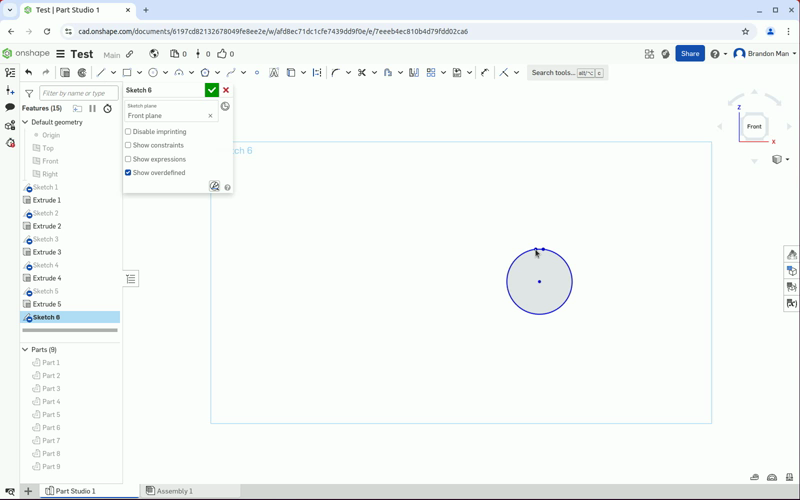
key(c)
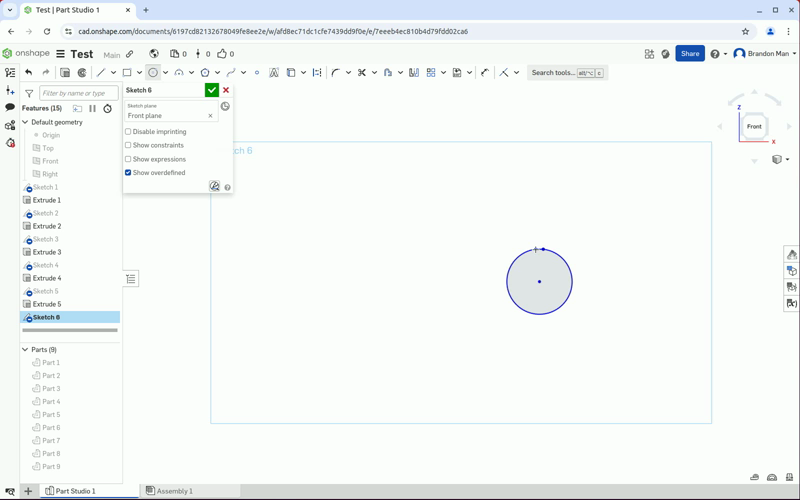
key_down(shift)
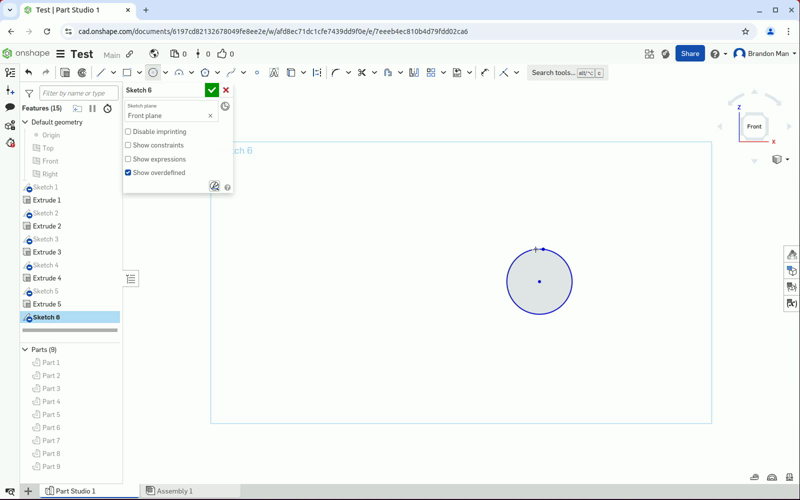
mouse_move(539, 282)
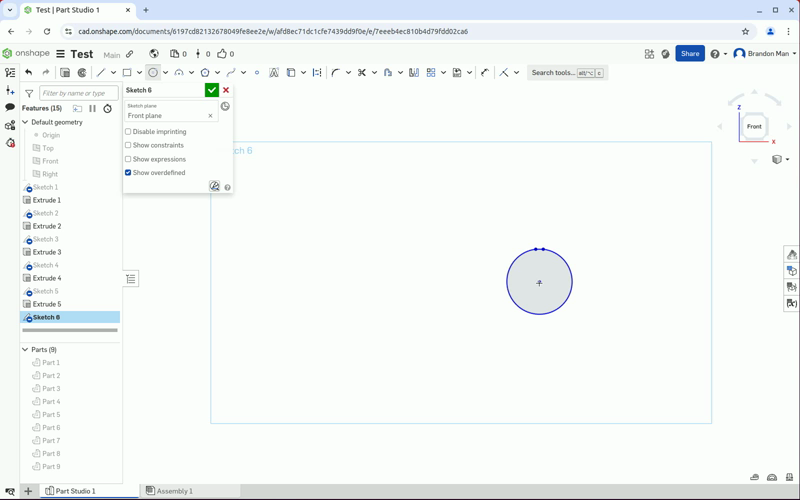
scroll(6)
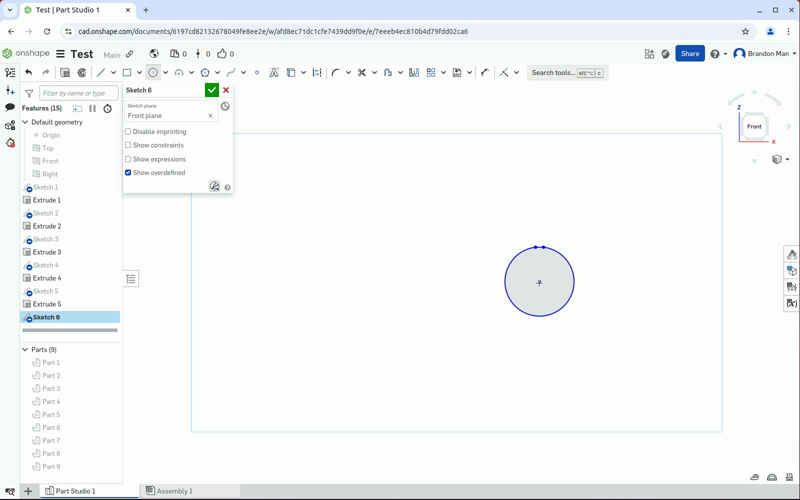
scroll(6)
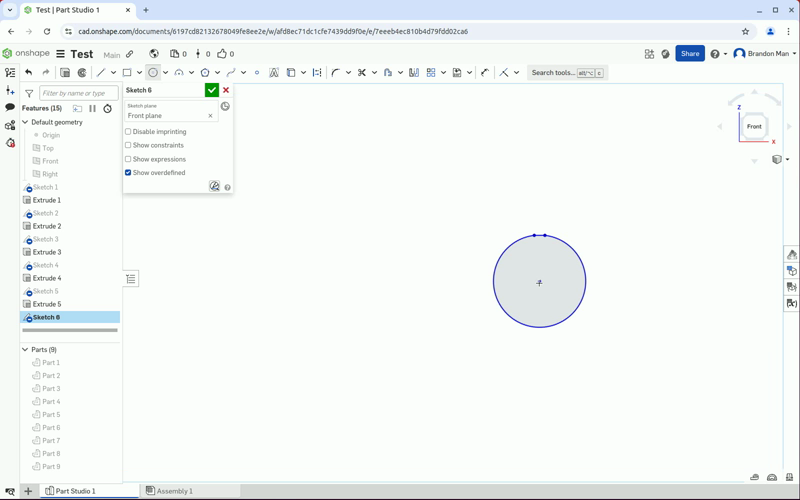
scroll(6)
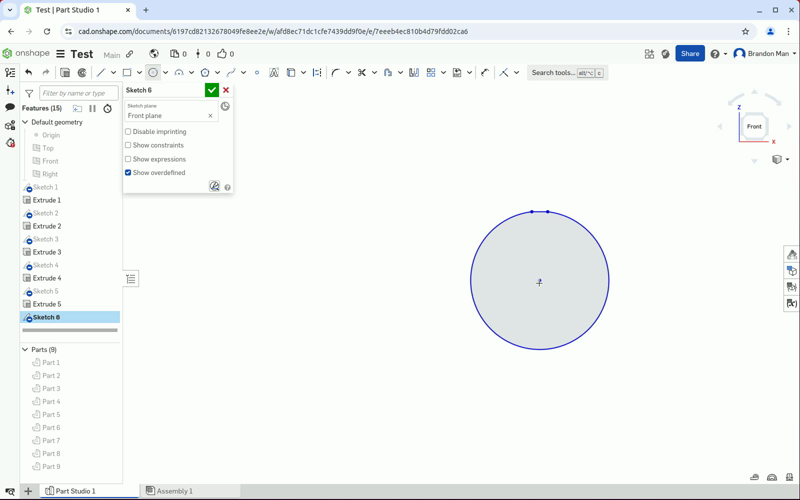
scroll(6)
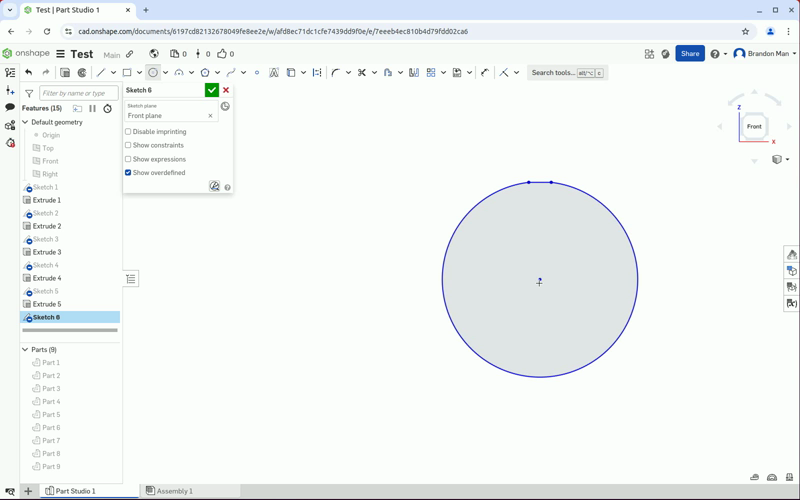
scroll(6)
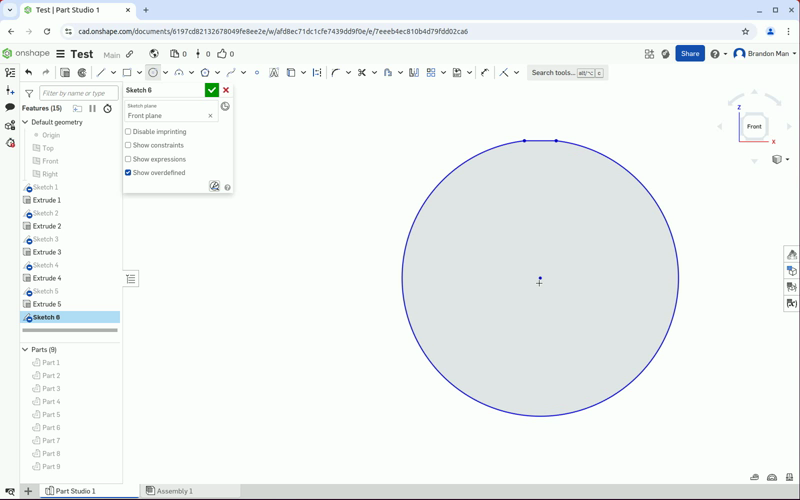
scroll(6)
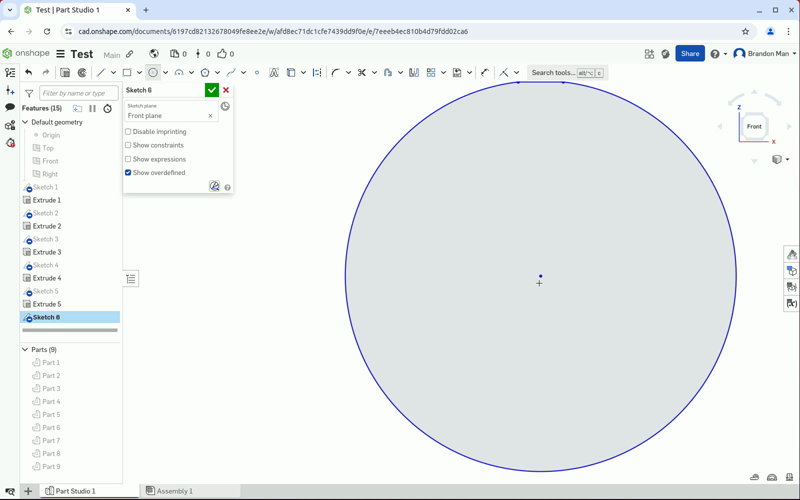
scroll(6)
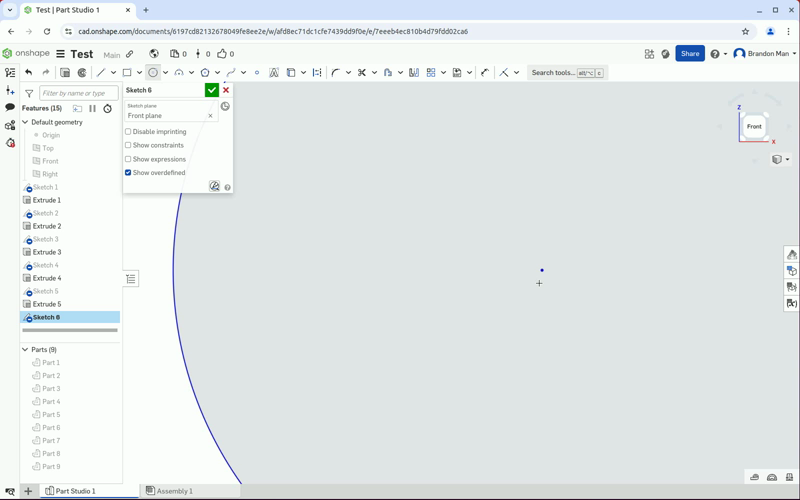
click(539, 282)
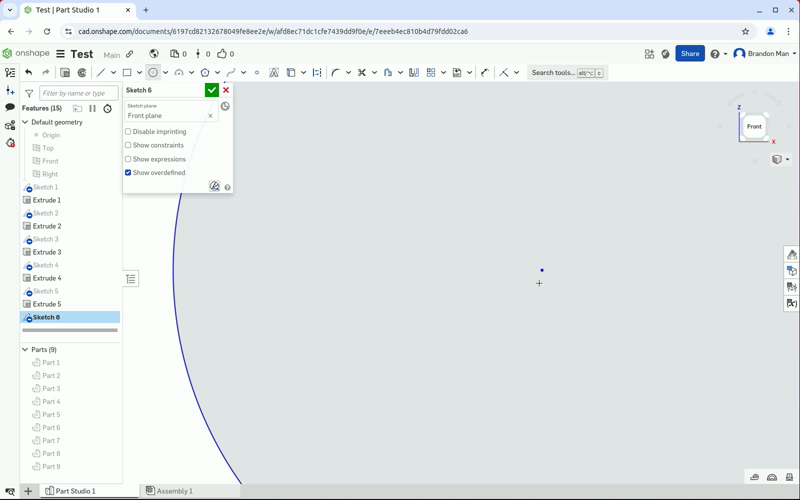
scroll(-6)
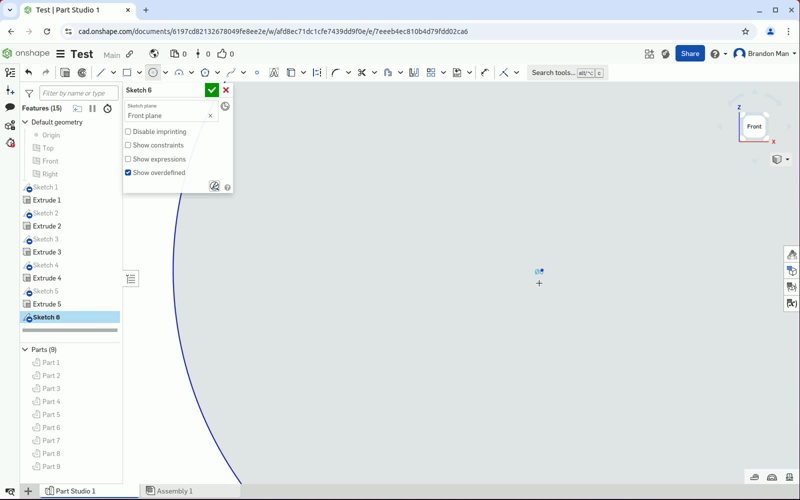
scroll(-6)
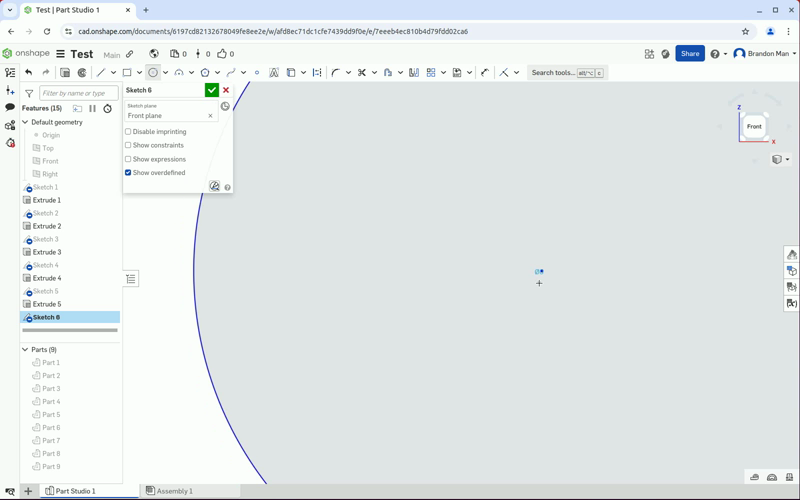
scroll(-6)
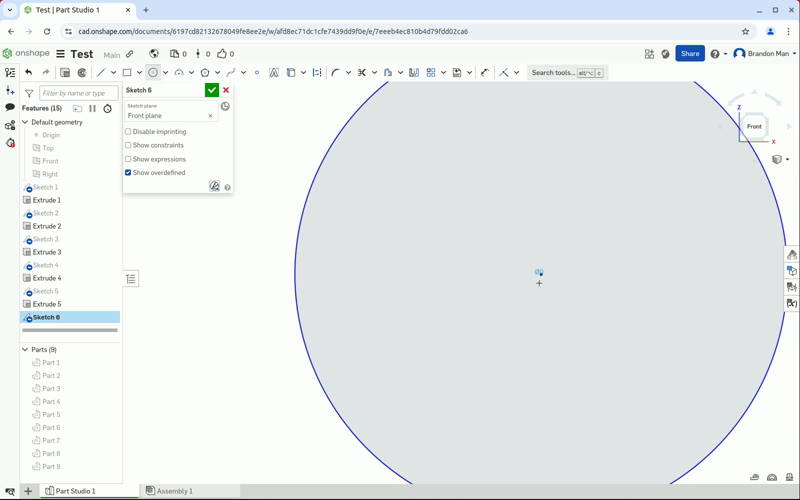
scroll(-6)
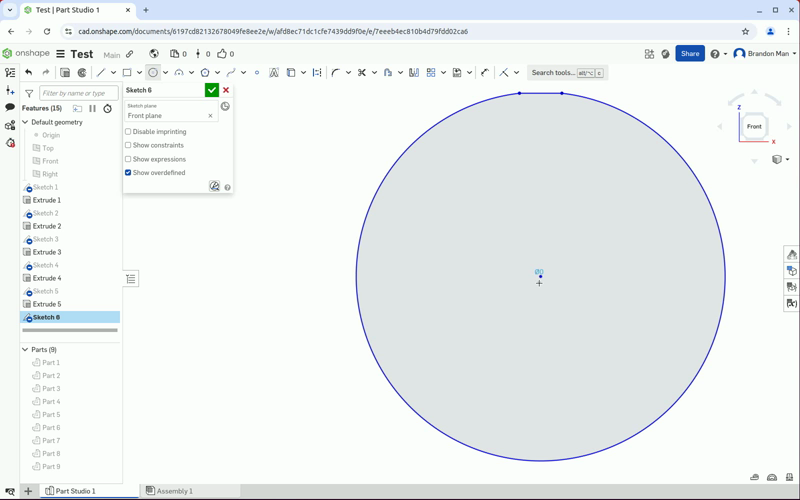
scroll(-6)
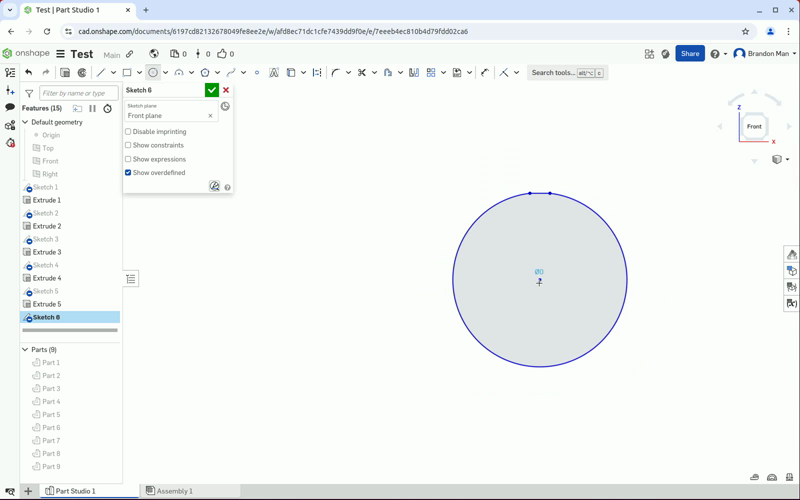
scroll(-6)
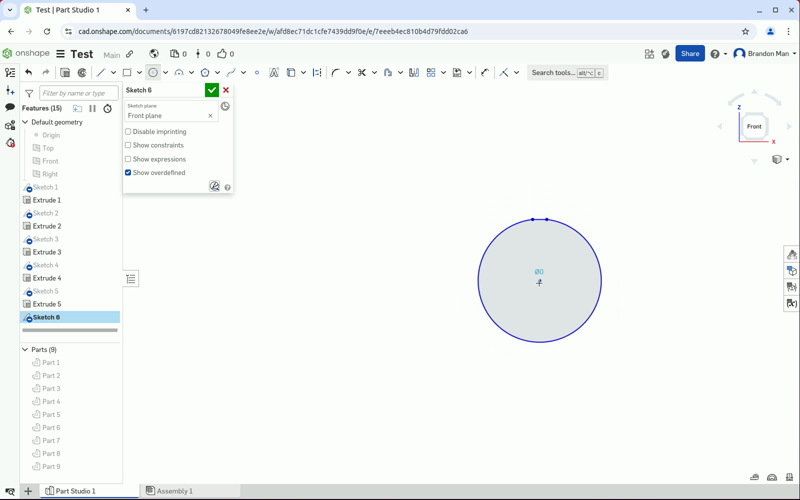
scroll(-6)
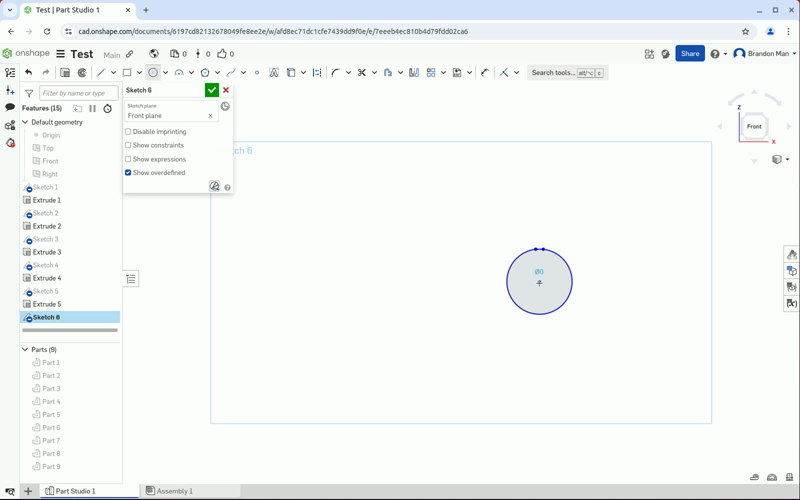
key_up(shift)
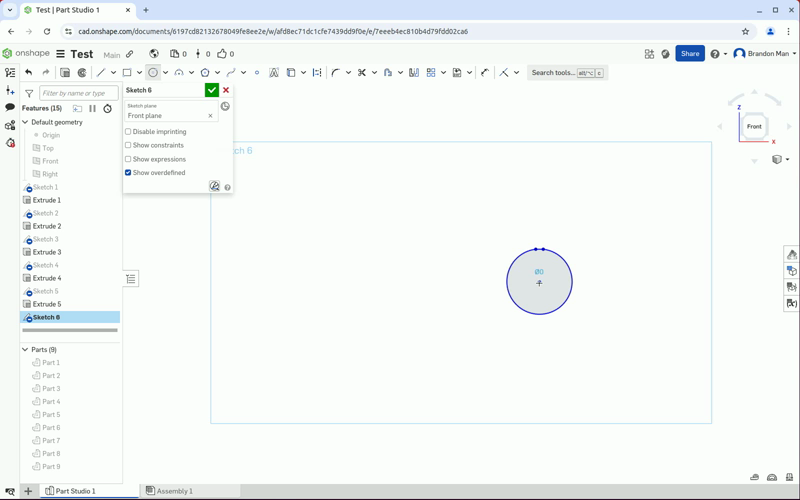
mouse_move(556, 282)
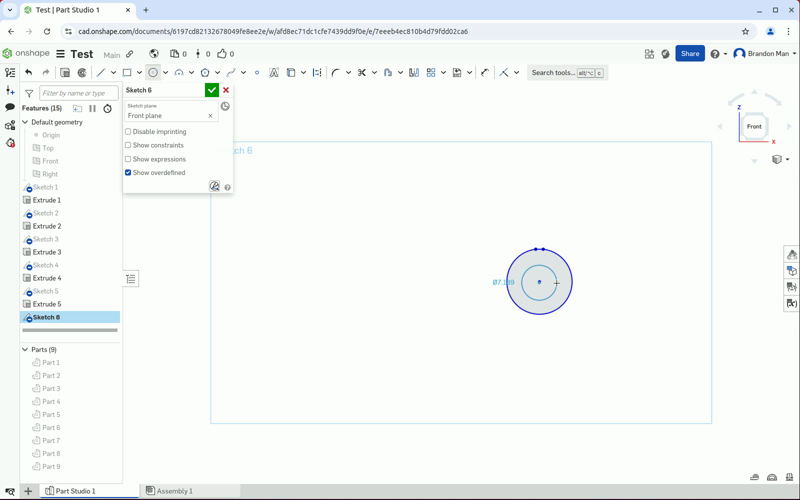
click(556, 282)
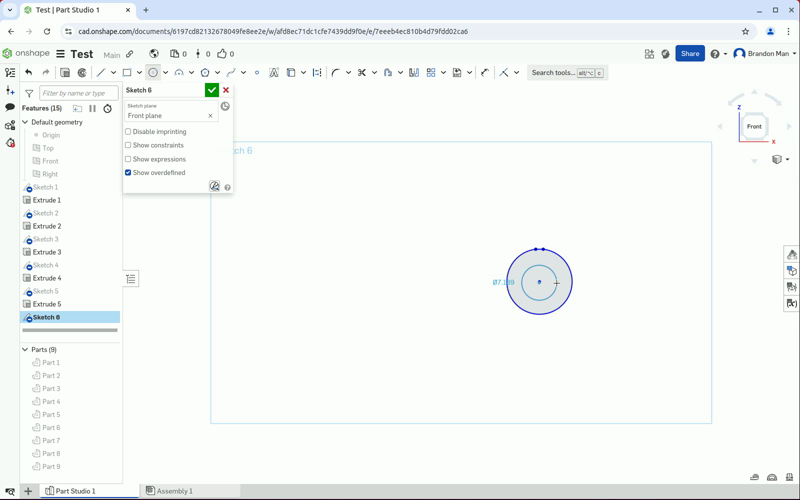
key(esc)
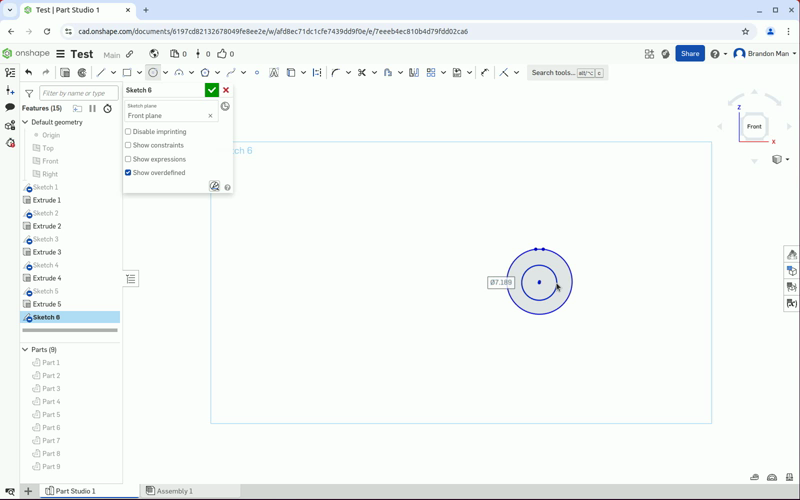
mouse_move(516, 300)
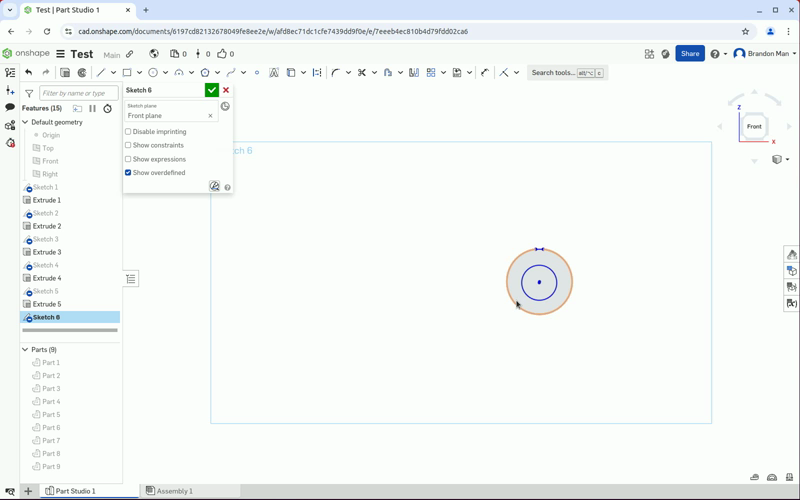
click(516, 300)
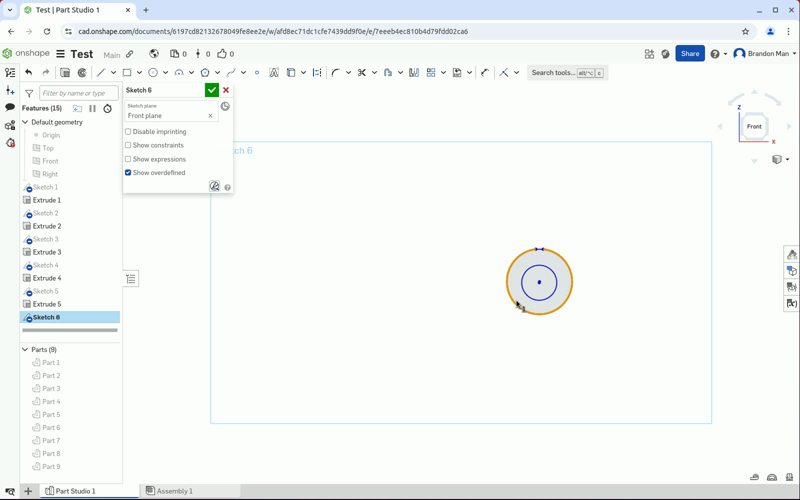
mouse_move(73, 352)
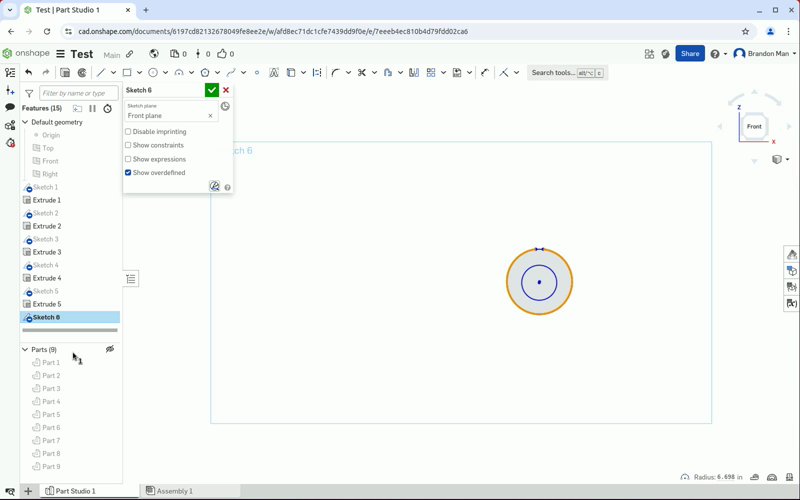
key(shift+y)
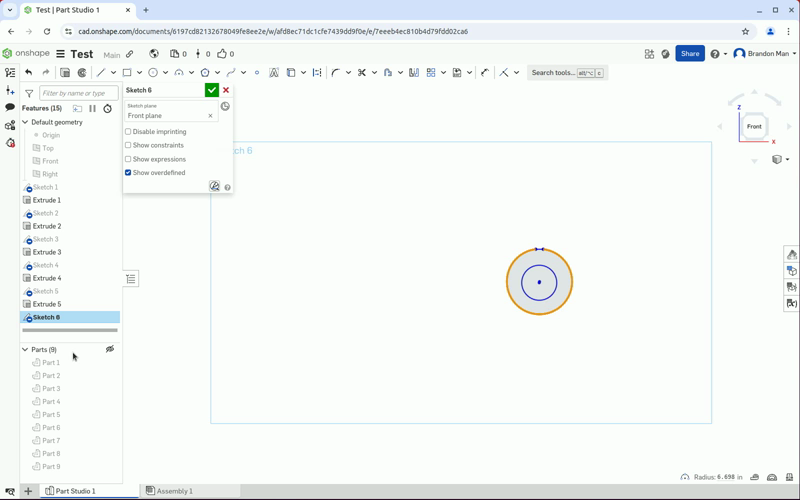
key(shift+e)
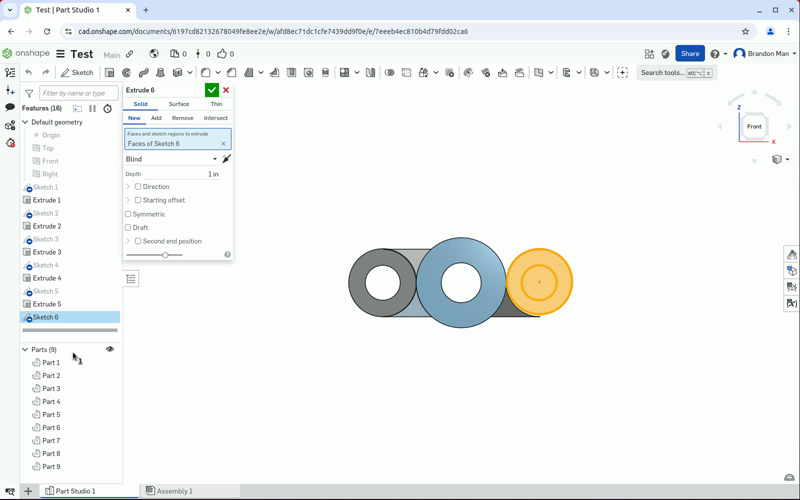
mouse_move(143, 106)
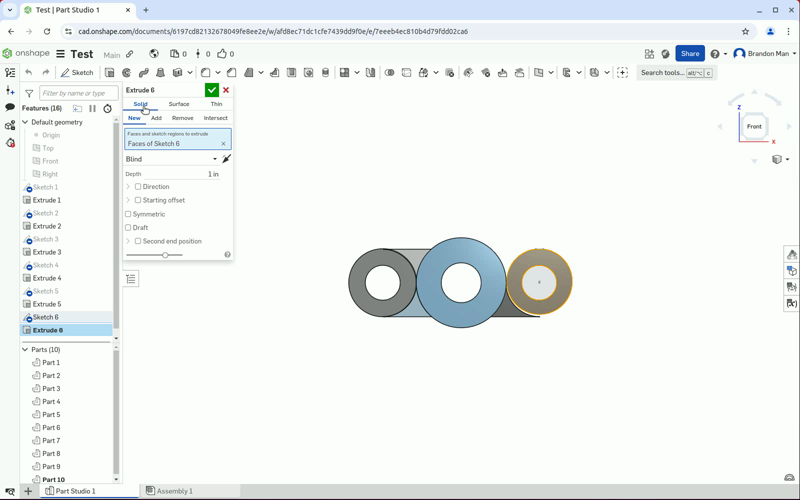
click(143, 106)
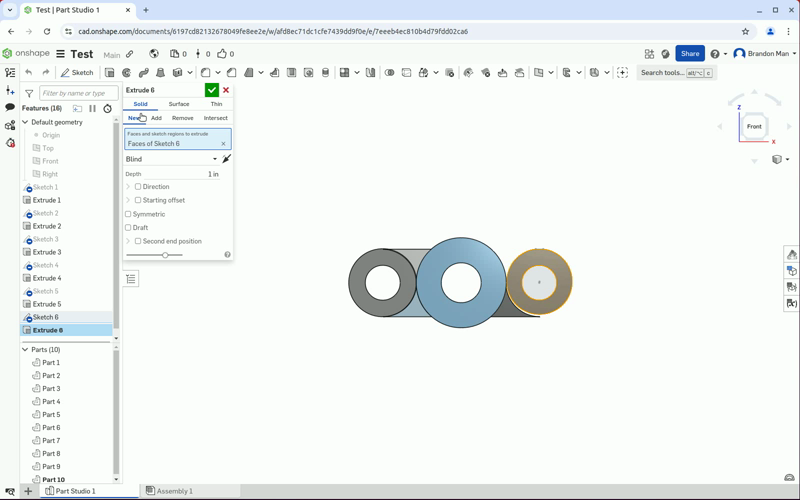
mouse_move(137, 120)
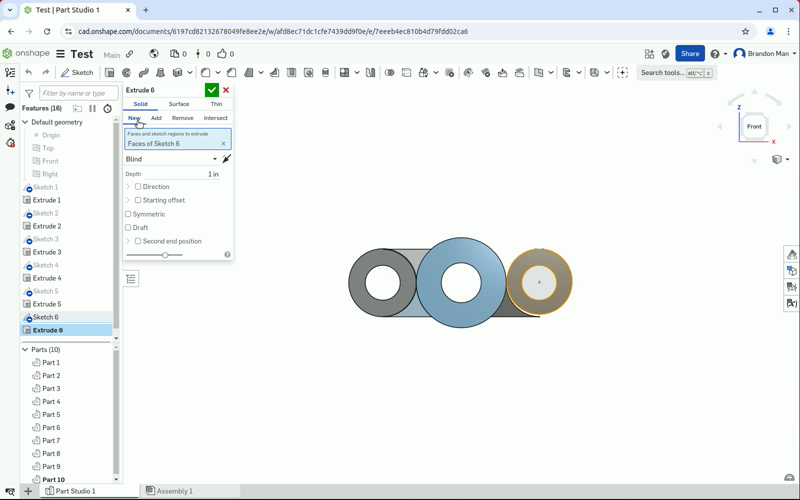
click(137, 120)
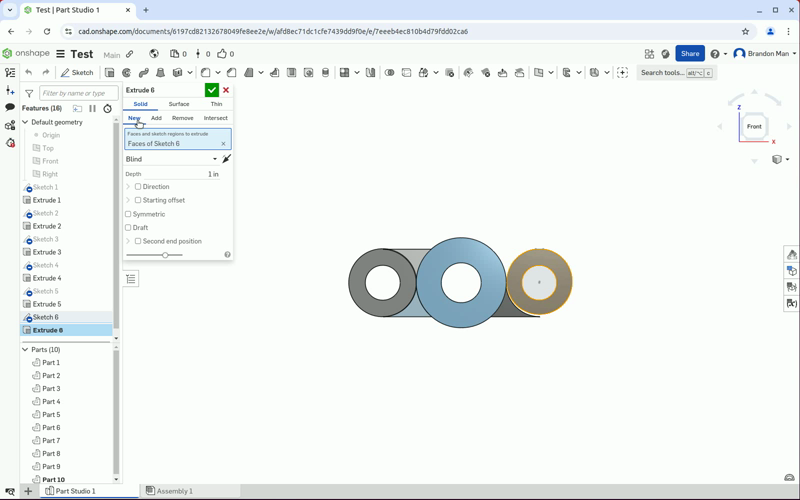
key(tab, 4)
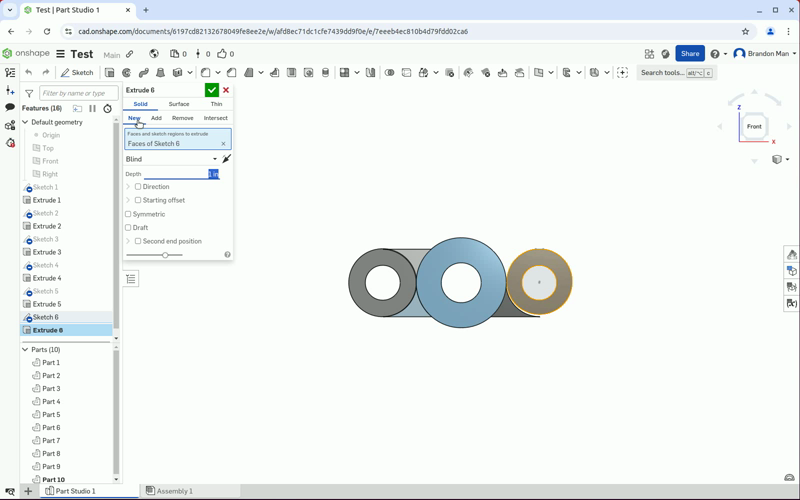
text(6.018)
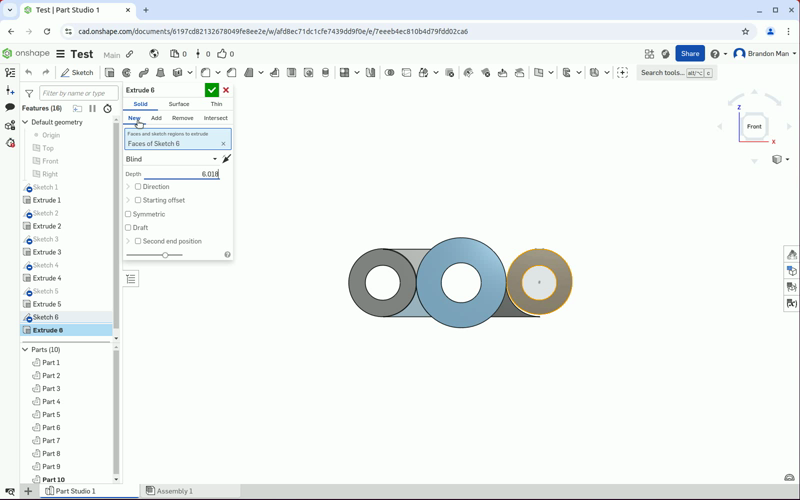
key(enter)
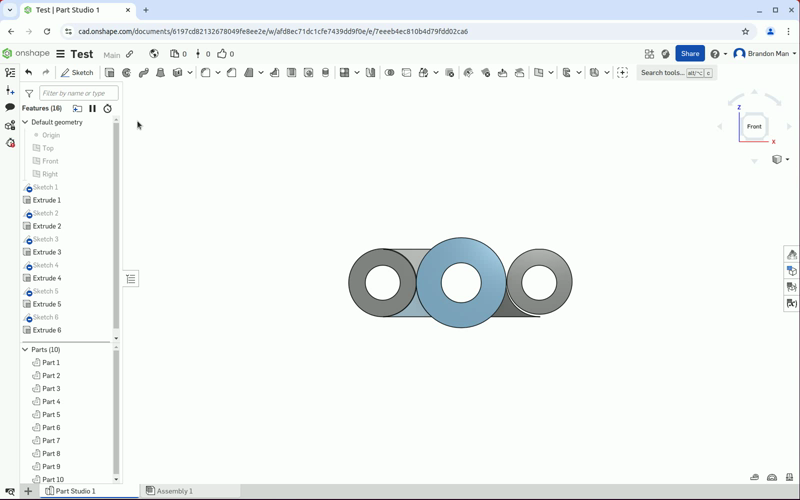
key(shift+h)
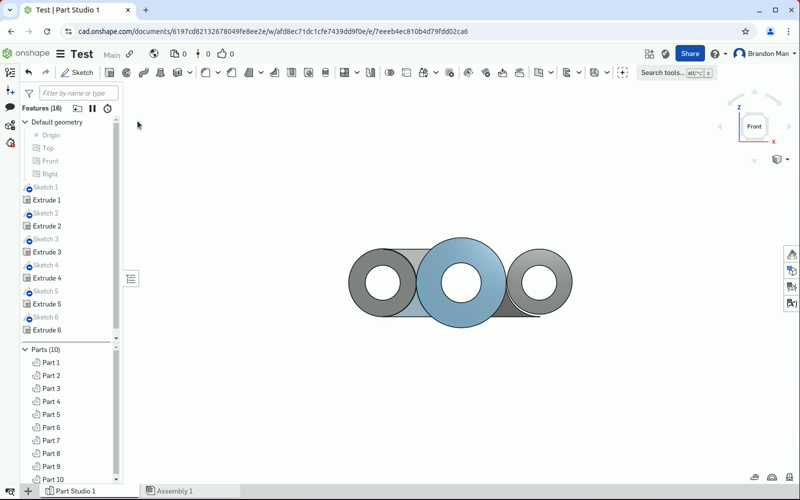
key(shift+h)
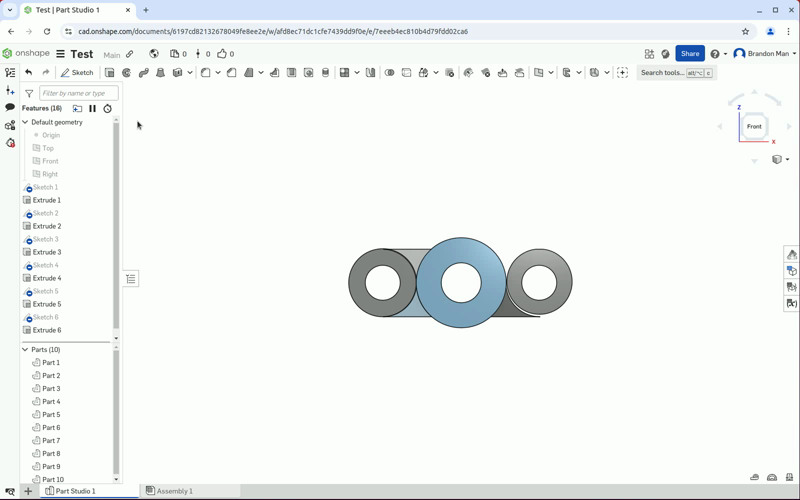
mouse_move(69, 189)
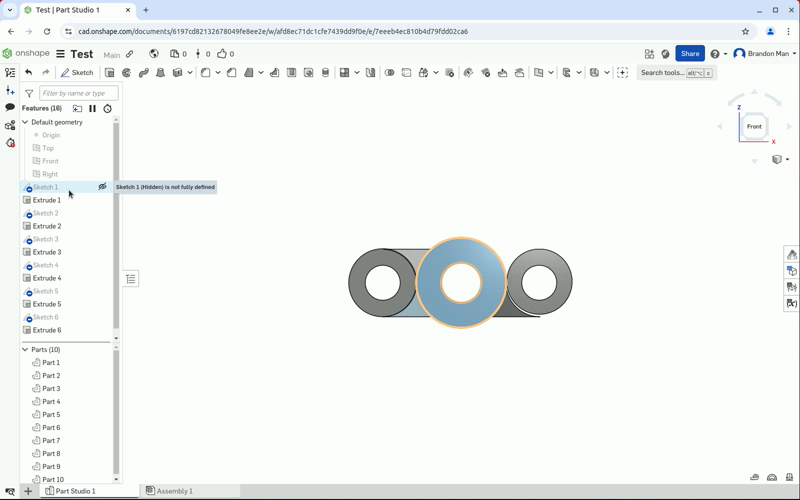
click(69, 189)
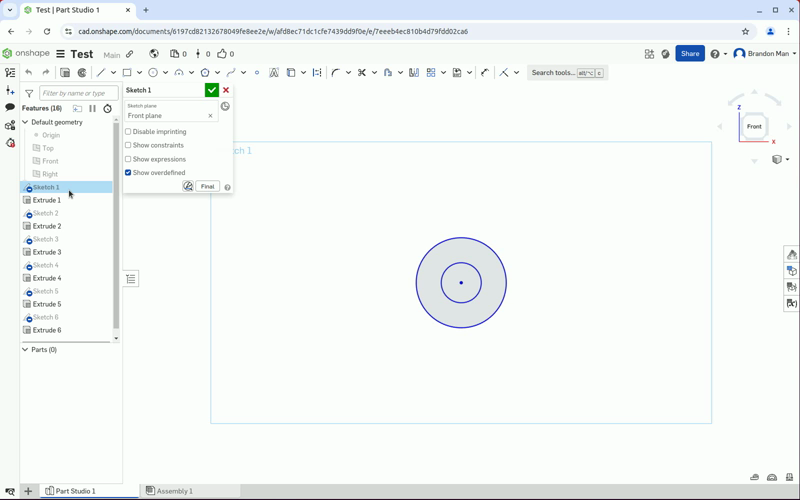
mouse_move(229, 92)
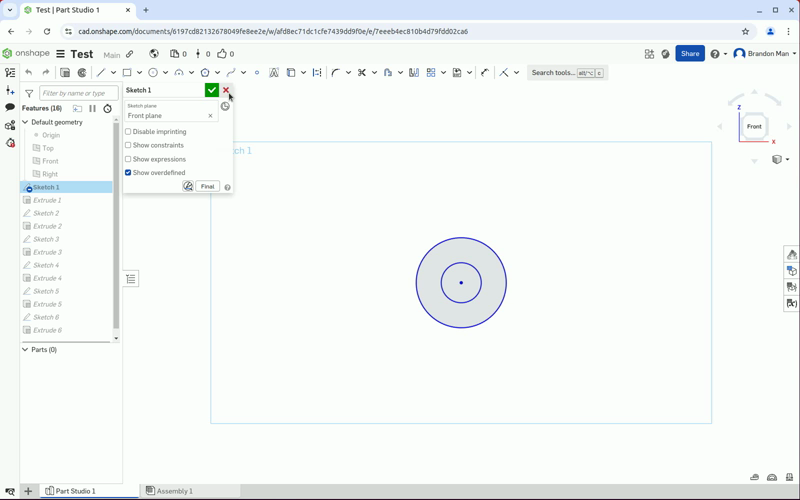
click(229, 92)
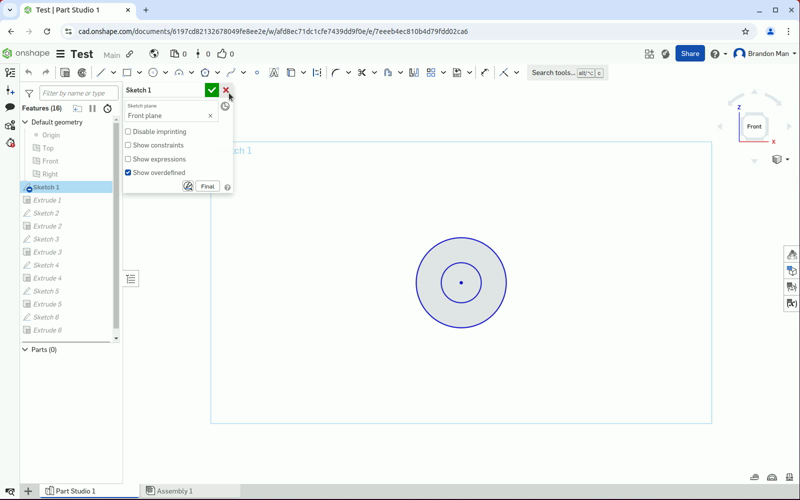
key(shift+s)
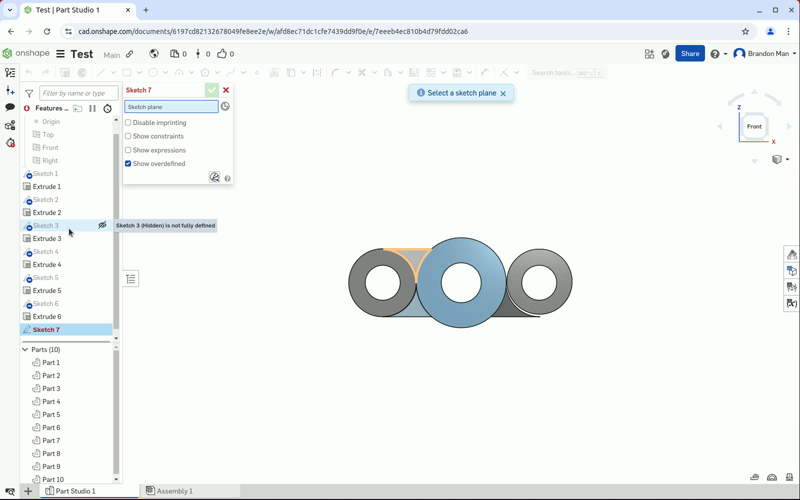
scroll(3)
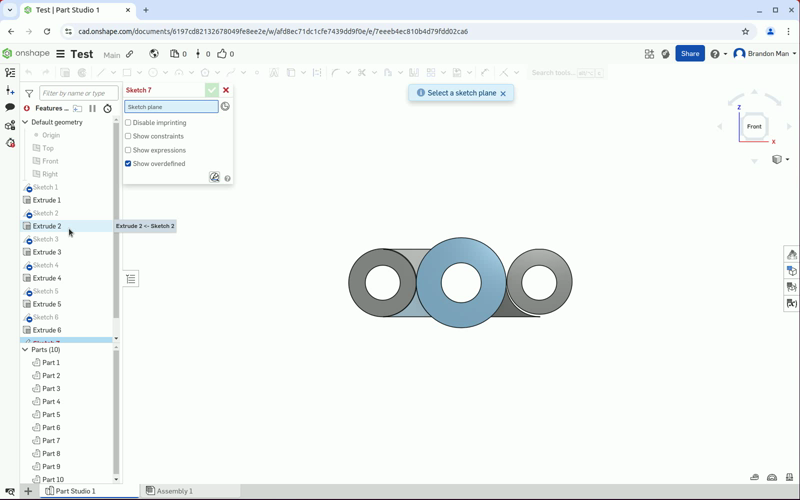
mouse_move(69, 163)
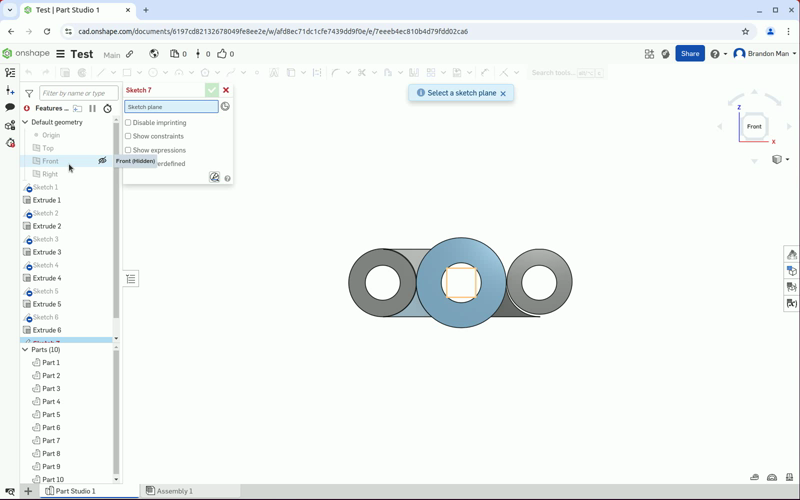
click(69, 163)
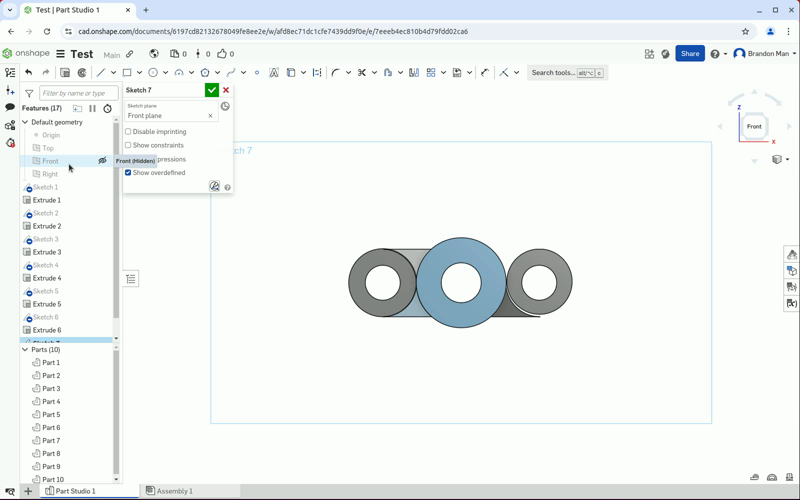
mouse_move(69, 352)
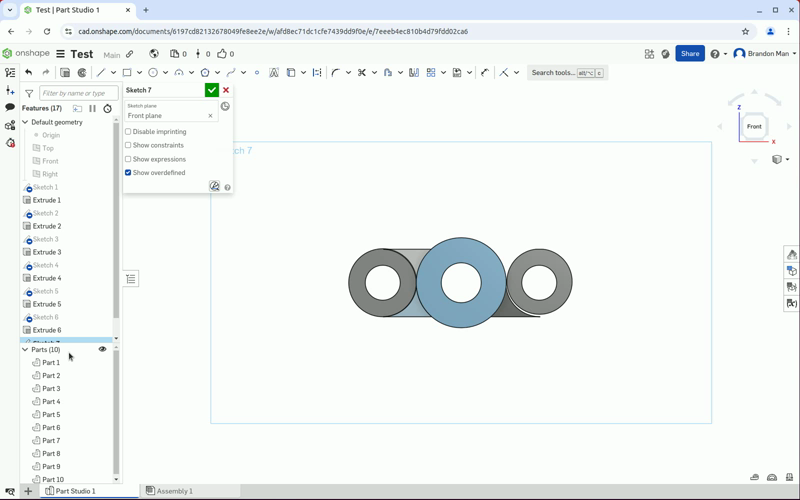
key(y)
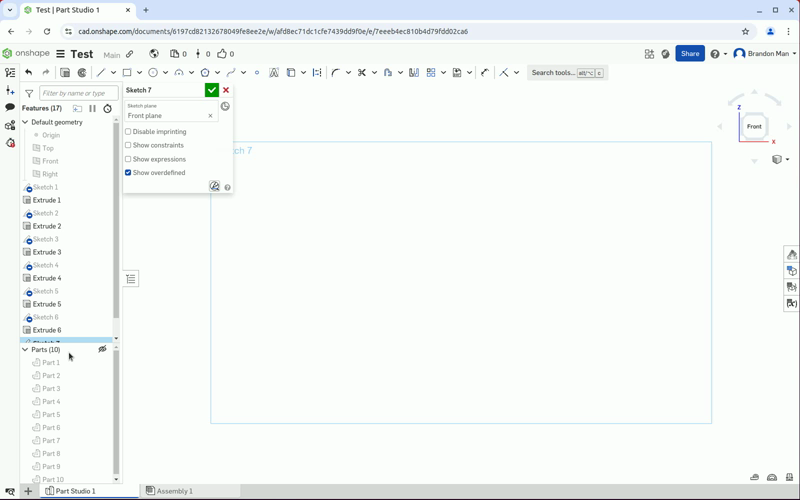
key(a)
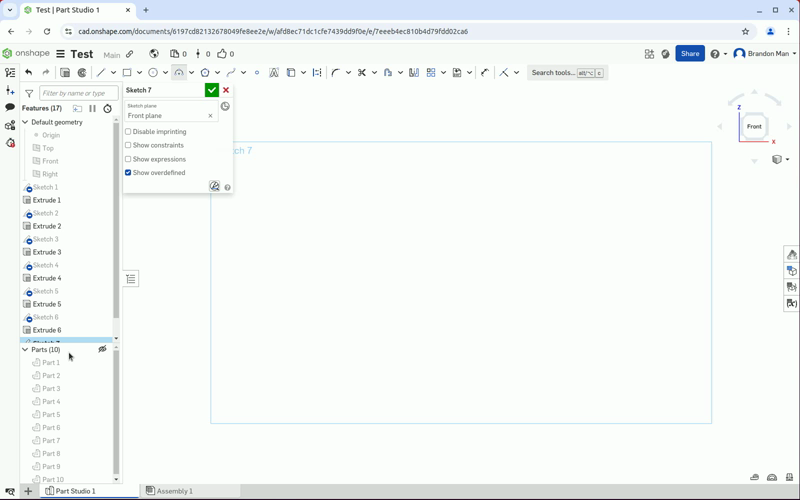
key_down(shift)
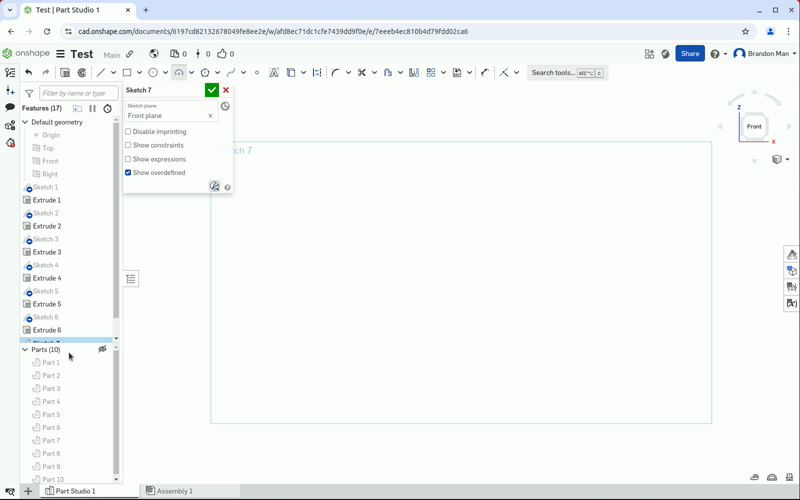
mouse_move(489, 249)
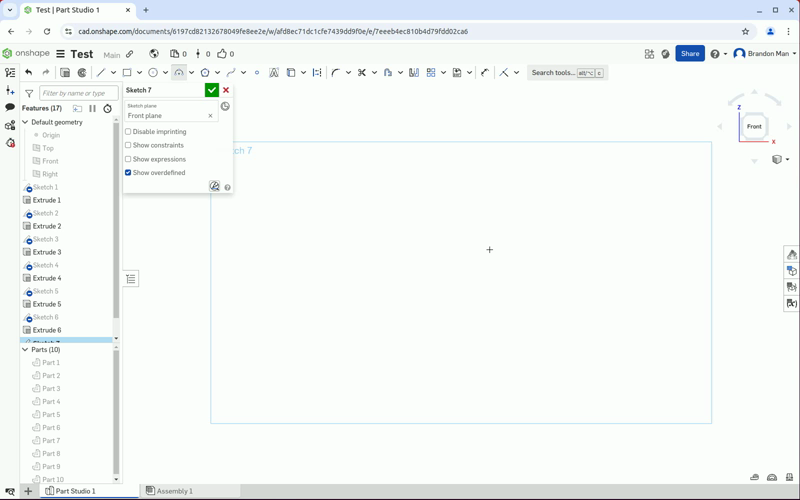
click(489, 249)
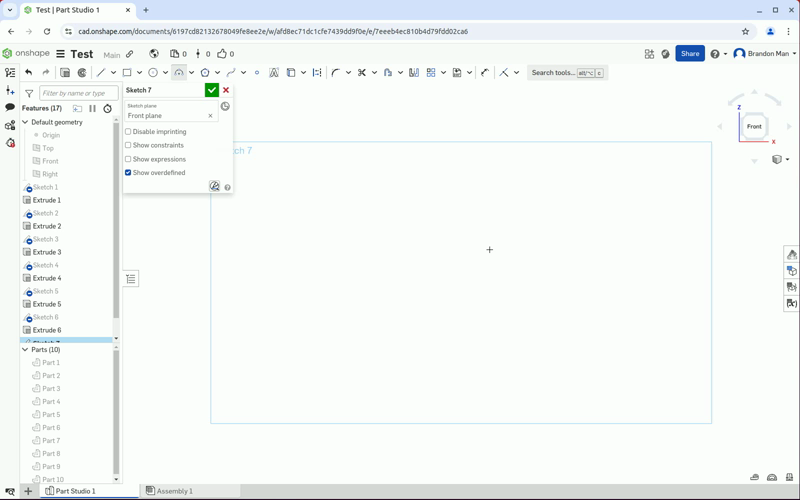
key_up(shift)
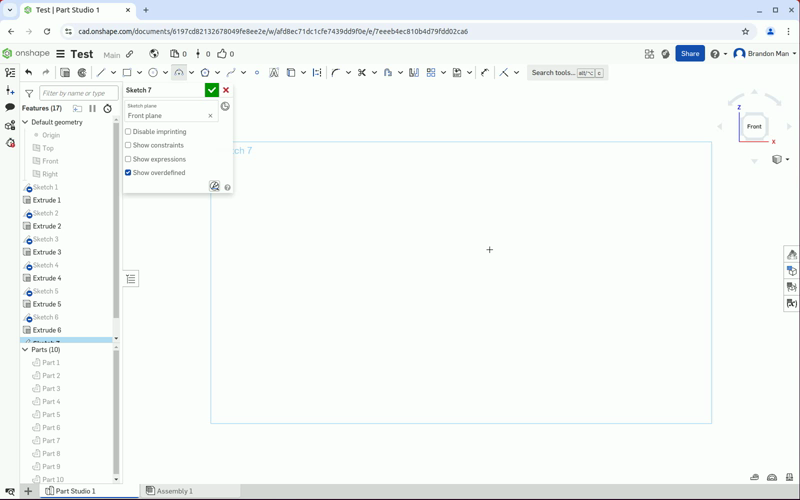
key_down(shift)
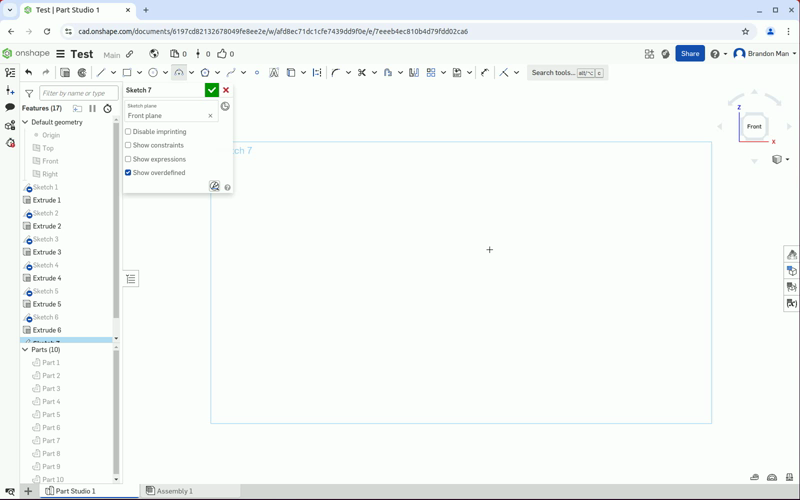
mouse_move(505, 282)
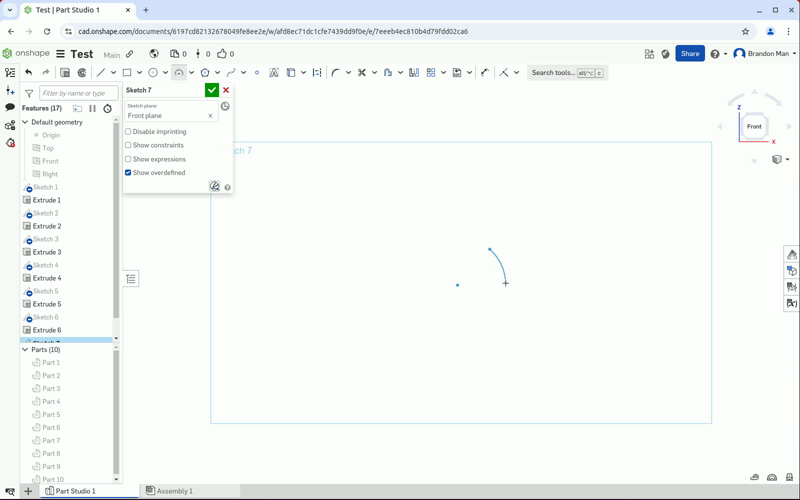
click(505, 282)
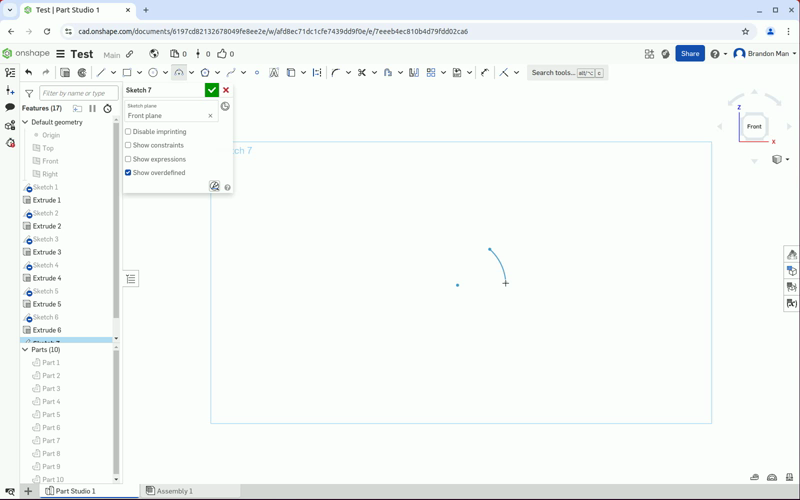
mouse_move(501, 264)
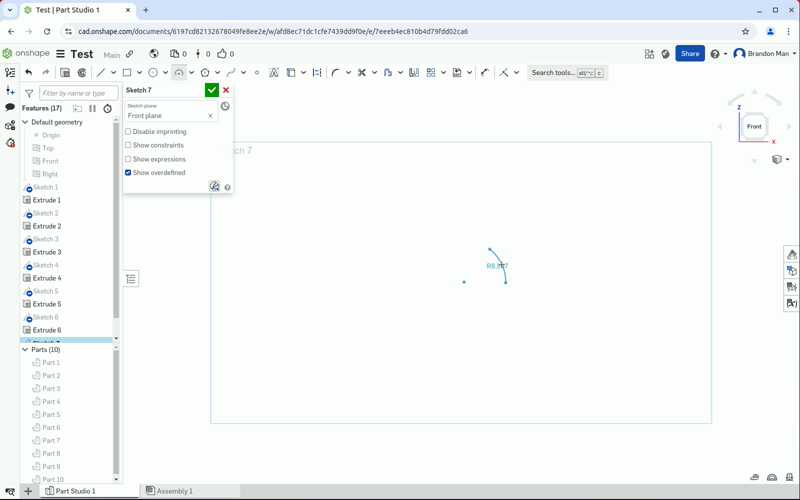
click(501, 264)
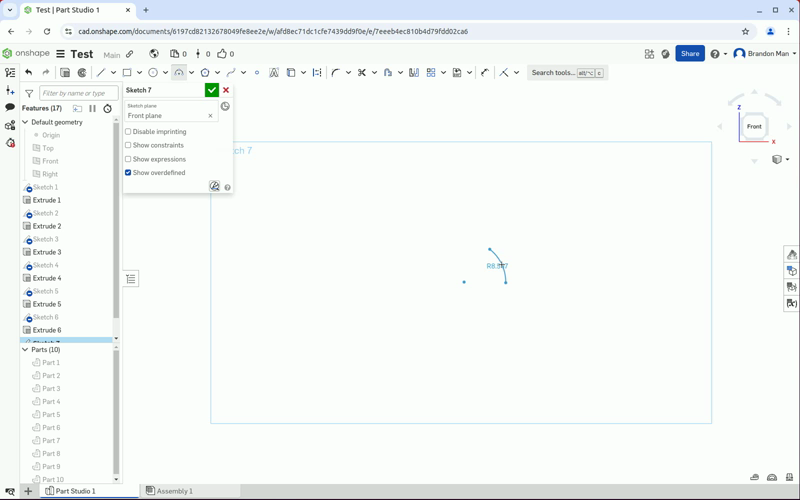
key_up(shift)
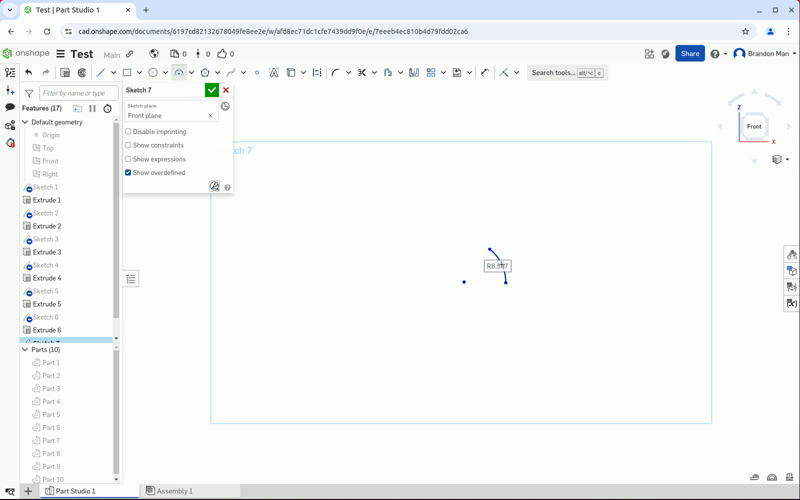
mouse_move(505, 282)
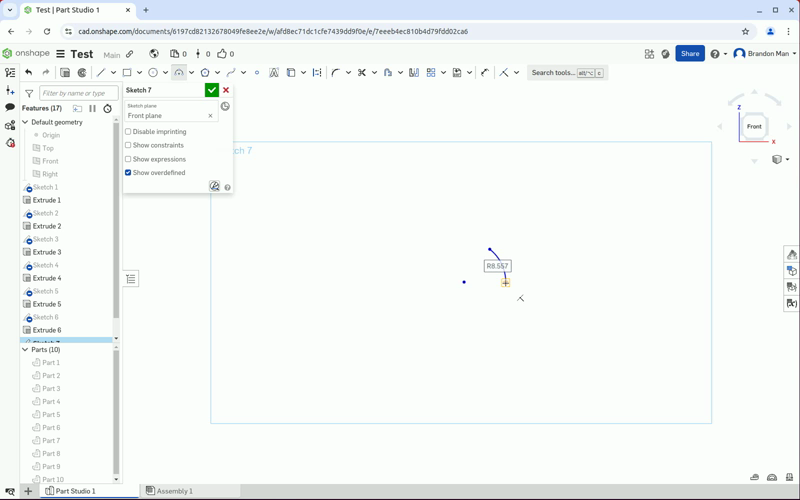
click(505, 282)
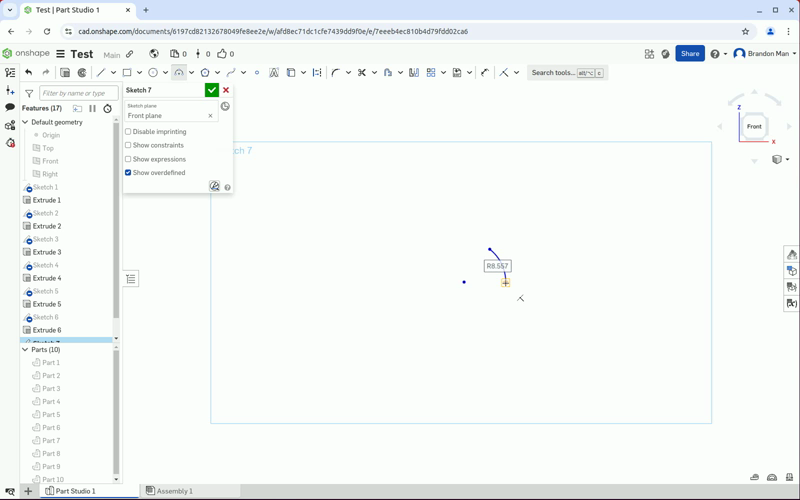
key_down(shift)
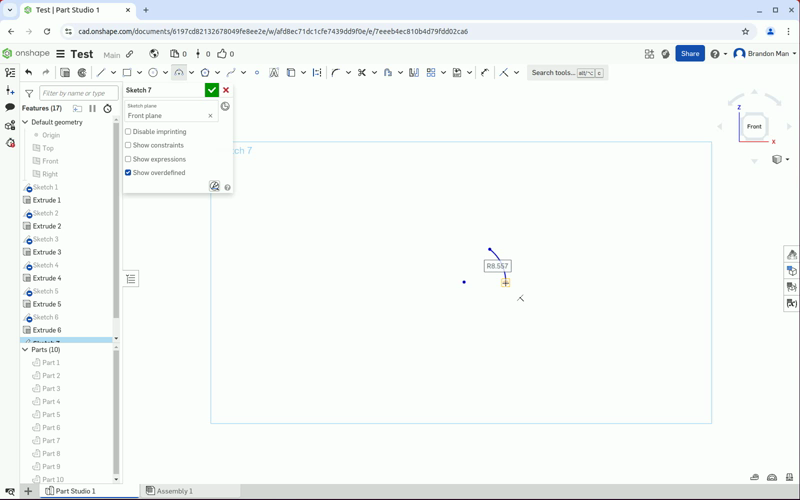
mouse_move(536, 249)
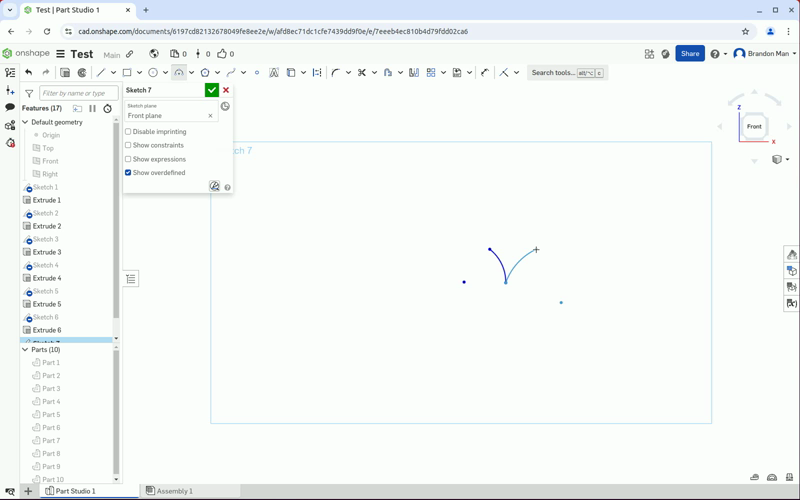
click(536, 249)
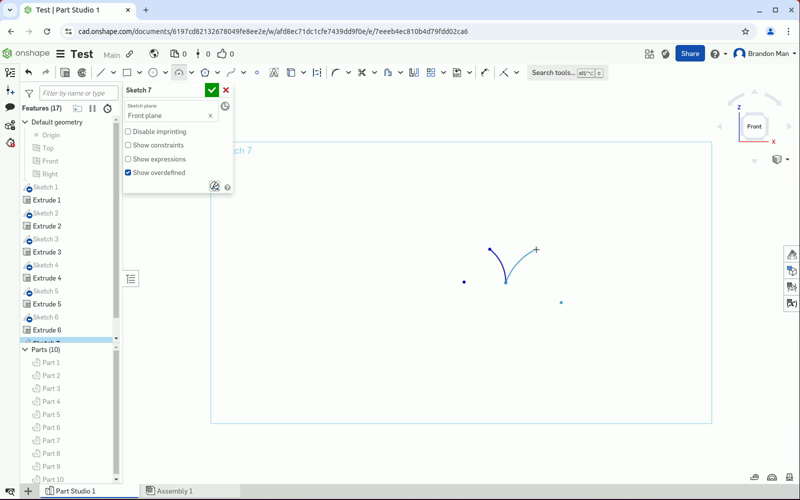
mouse_move(514, 260)
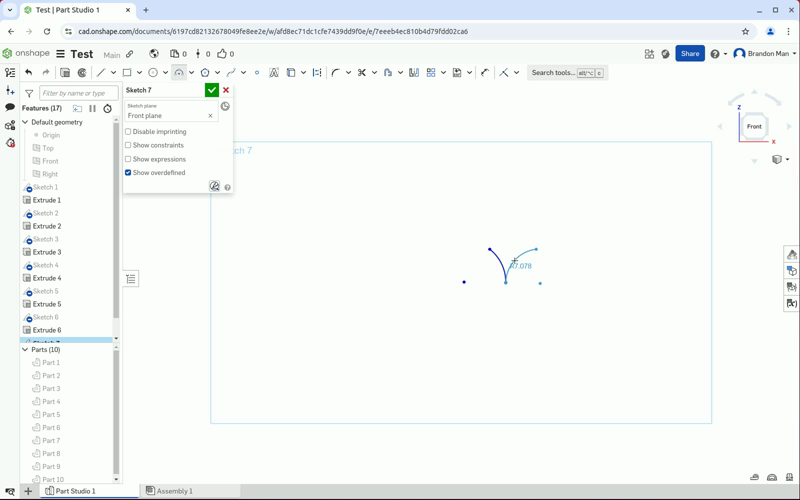
click(514, 260)
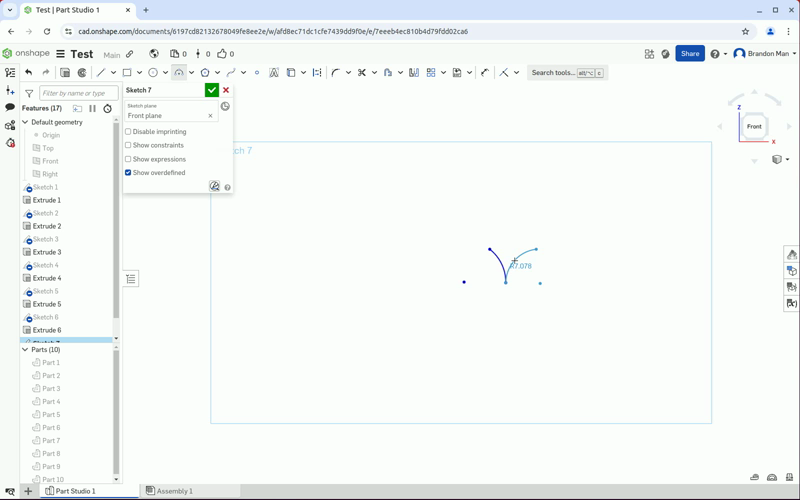
key_up(shift)
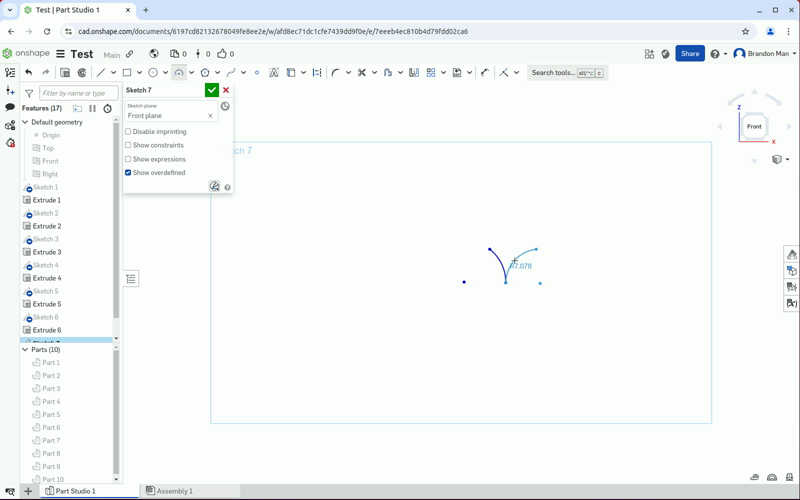
key(esc)
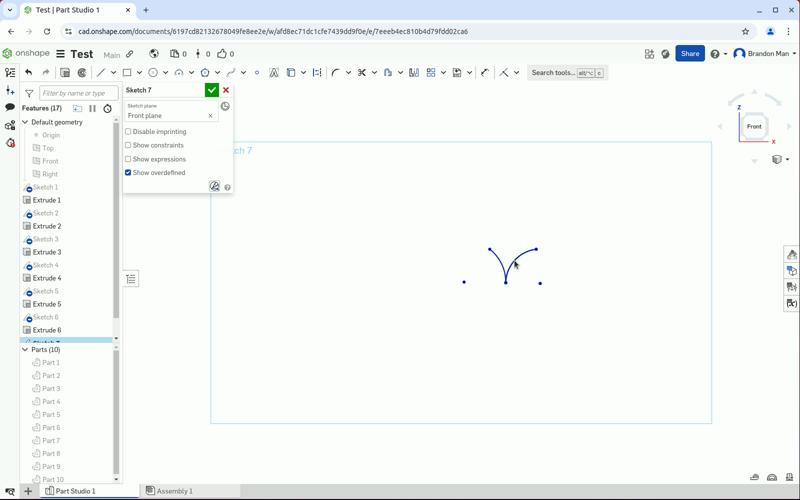
key(l)
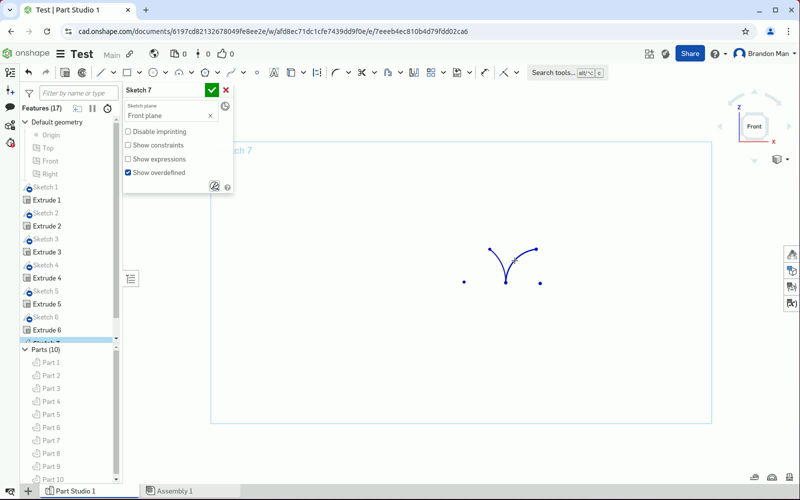
mouse_move(536, 249)
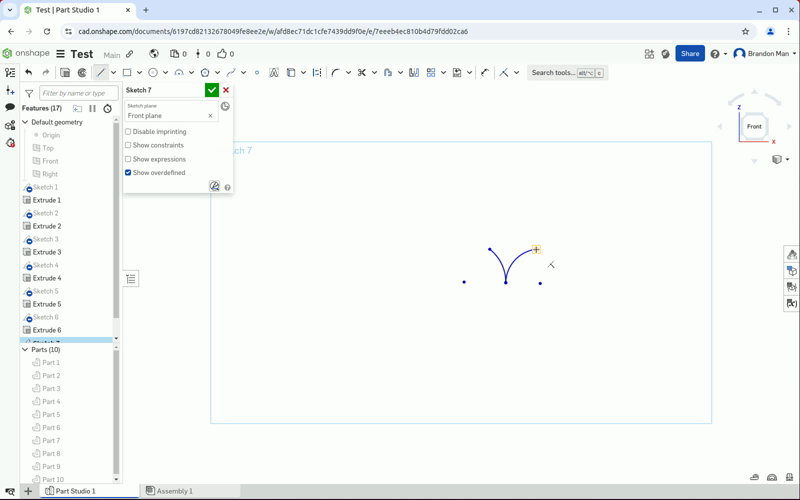
click(536, 249)
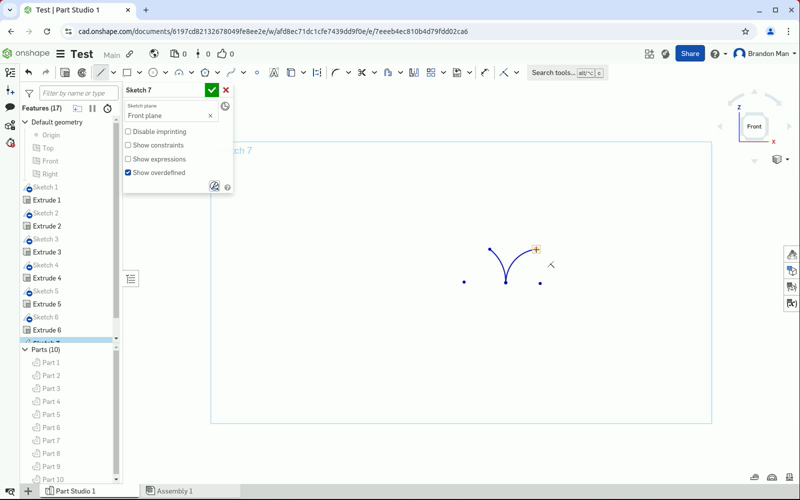
mouse_move(566, 249)
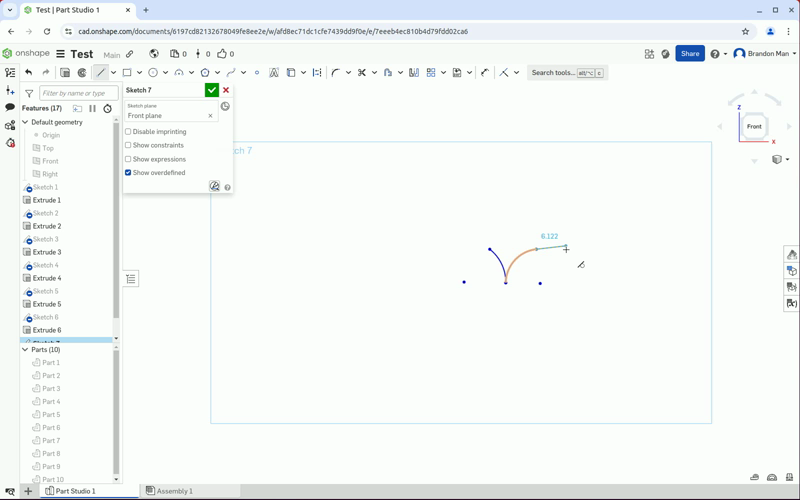
key_down(shift)
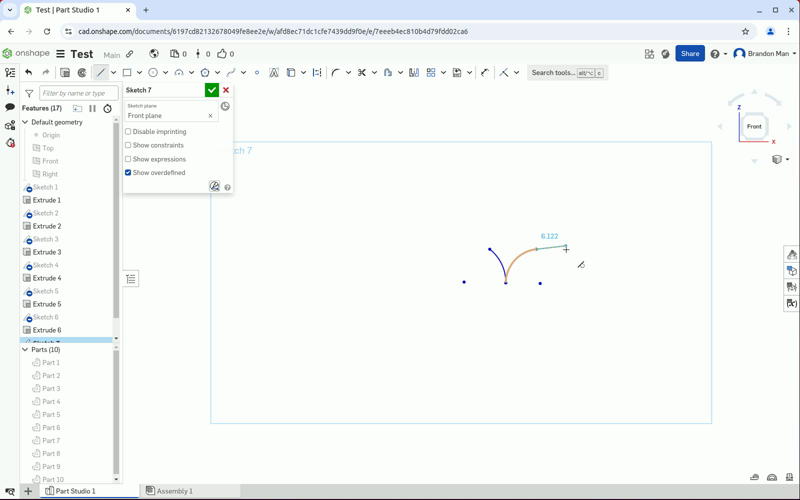
mouse_move(489, 249)
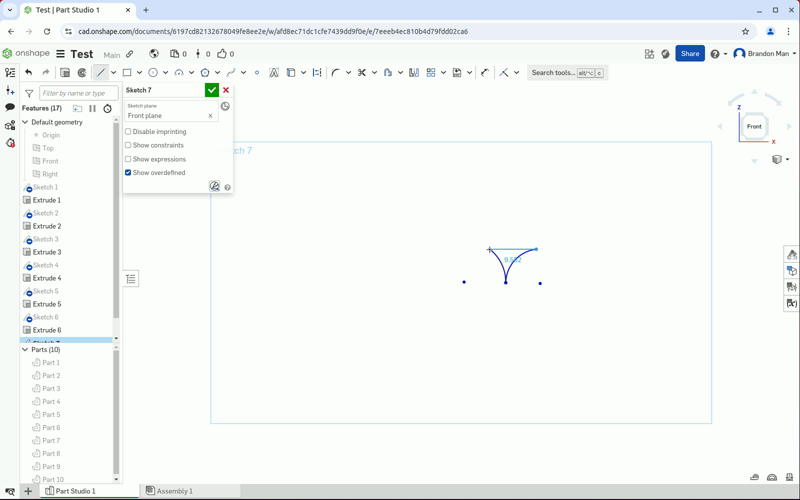
key_up(shift)
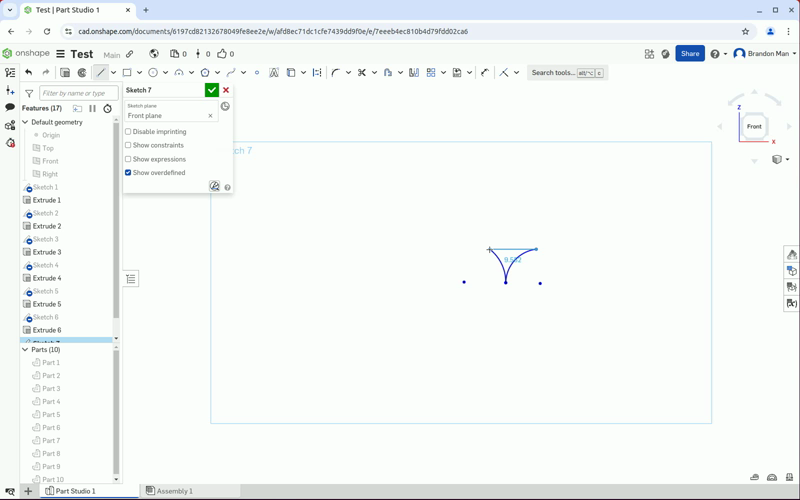
click(489, 249)
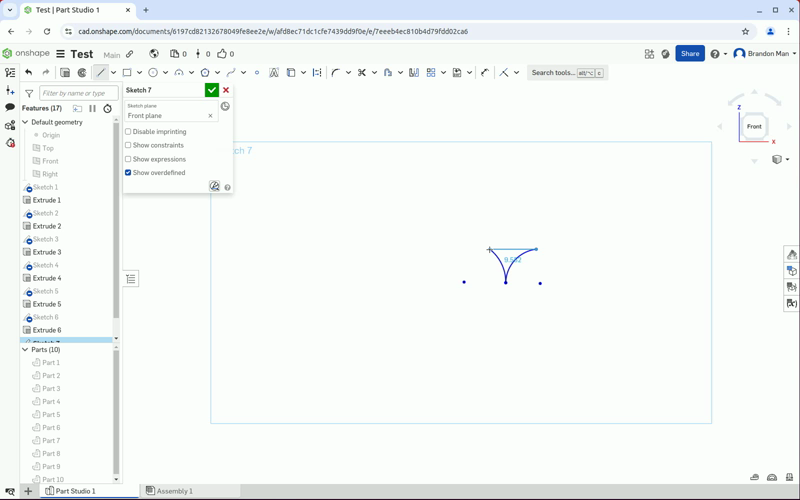
key(esc)
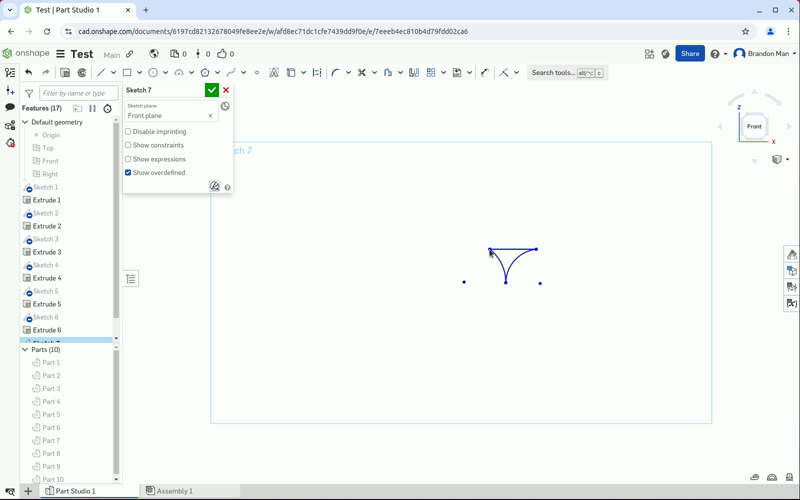
mouse_move(496, 256)
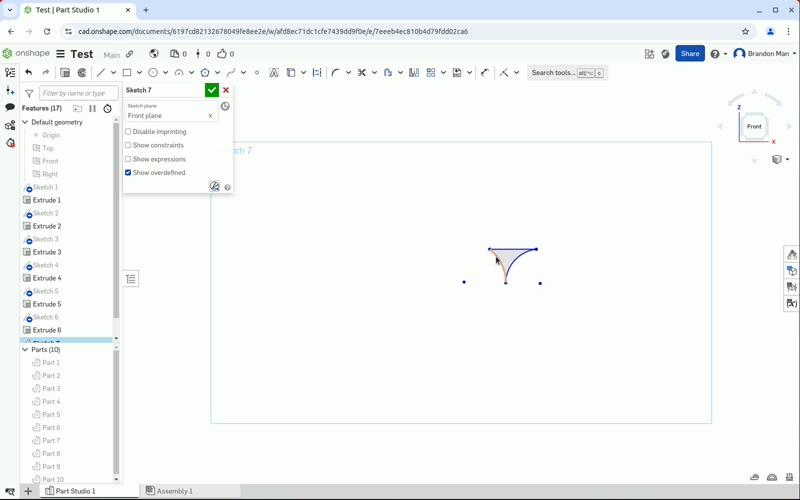
scroll(6)
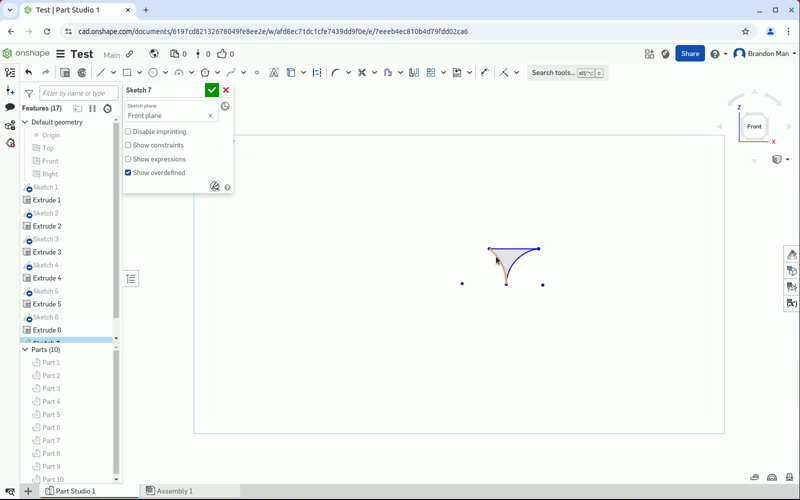
scroll(6)
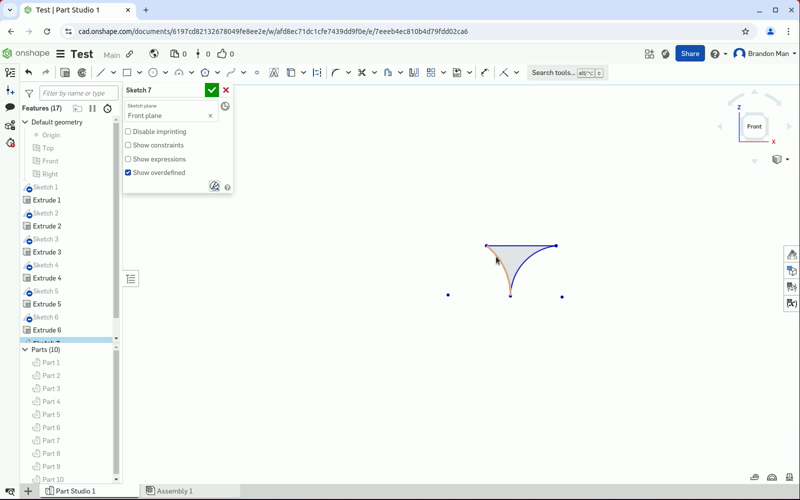
scroll(6)
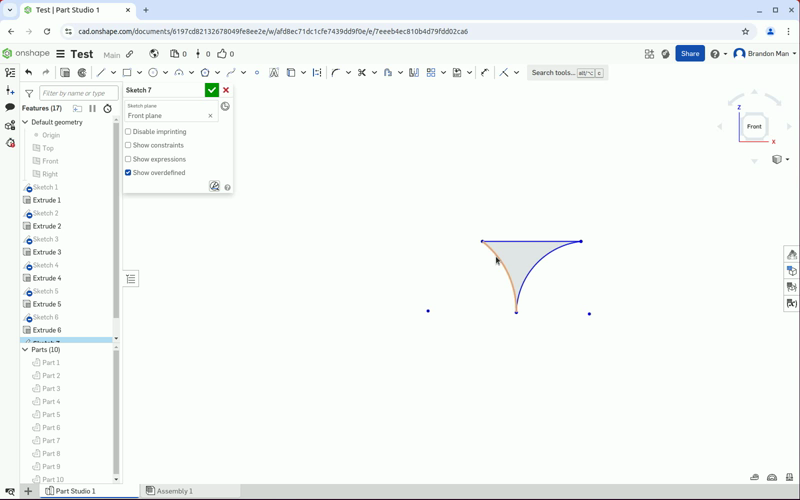
scroll(6)
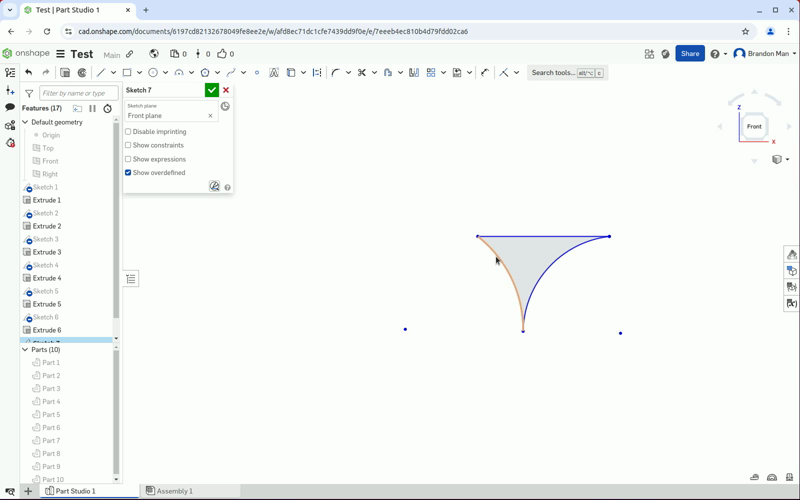
scroll(6)
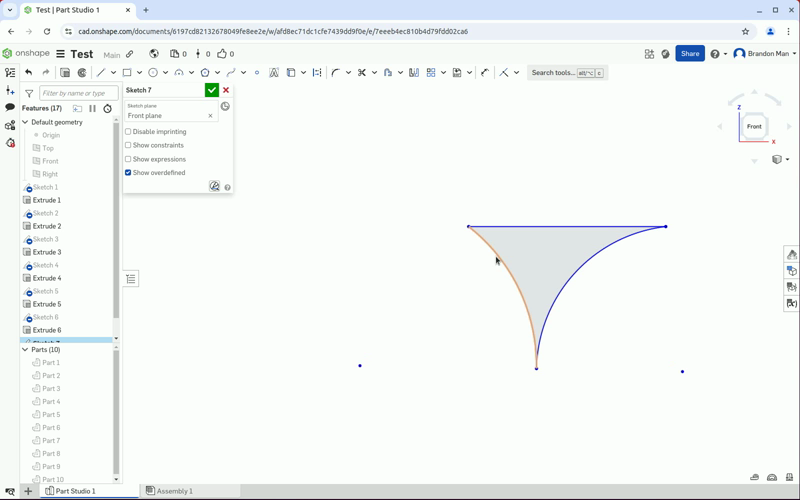
scroll(6)
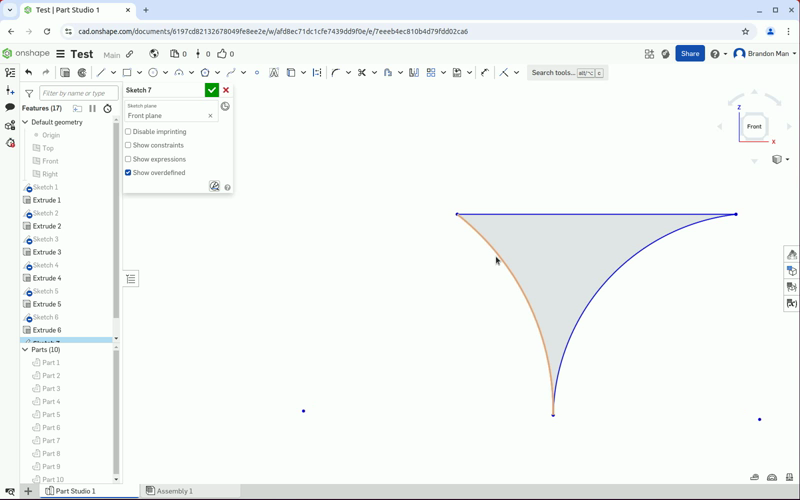
scroll(6)
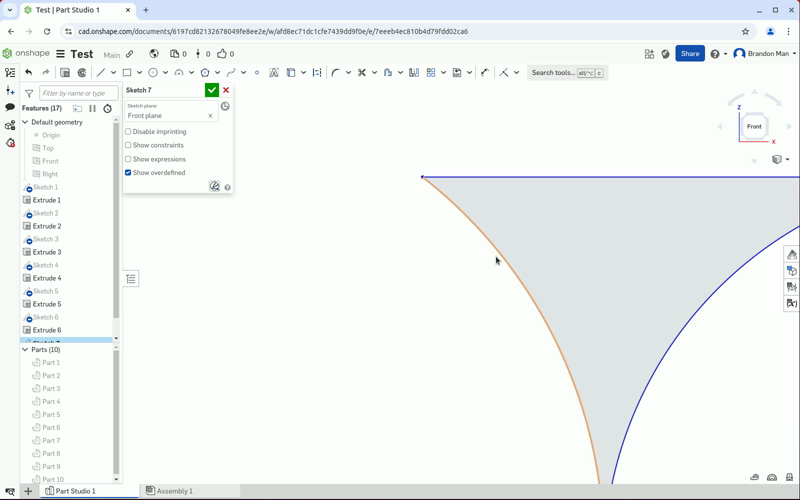
click(496, 256)
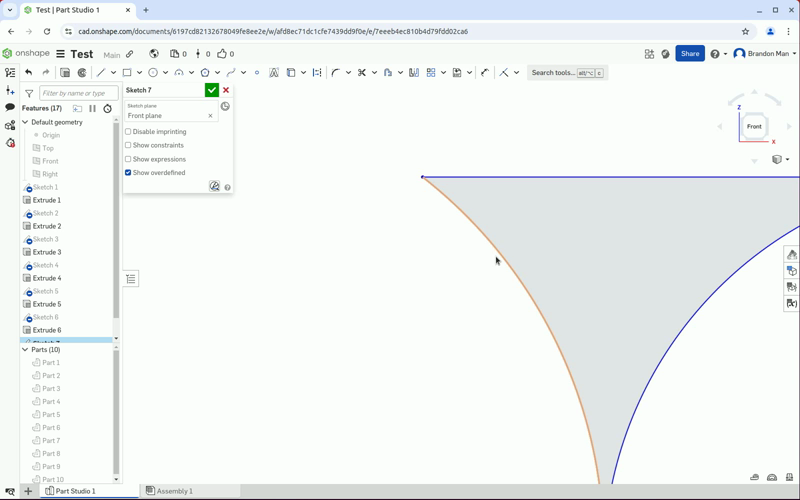
scroll(-6)
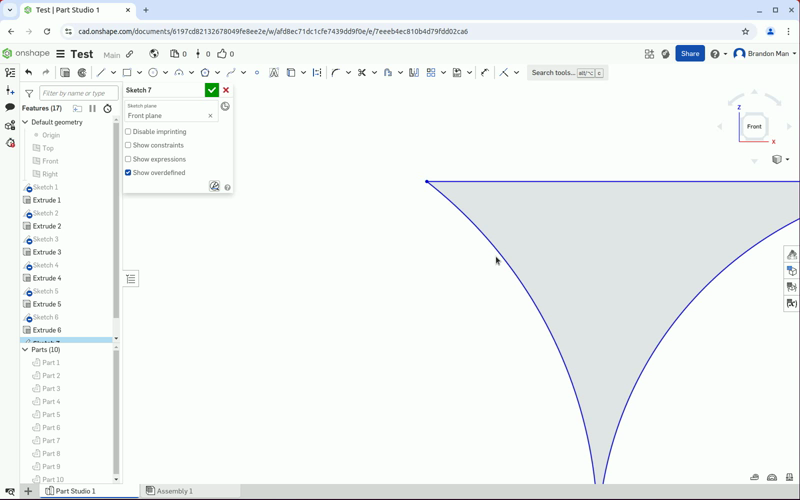
scroll(-6)
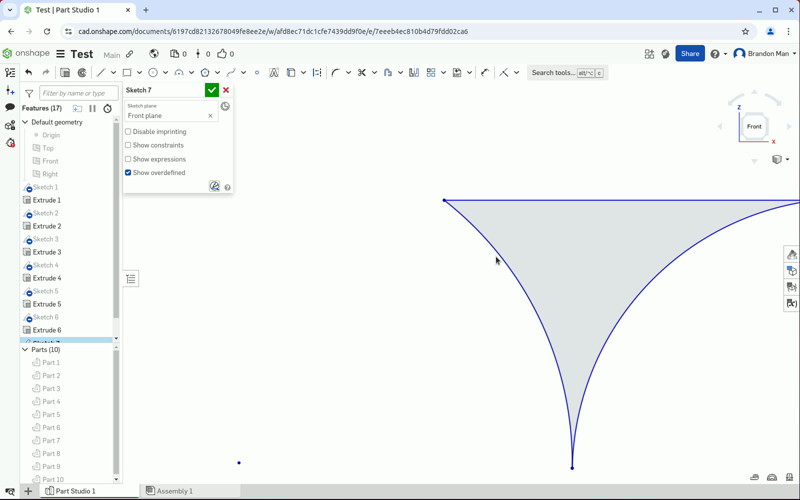
scroll(-6)
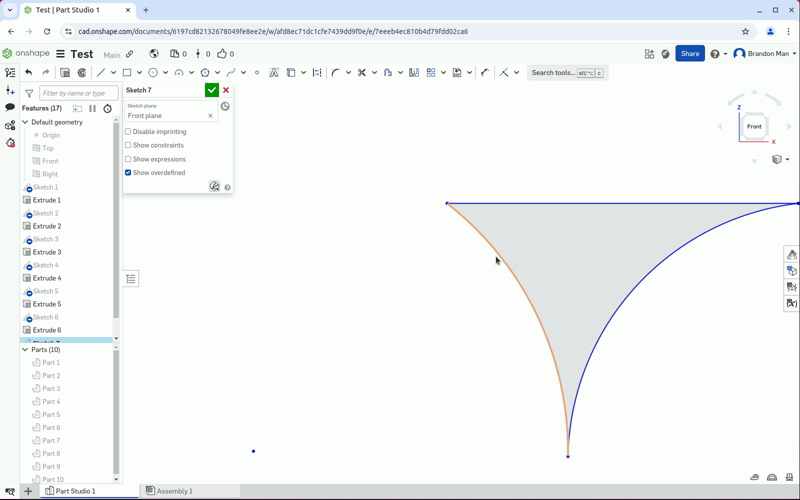
scroll(-6)
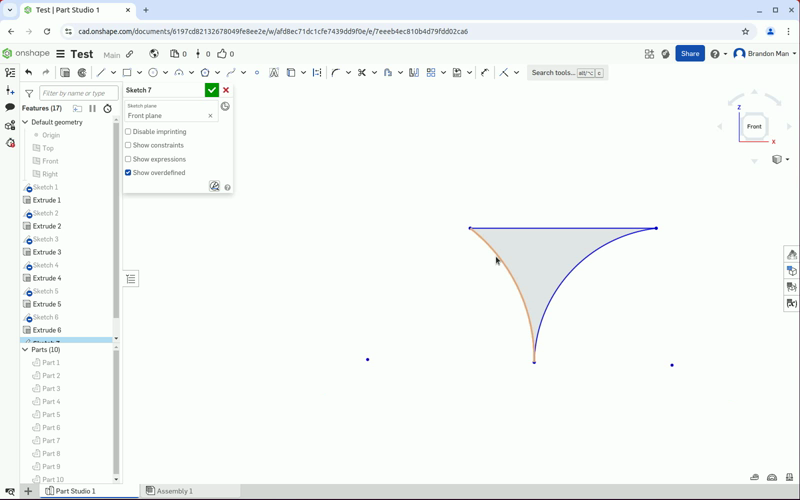
scroll(-6)
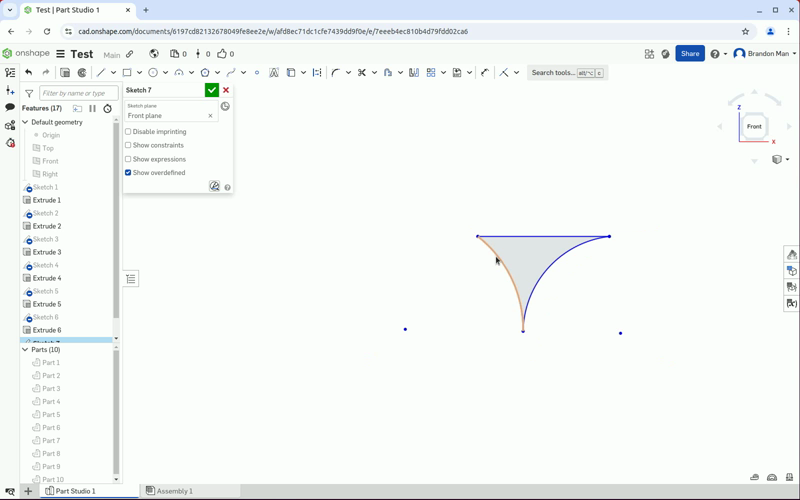
scroll(-6)
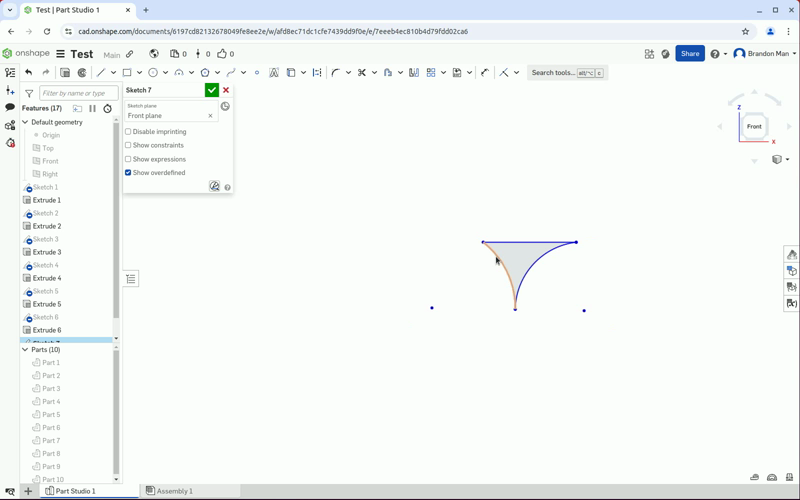
scroll(-6)
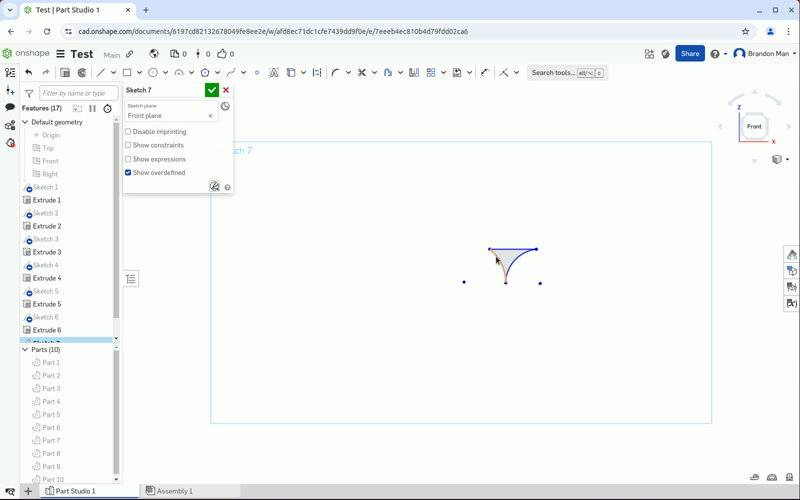
mouse_move(69, 352)
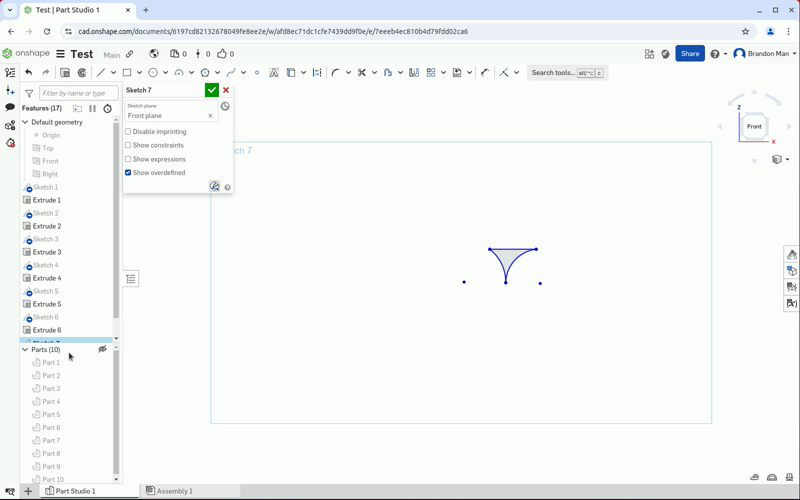
key(shift+y)
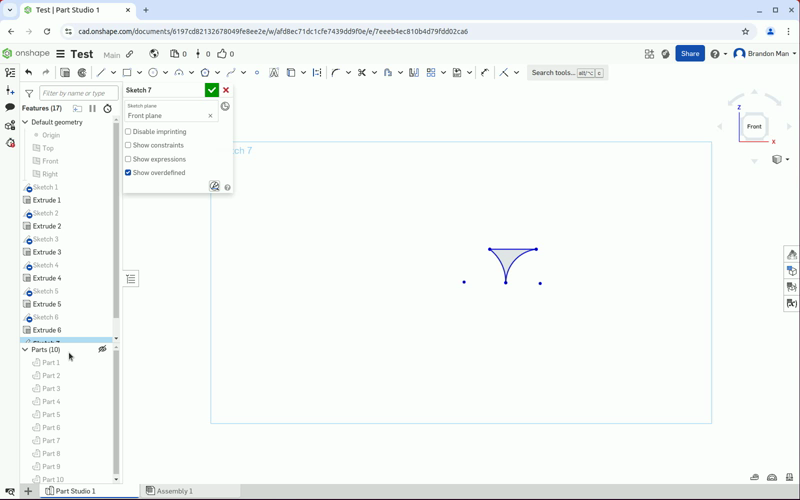
key(shift+e)
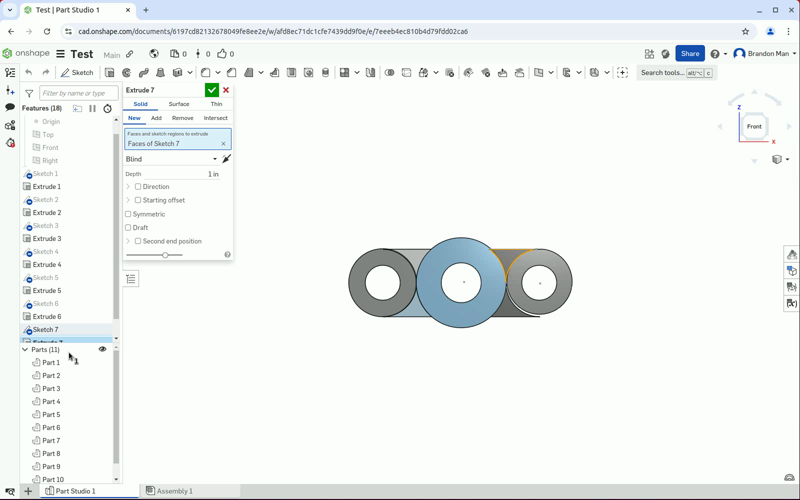
mouse_move(143, 106)
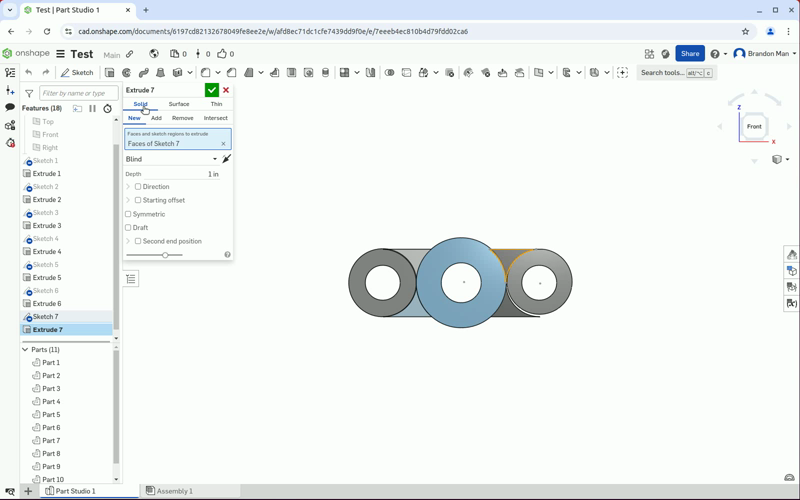
click(143, 106)
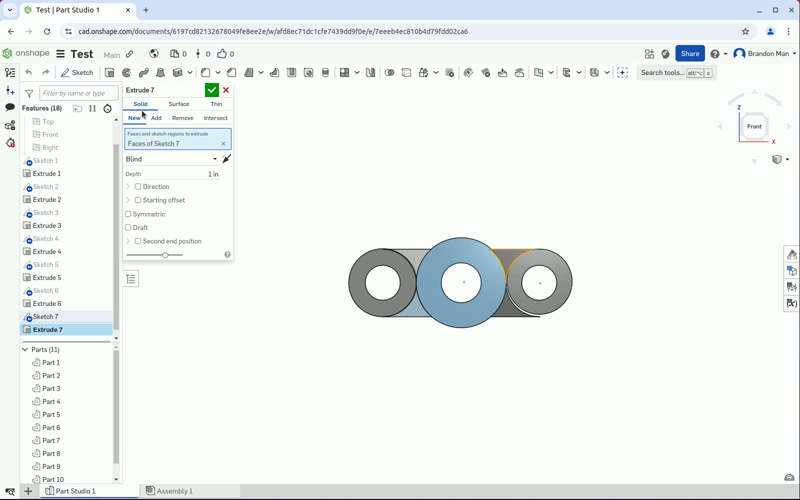
mouse_move(137, 120)
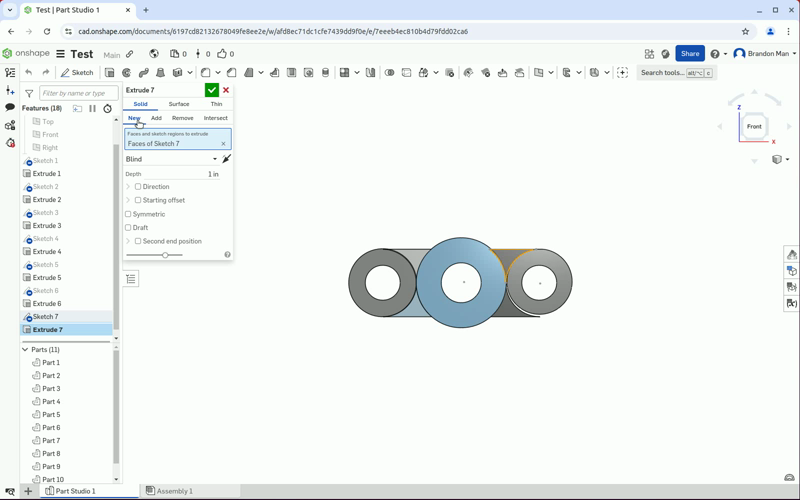
click(137, 120)
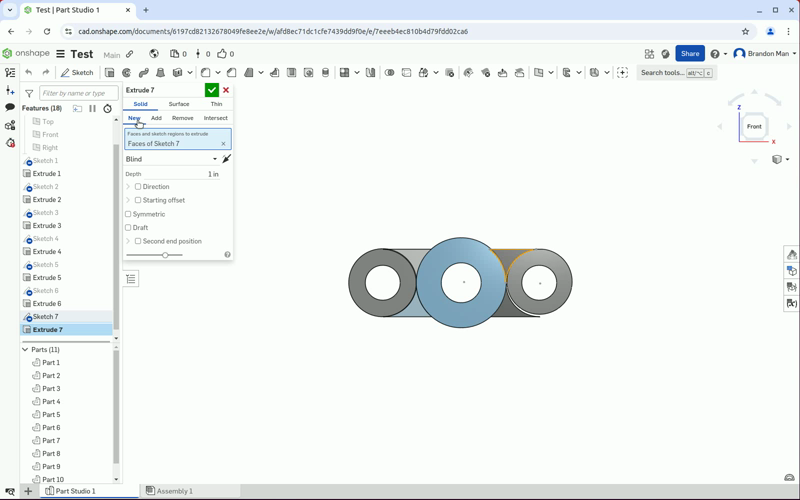
key(tab, 4)
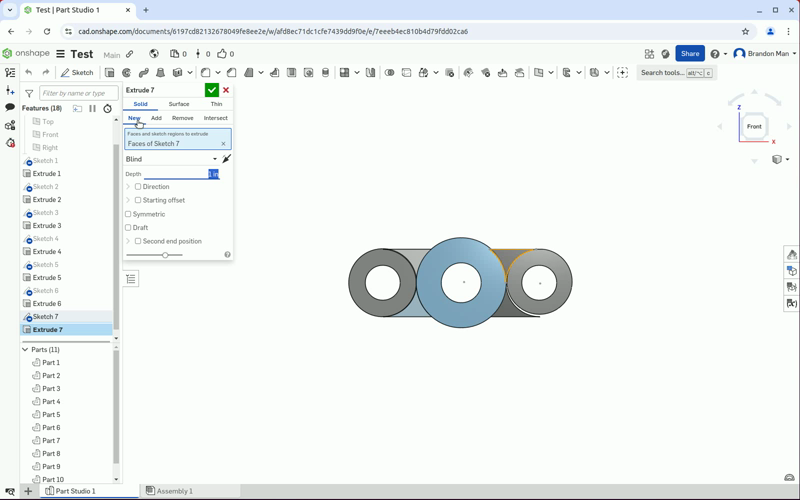
text(6.018)
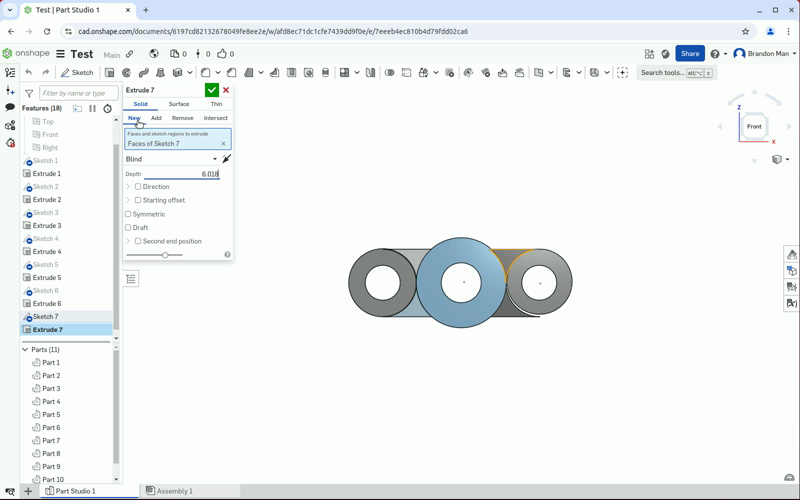
key(enter)
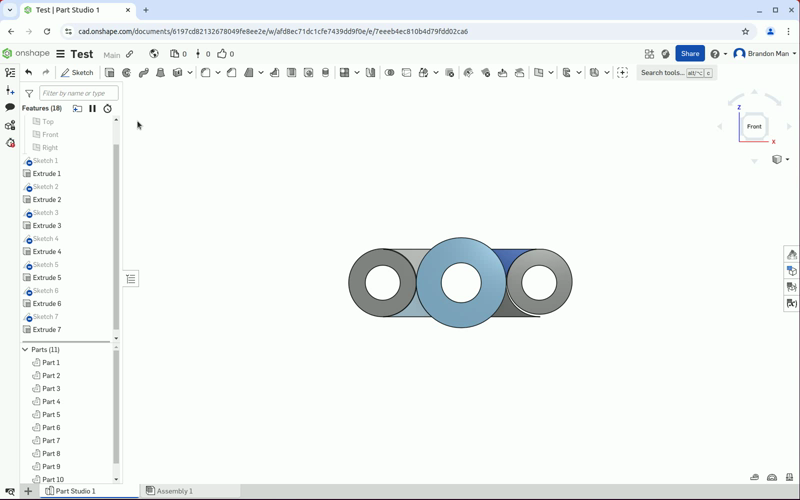
key(shift+h)
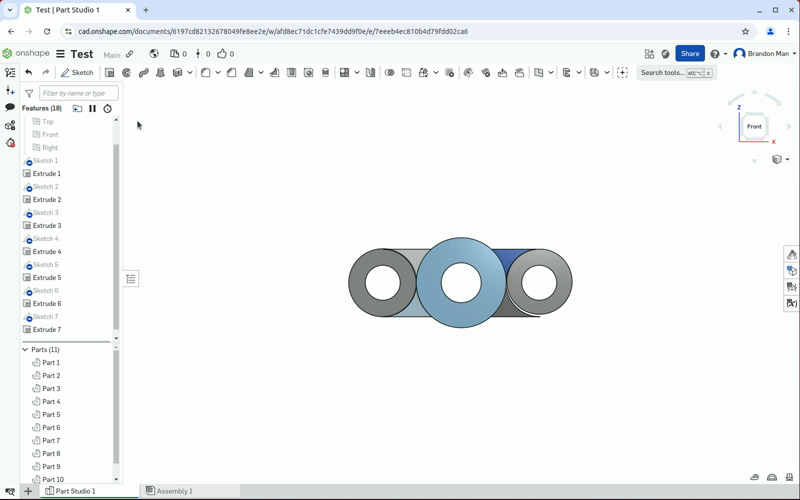
key(shift+h)
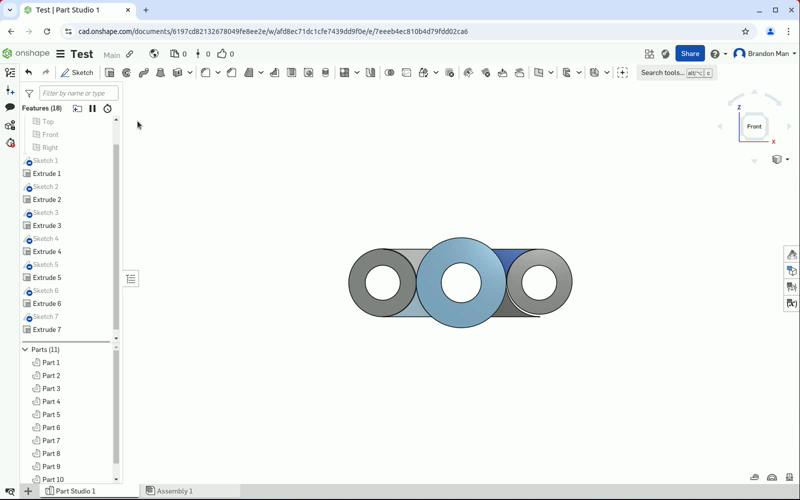
mouse_move(69, 163)
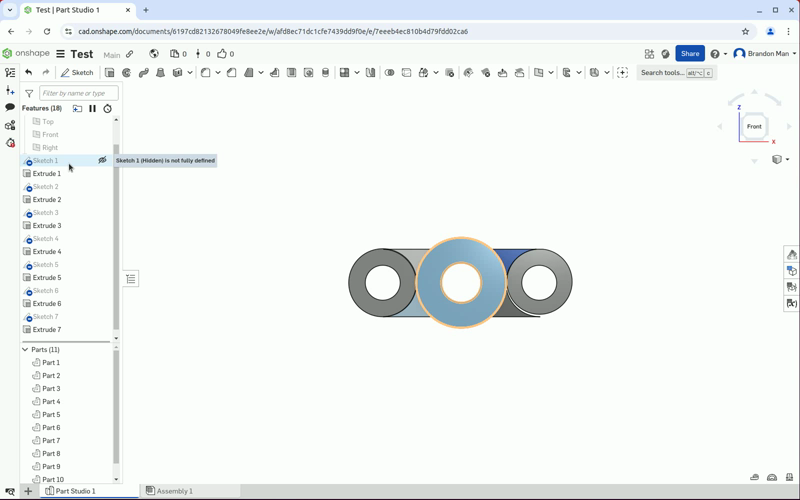
click(69, 163)
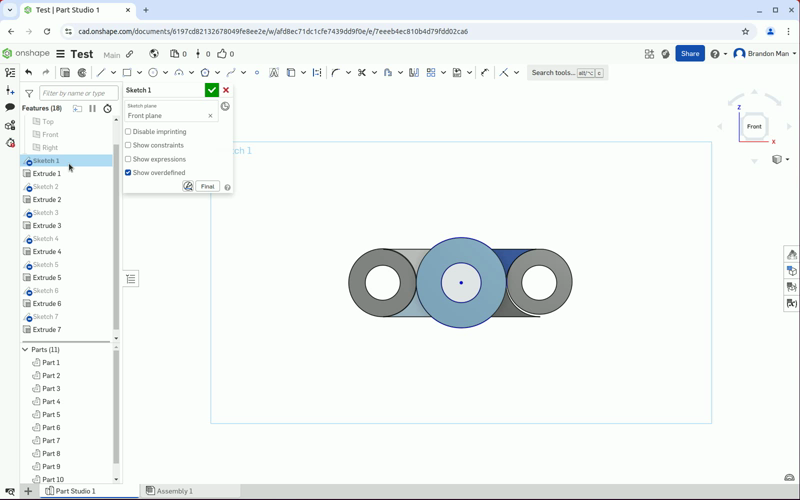
mouse_move(229, 92)
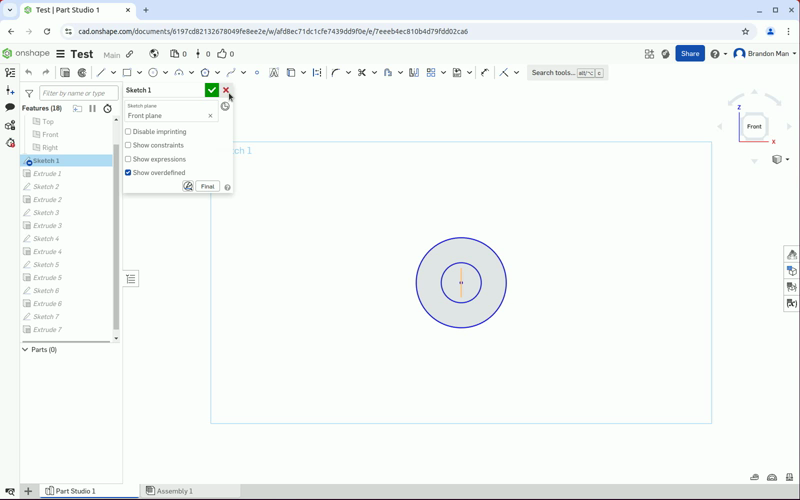
click(229, 92)
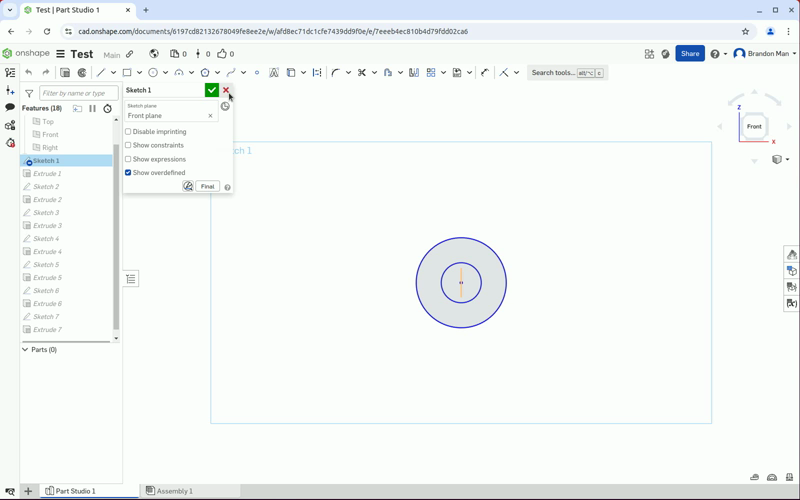
key(shift+s)
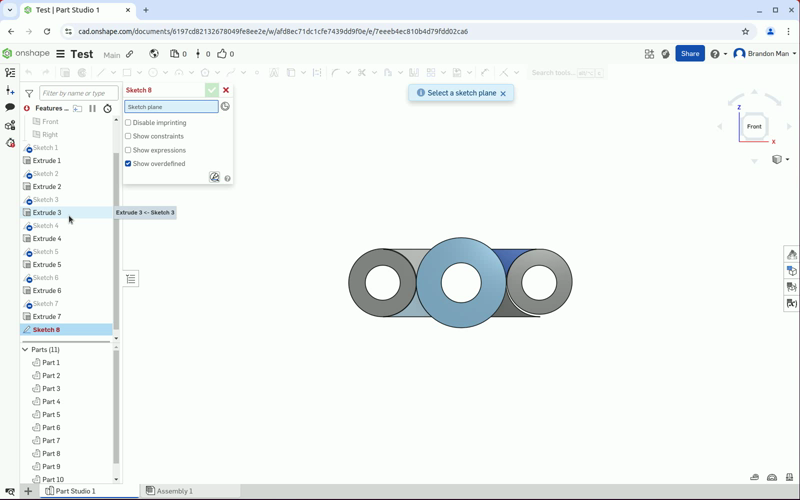
scroll(3)
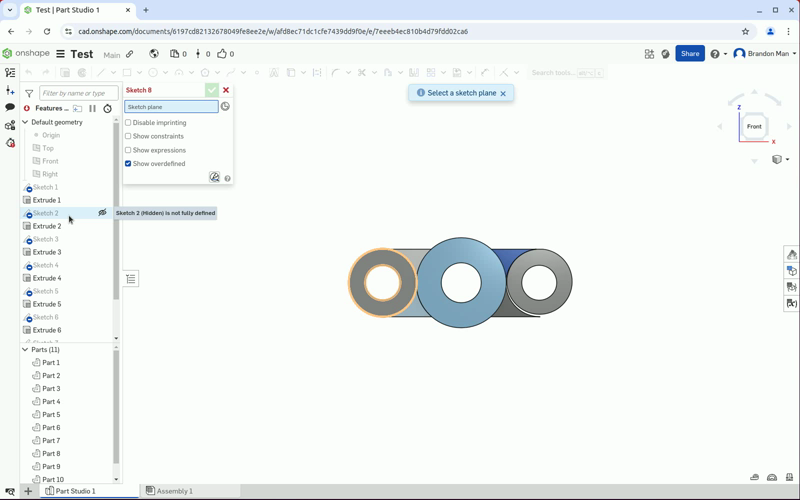
mouse_move(69, 163)
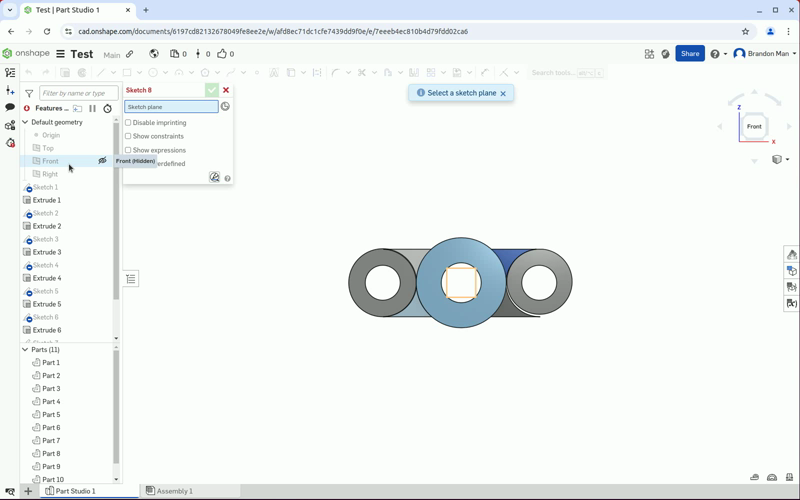
click(69, 163)
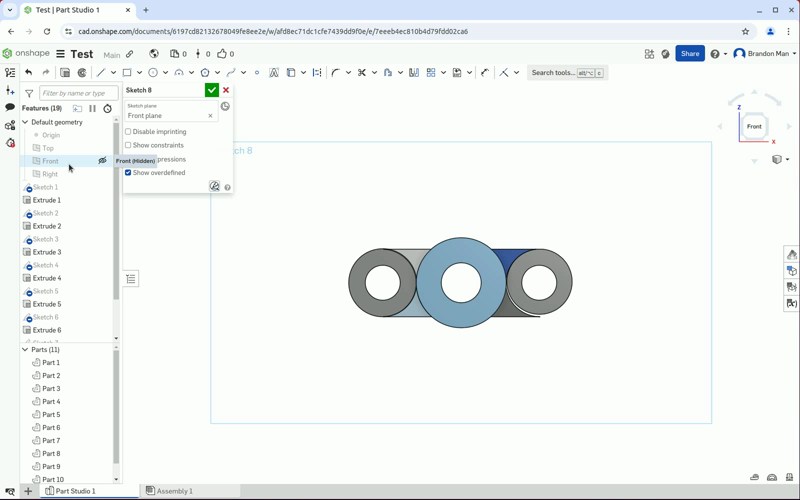
mouse_move(69, 352)
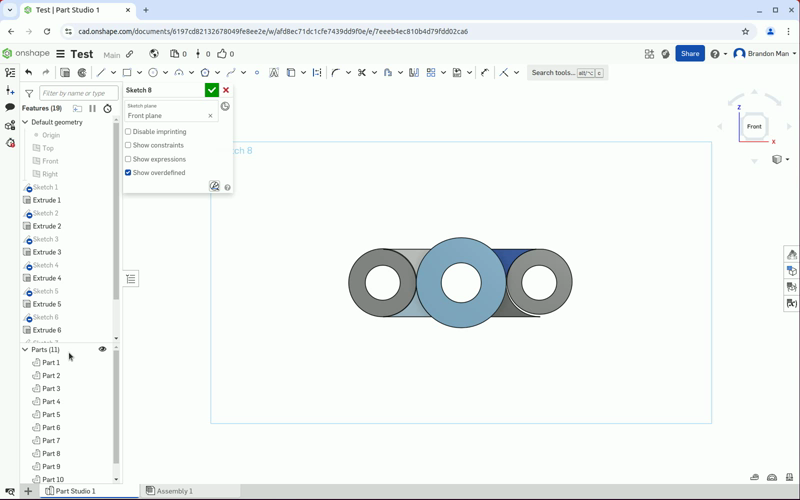
key(y)
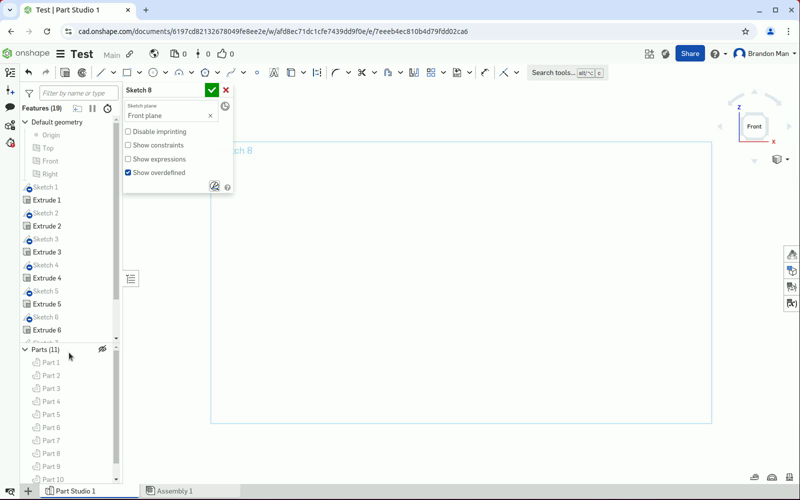
key(c)
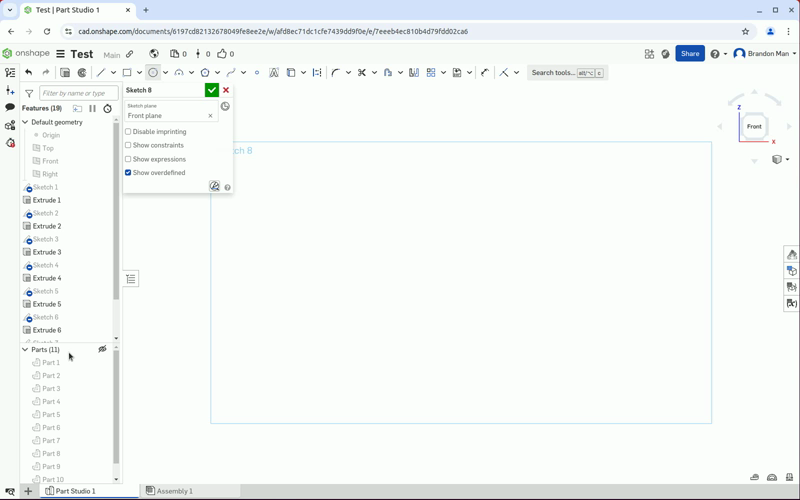
key_down(shift)
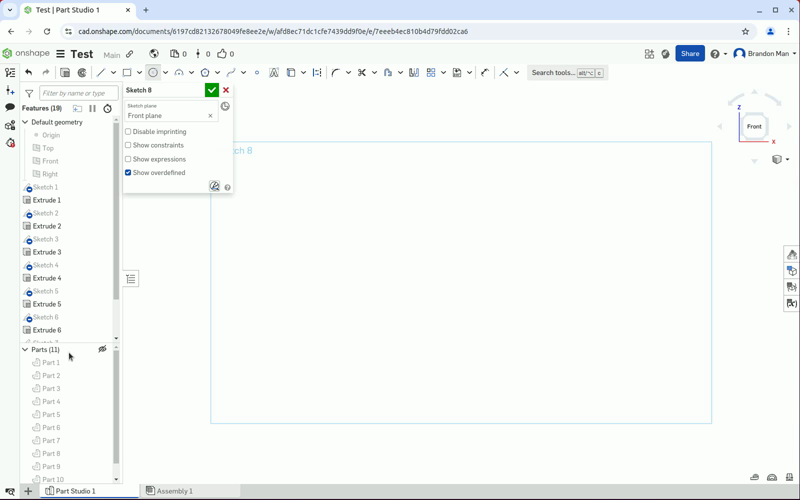
mouse_move(382, 282)
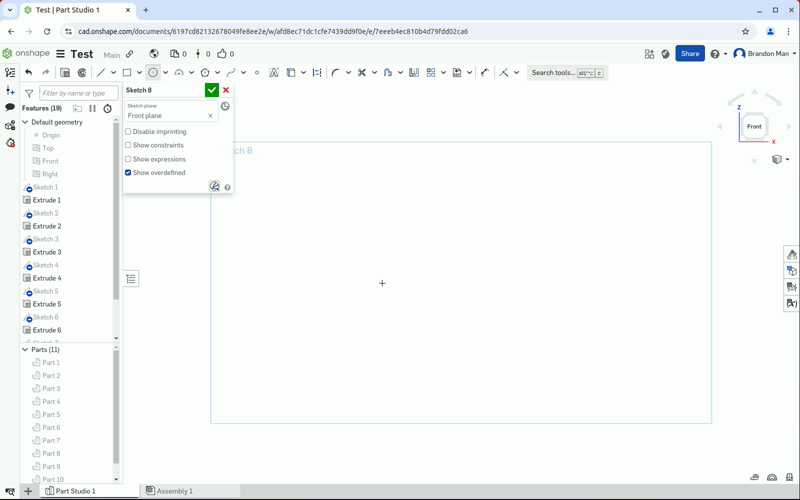
click(382, 282)
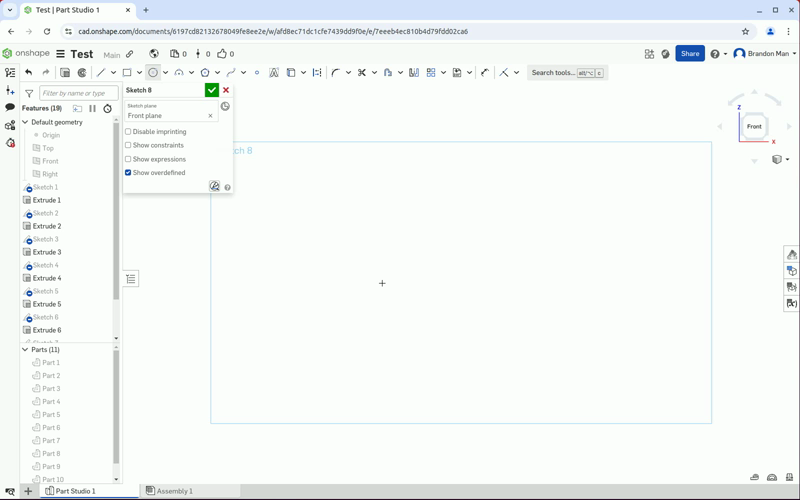
key_up(shift)
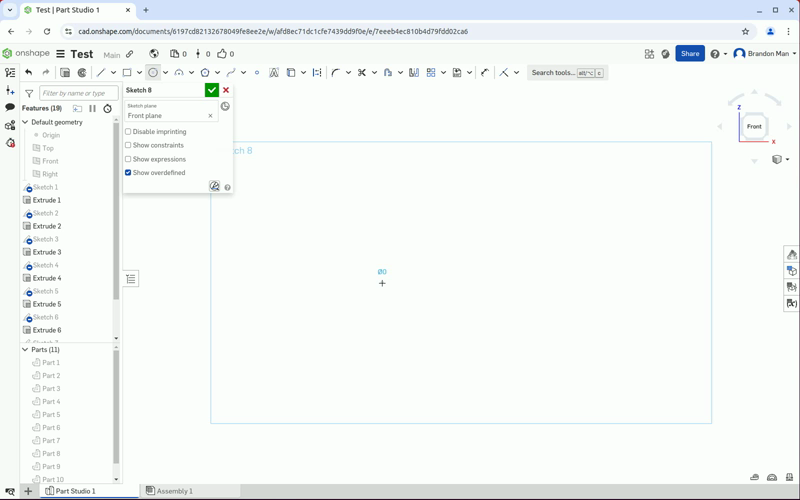
mouse_move(399, 282)
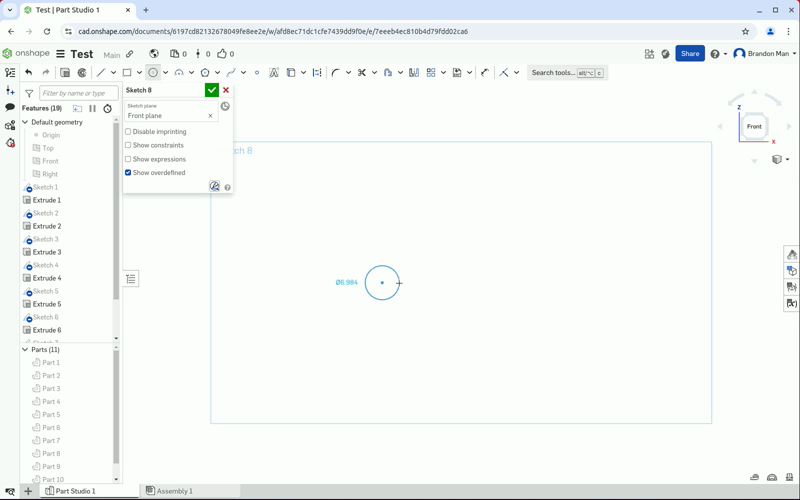
click(399, 282)
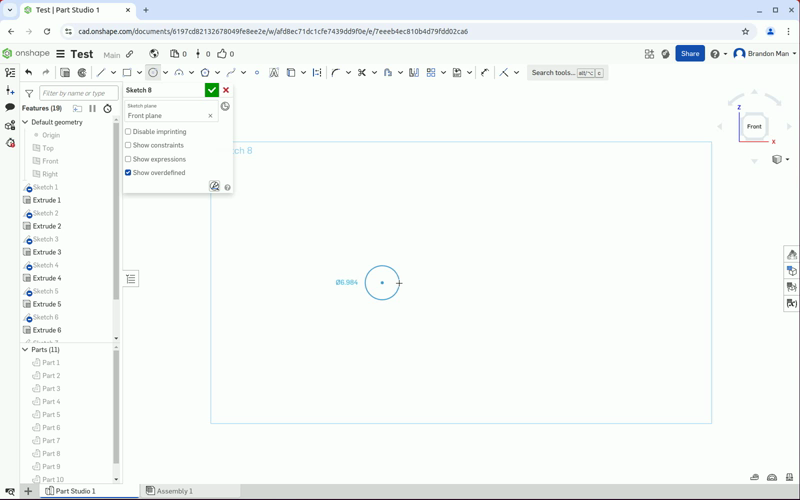
key(esc)
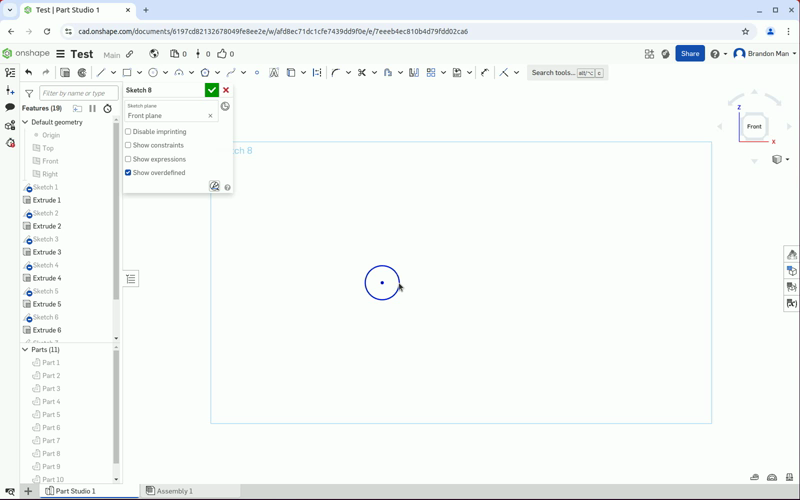
mouse_move(393, 279)
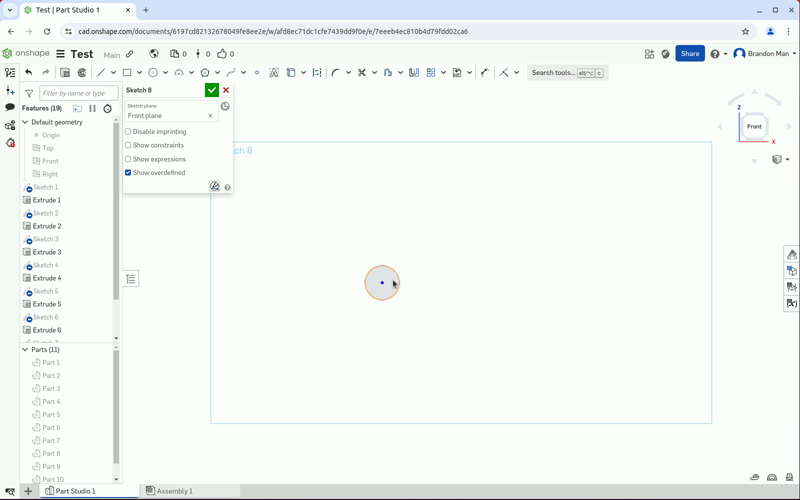
scroll(6)
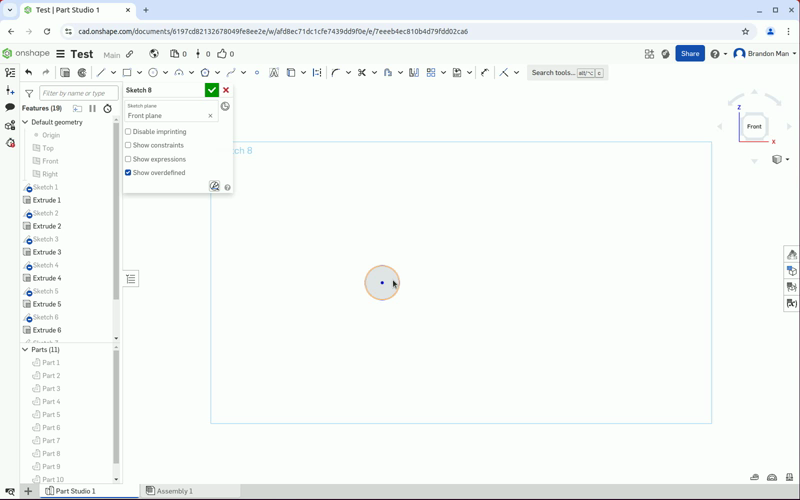
scroll(6)
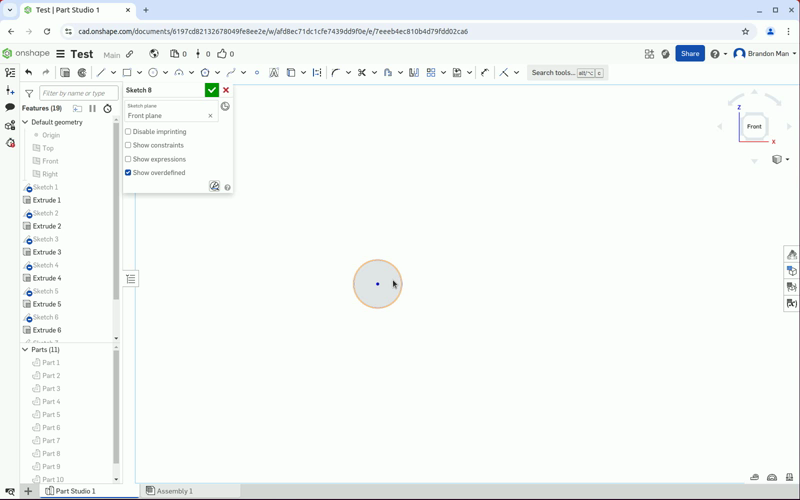
scroll(6)
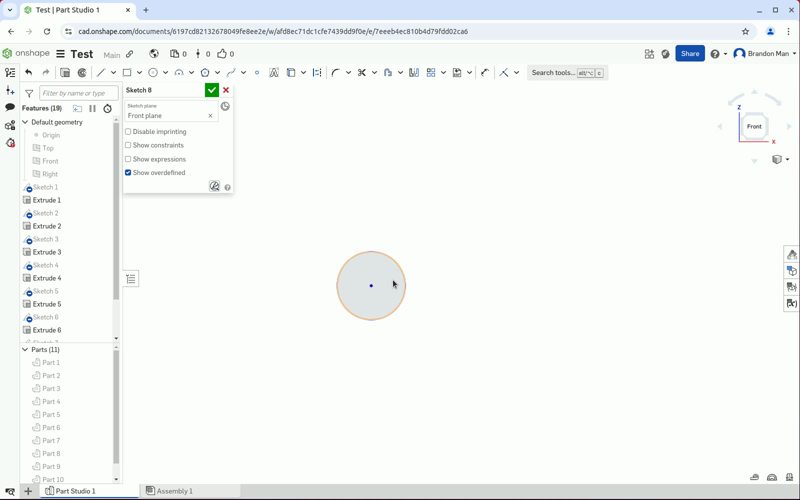
scroll(6)
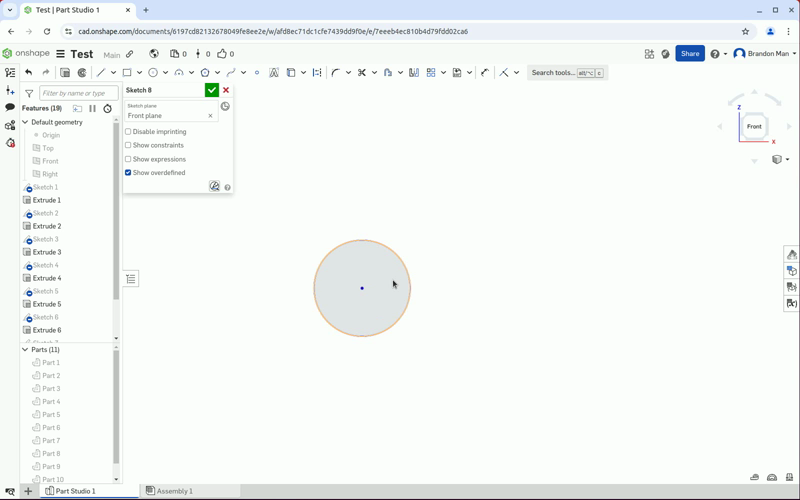
scroll(6)
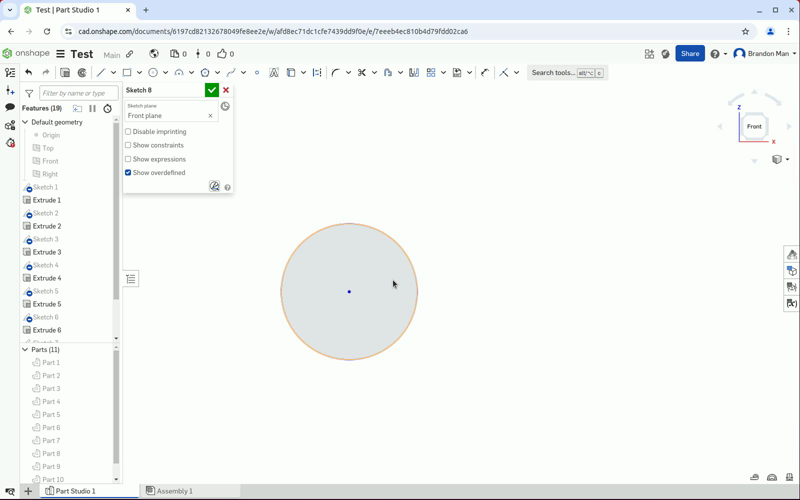
scroll(6)
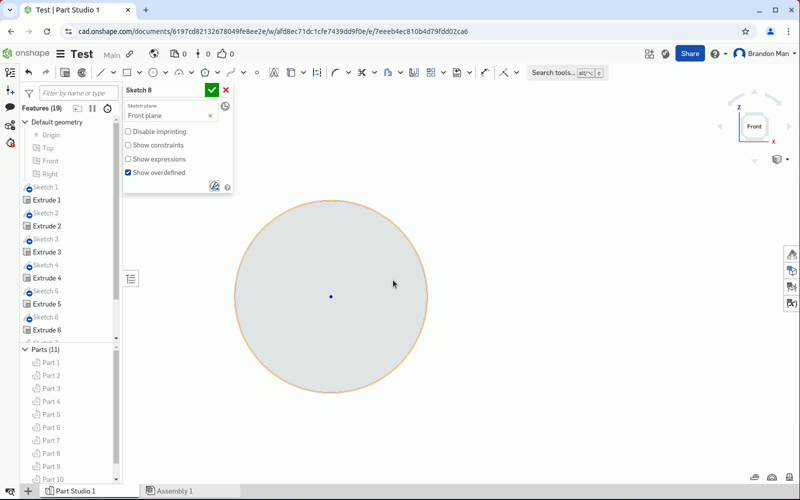
scroll(6)
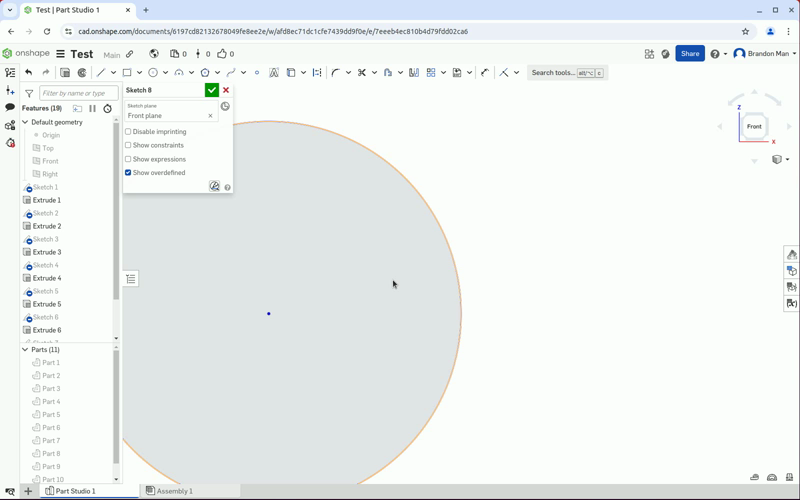
click(393, 279)
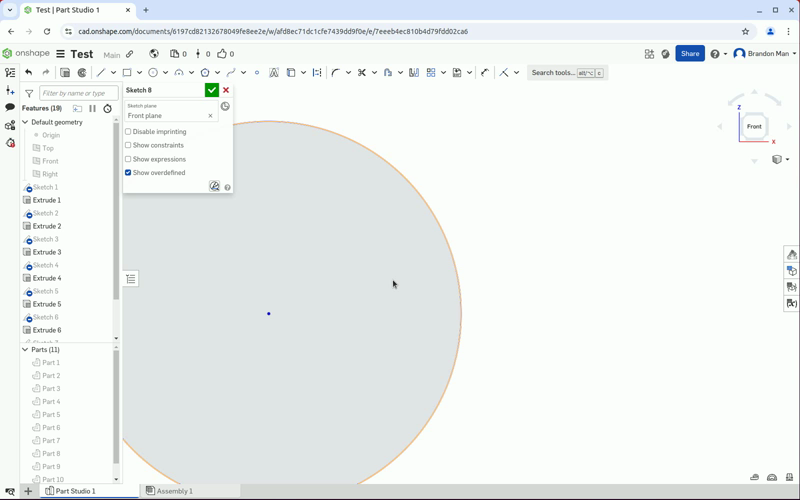
scroll(-6)
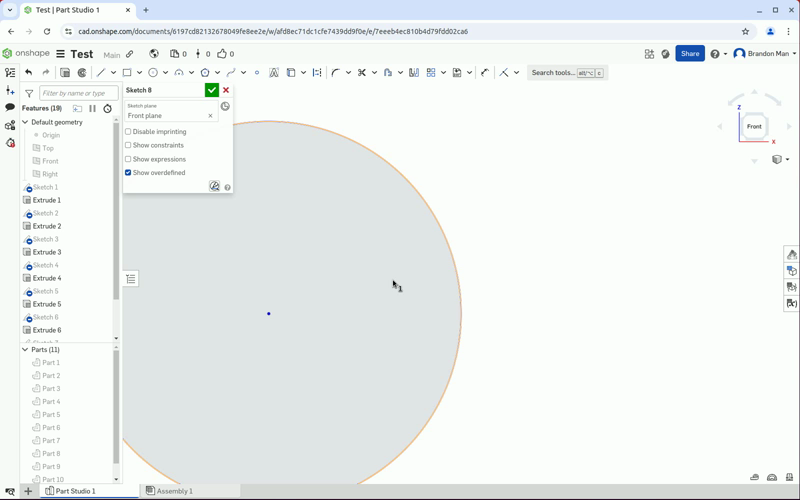
scroll(-6)
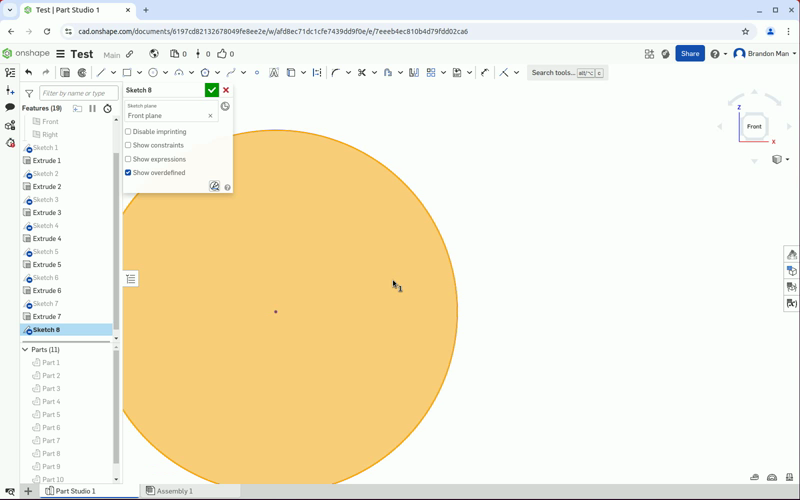
scroll(-6)
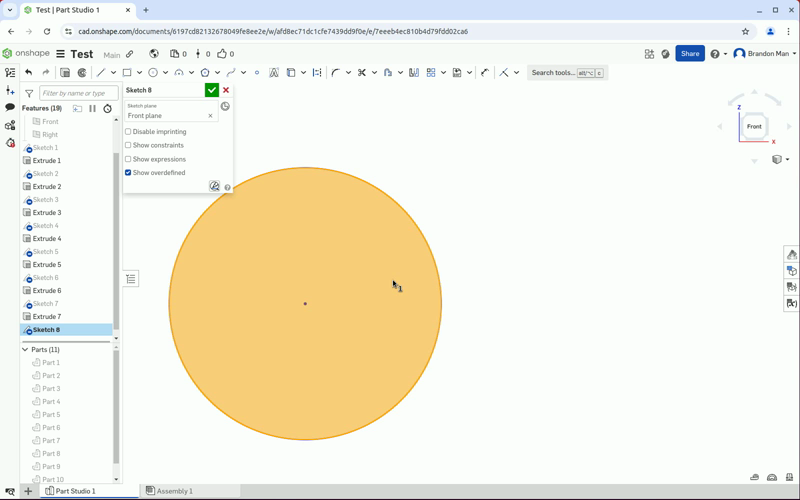
scroll(-6)
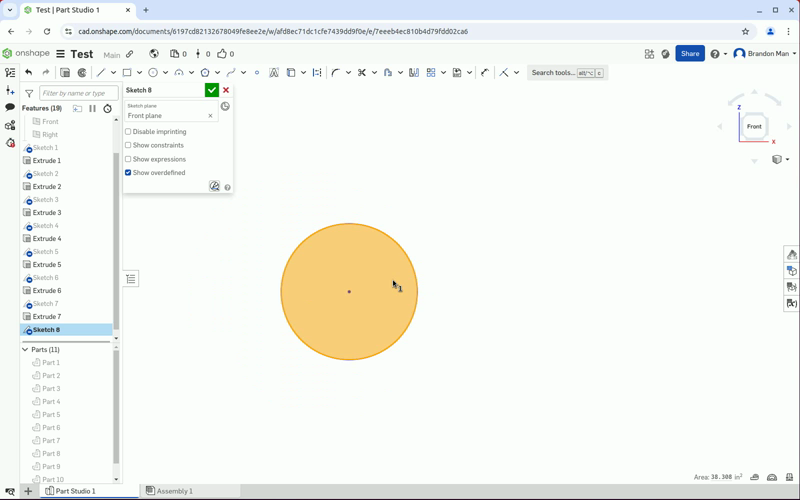
scroll(-6)
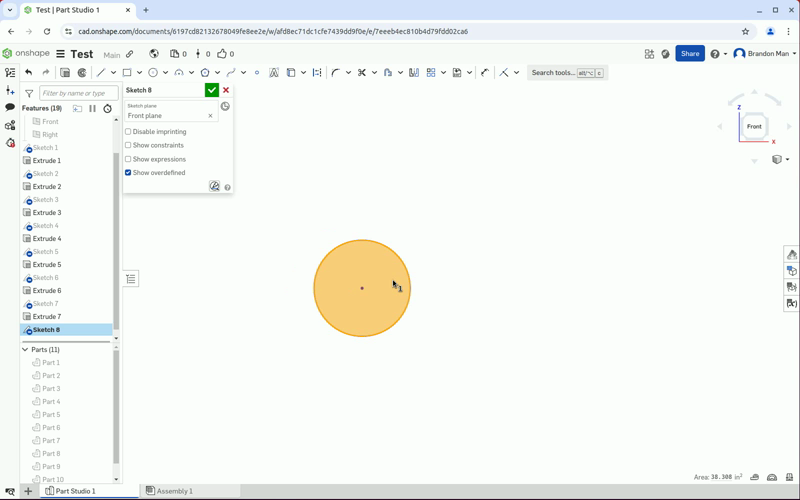
scroll(-6)
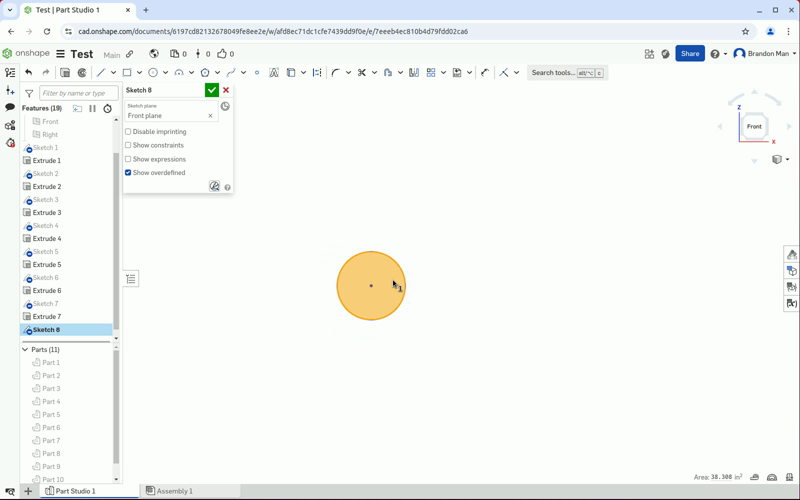
scroll(-6)
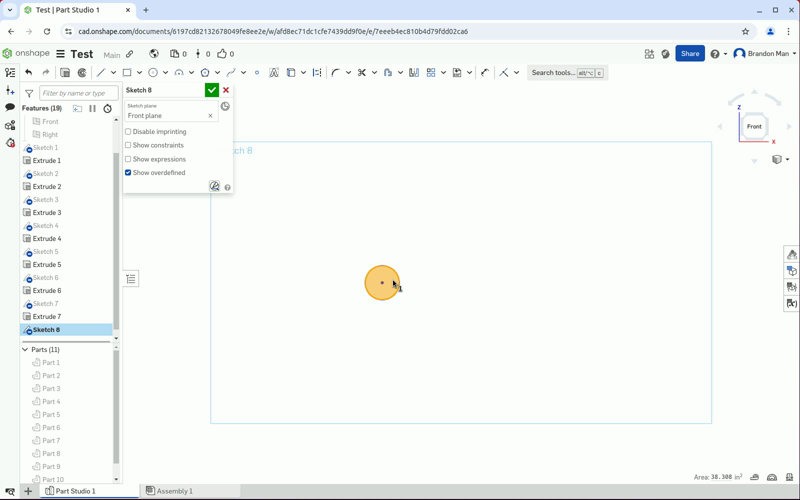
mouse_move(69, 352)
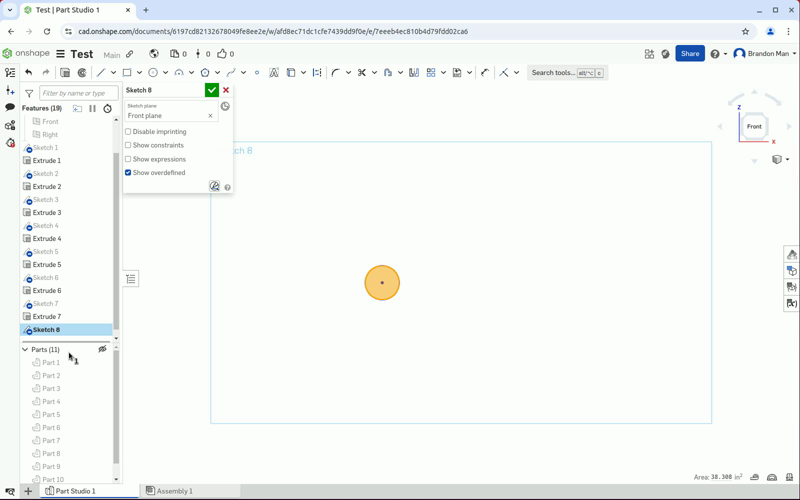
key(shift+y)
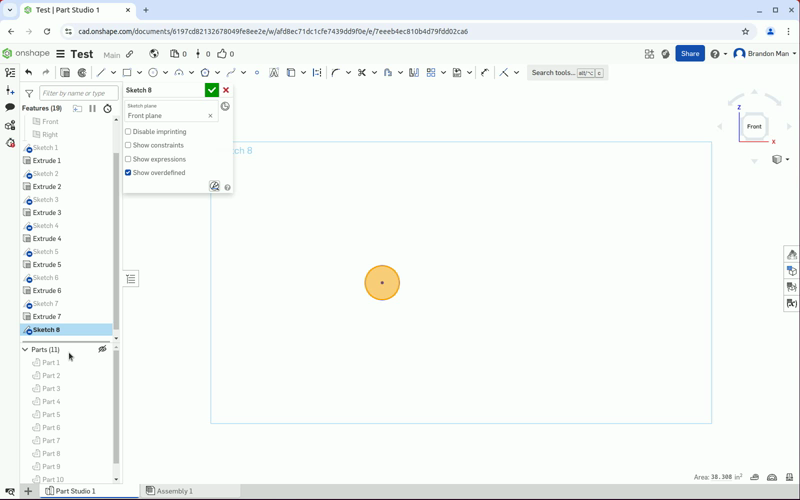
key(shift+e)
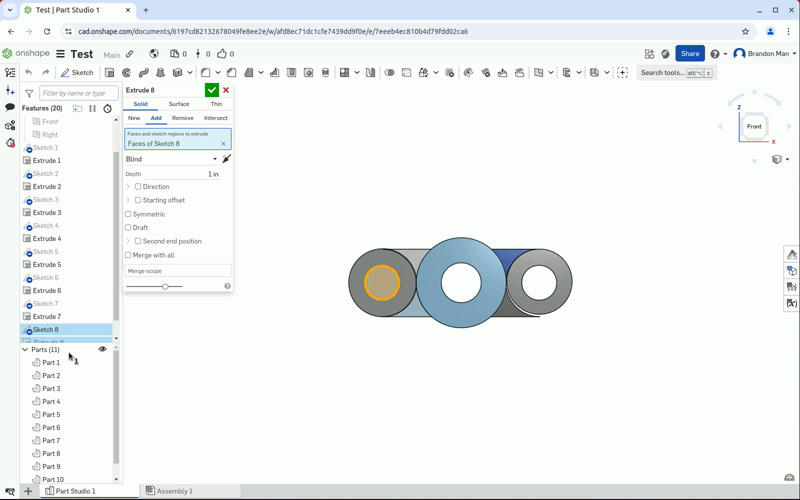
mouse_move(143, 106)
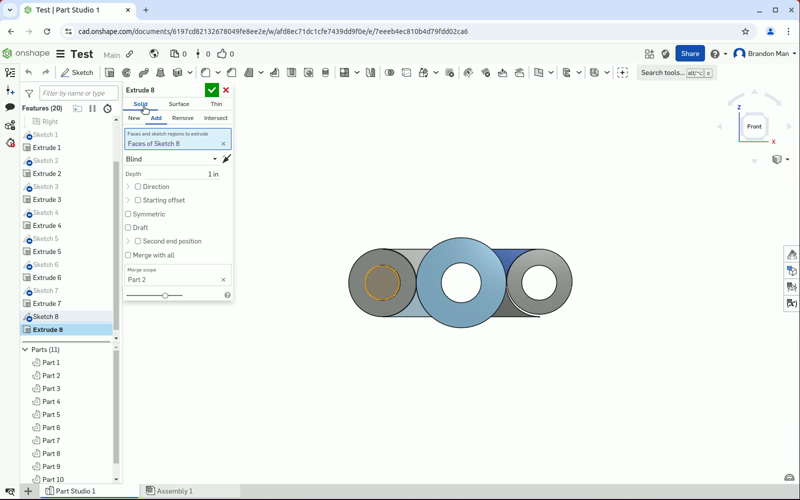
click(143, 106)
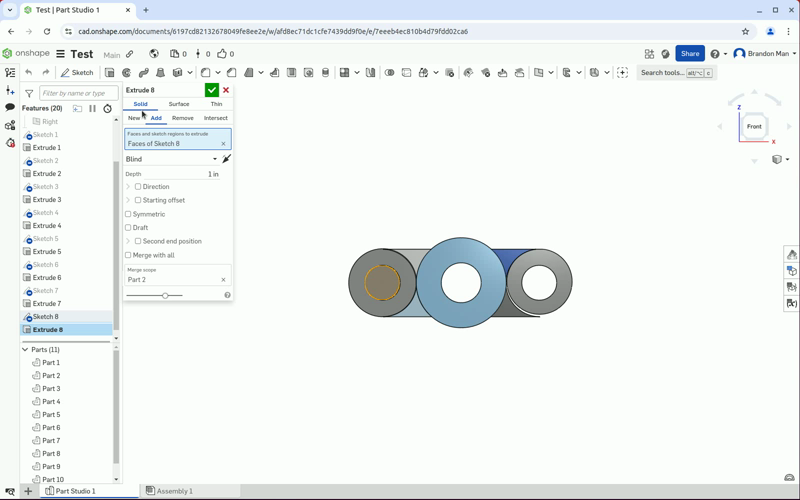
mouse_move(137, 120)
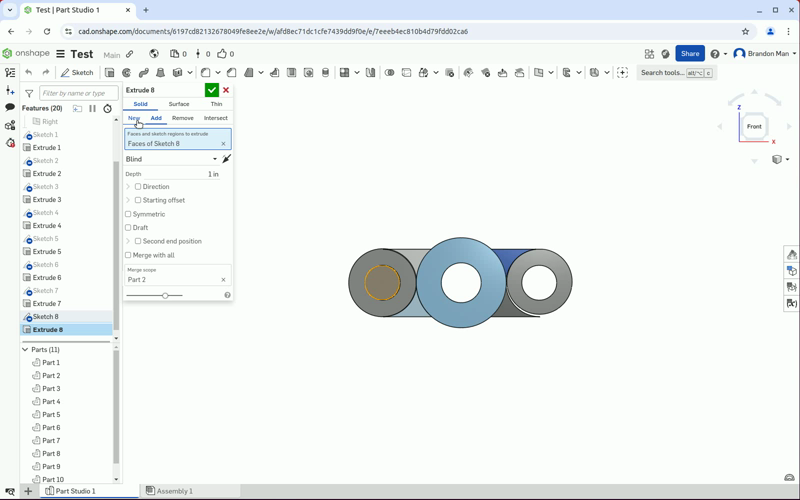
click(137, 120)
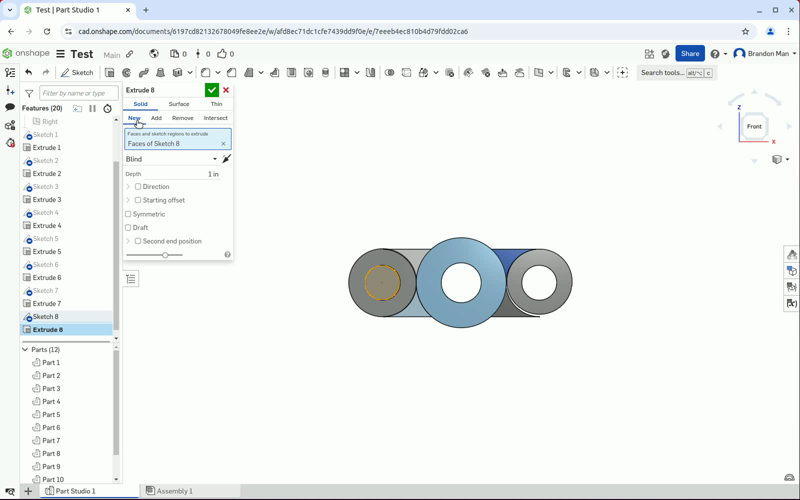
key(tab, 4)
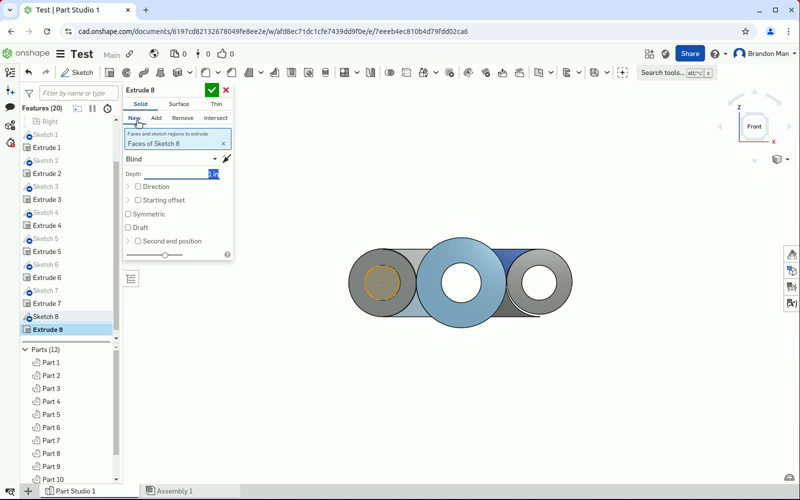
text(-0.241)
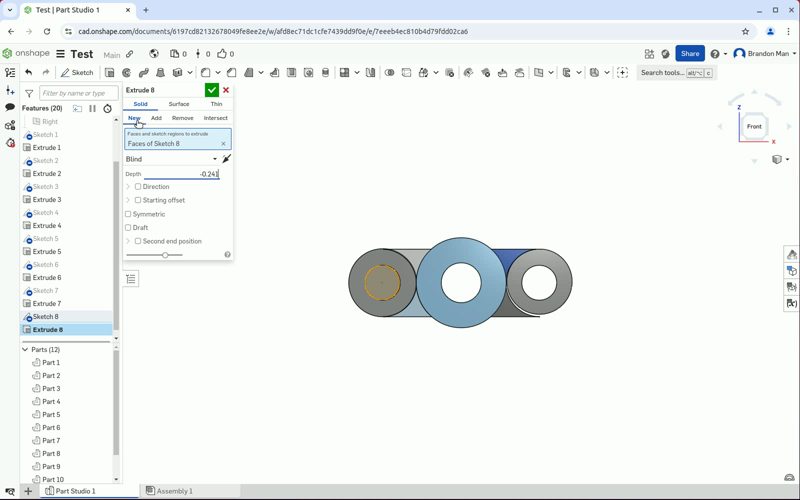
key(enter)
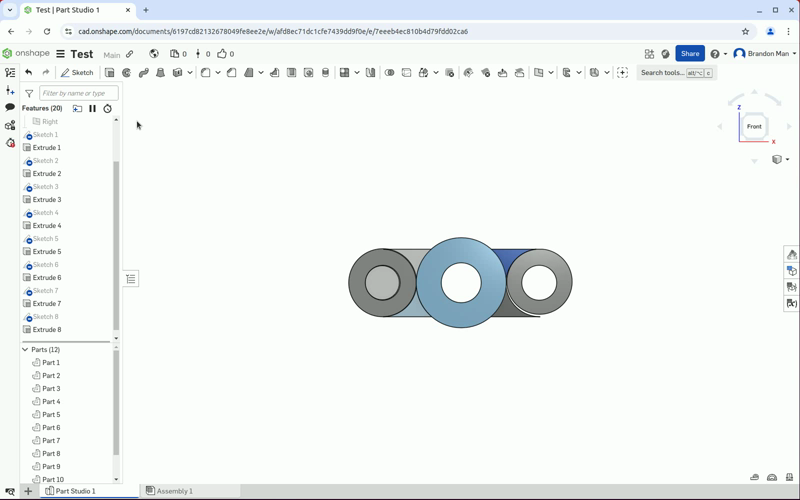
key(shift+h)
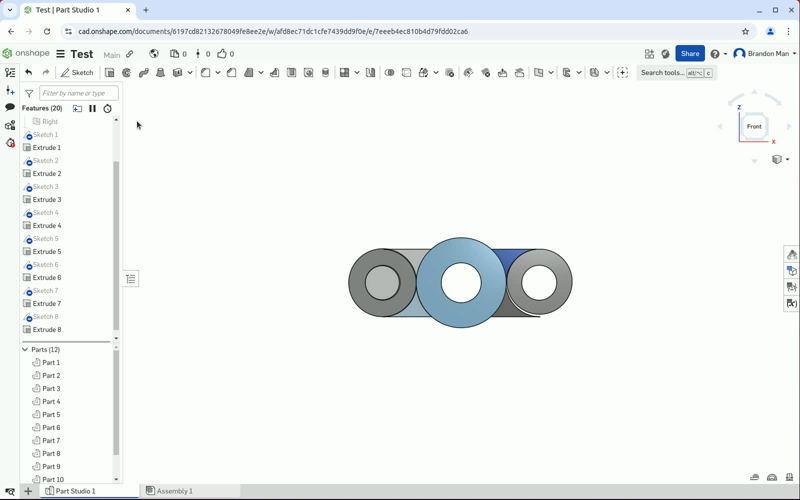
key(shift+h)
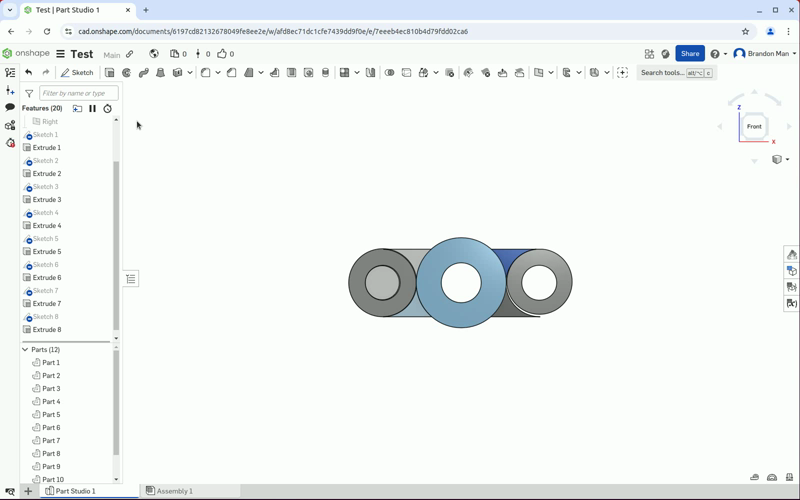
mouse_move(69, 137)
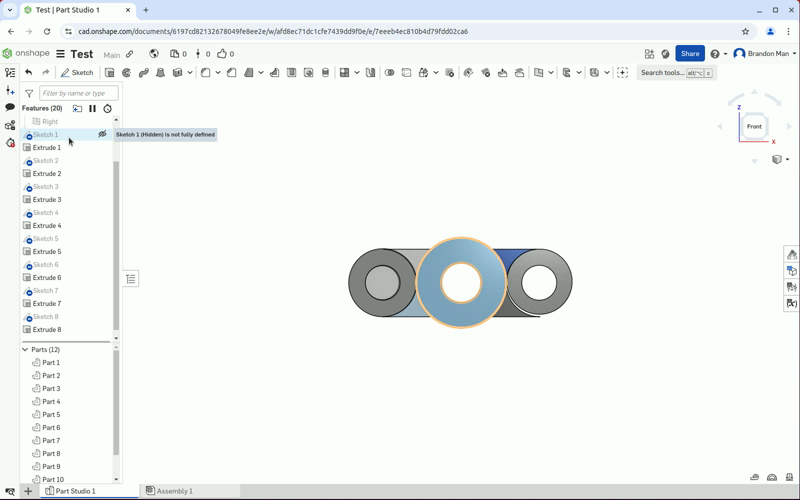
click(69, 137)
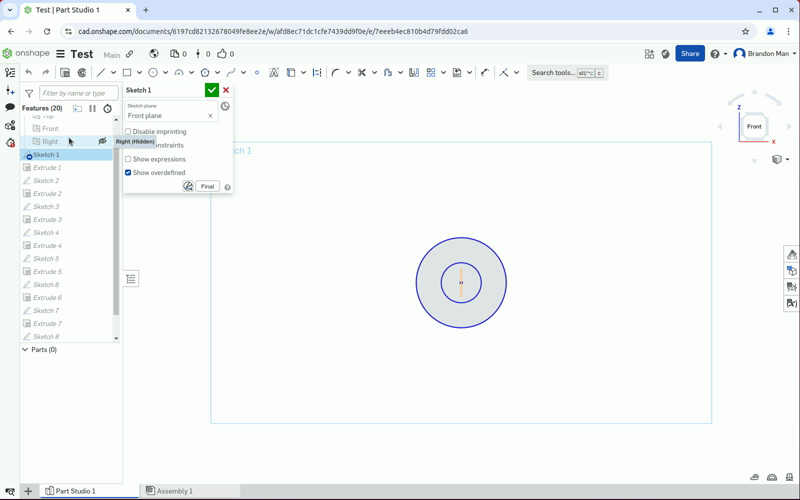
mouse_move(229, 92)
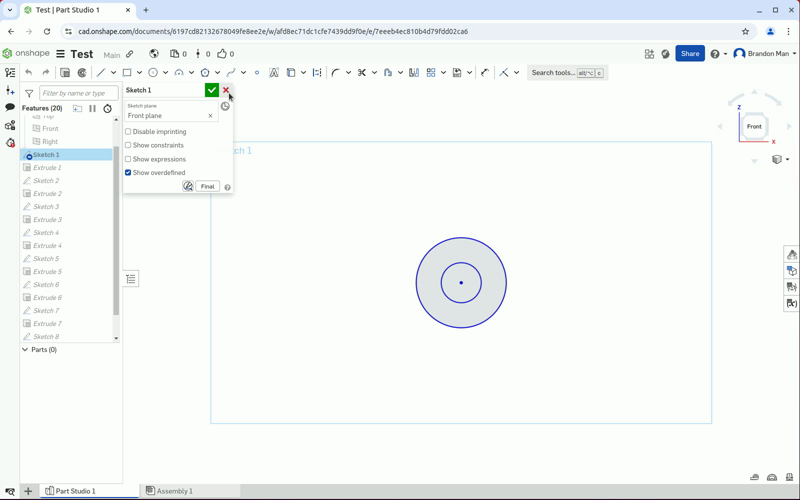
click(229, 92)
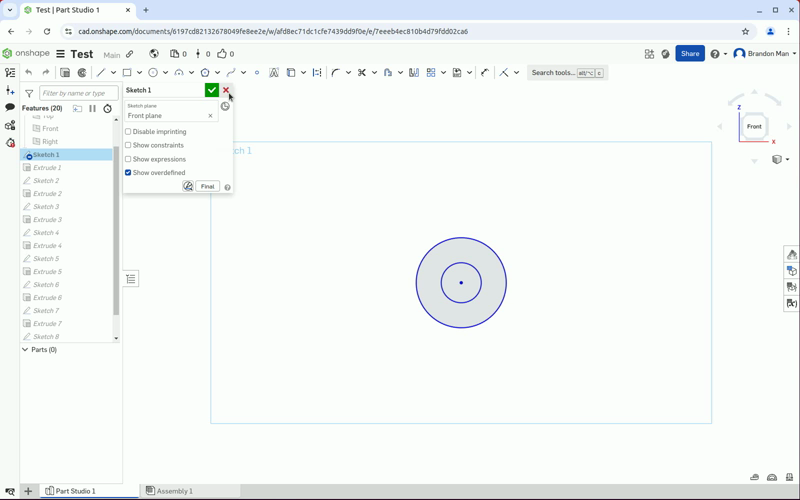
key(shift+s)
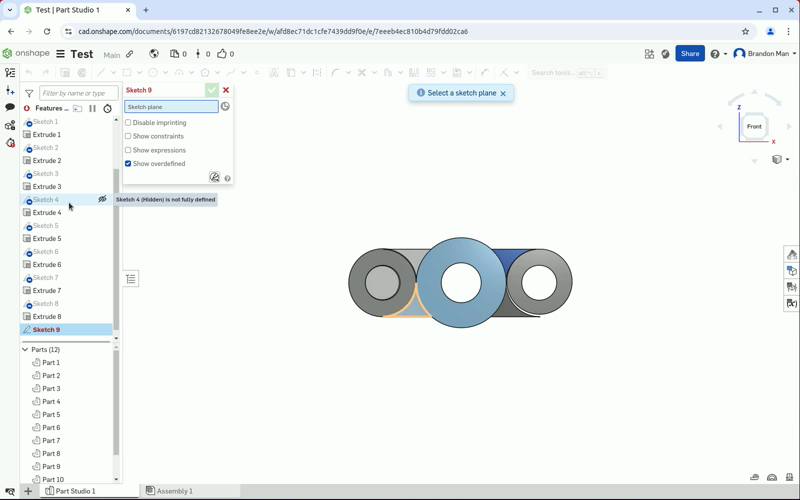
scroll(3)
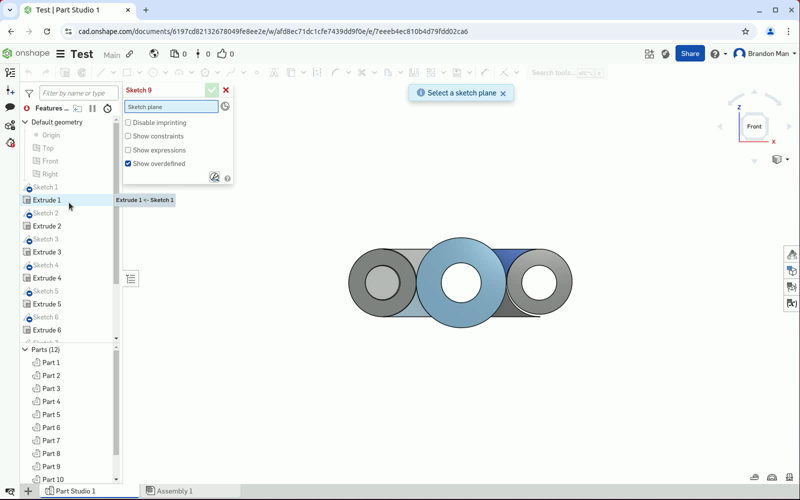
mouse_move(69, 163)
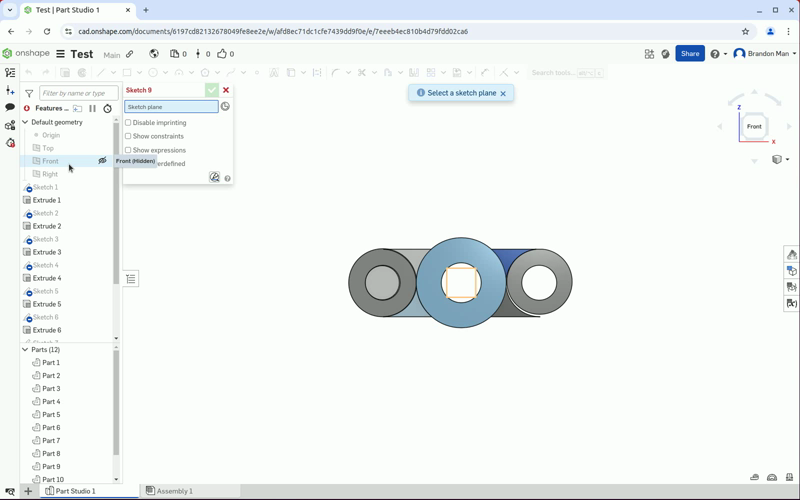
click(69, 163)
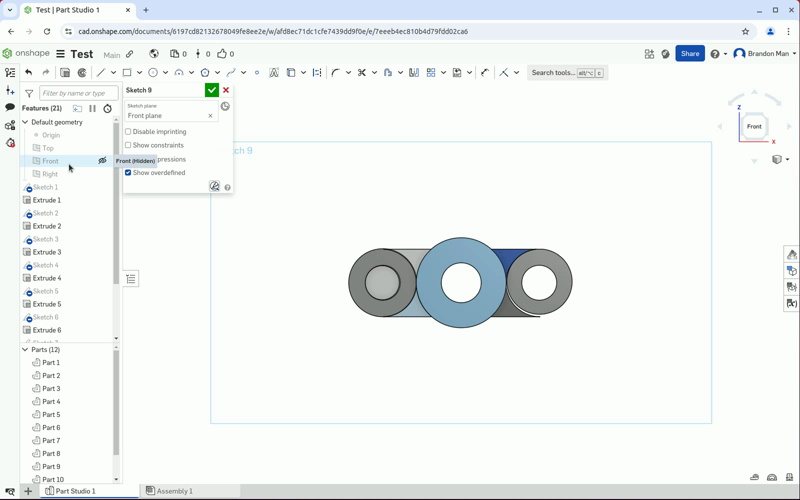
mouse_move(69, 352)
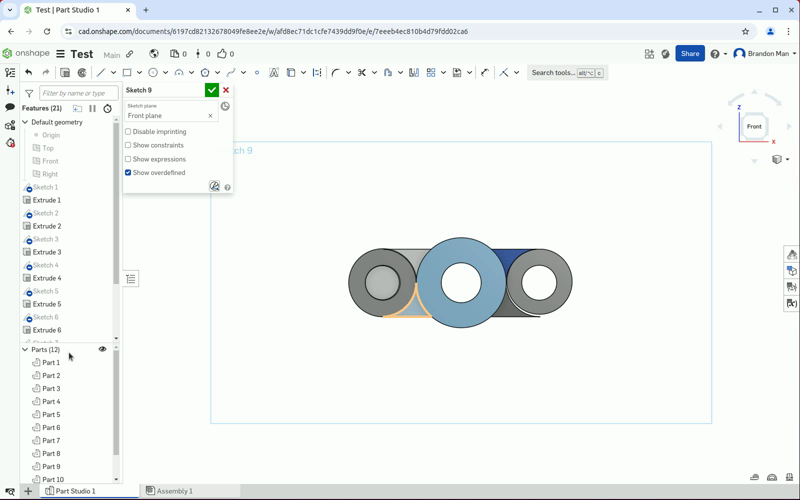
key(y)
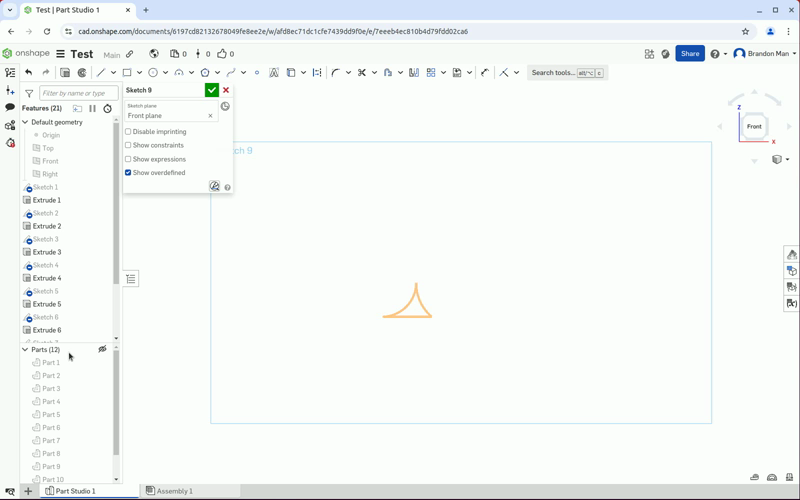
key(c)
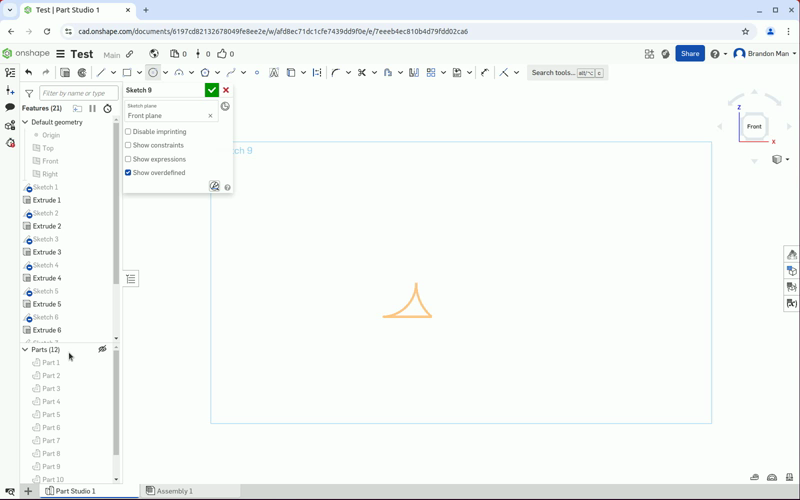
key_down(shift)
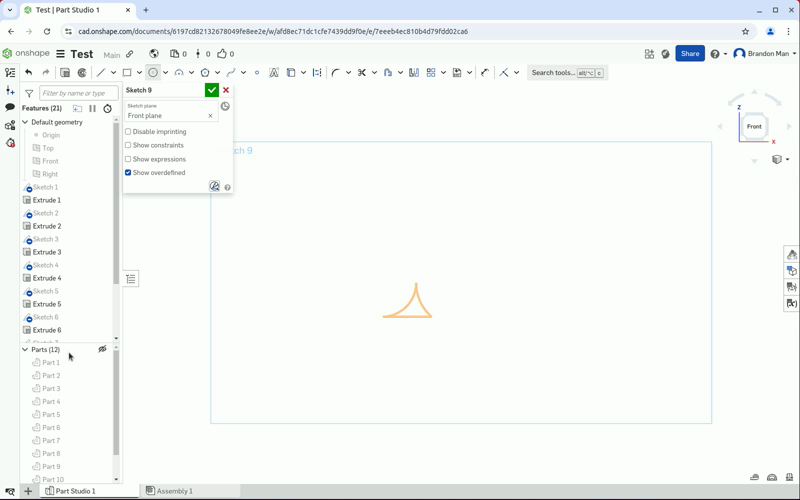
mouse_move(461, 282)
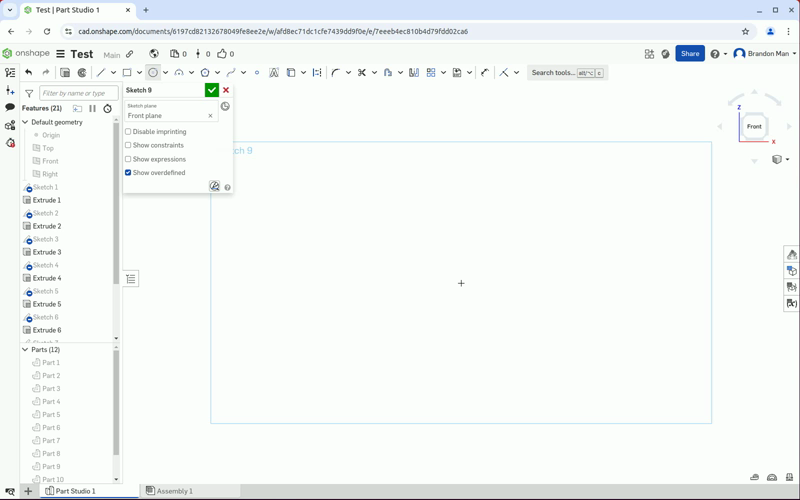
click(461, 282)
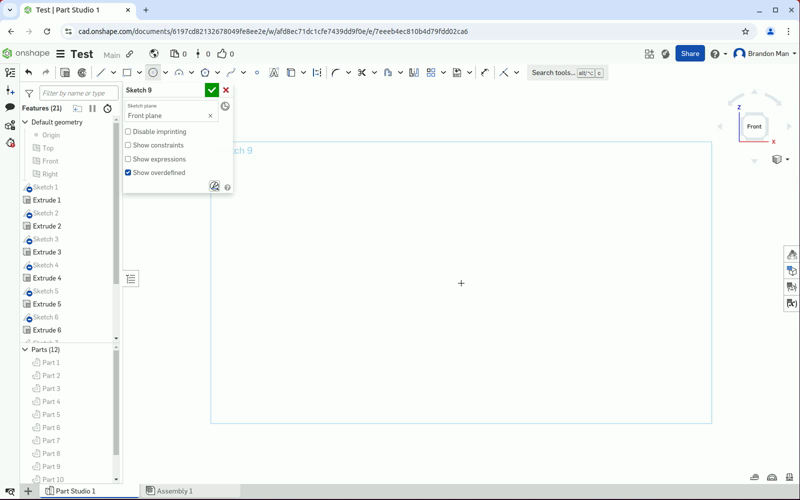
key_up(shift)
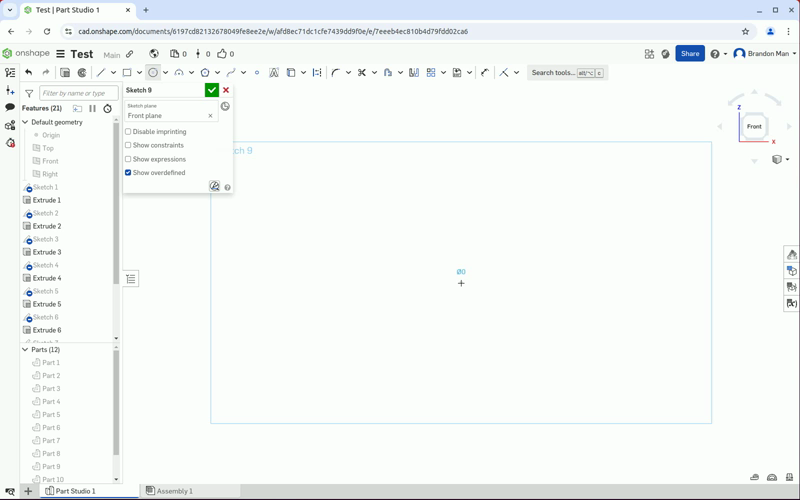
mouse_move(481, 282)
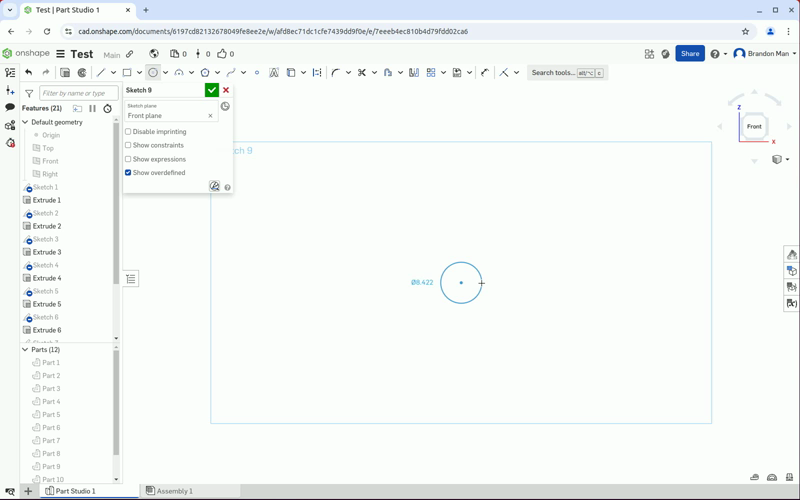
click(481, 282)
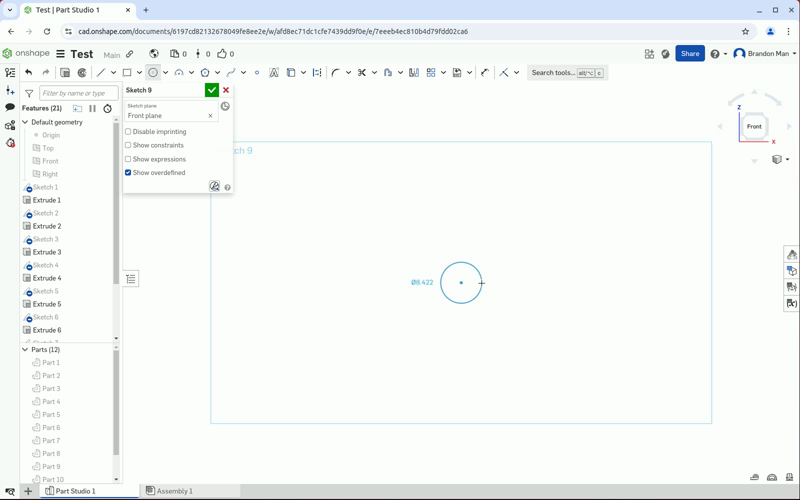
key(esc)
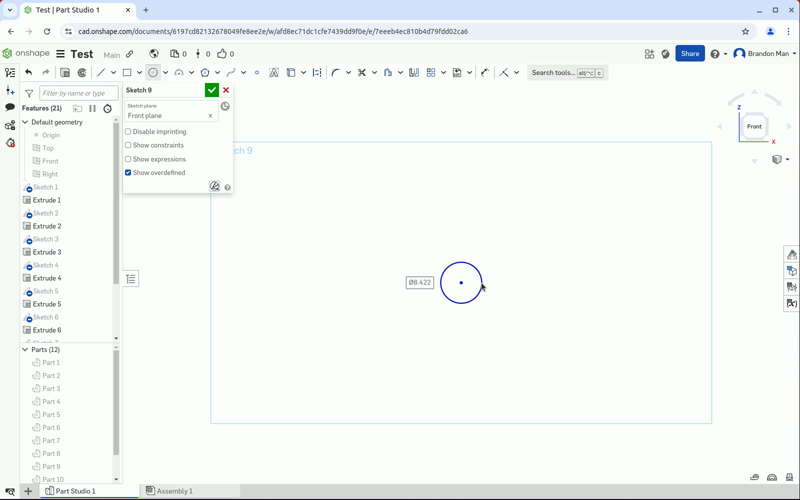
mouse_move(474, 290)
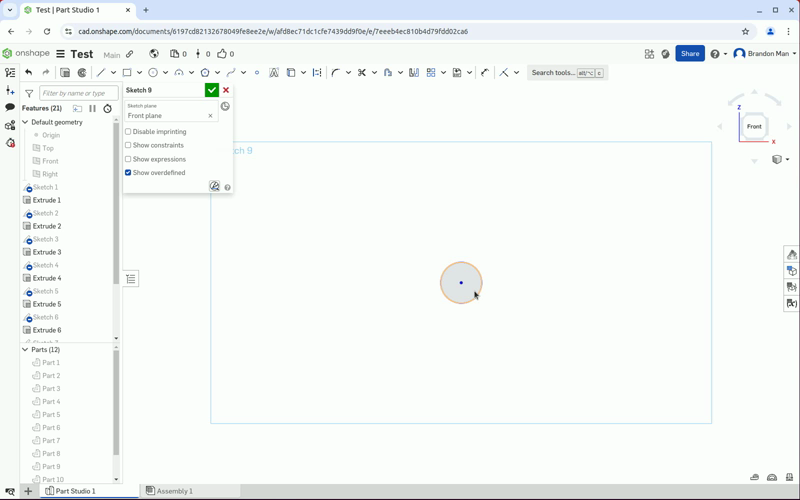
scroll(6)
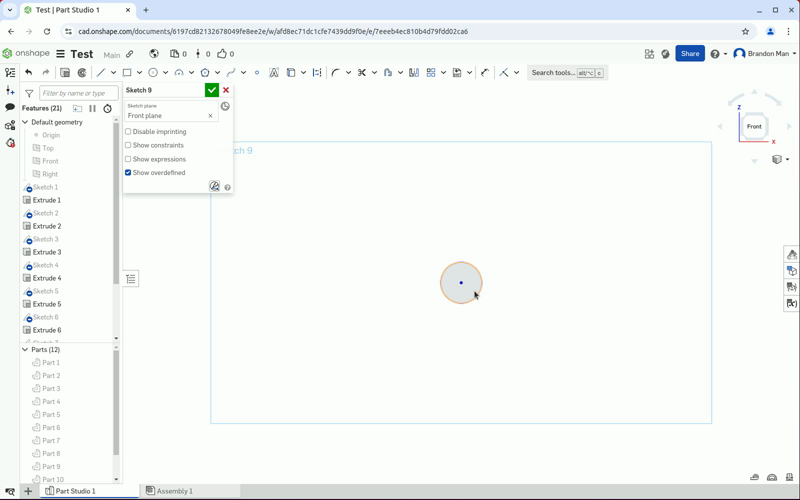
scroll(6)
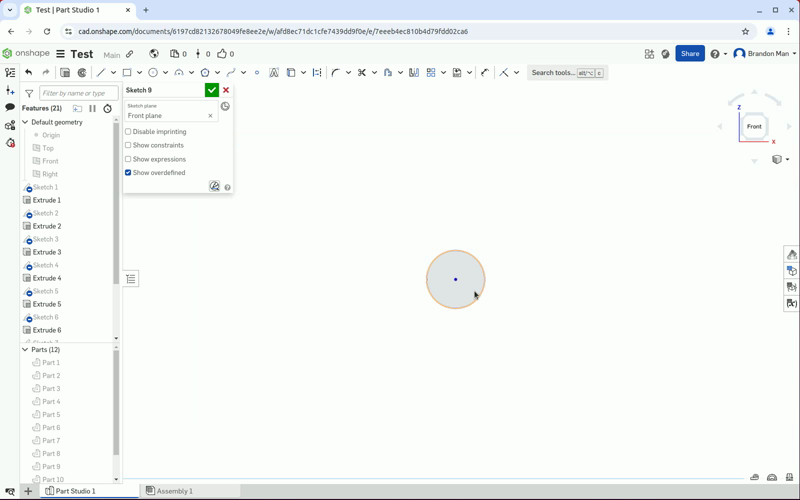
scroll(6)
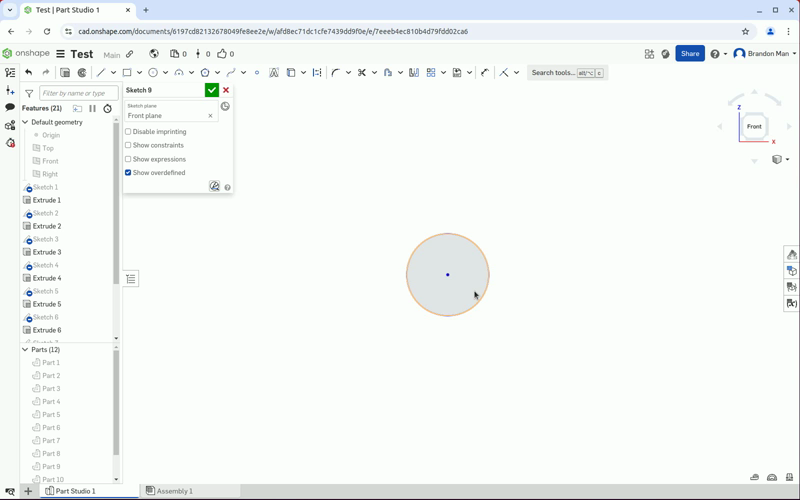
scroll(6)
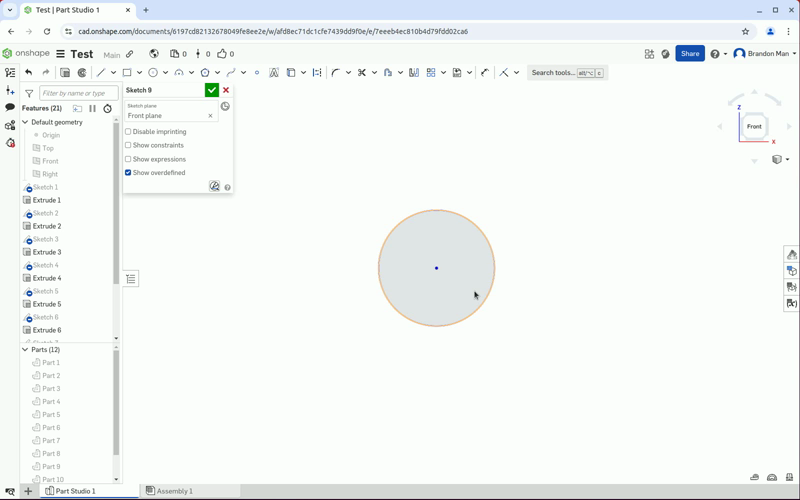
scroll(6)
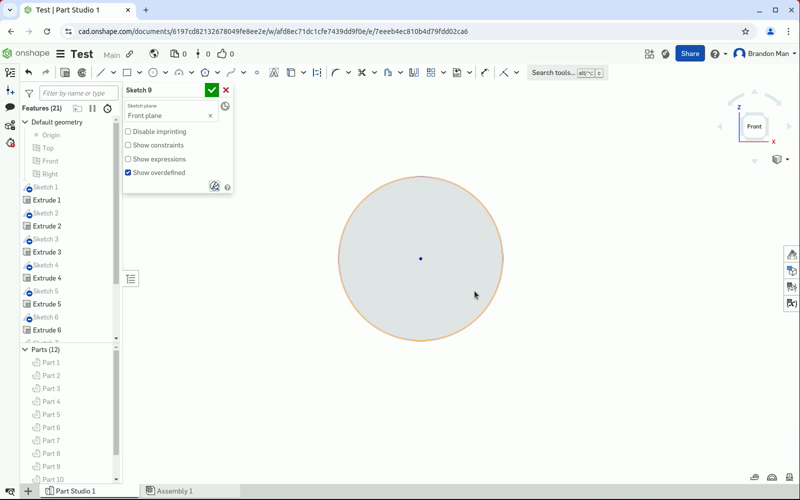
scroll(6)
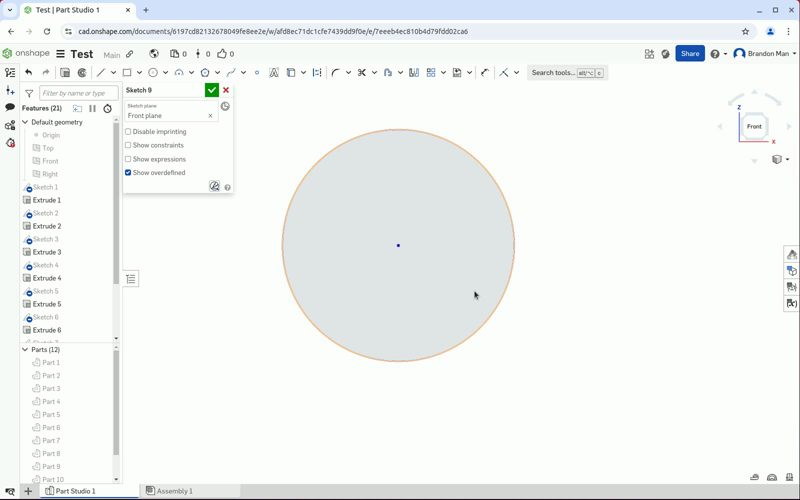
scroll(6)
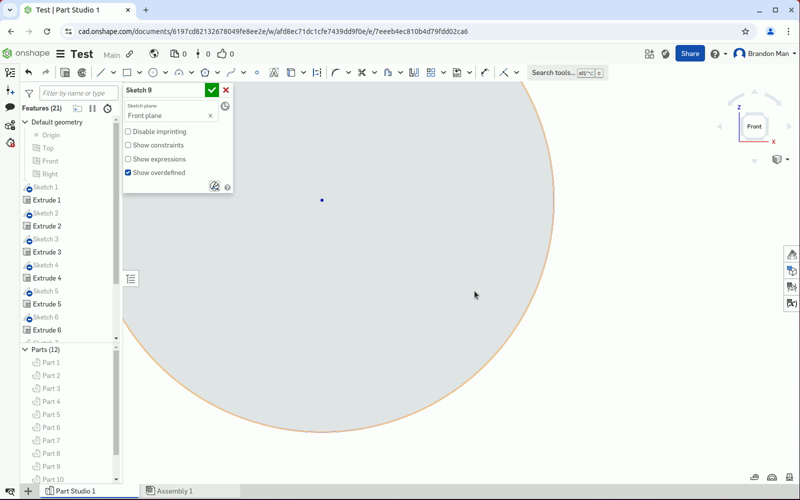
click(474, 290)
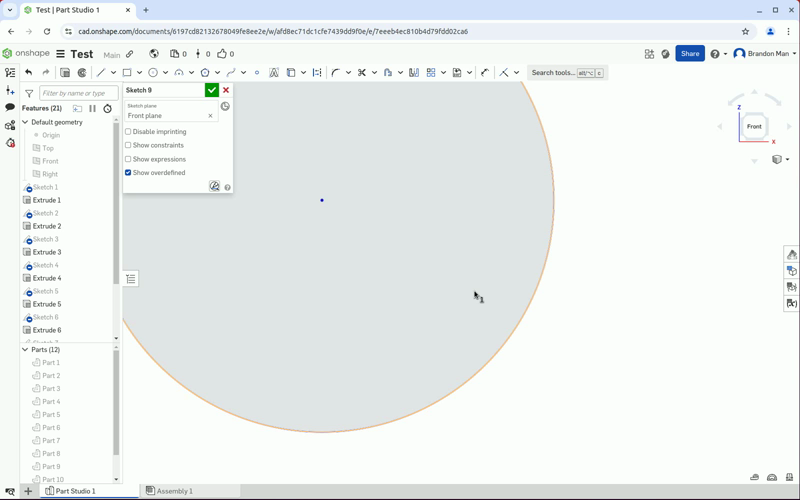
scroll(-6)
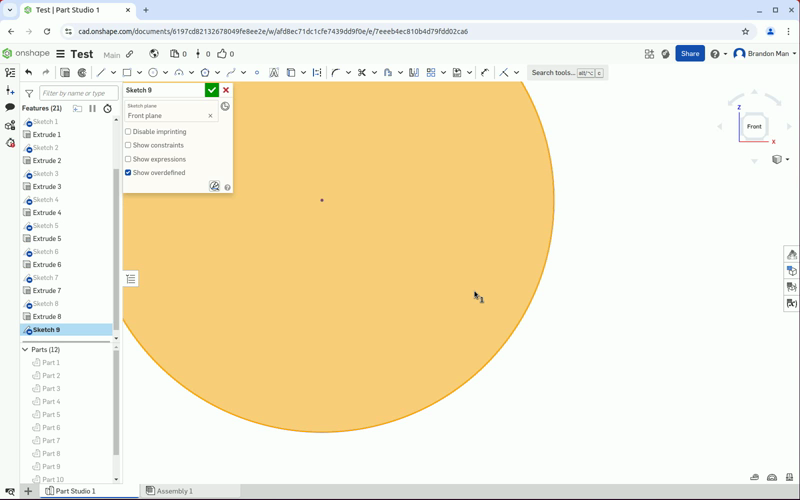
scroll(-6)
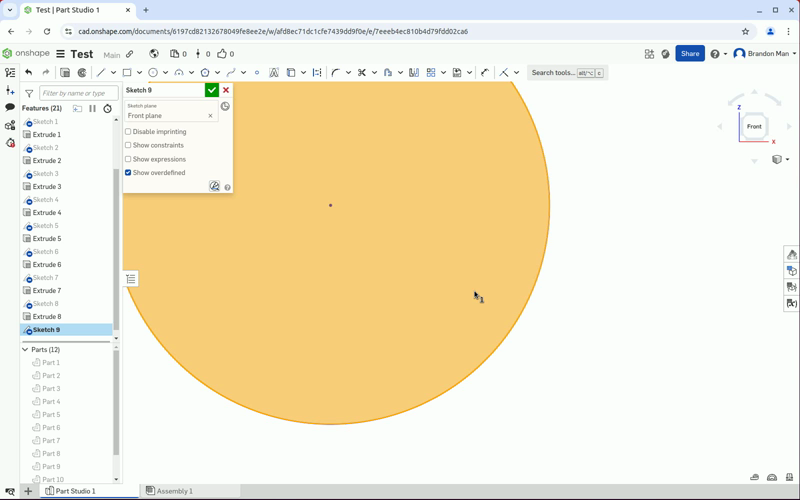
scroll(-6)
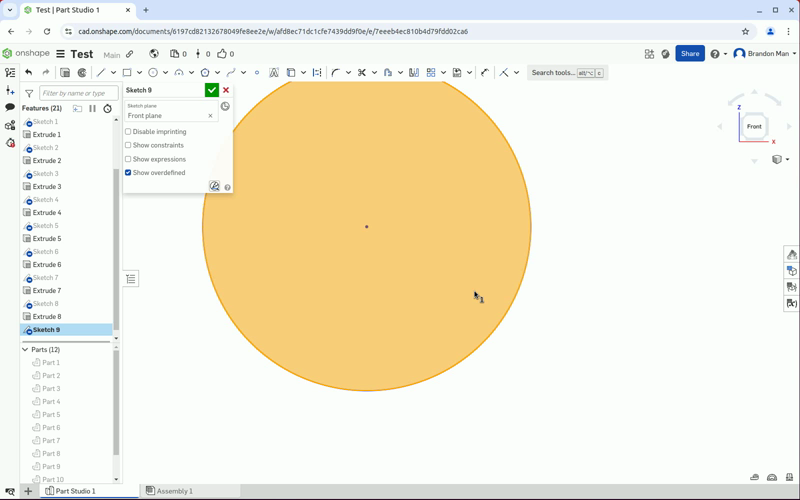
scroll(-6)
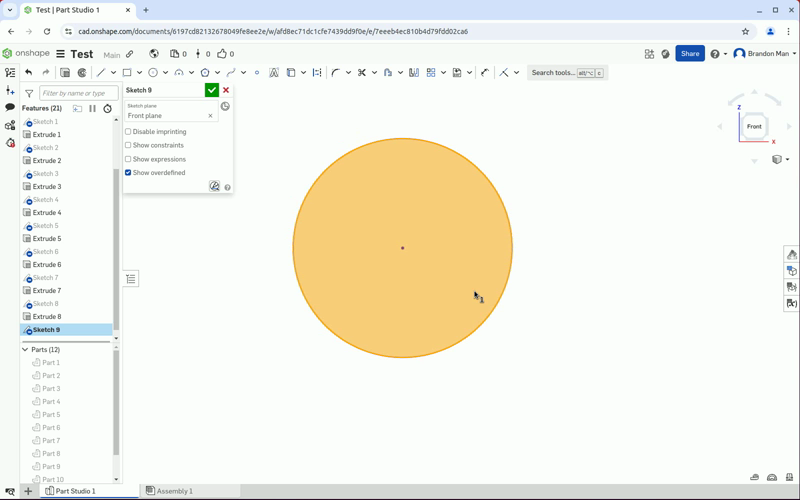
scroll(-6)
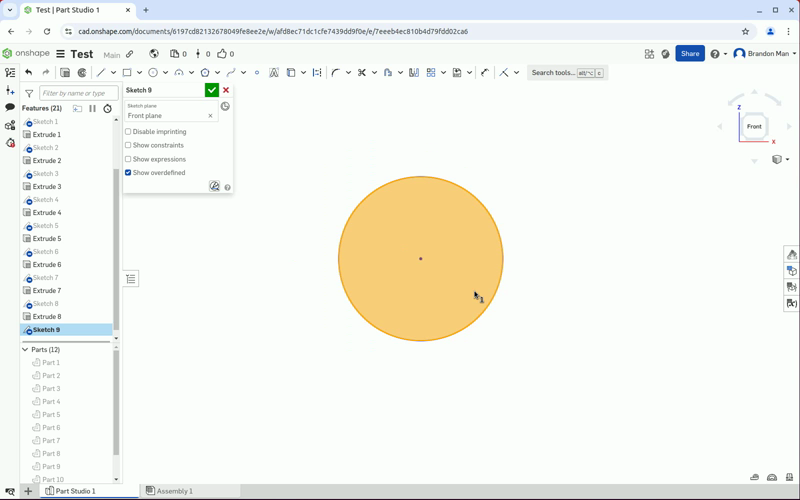
scroll(-6)
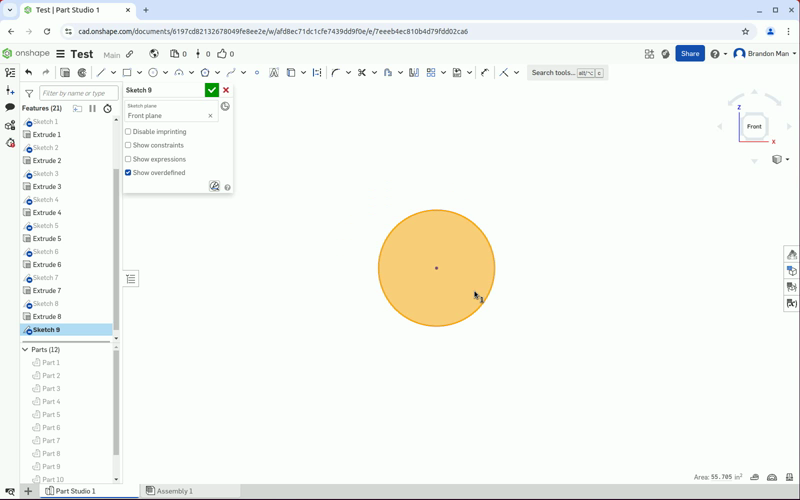
scroll(-6)
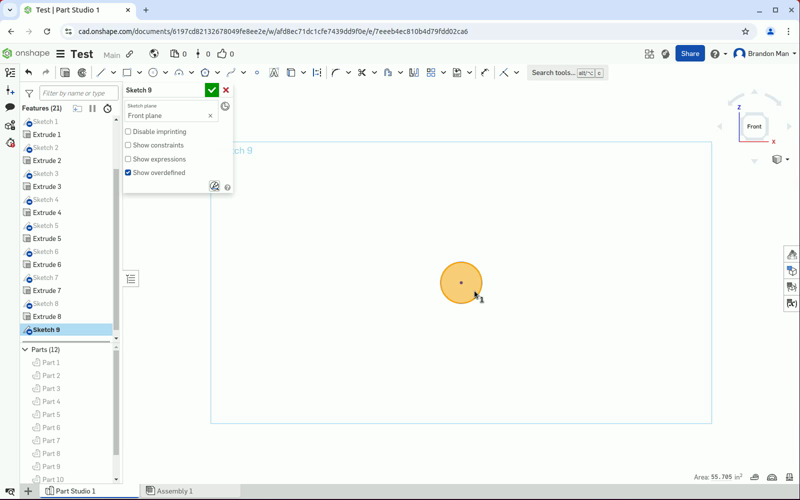
mouse_move(69, 352)
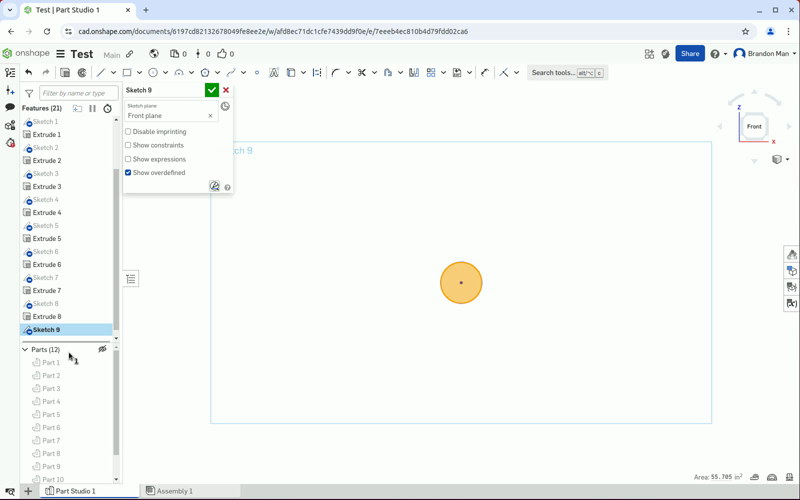
key(shift+y)
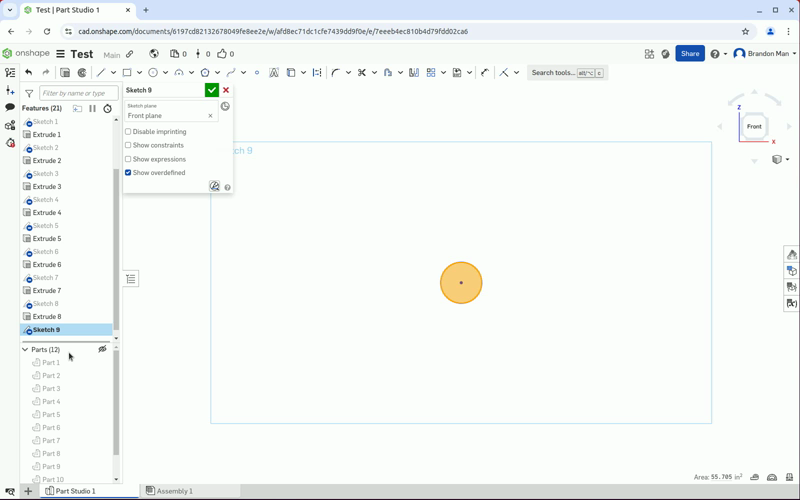
key(shift+e)
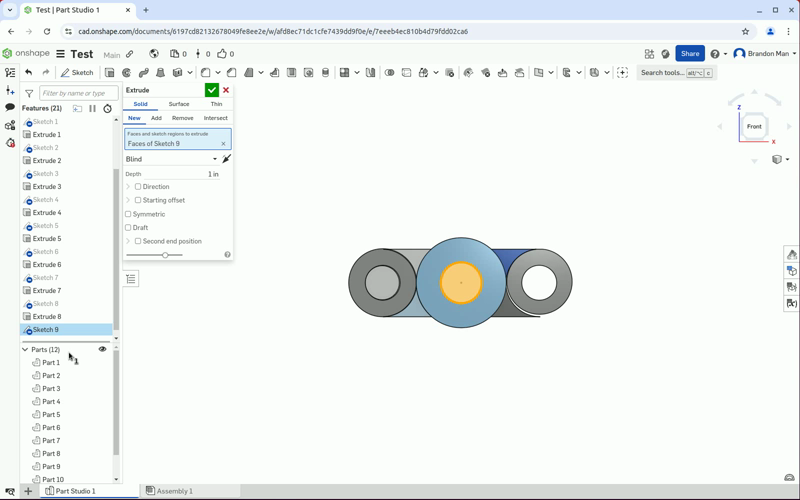
mouse_move(143, 106)
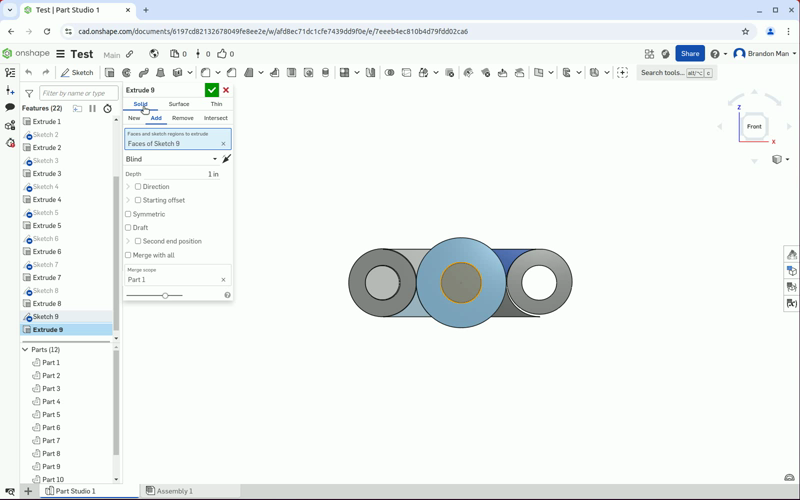
click(143, 106)
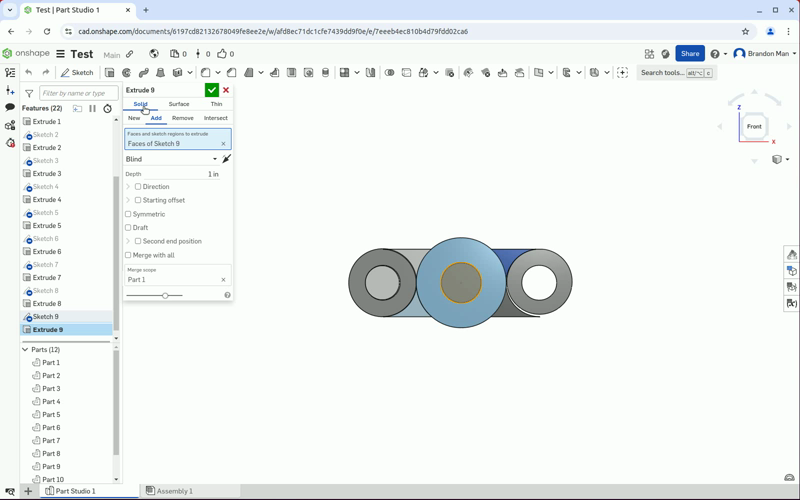
mouse_move(137, 120)
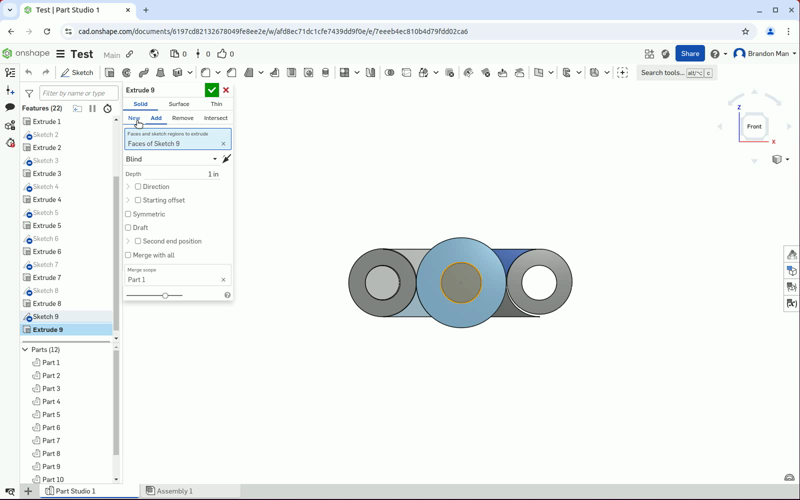
click(137, 120)
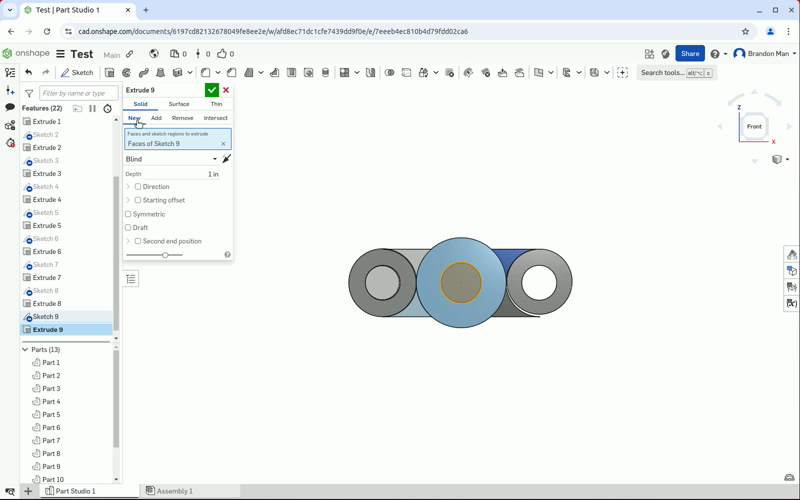
key(tab, 4)
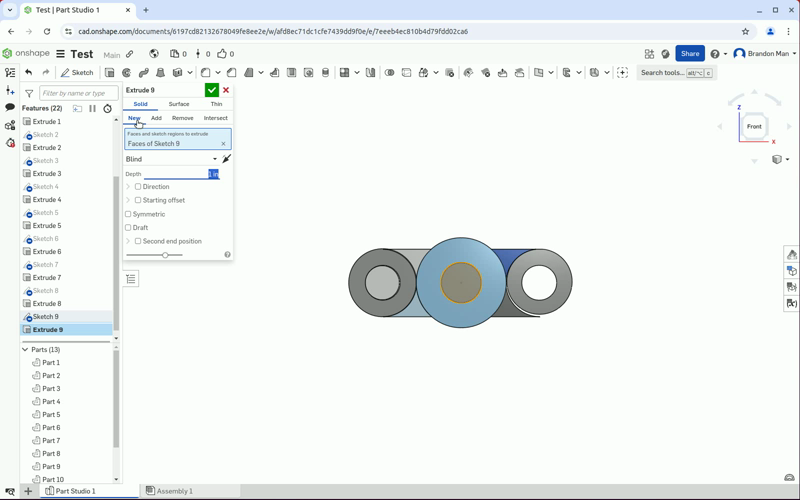
text(-0.241)
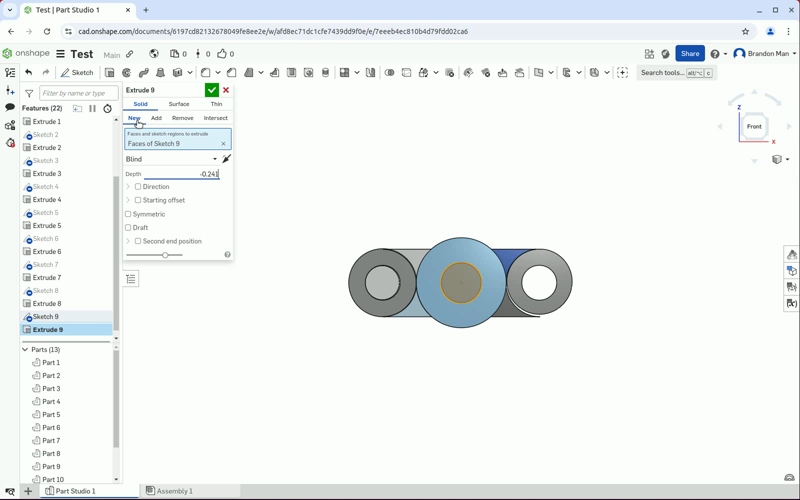
key(enter)
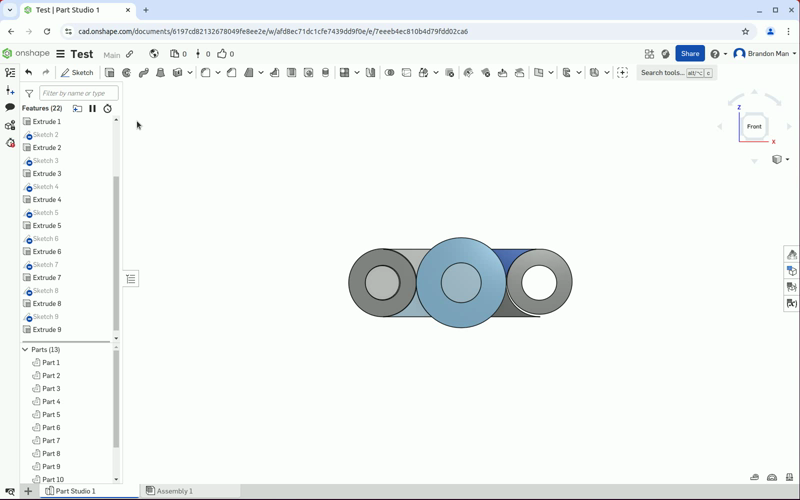
key(shift+h)
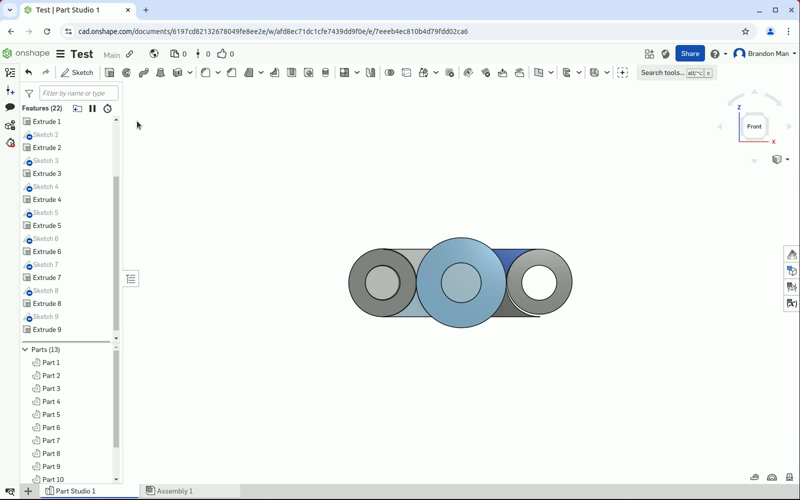
key(shift+h)
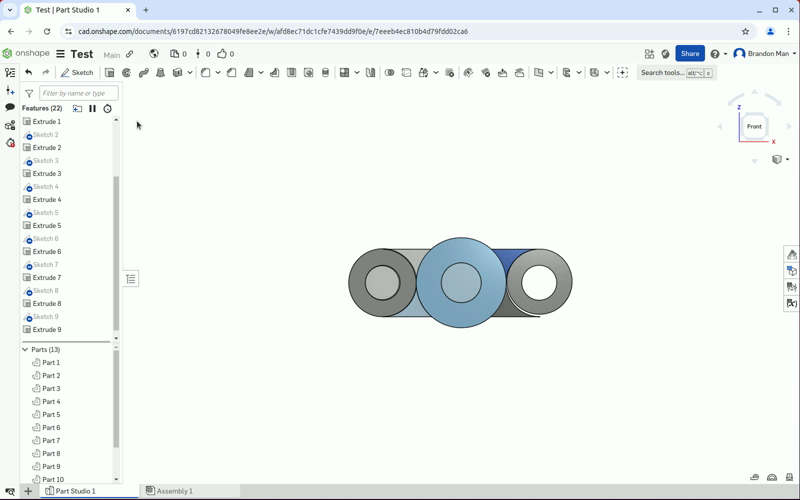
mouse_move(69, 111)
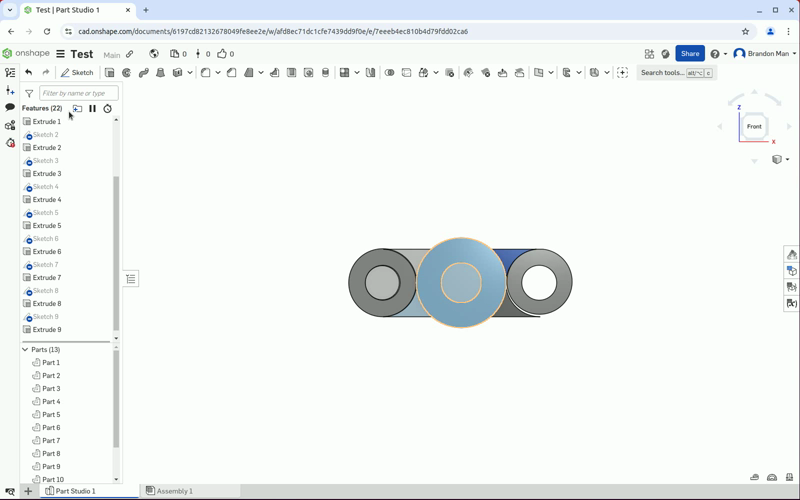
click(69, 111)
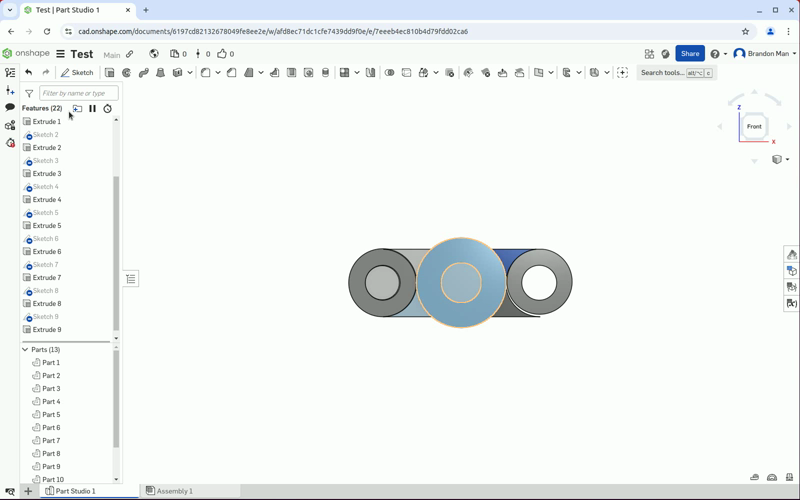
key(shift+s)
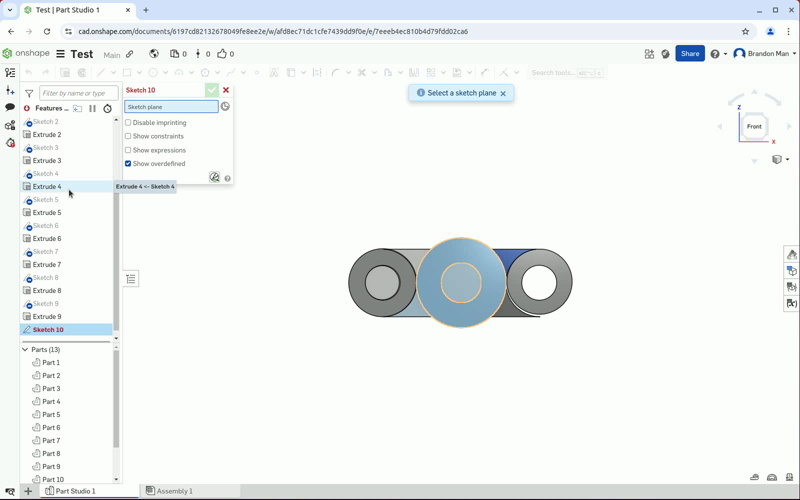
scroll(3)
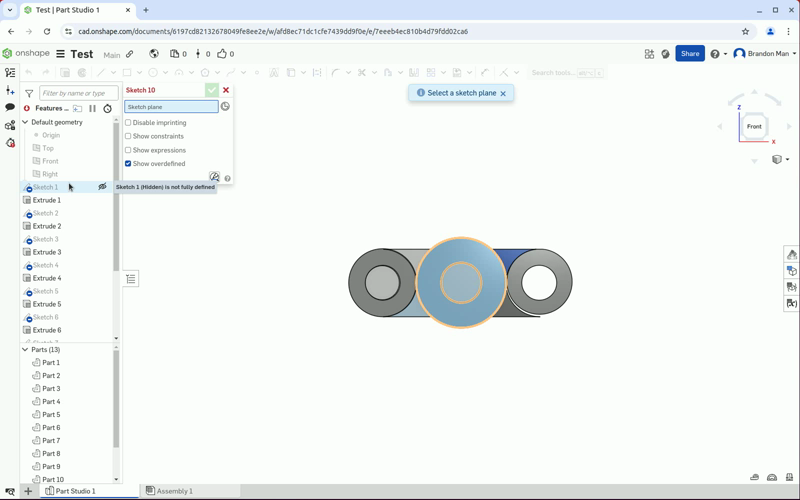
mouse_move(69, 163)
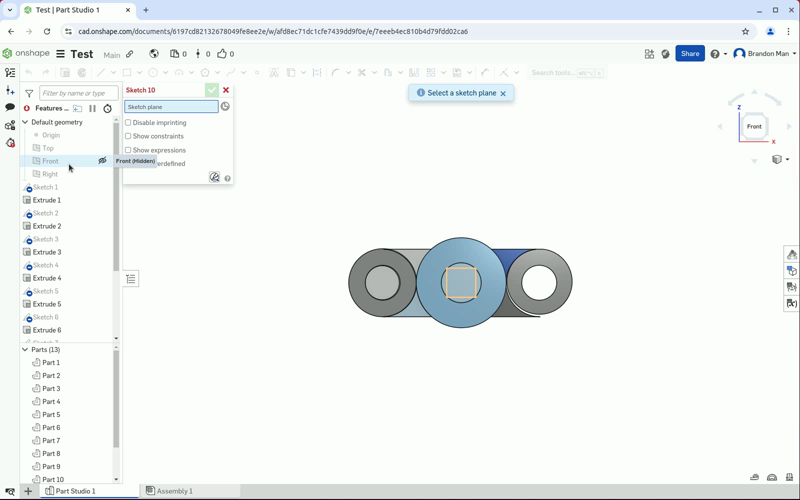
click(69, 163)
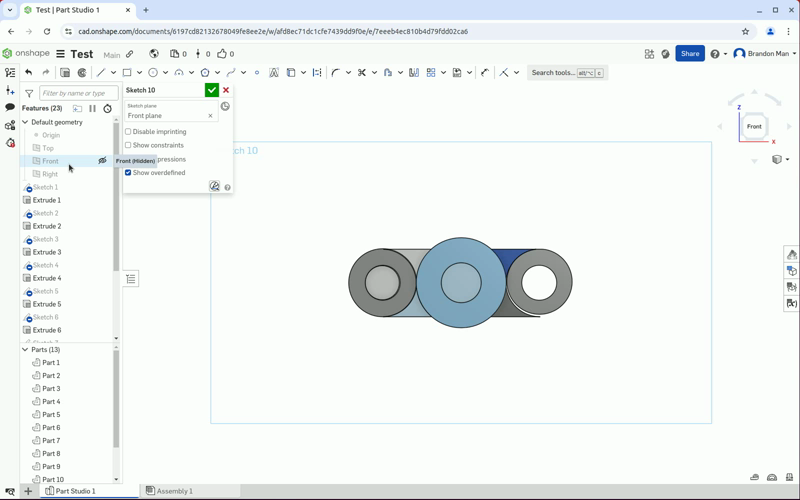
mouse_move(69, 352)
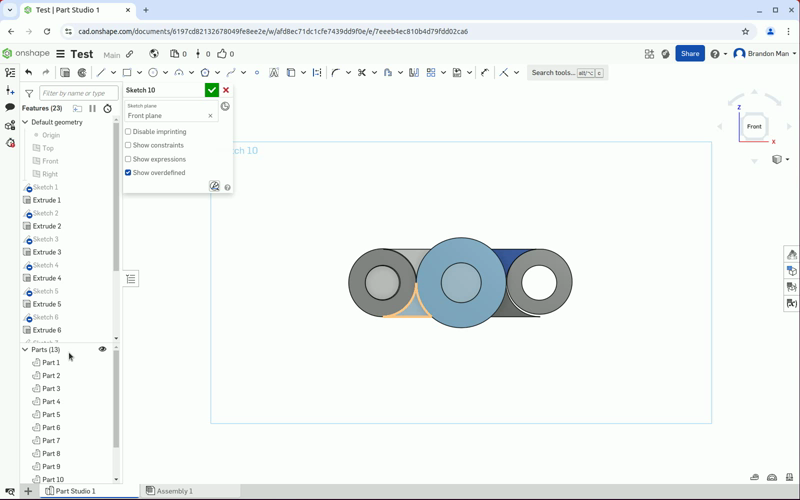
key(y)
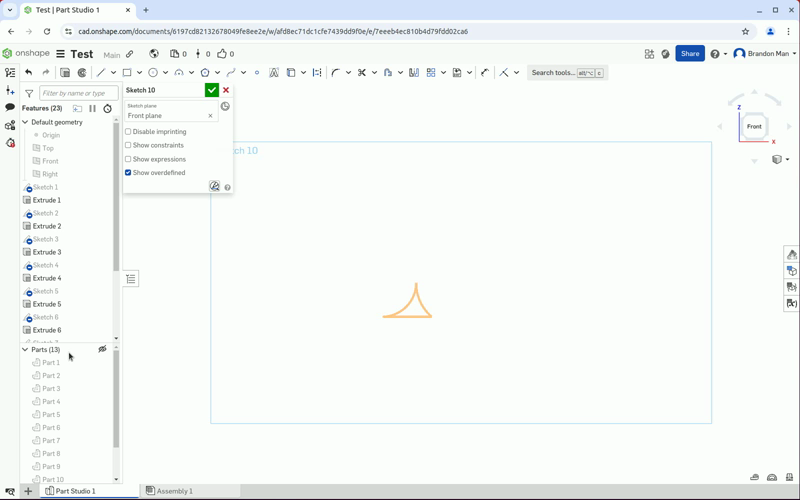
key(c)
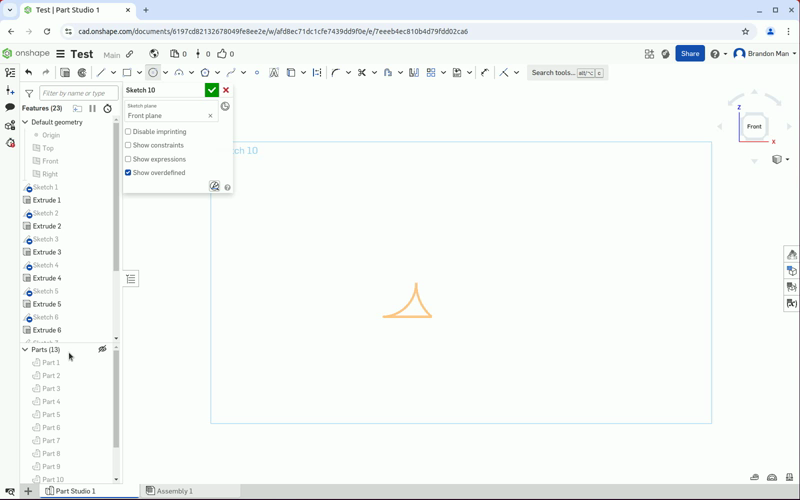
key_down(shift)
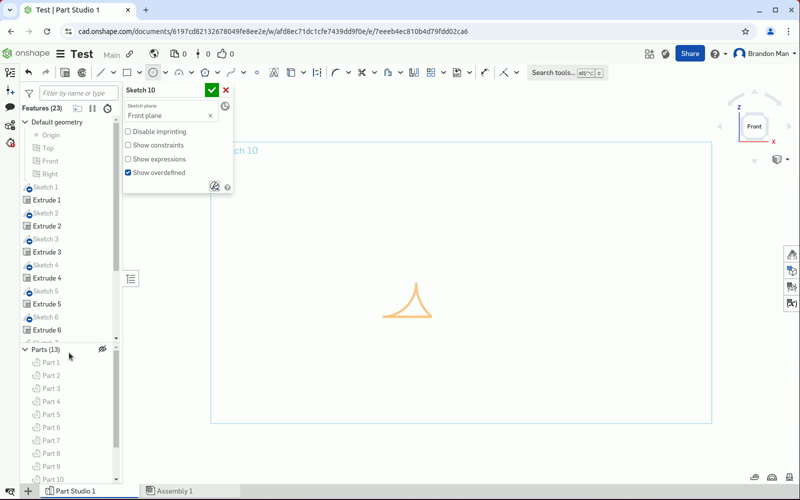
mouse_move(540, 282)
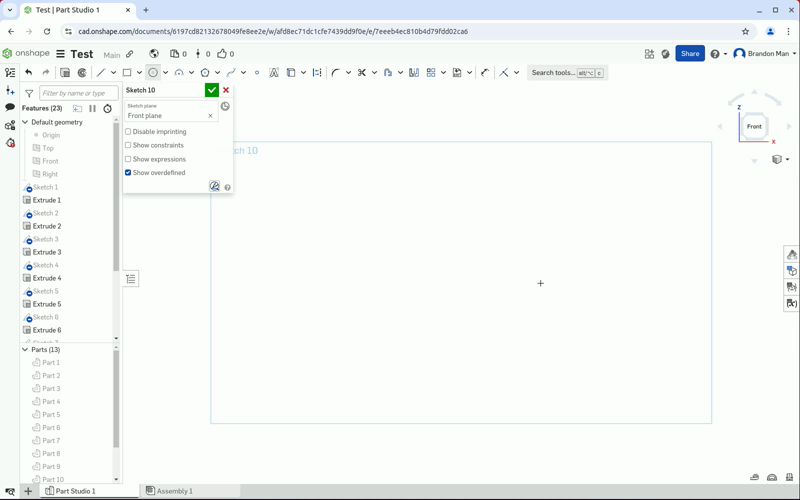
click(540, 282)
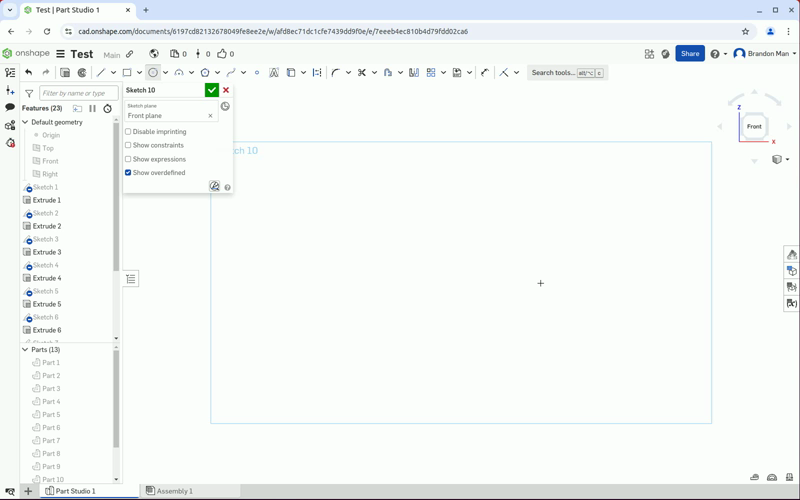
key_up(shift)
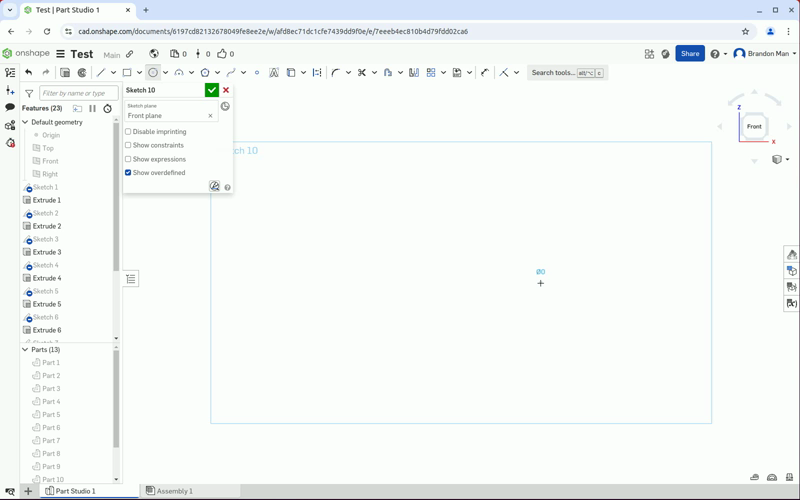
mouse_move(557, 282)
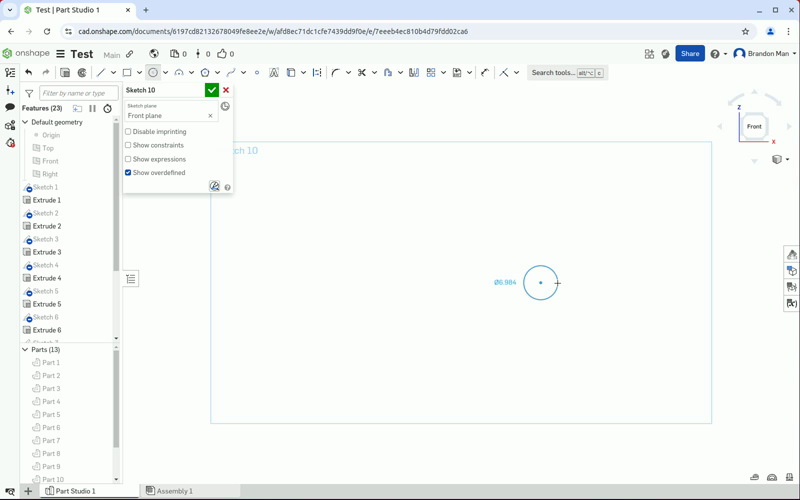
click(557, 282)
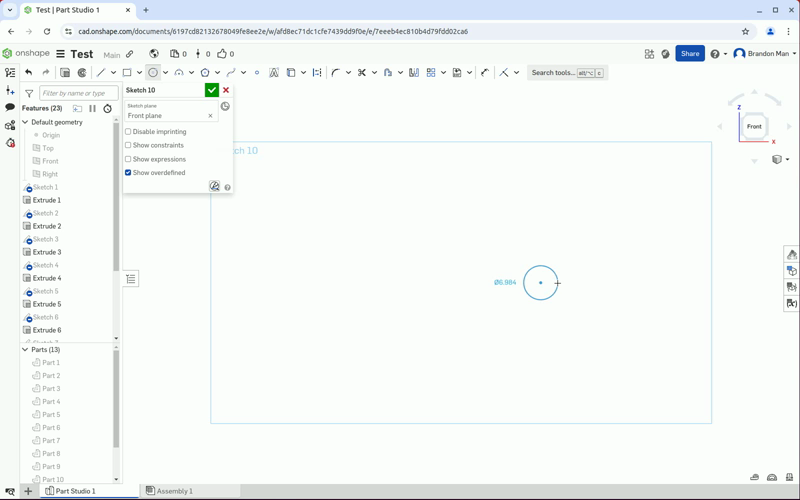
key(esc)
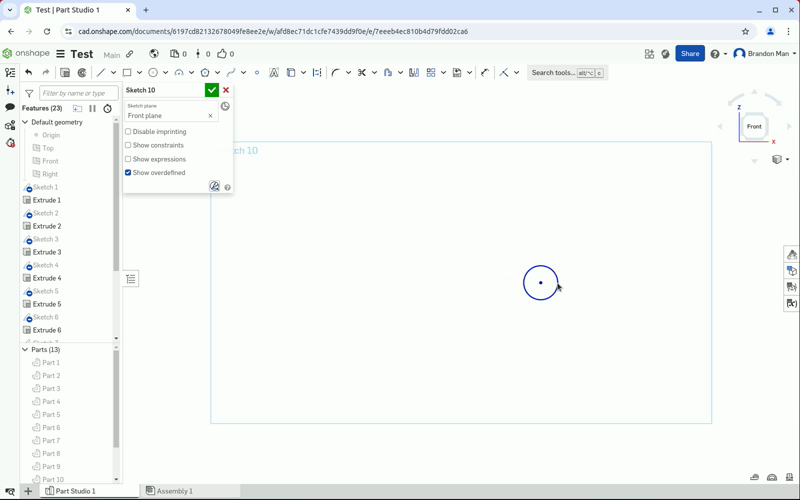
mouse_move(530, 277)
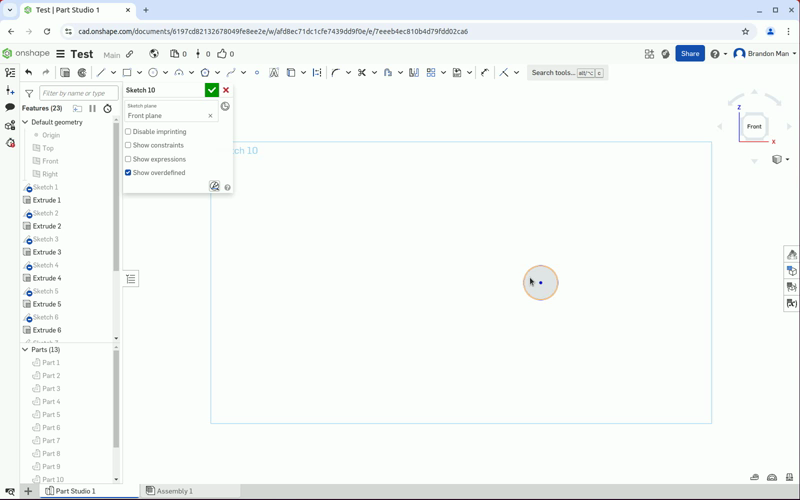
scroll(6)
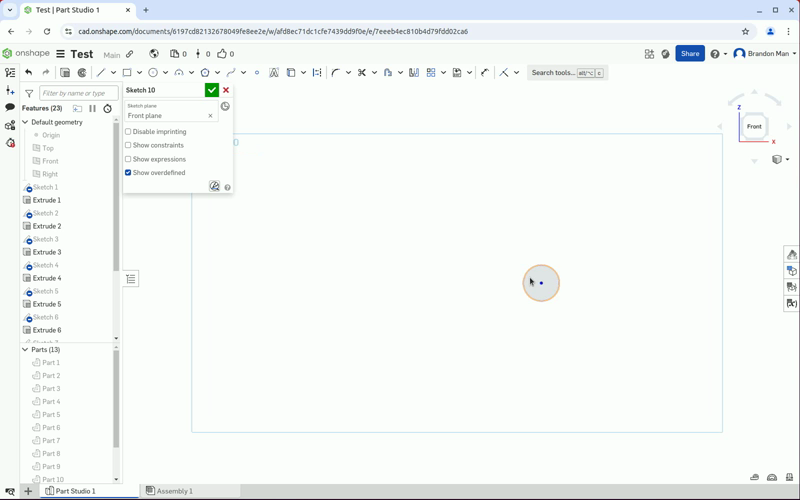
scroll(6)
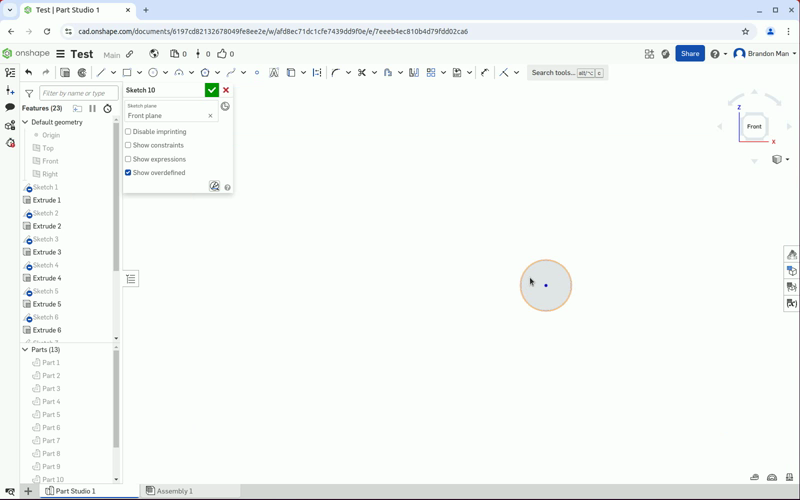
scroll(6)
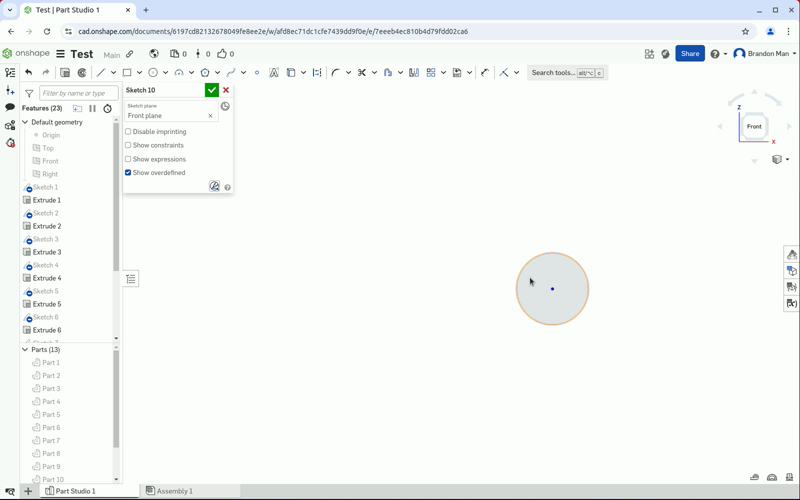
scroll(6)
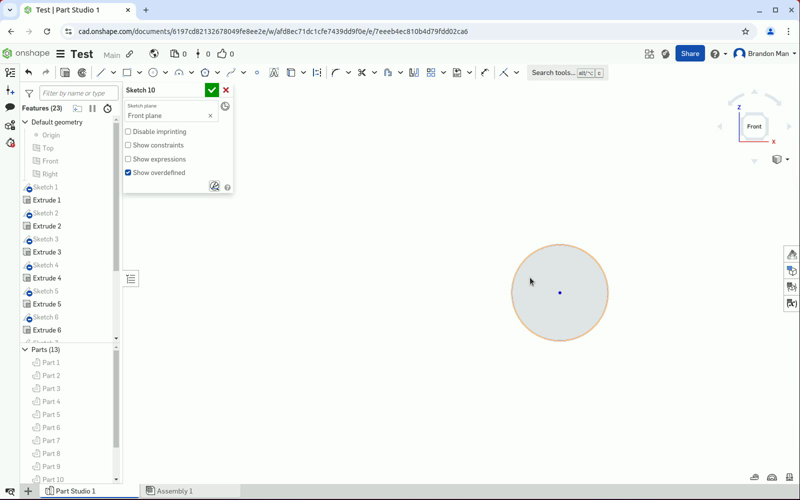
scroll(6)
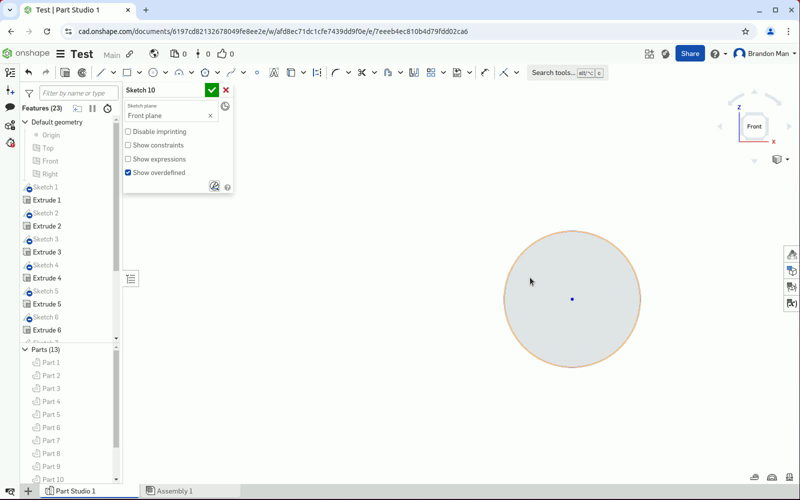
scroll(6)
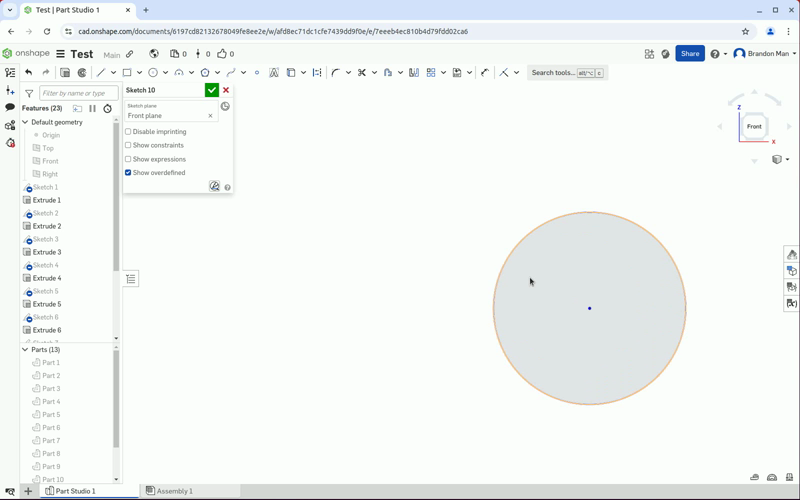
scroll(6)
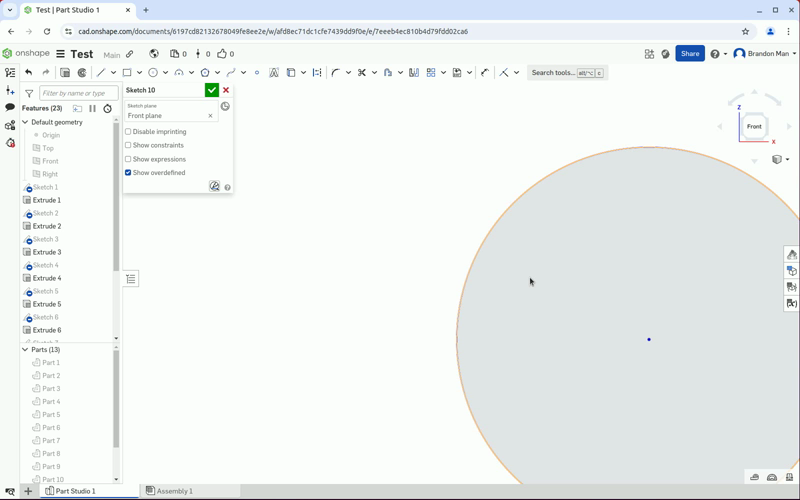
click(530, 277)
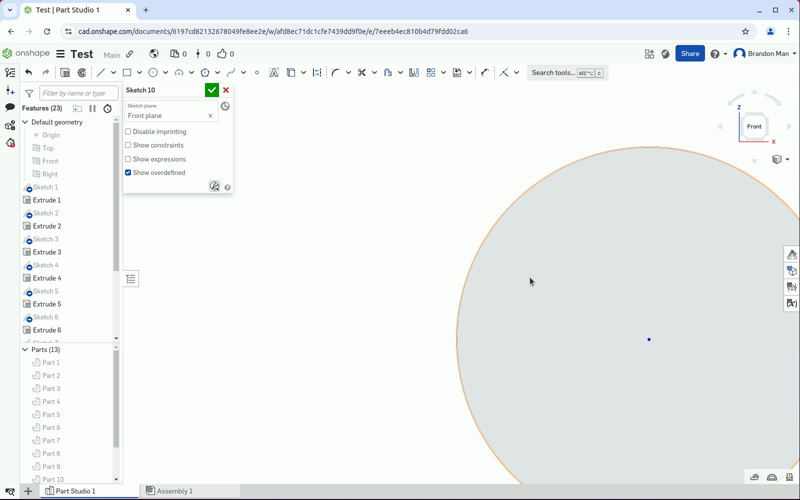
scroll(-6)
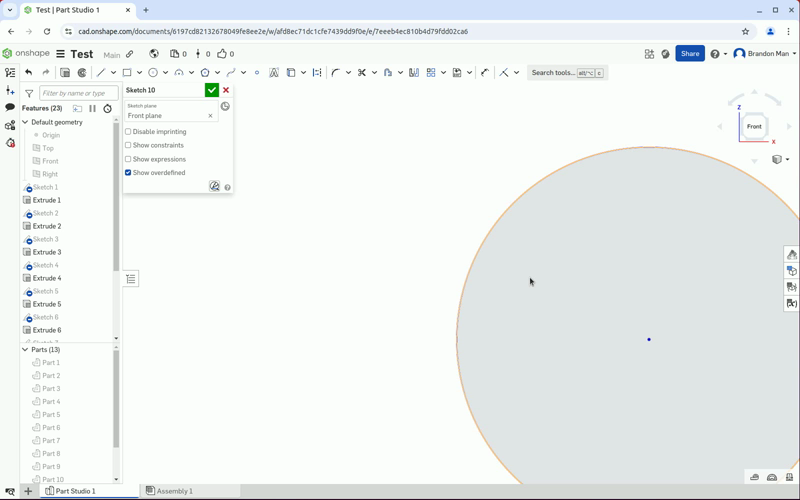
scroll(-6)
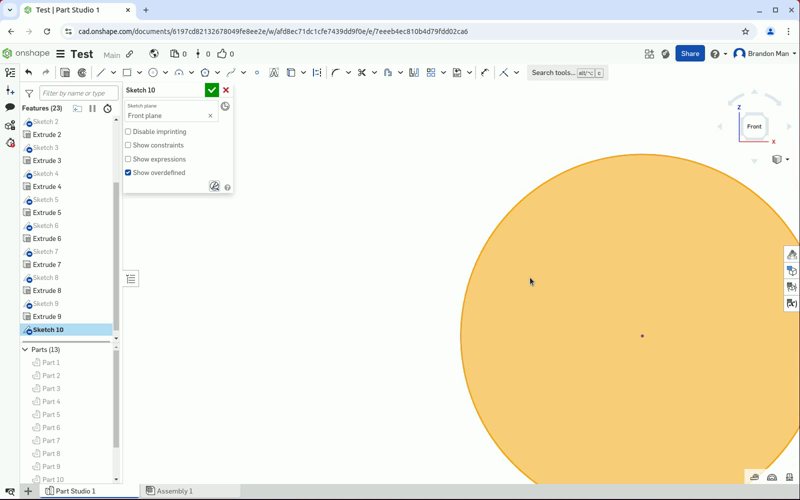
scroll(-6)
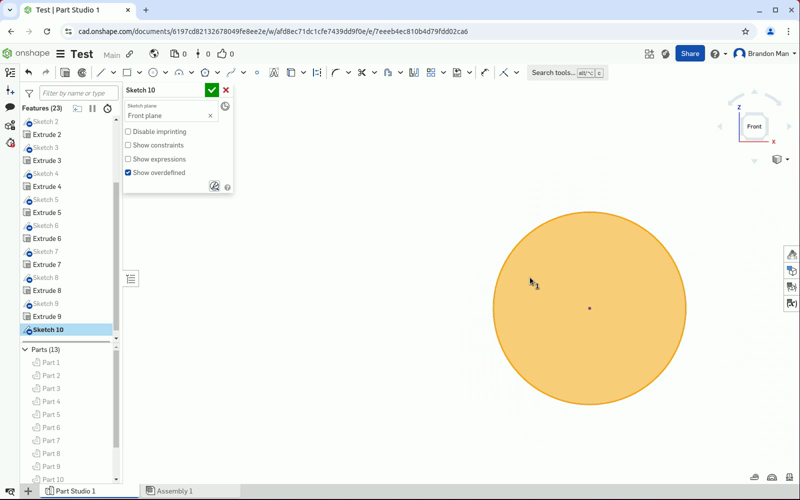
scroll(-6)
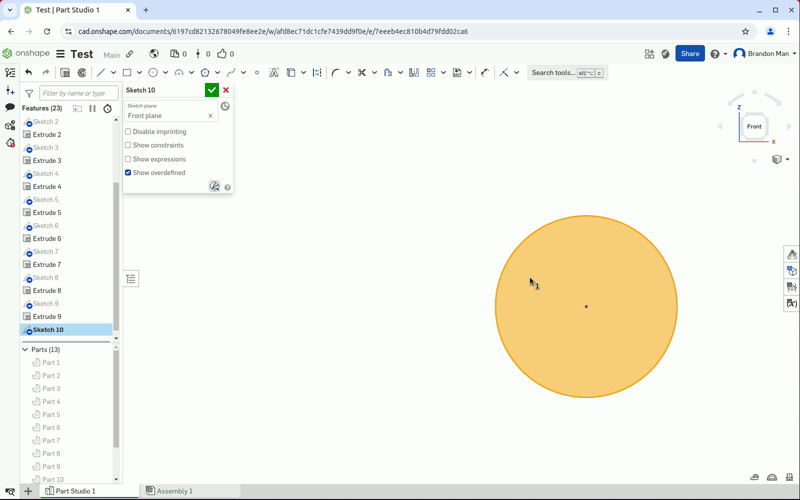
scroll(-6)
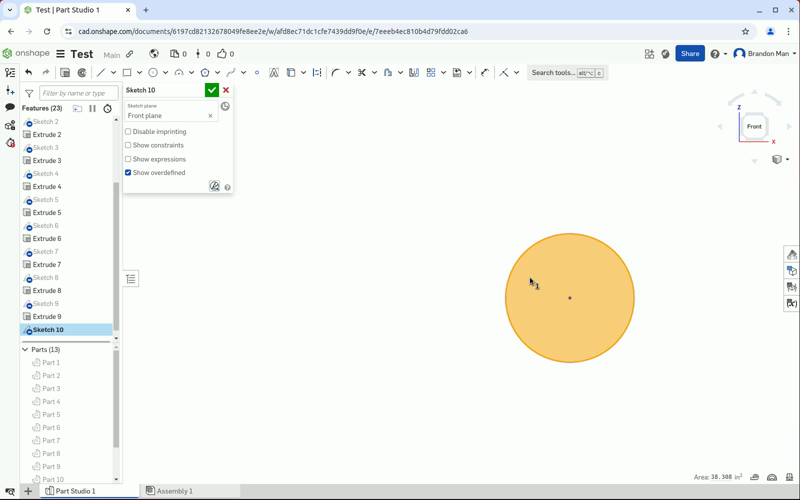
scroll(-6)
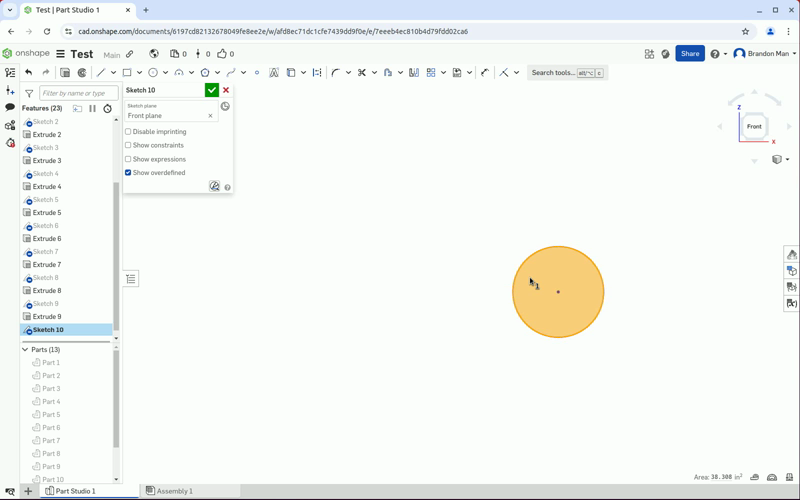
scroll(-6)
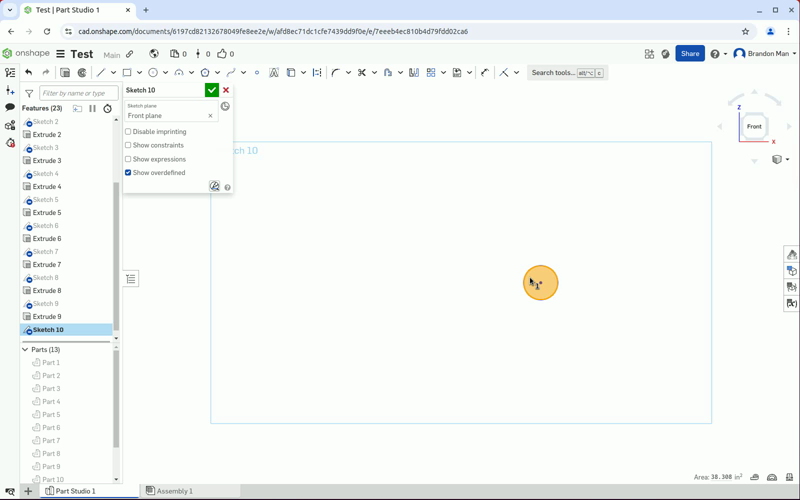
mouse_move(69, 352)
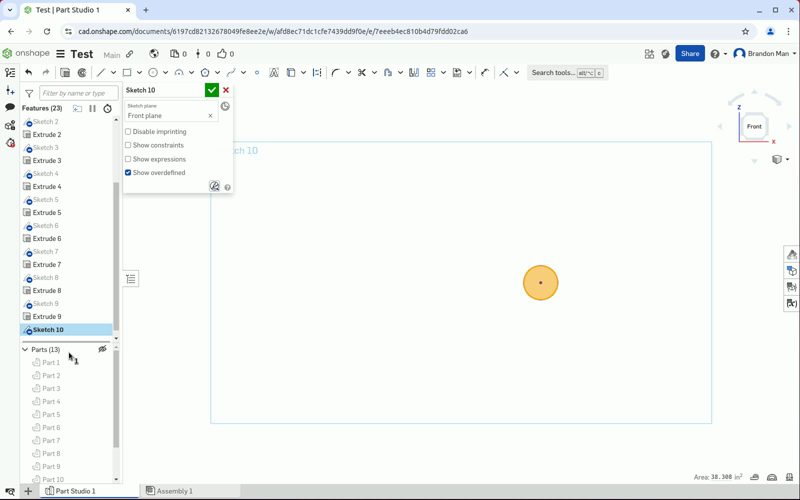
key(shift+y)
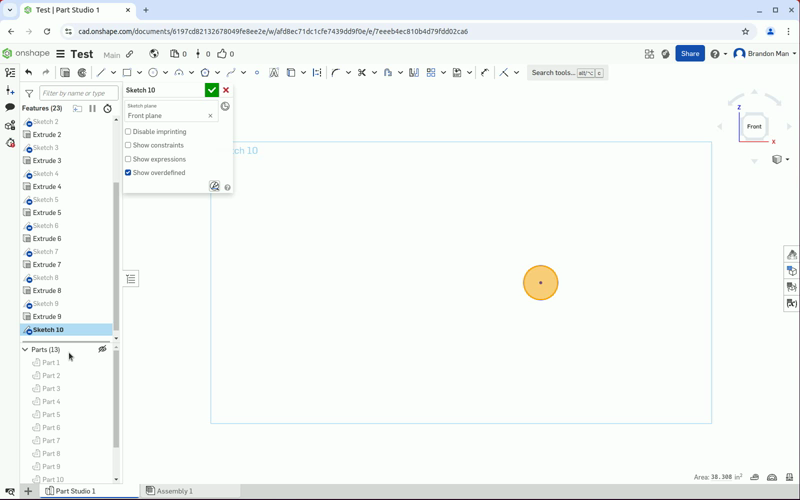
key(shift+e)
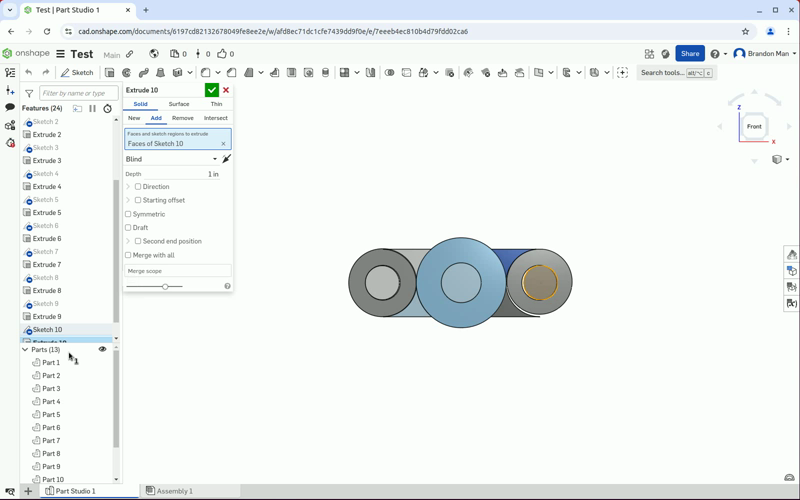
mouse_move(143, 106)
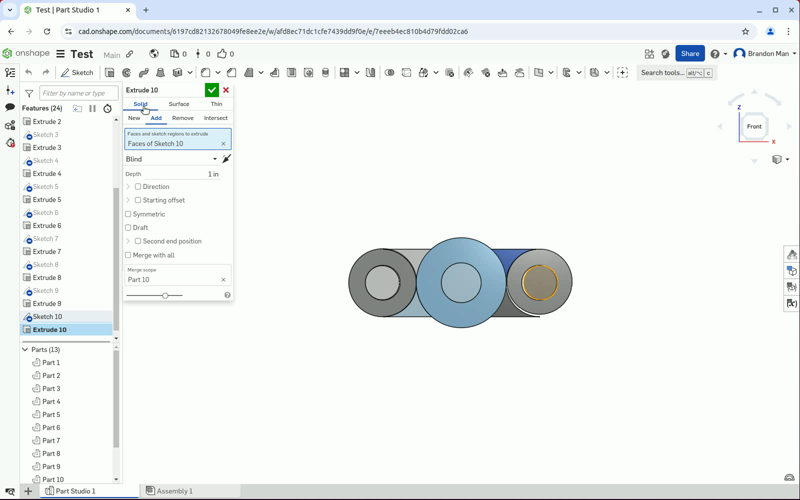
click(143, 106)
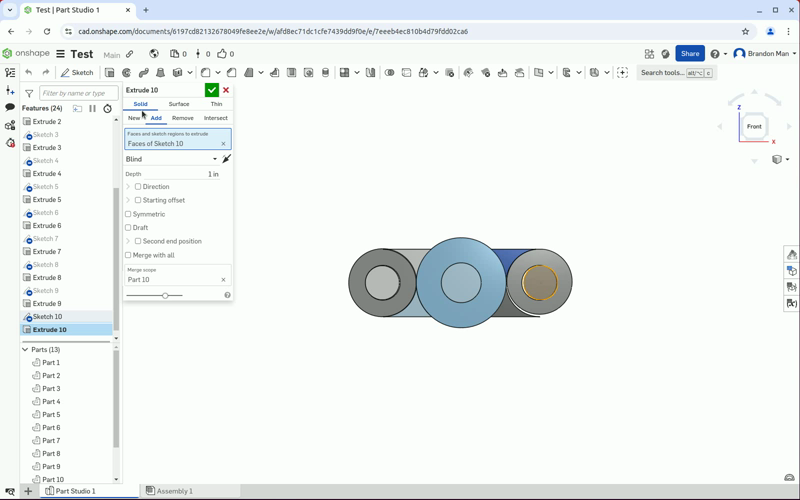
mouse_move(137, 120)
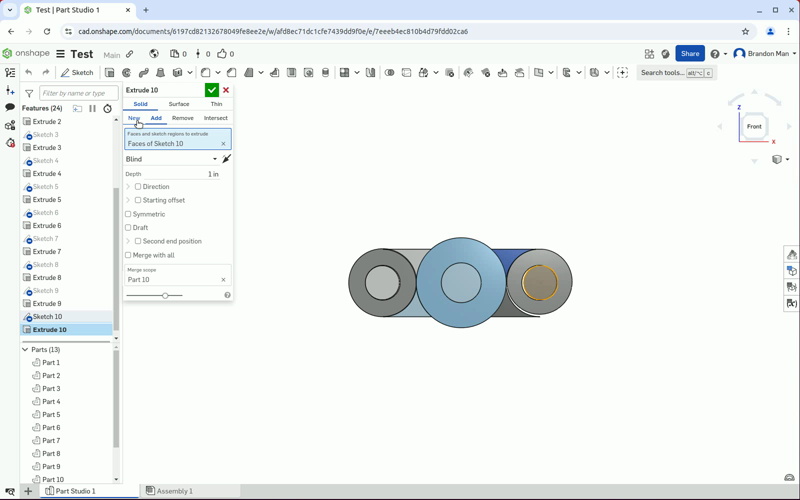
click(137, 120)
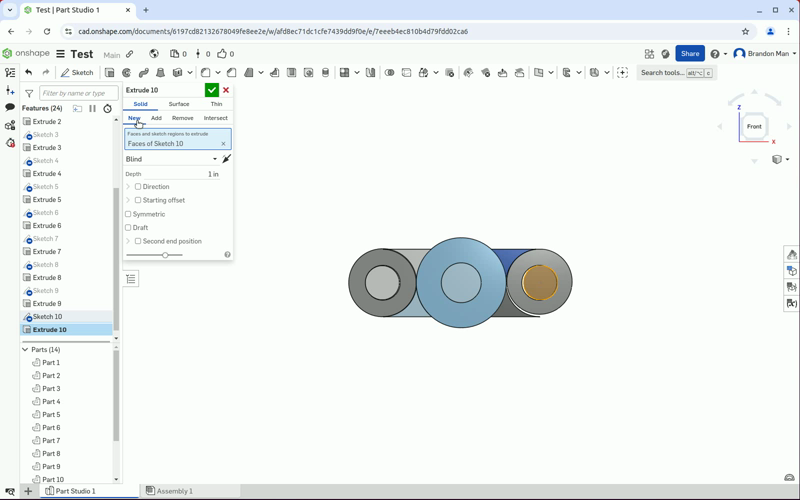
key(tab, 4)
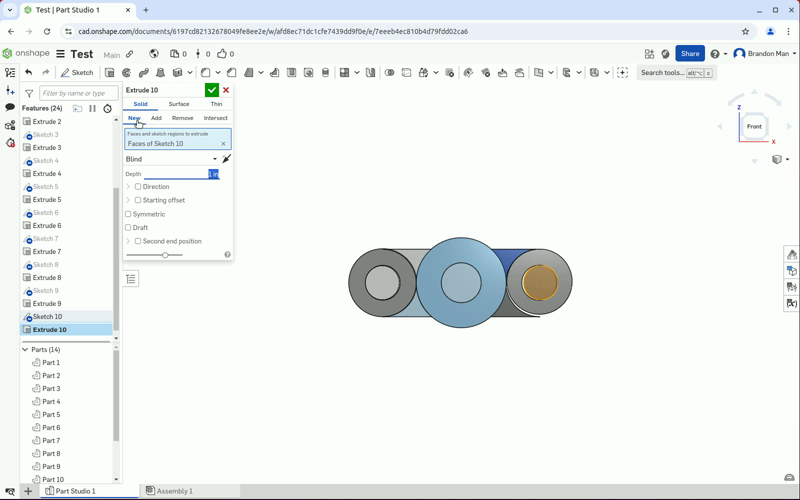
text(-0.241)
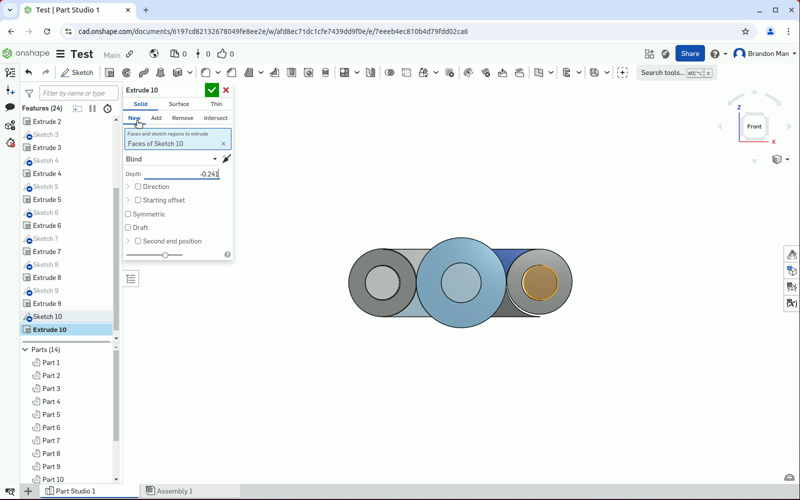
key(enter)
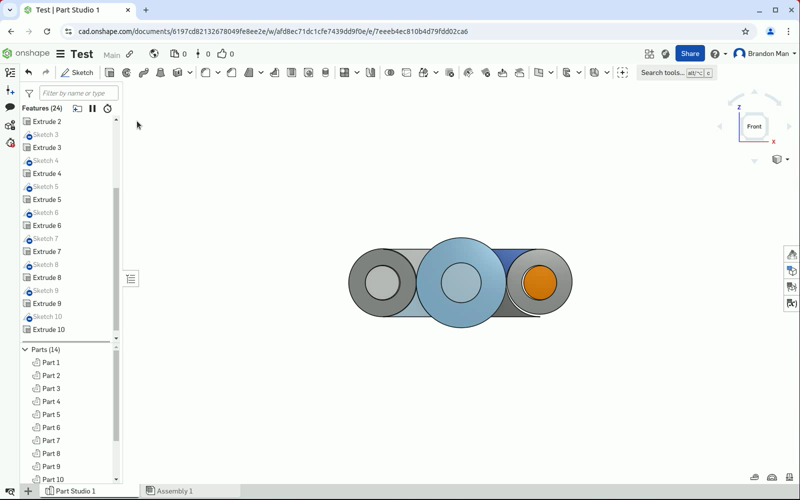
key(shift+h)
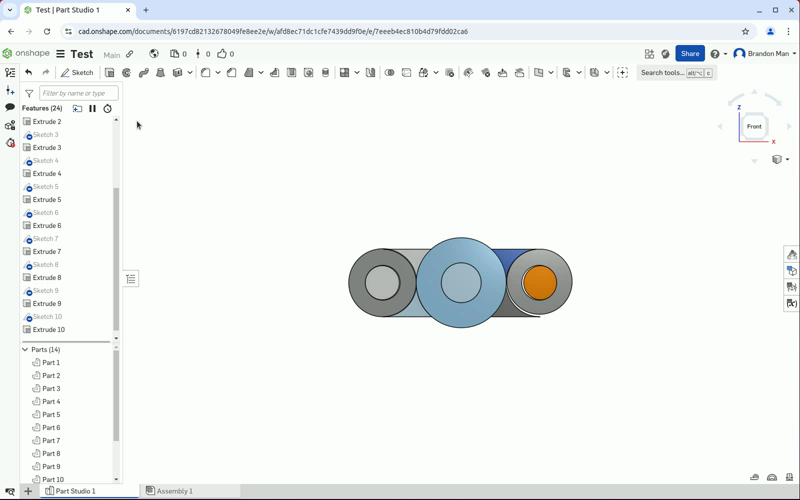
key(shift+h)
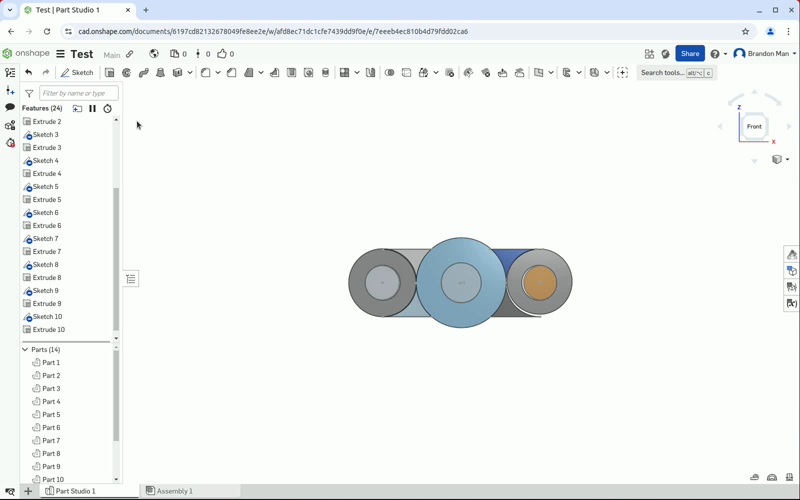
key(shift+7)
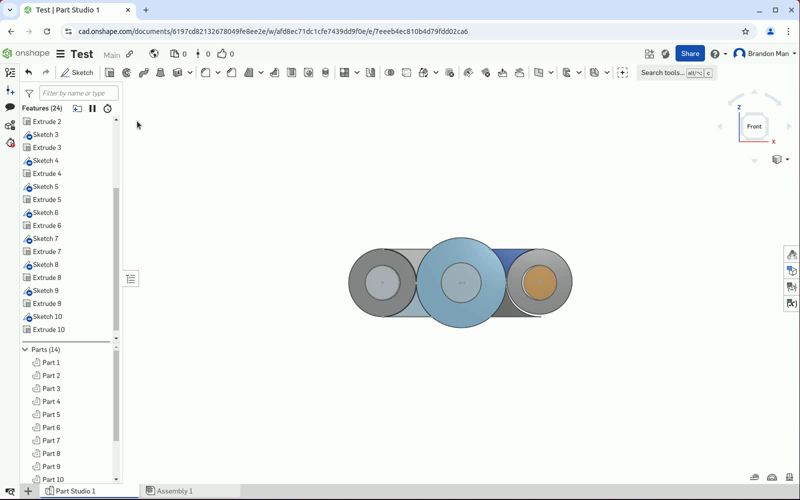
key(left, 2)
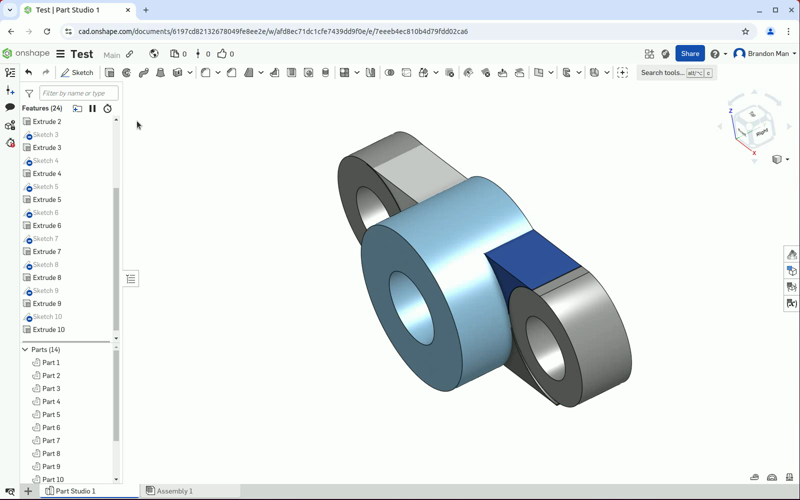
key(down, 2)
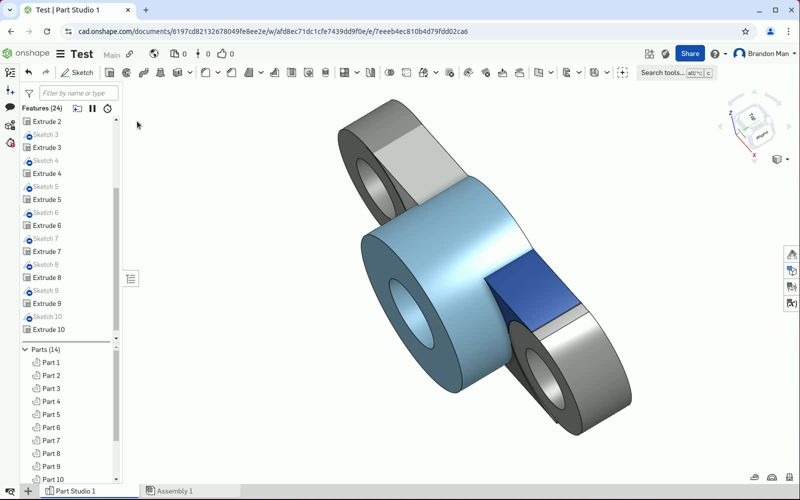
key(up, 2)
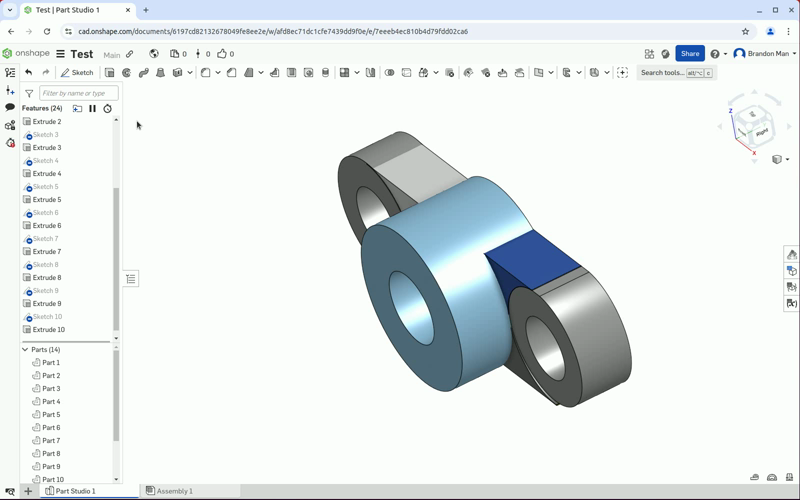
key(right, 2)
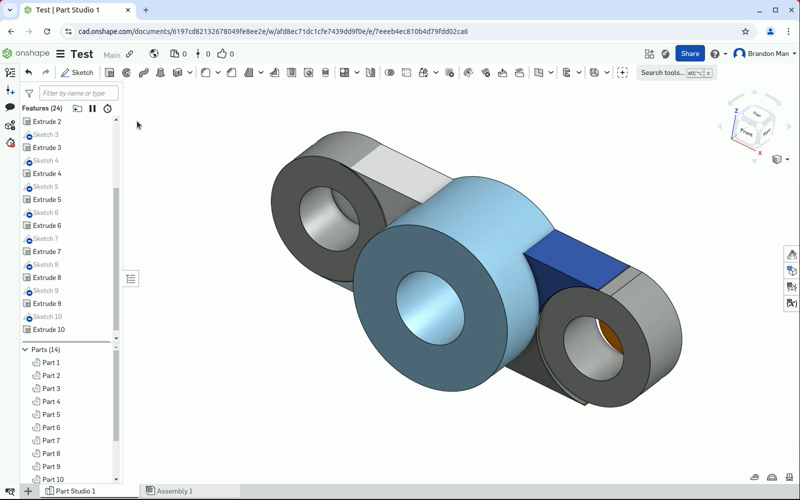
mouse_move(69, 85)
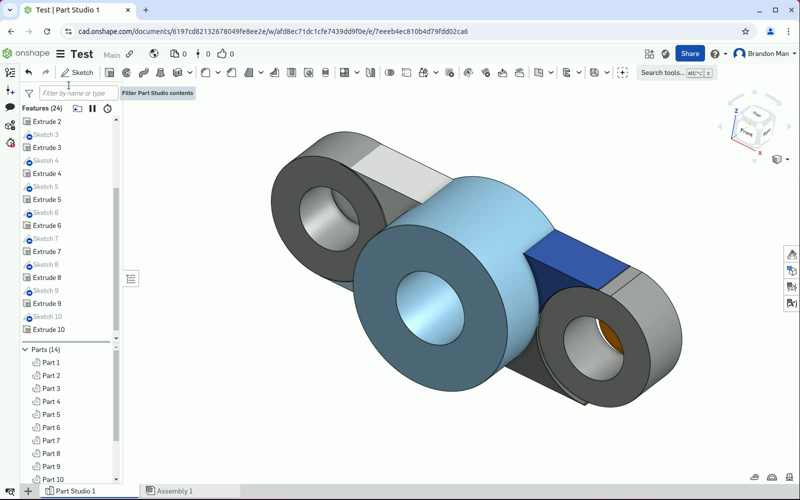
click(69, 85)